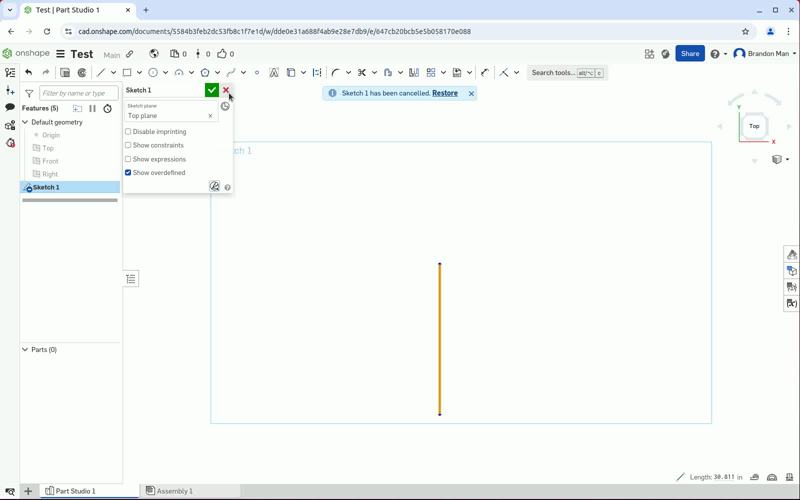
key(shift+h)
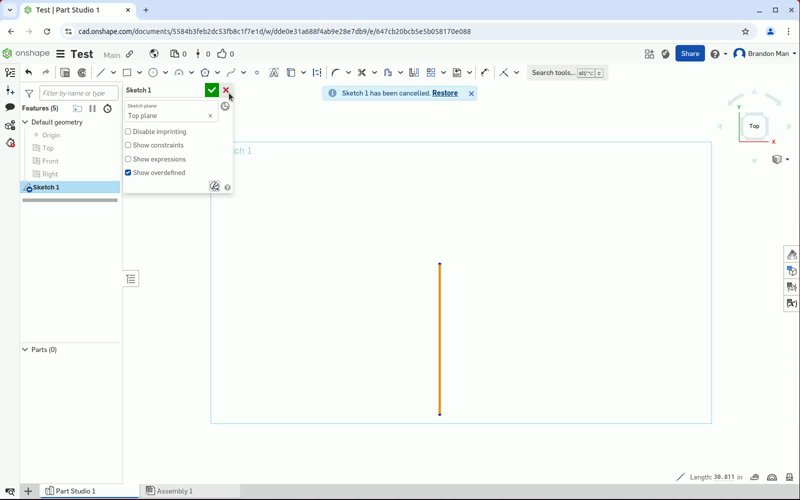
key(shift+s)
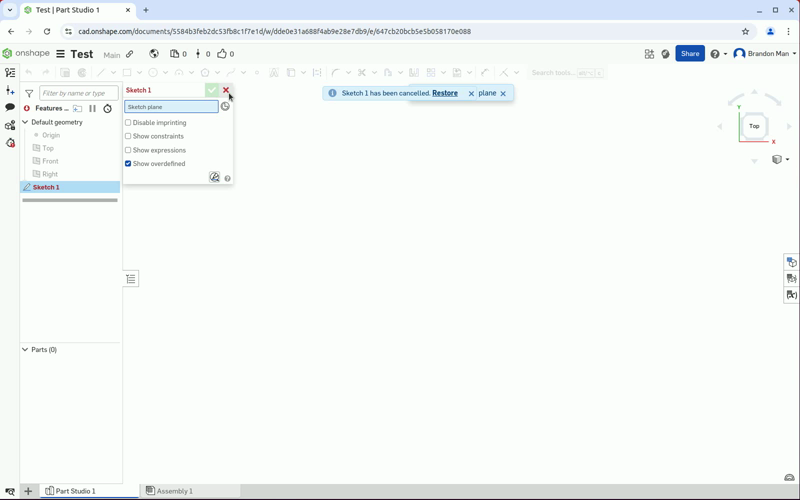
mouse_move(73, 150)
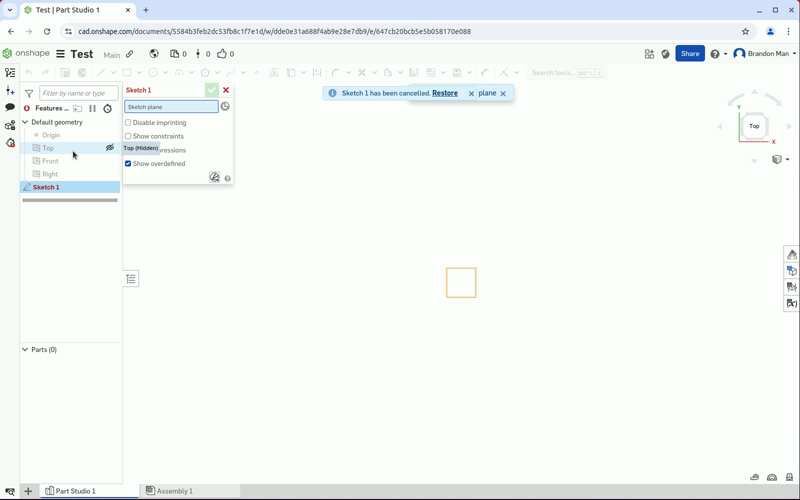
click(73, 150)
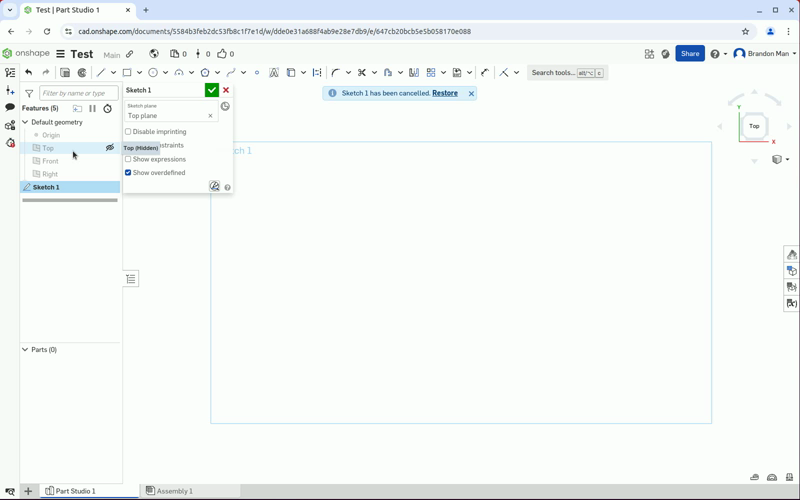
mouse_move(73, 352)
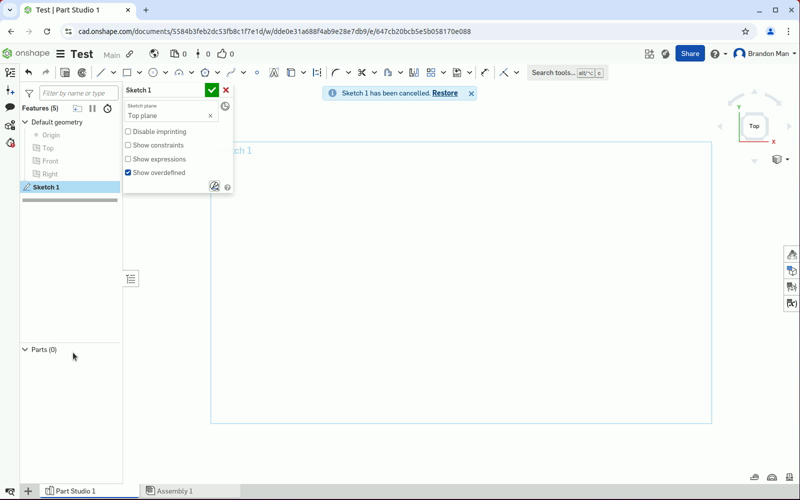
key(y)
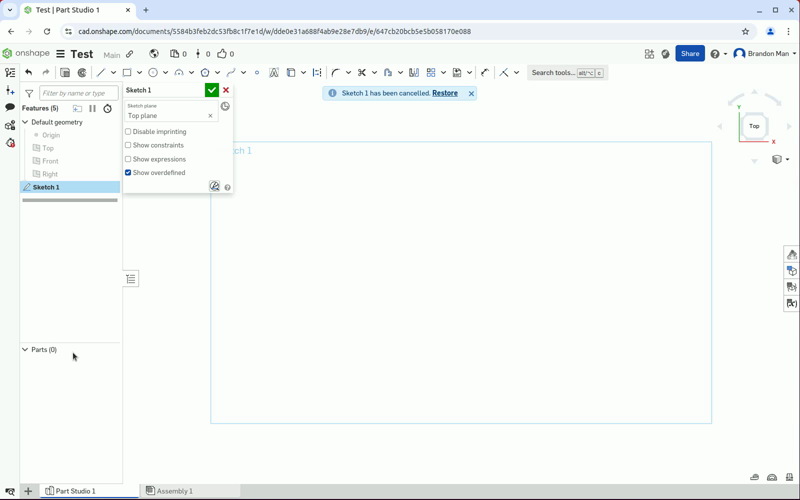
key(l)
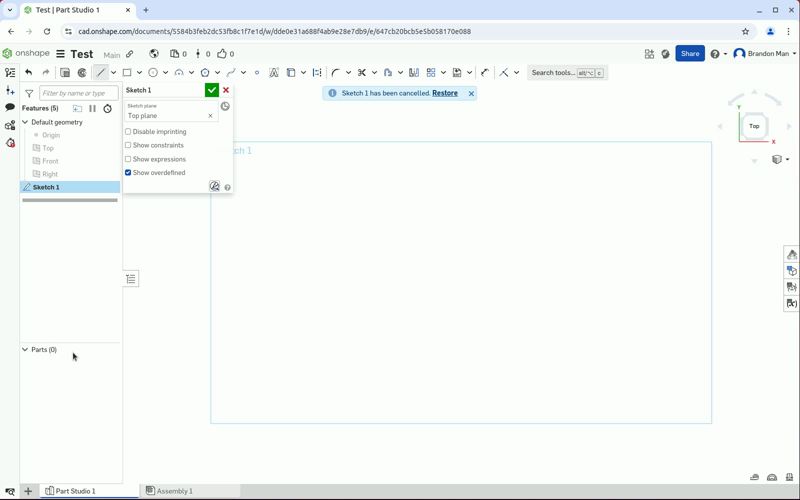
key_down(shift)
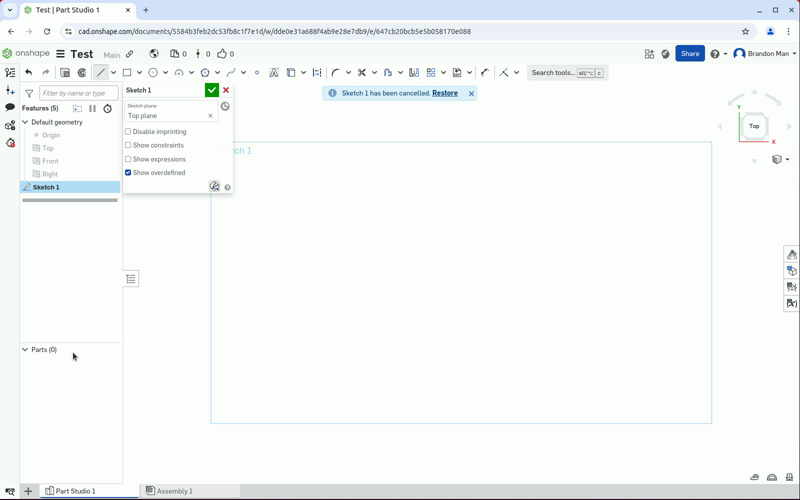
mouse_move(348, 301)
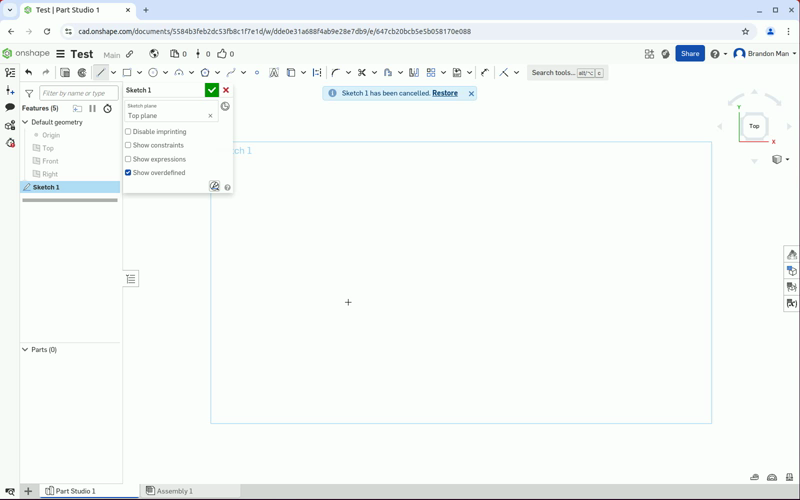
click(348, 301)
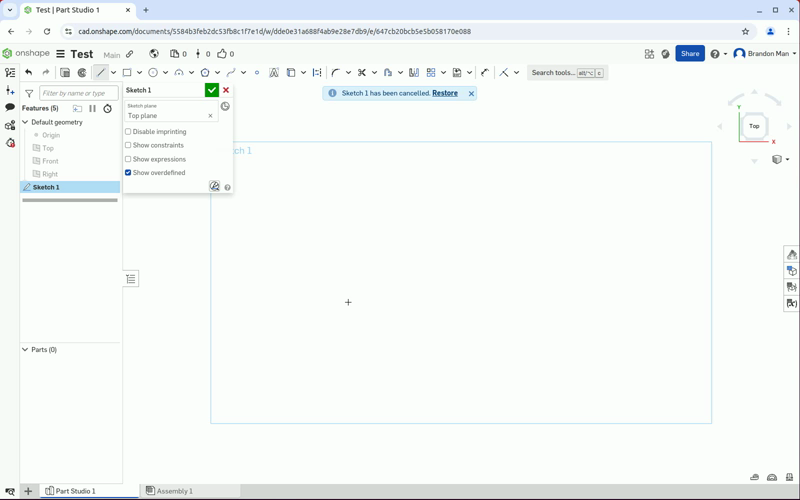
key_up(shift)
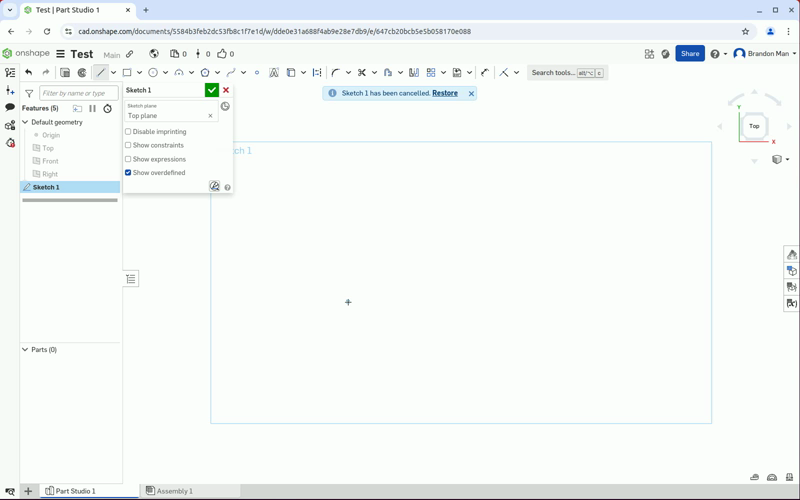
key_down(shift)
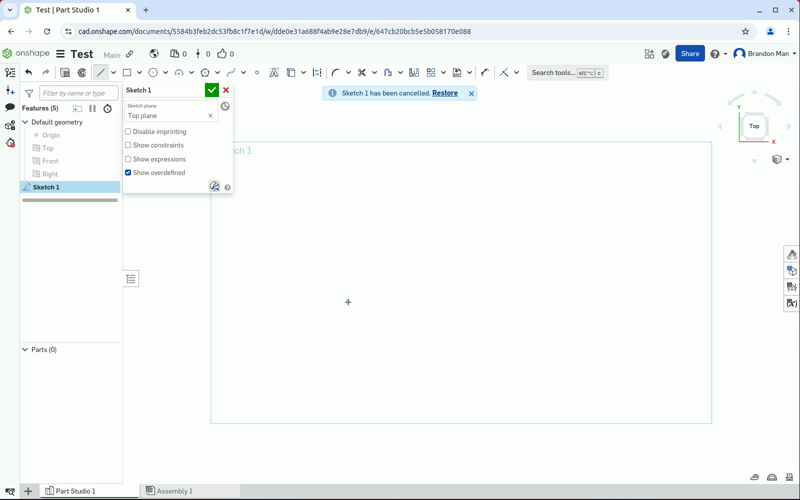
mouse_move(378, 301)
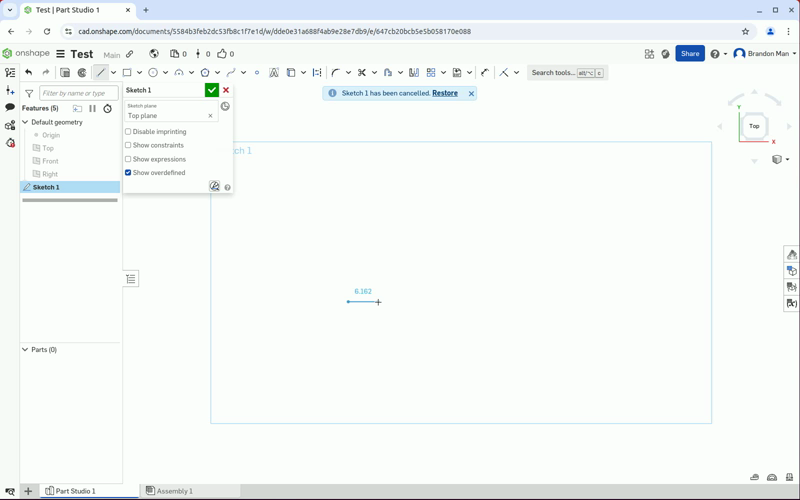
mouse_move(362, 313)
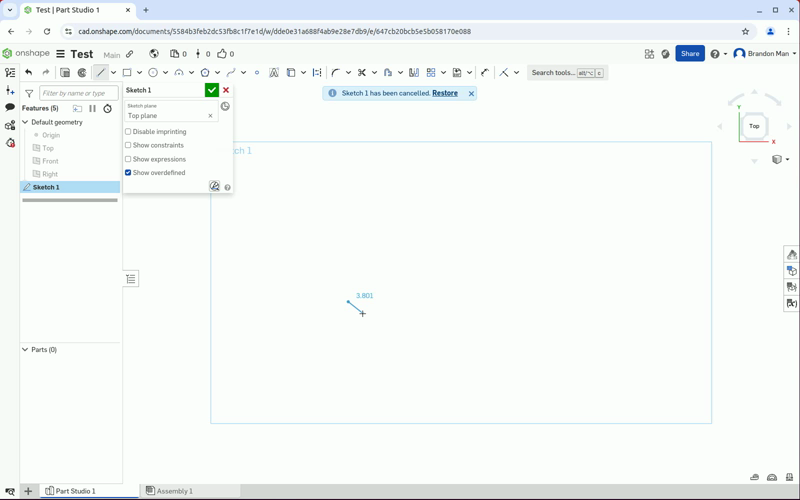
click(362, 313)
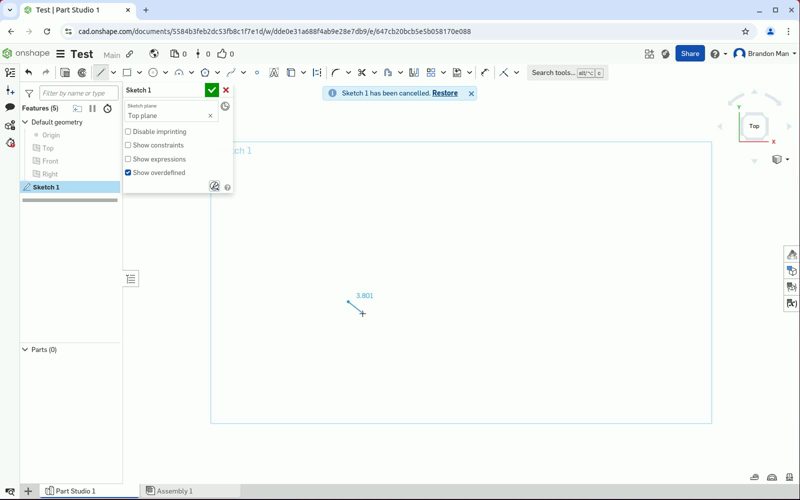
key_up(shift)
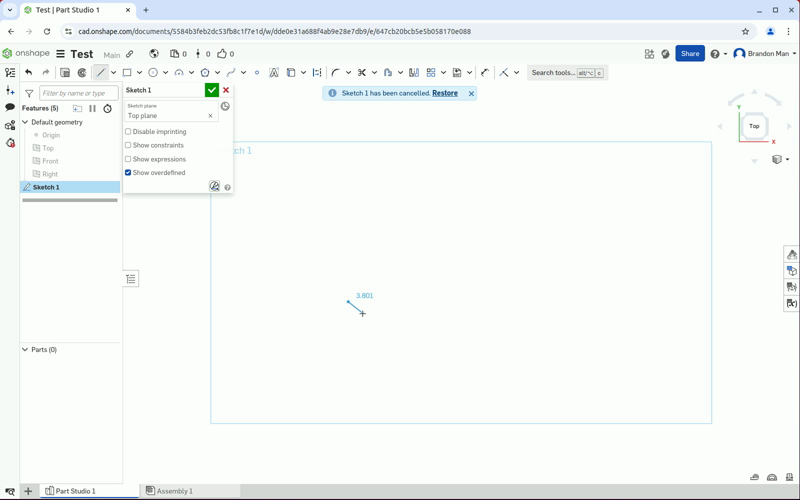
key_down(shift)
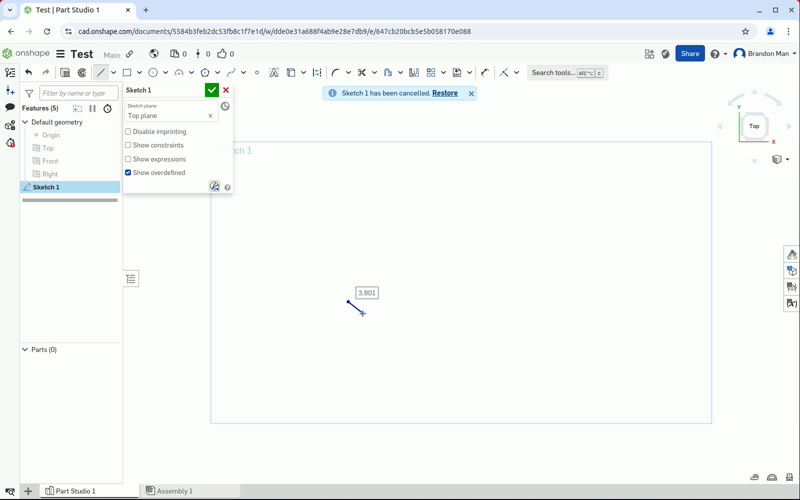
mouse_move(392, 313)
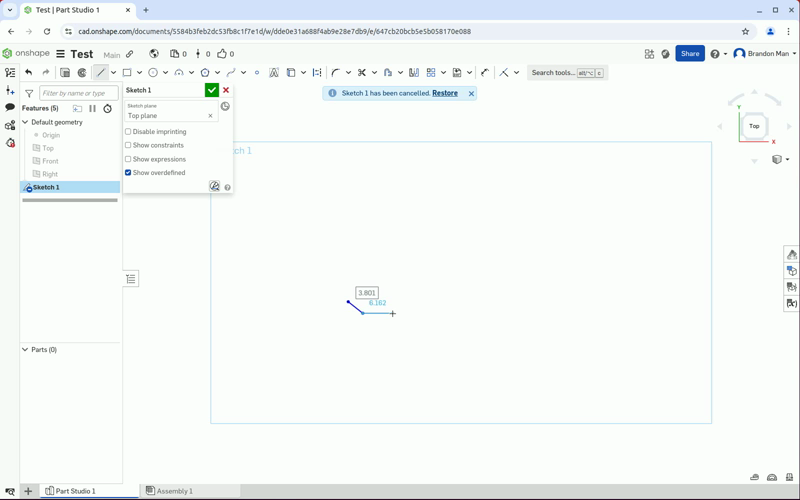
mouse_move(377, 301)
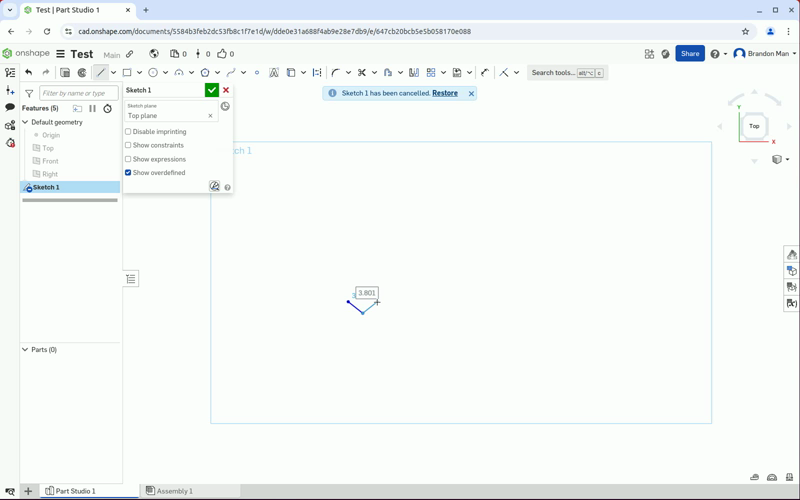
click(377, 301)
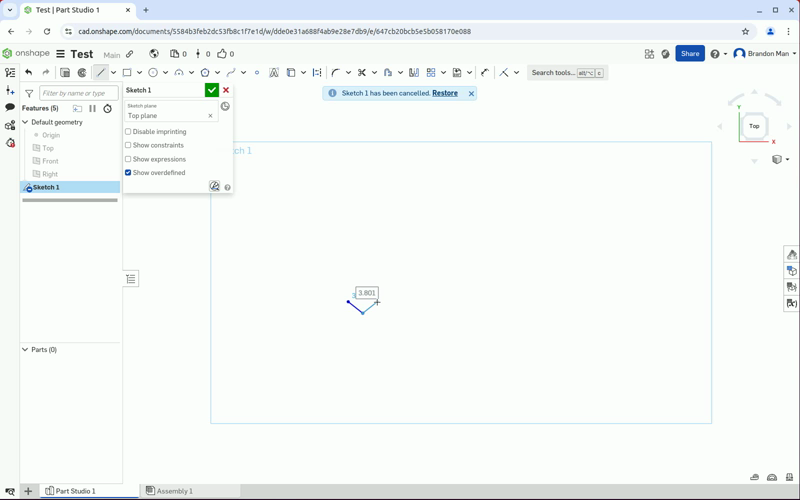
key_up(shift)
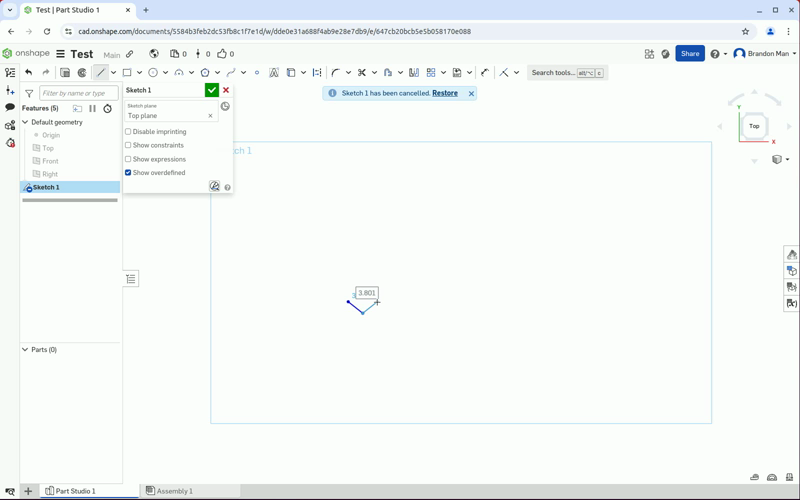
mouse_move(407, 301)
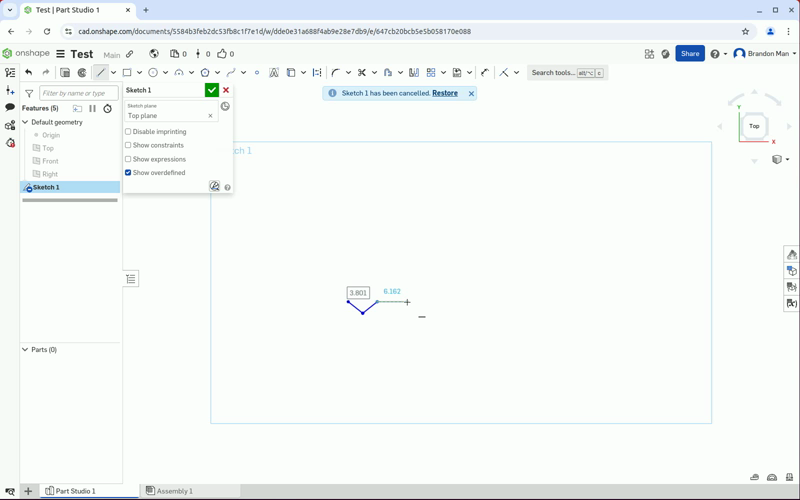
key_down(shift)
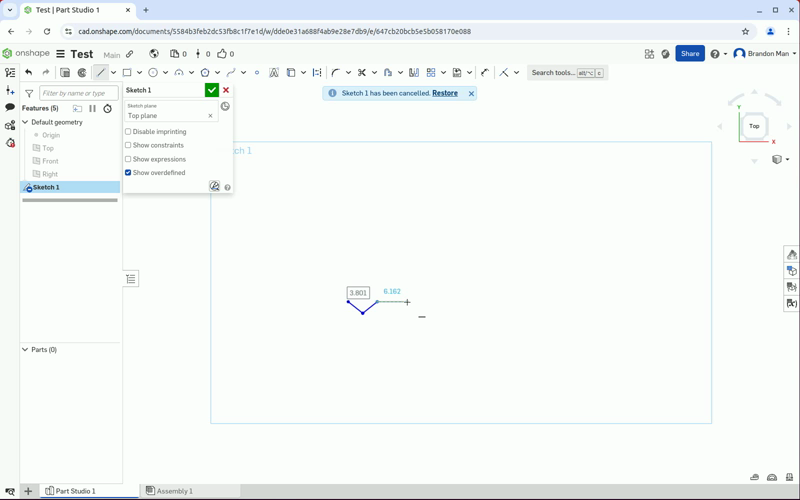
mouse_move(348, 301)
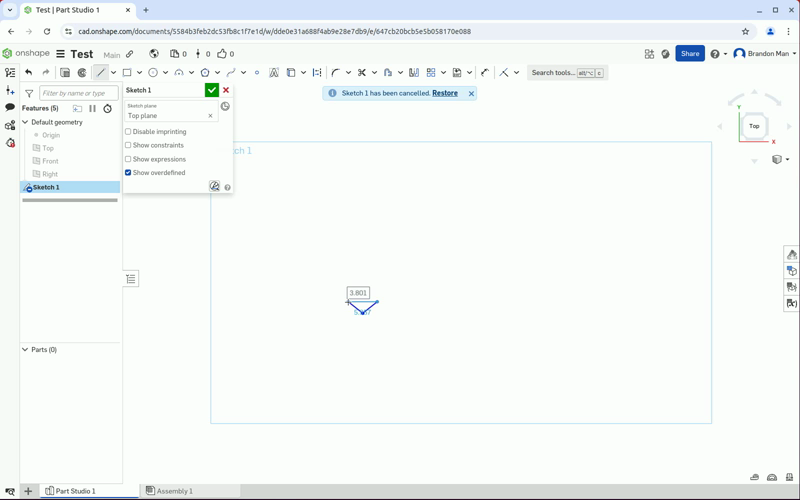
key_up(shift)
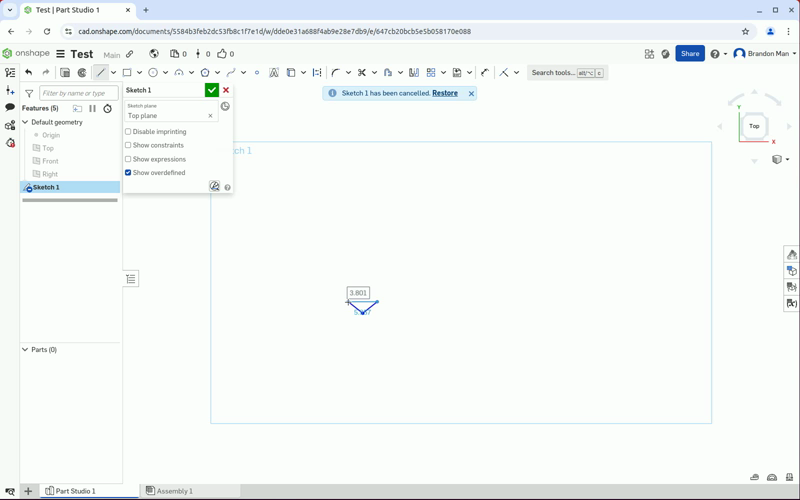
click(348, 301)
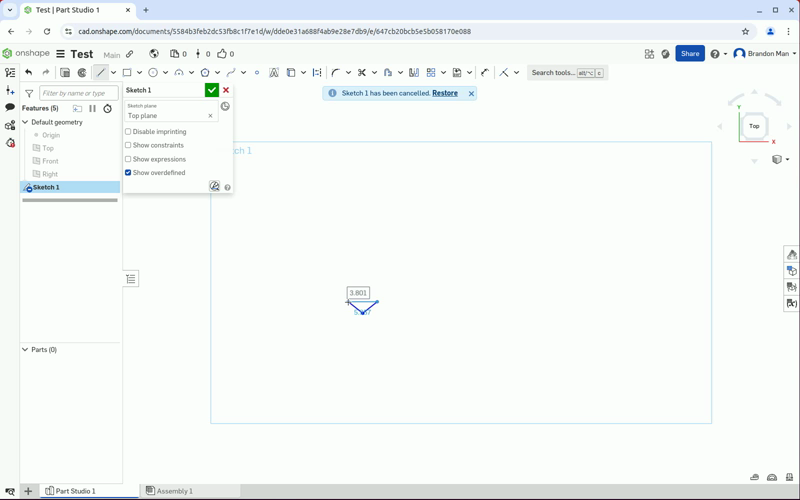
key(esc)
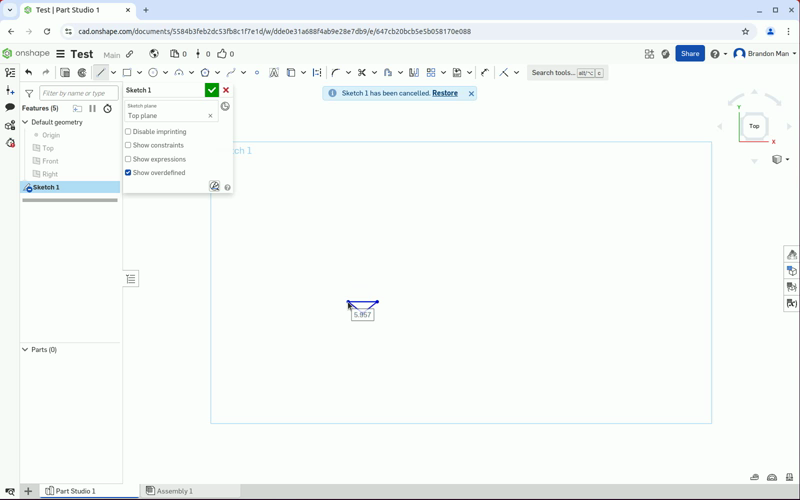
mouse_move(354, 304)
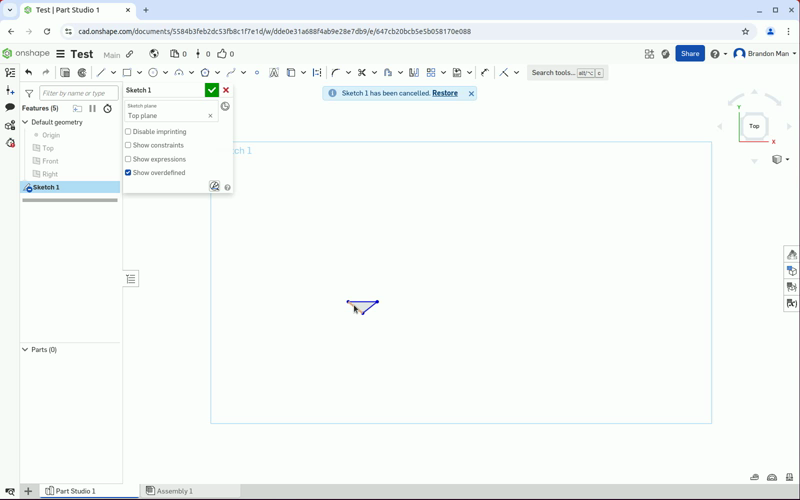
scroll(6)
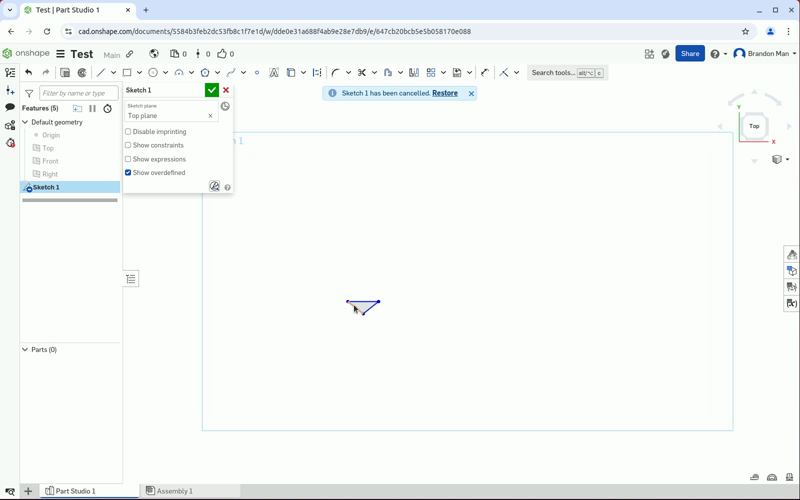
scroll(6)
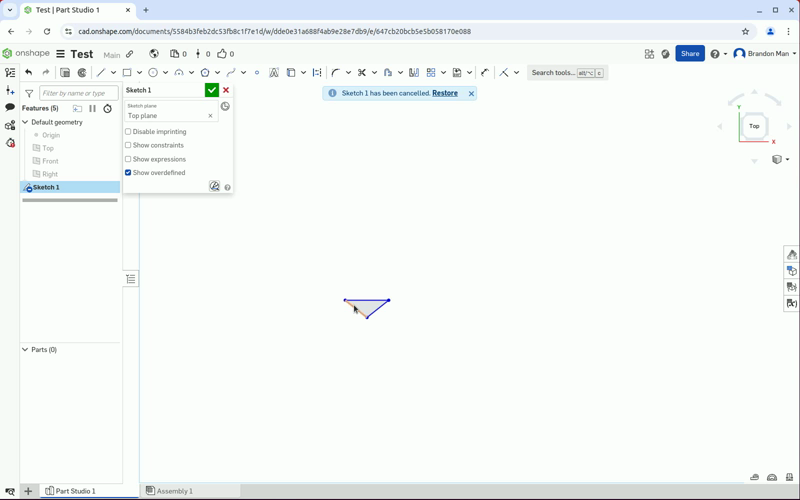
scroll(6)
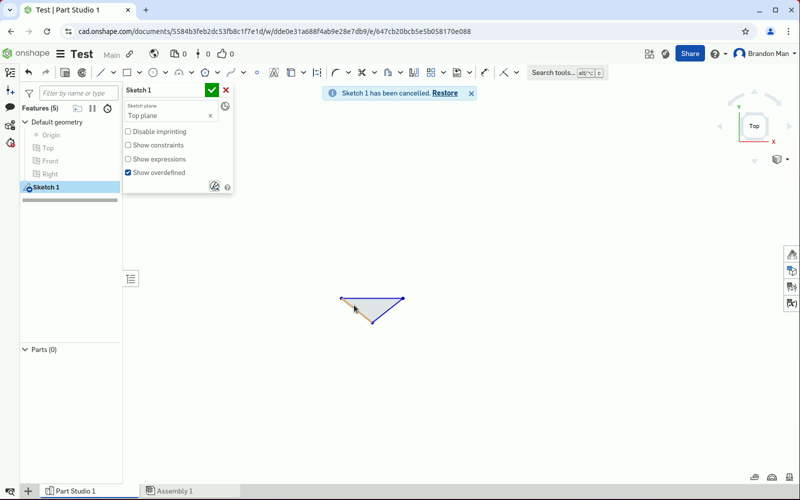
scroll(6)
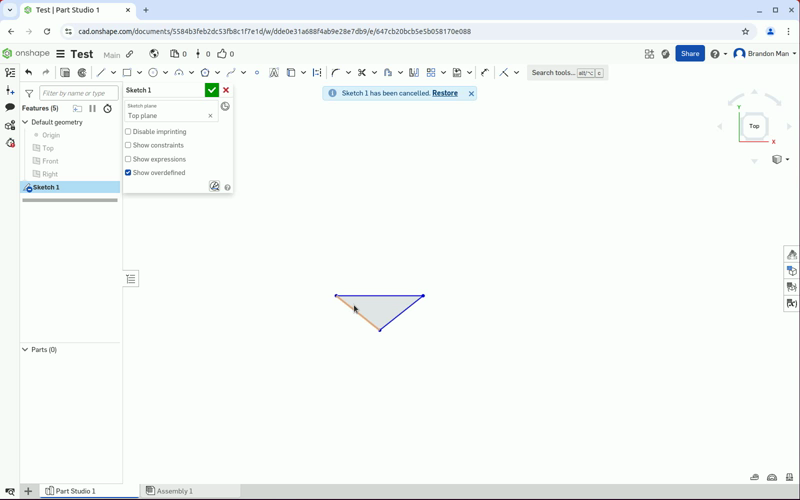
scroll(6)
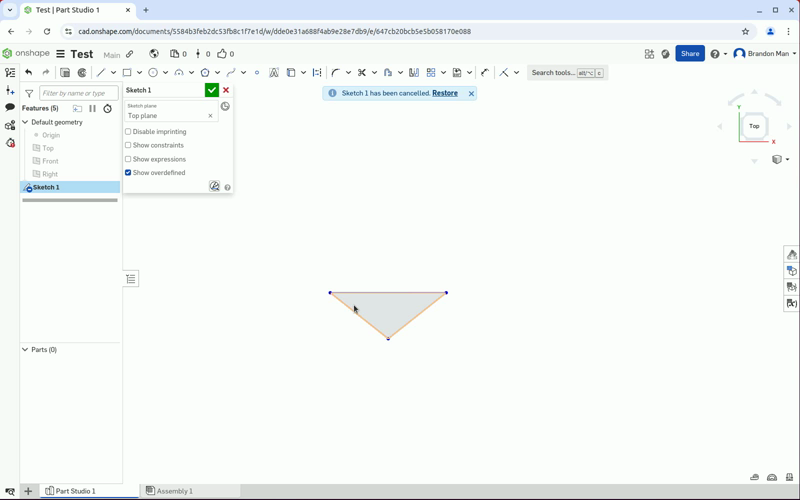
scroll(6)
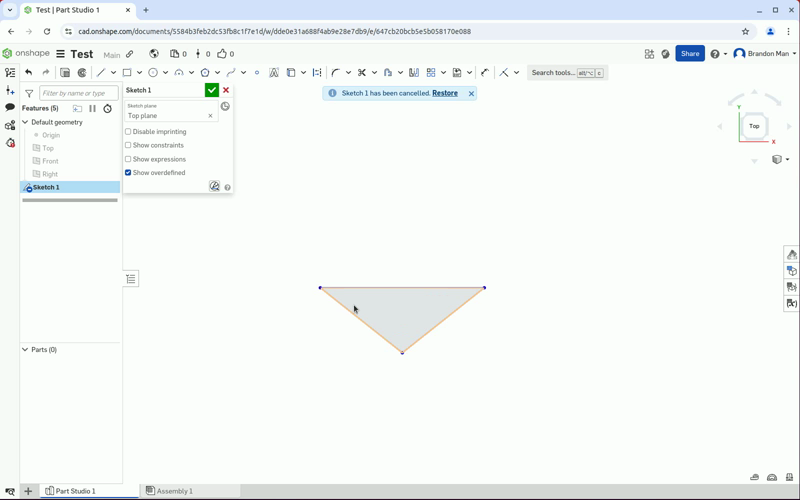
scroll(6)
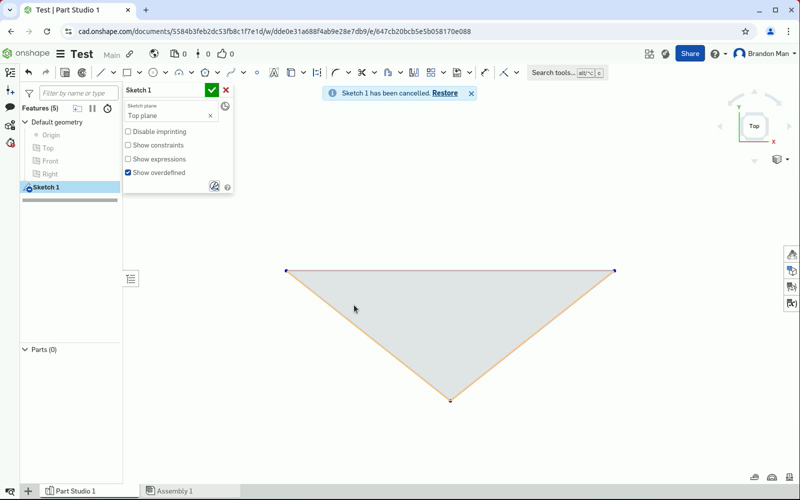
click(354, 304)
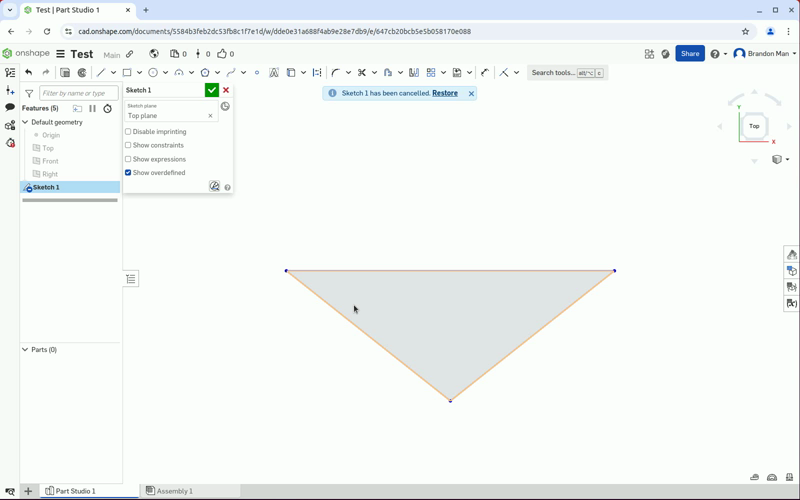
scroll(-6)
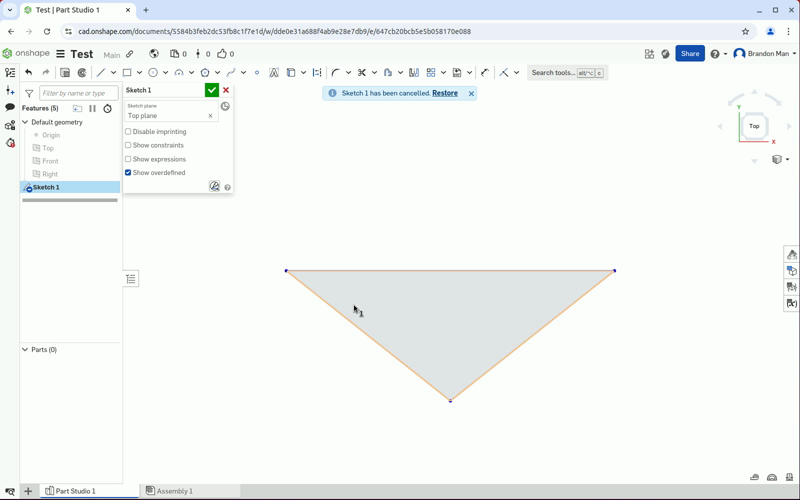
scroll(-6)
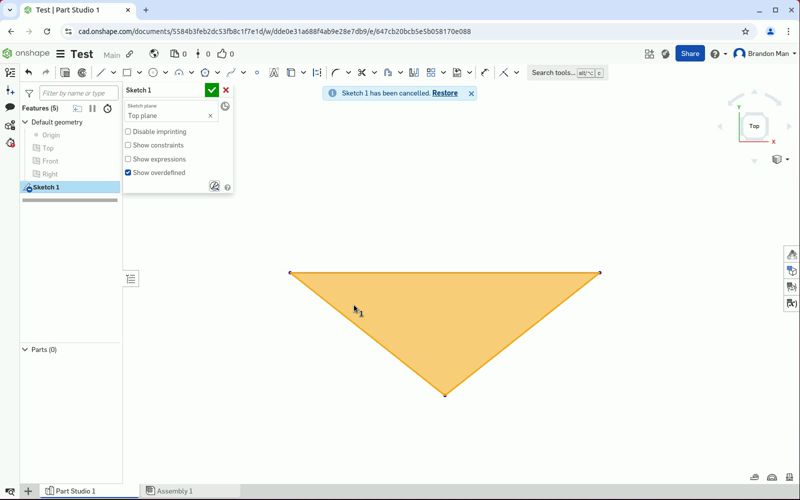
scroll(-6)
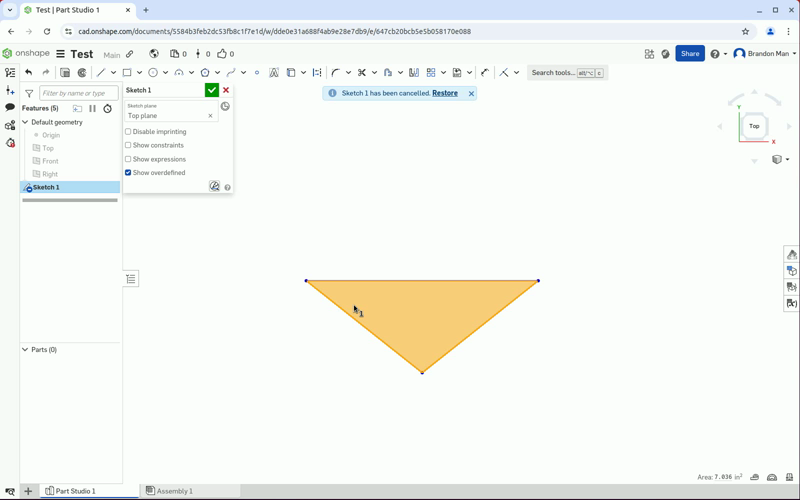
scroll(-6)
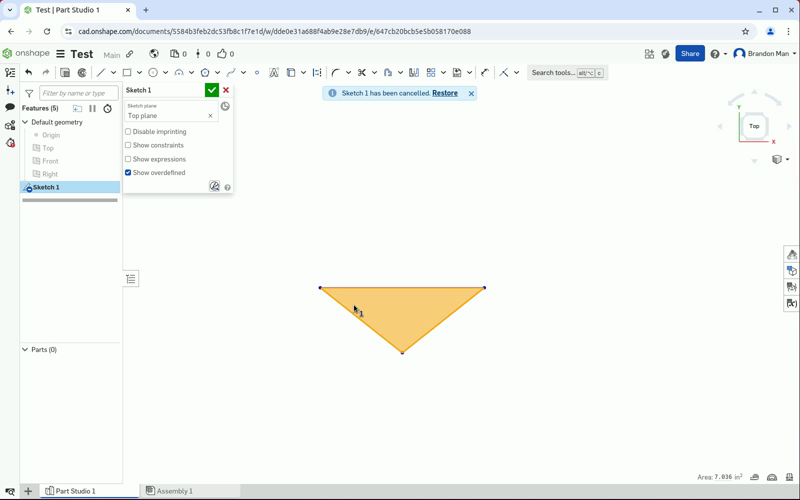
scroll(-6)
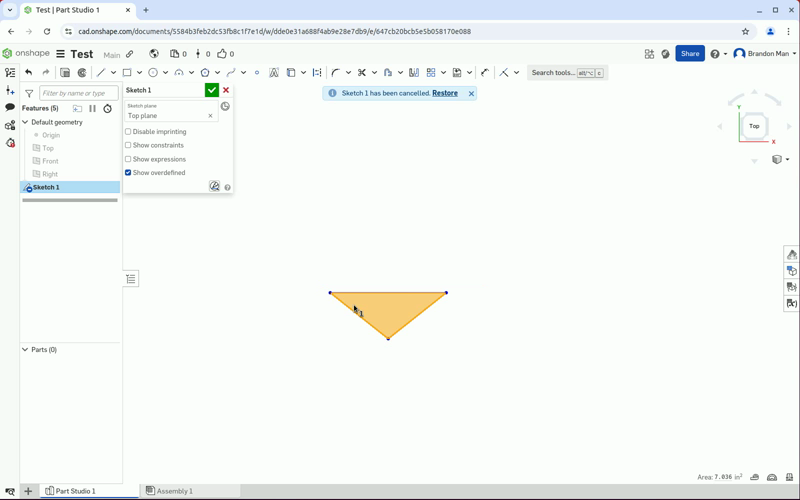
scroll(-6)
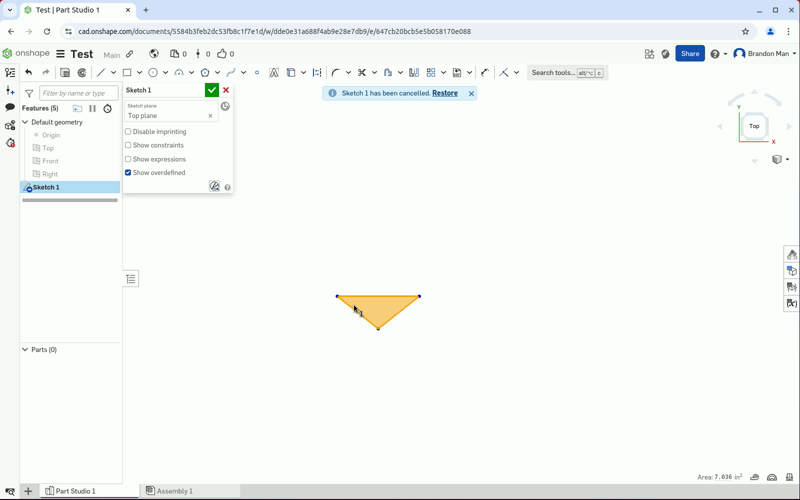
scroll(-6)
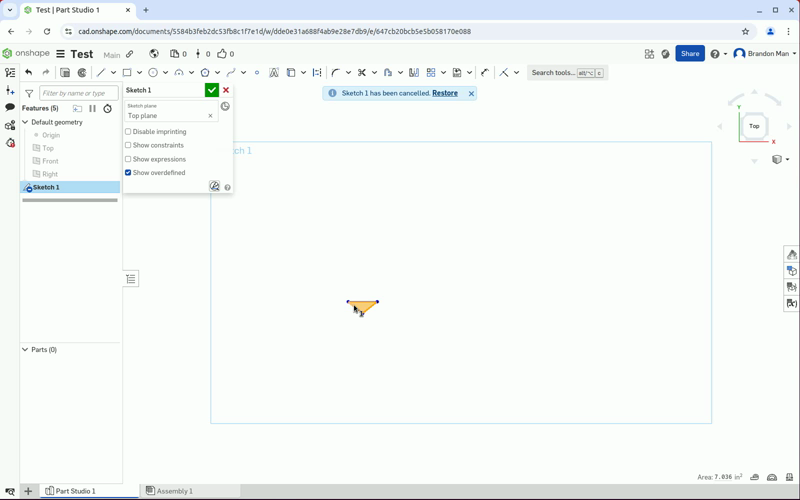
mouse_move(73, 352)
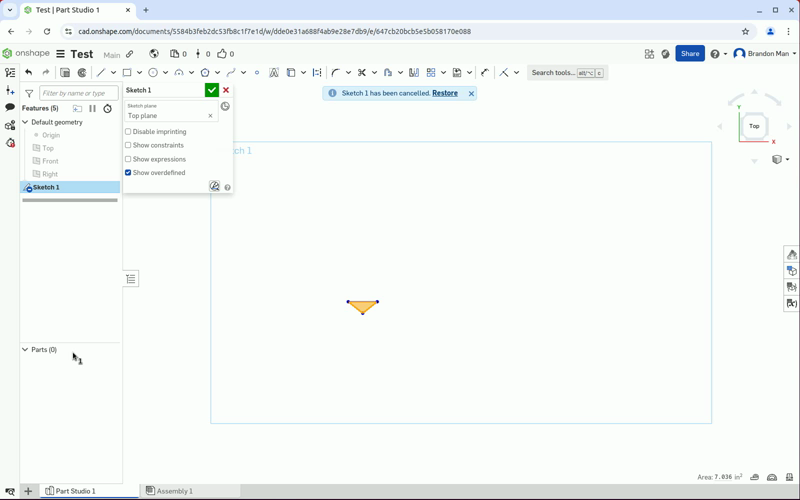
key(shift+y)
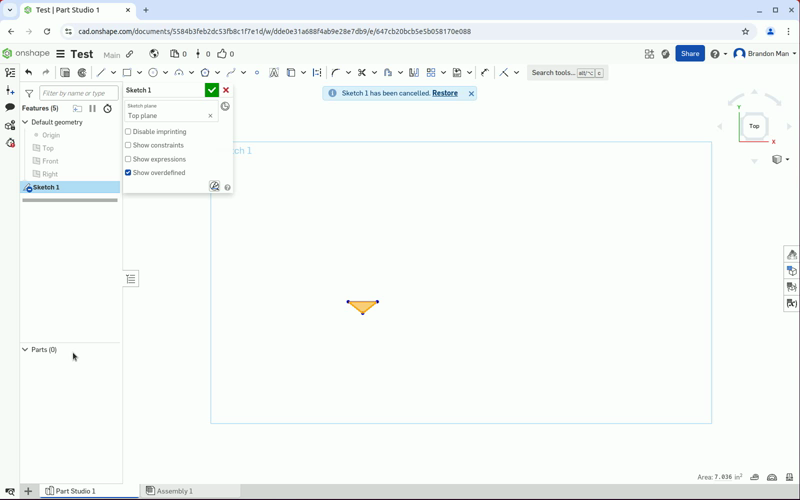
key(shift+e)
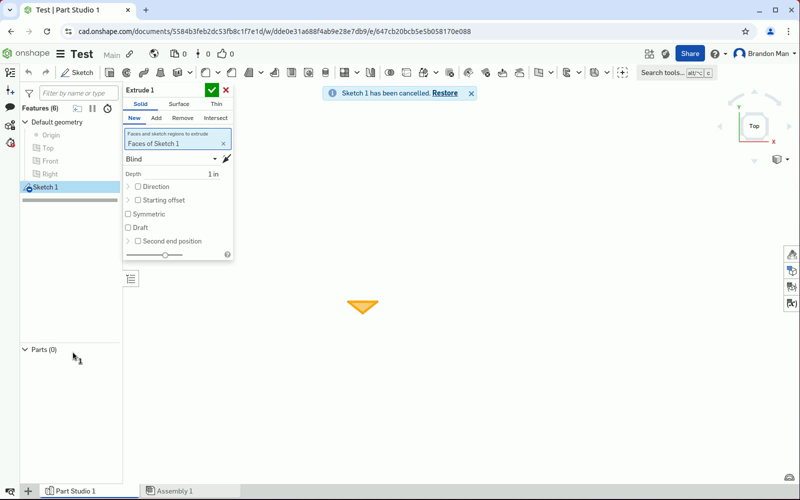
mouse_move(143, 106)
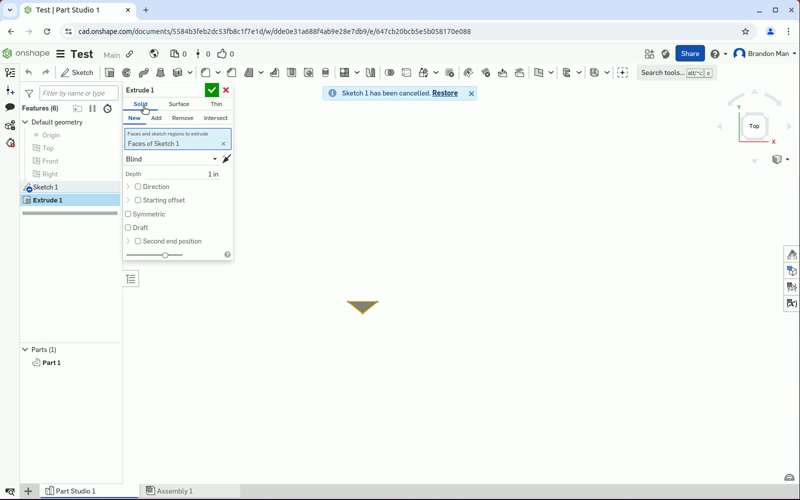
click(143, 106)
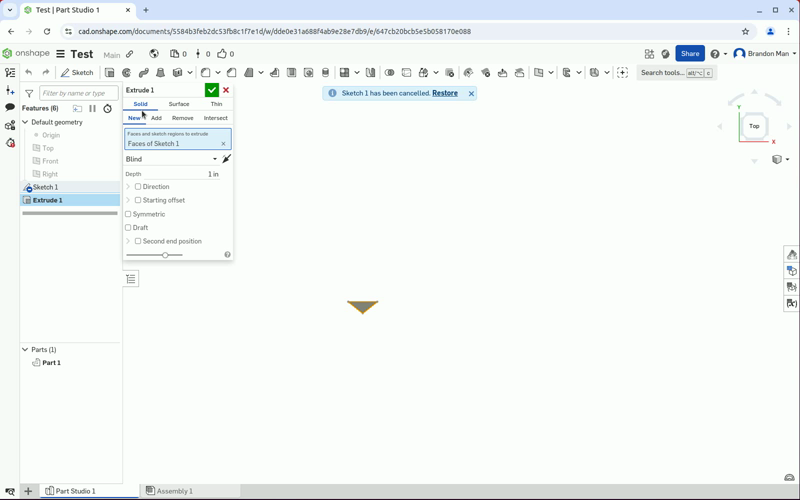
mouse_move(137, 120)
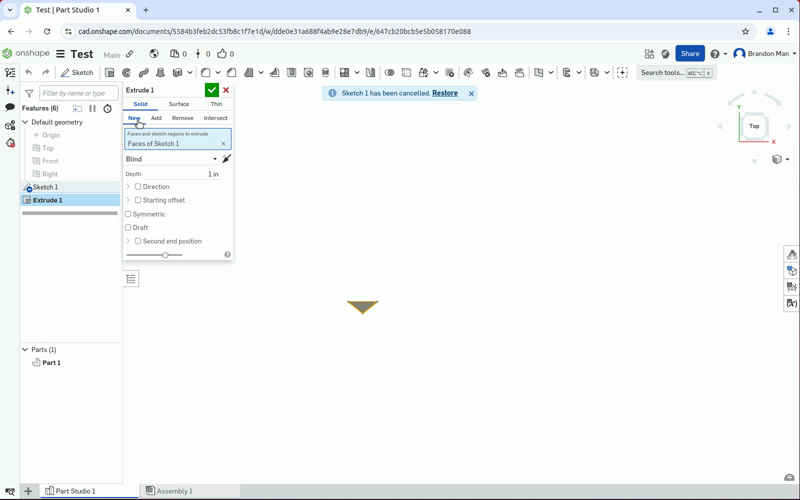
click(137, 120)
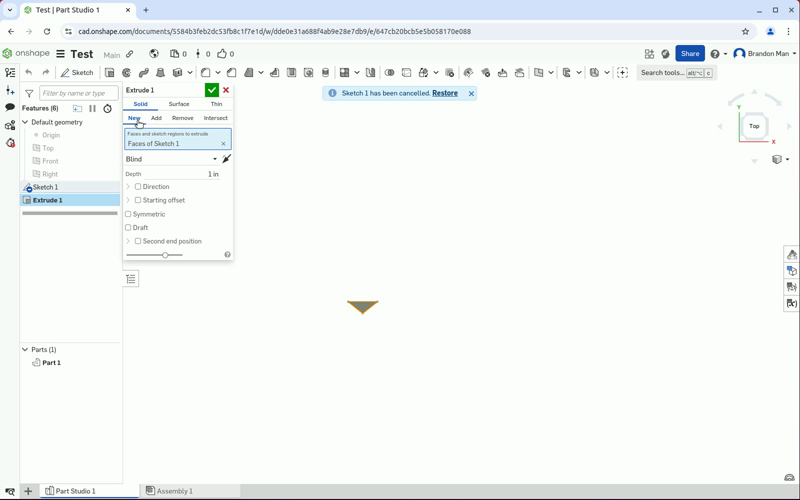
key(tab, 4)
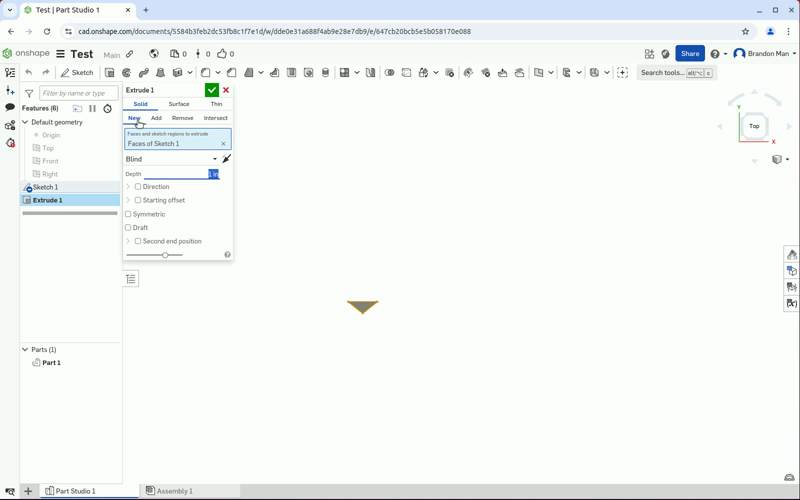
text(7.703)
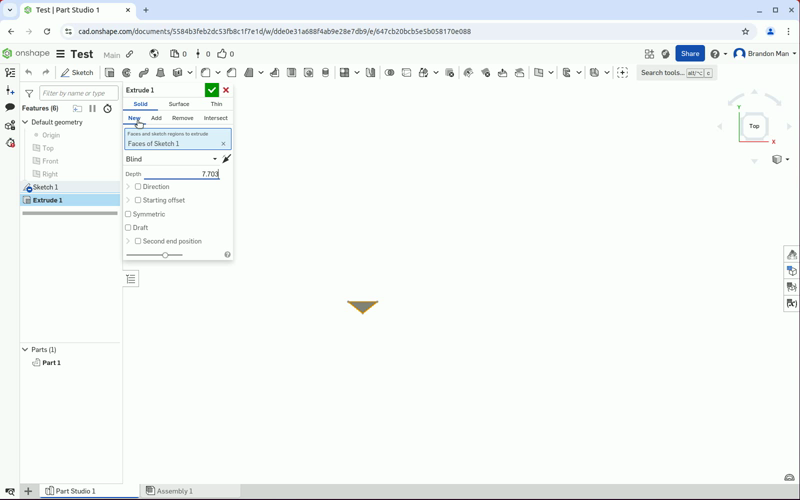
key(enter)
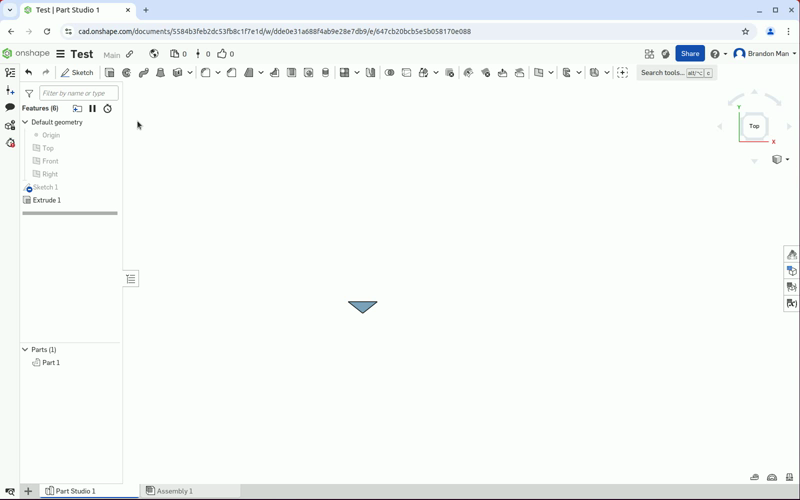
key(shift+h)
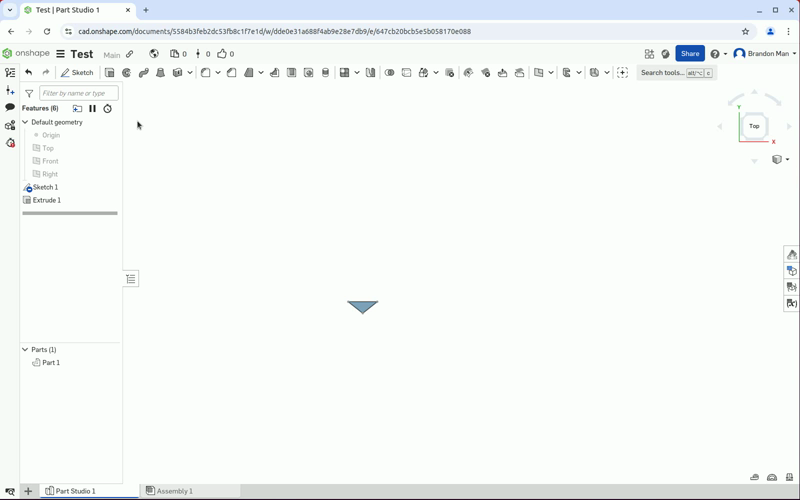
key(shift+h)
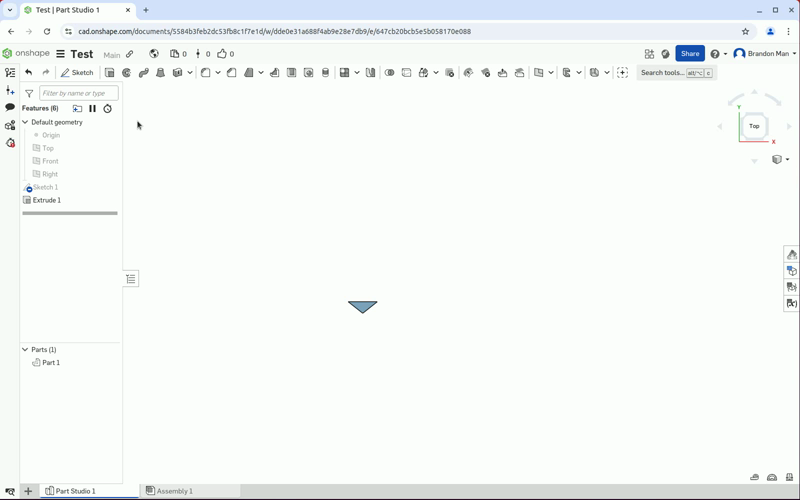
mouse_move(73, 189)
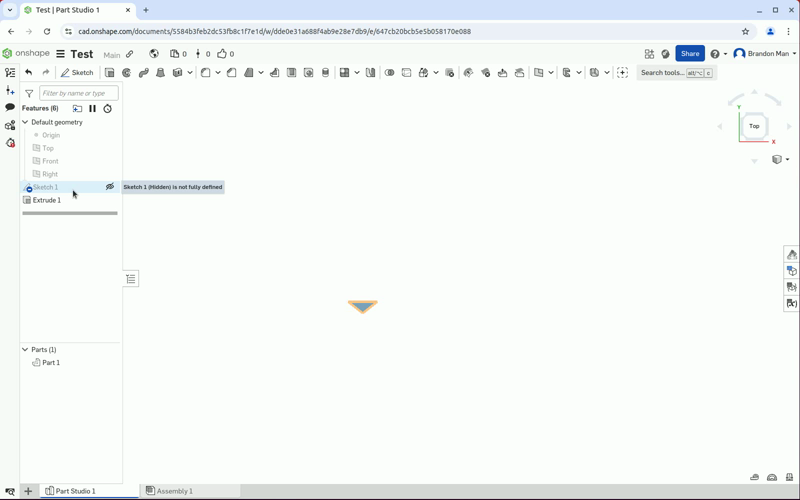
click(73, 189)
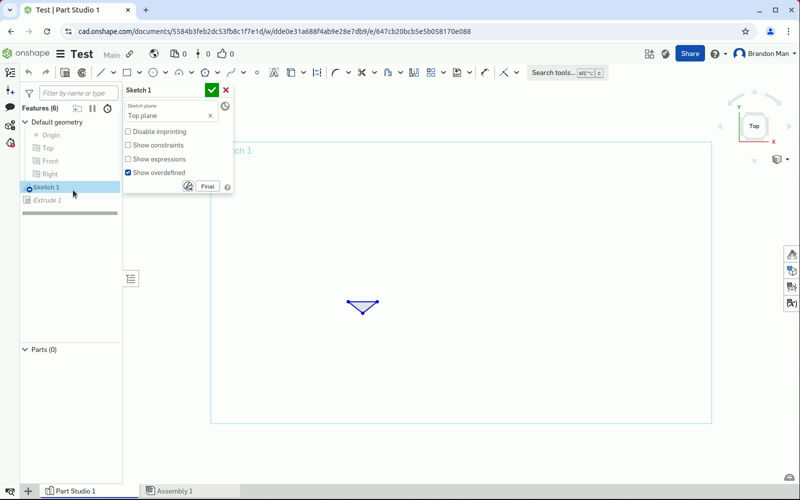
mouse_move(229, 92)
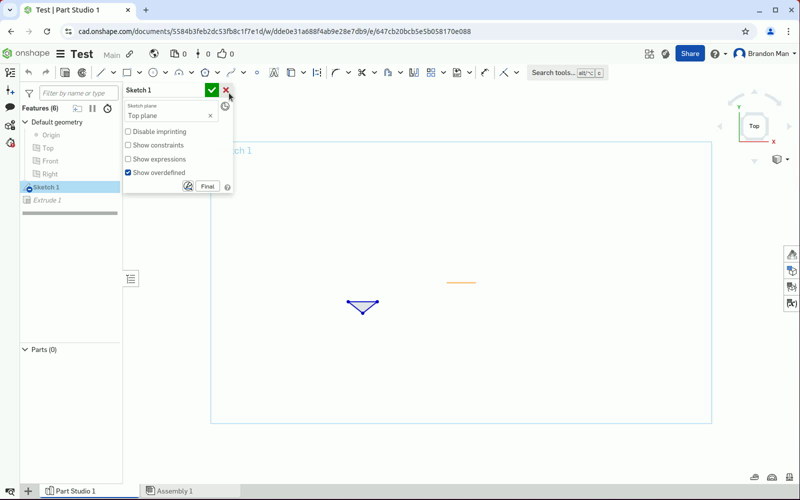
click(229, 92)
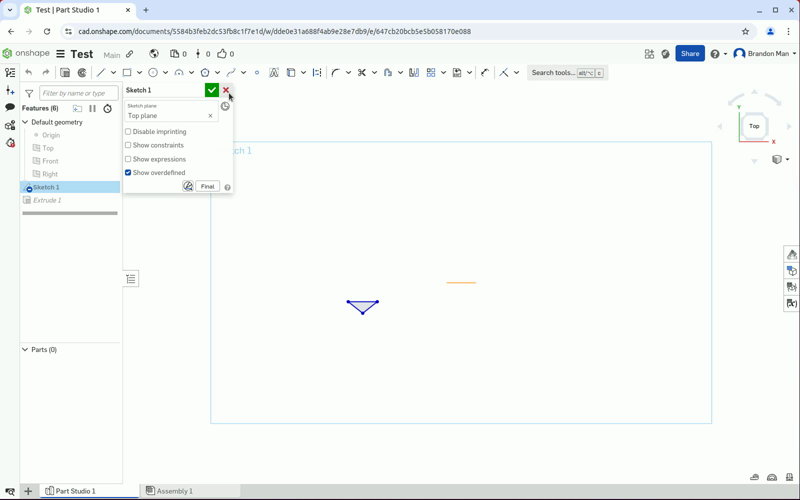
key(shift+s)
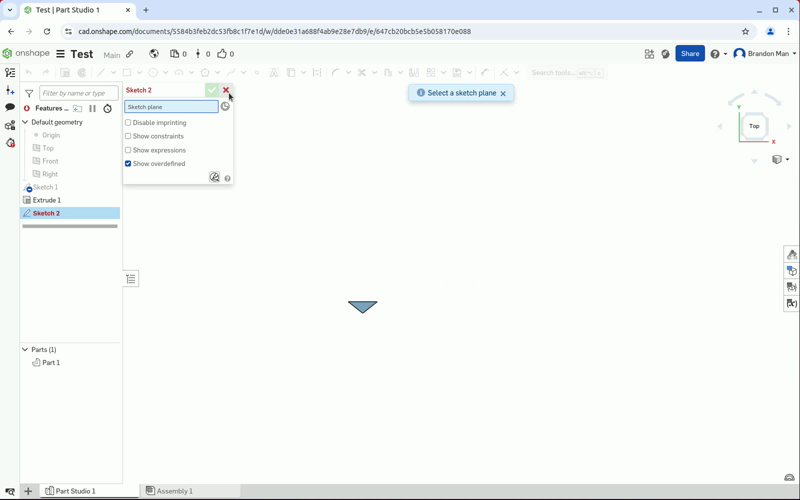
mouse_move(73, 150)
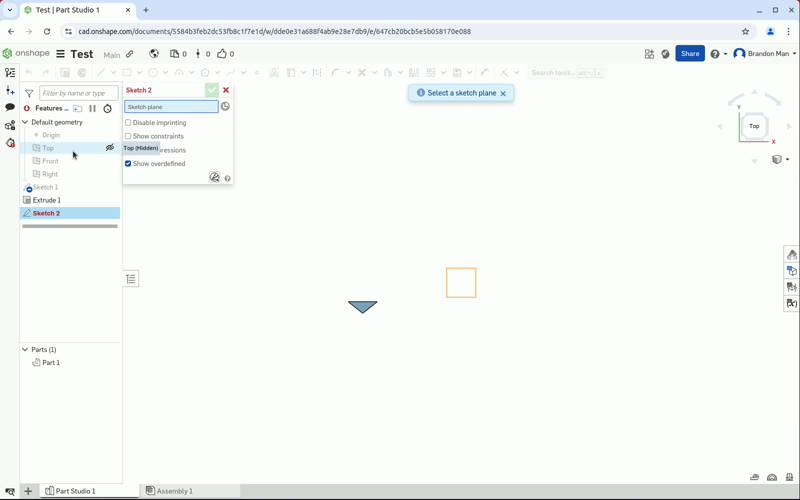
click(73, 150)
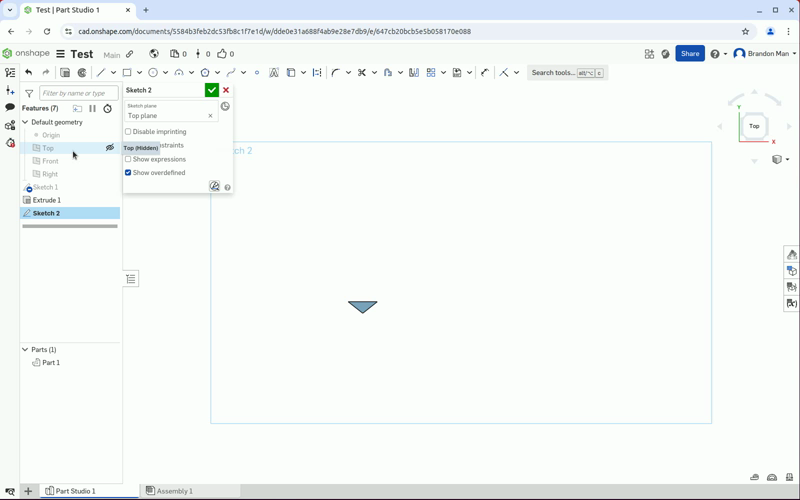
mouse_move(73, 352)
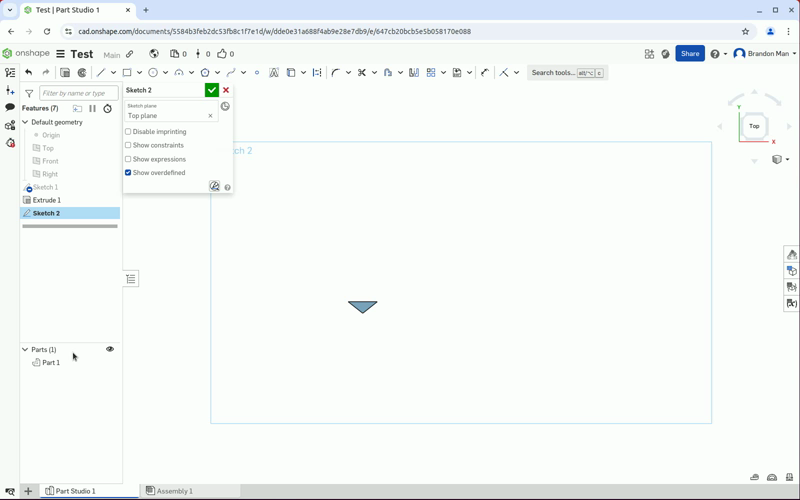
key(y)
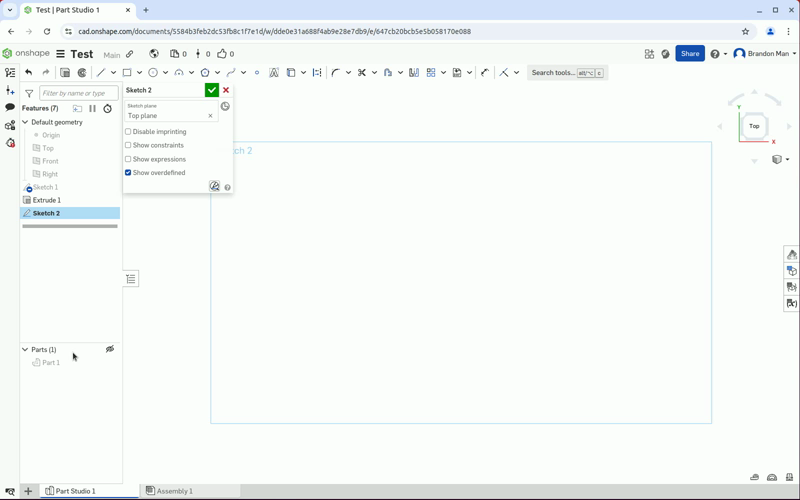
key(l)
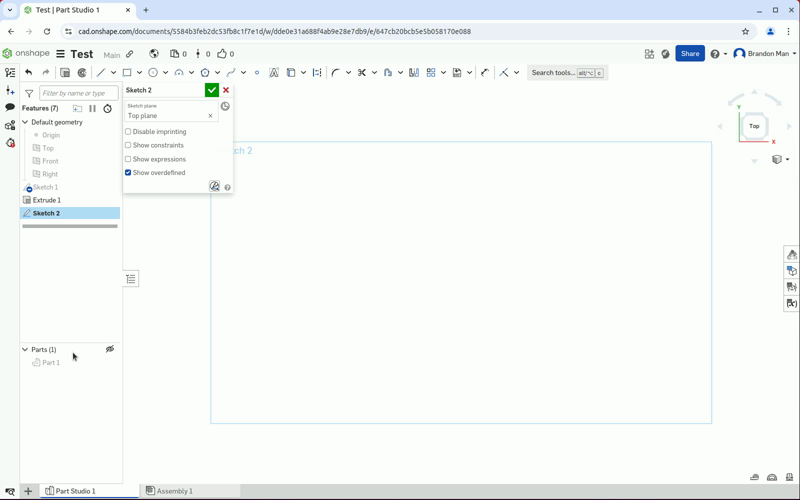
key_down(shift)
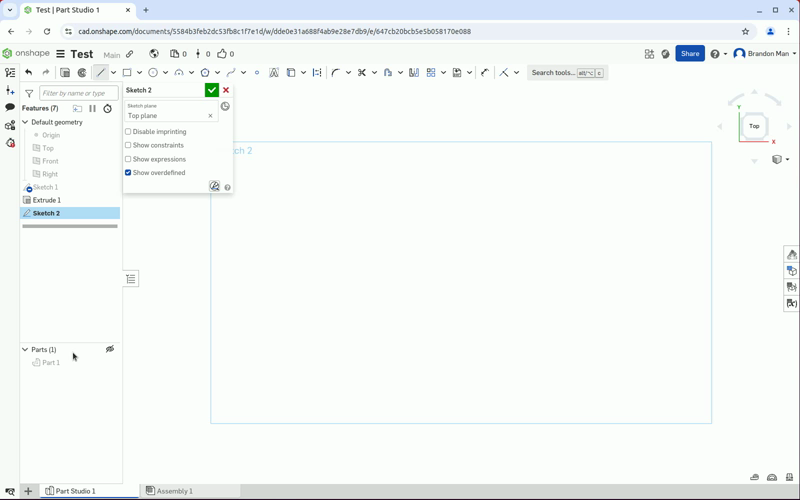
mouse_move(376, 301)
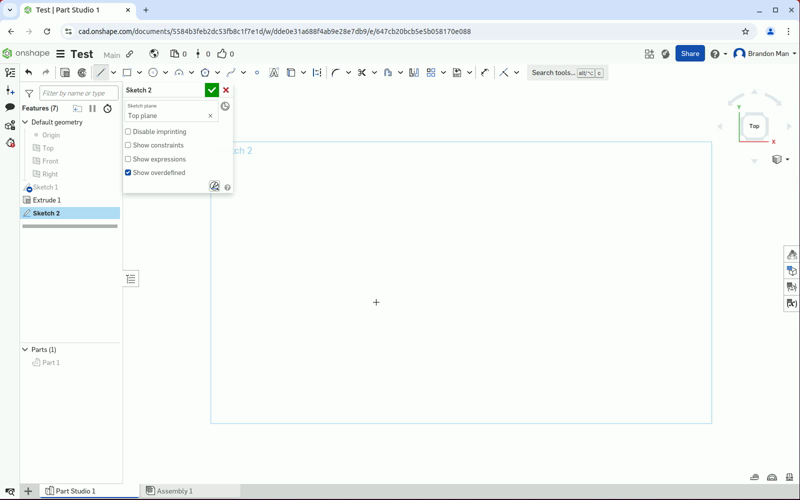
click(376, 301)
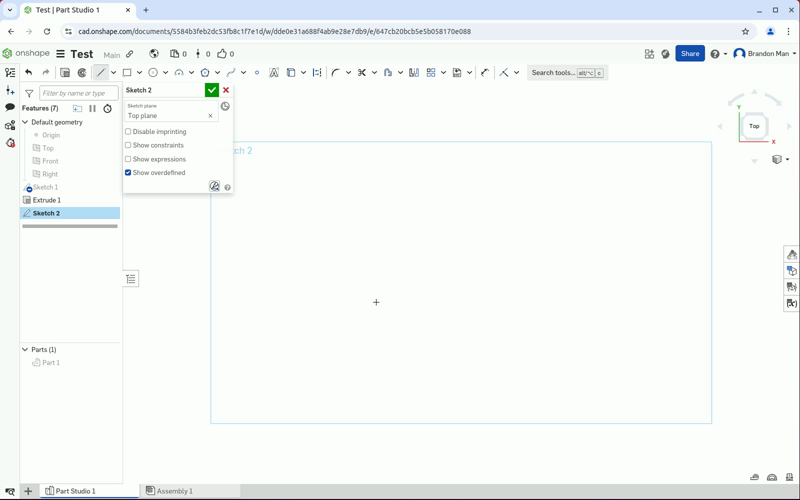
key_up(shift)
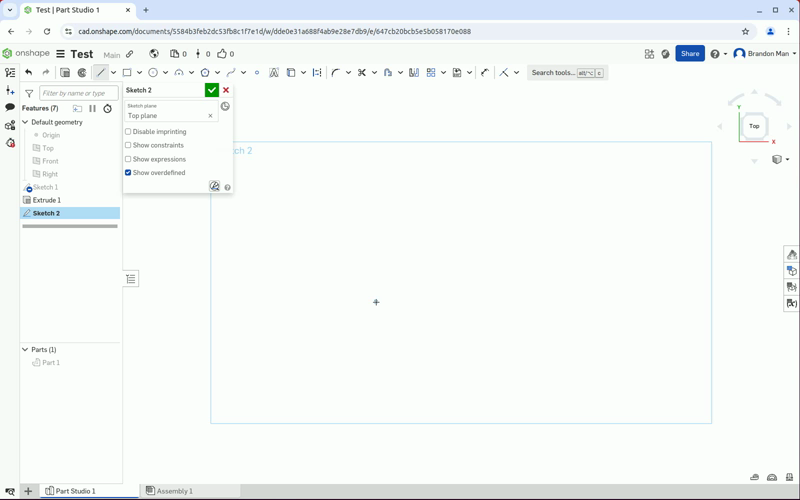
key_down(shift)
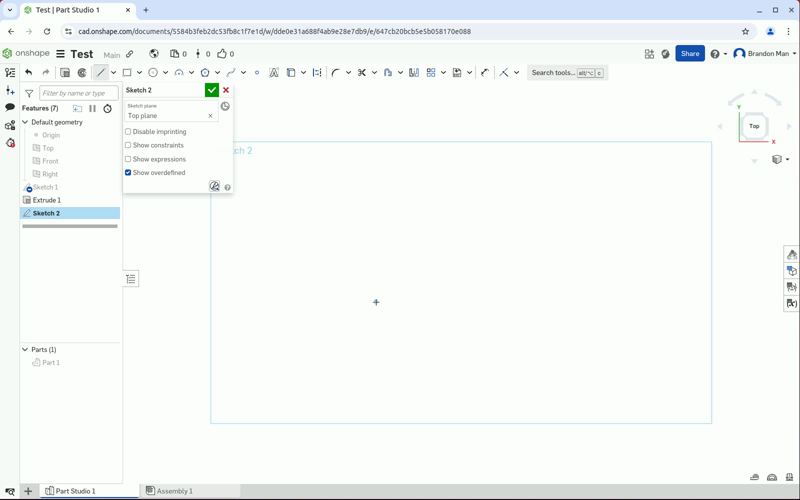
mouse_move(406, 301)
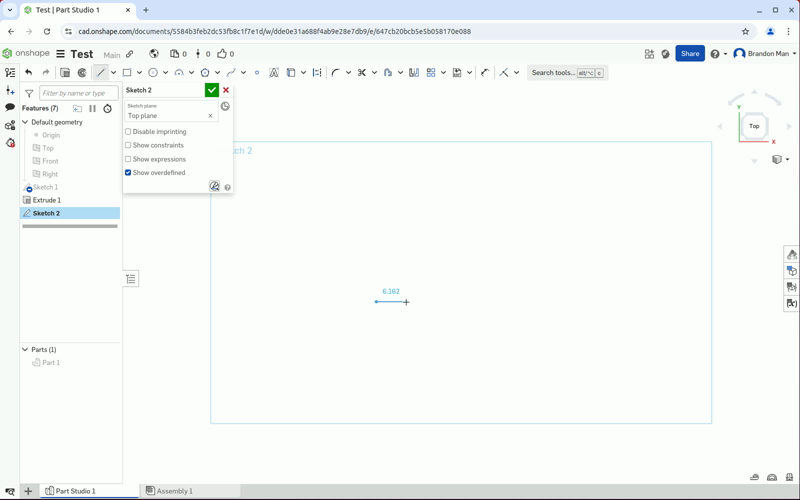
mouse_move(391, 313)
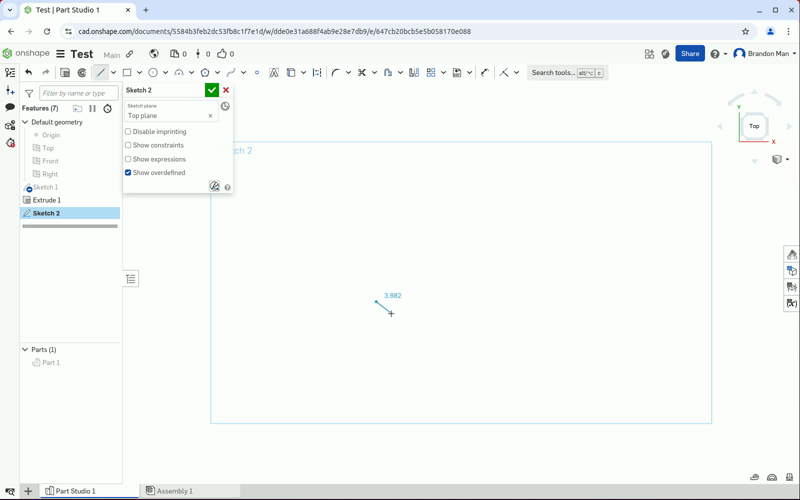
click(391, 313)
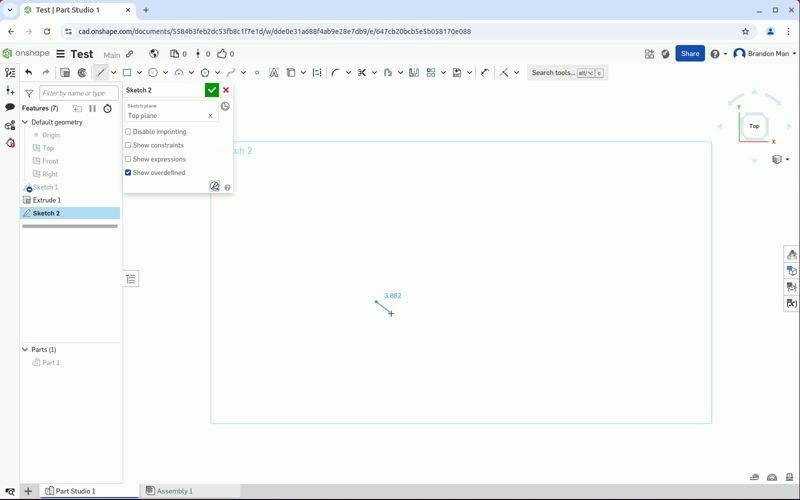
key_up(shift)
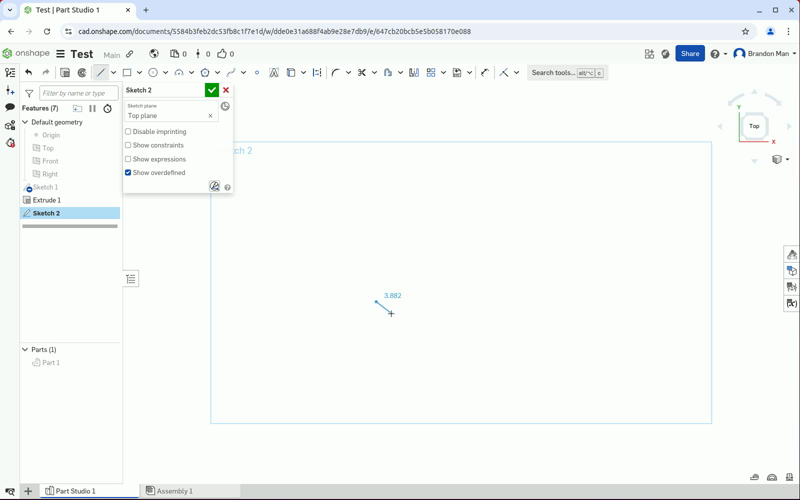
key_down(shift)
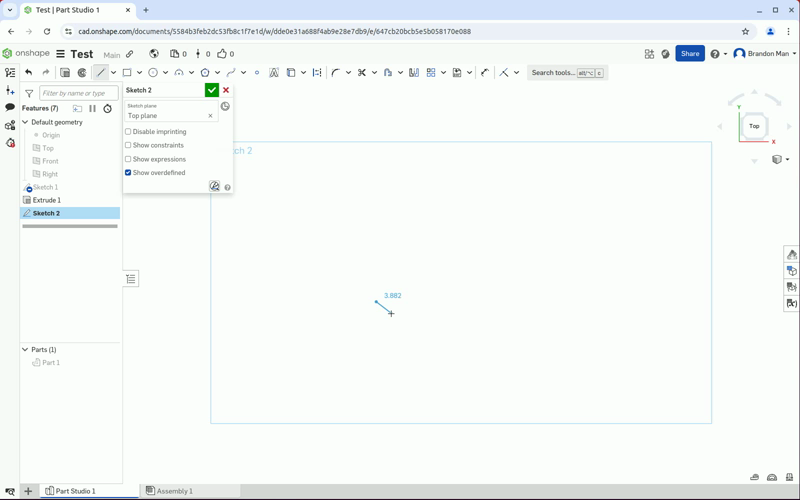
mouse_move(421, 313)
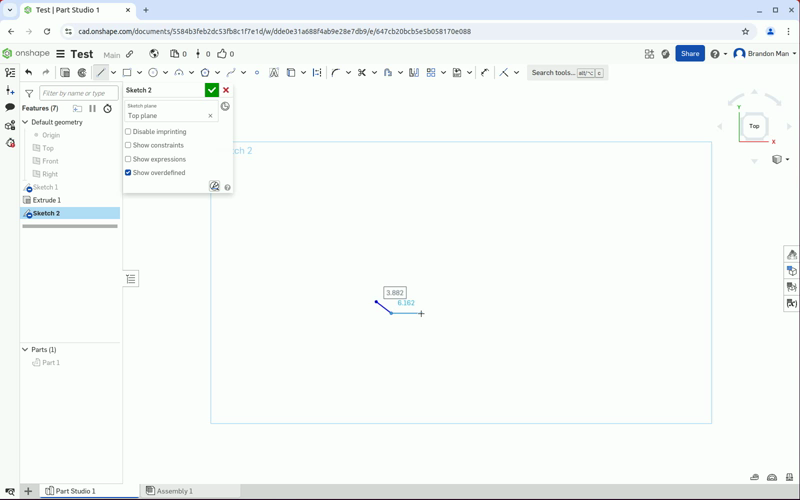
mouse_move(405, 301)
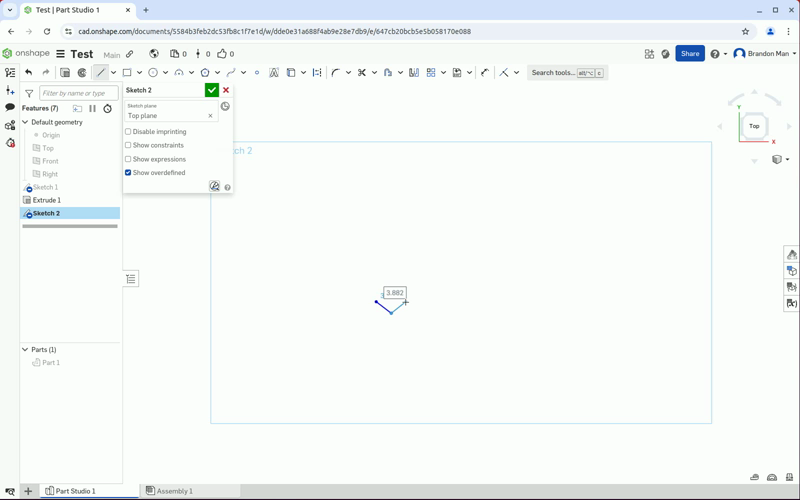
click(405, 301)
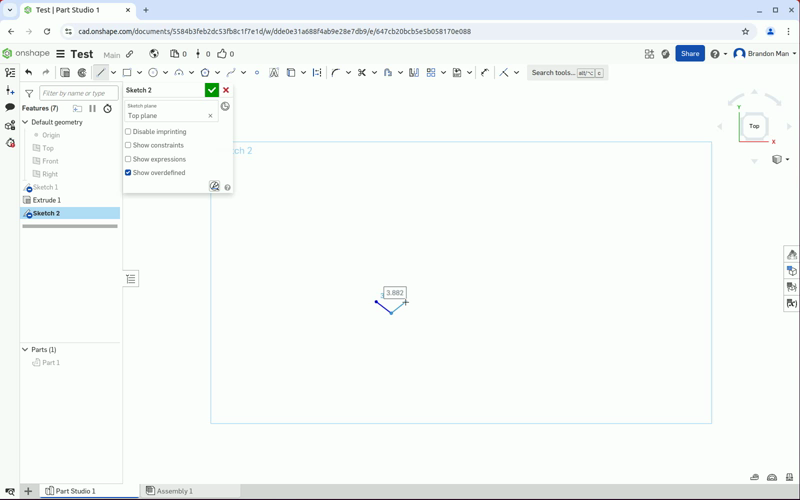
key_up(shift)
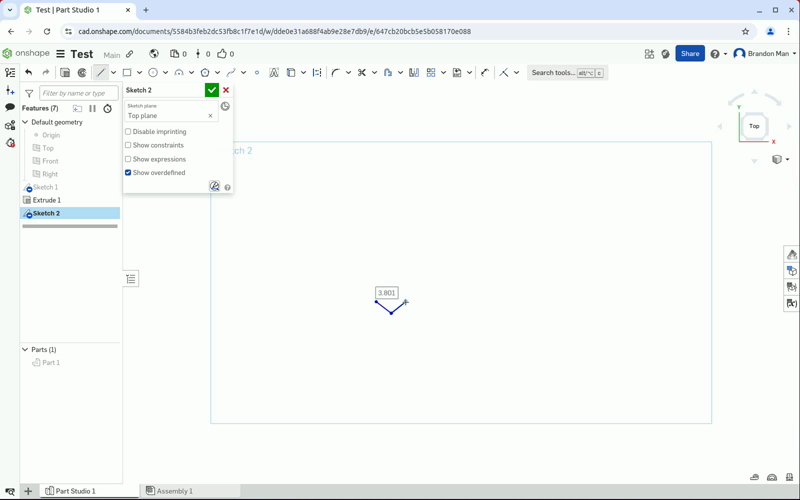
mouse_move(435, 301)
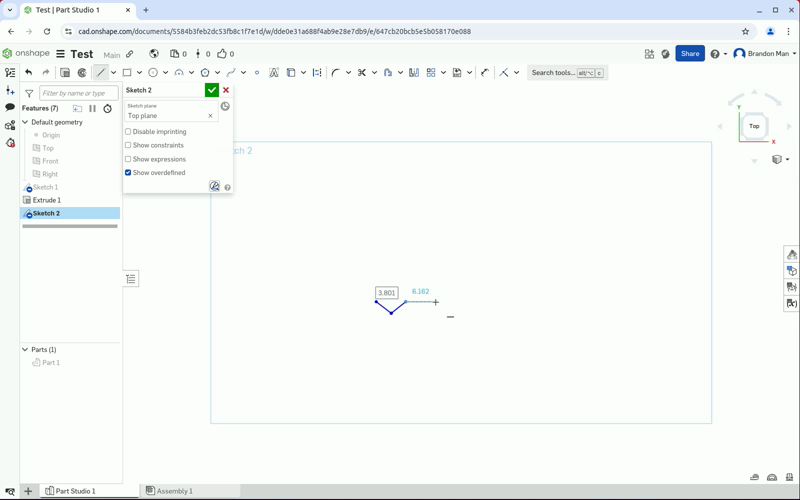
key_down(shift)
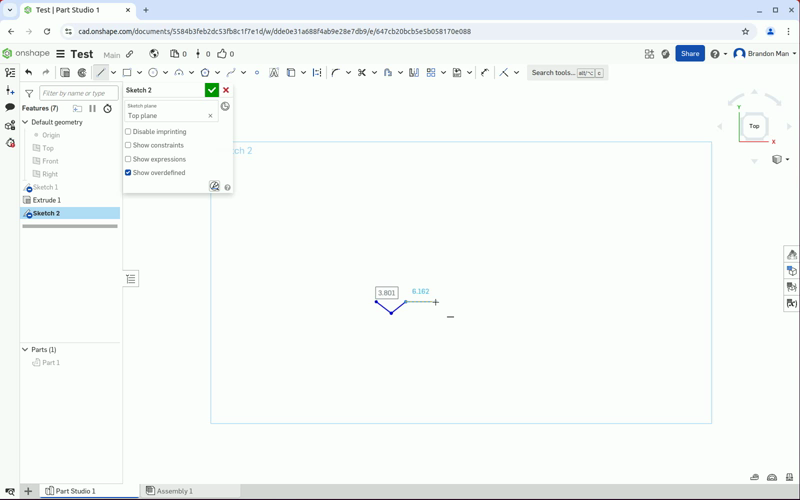
mouse_move(376, 301)
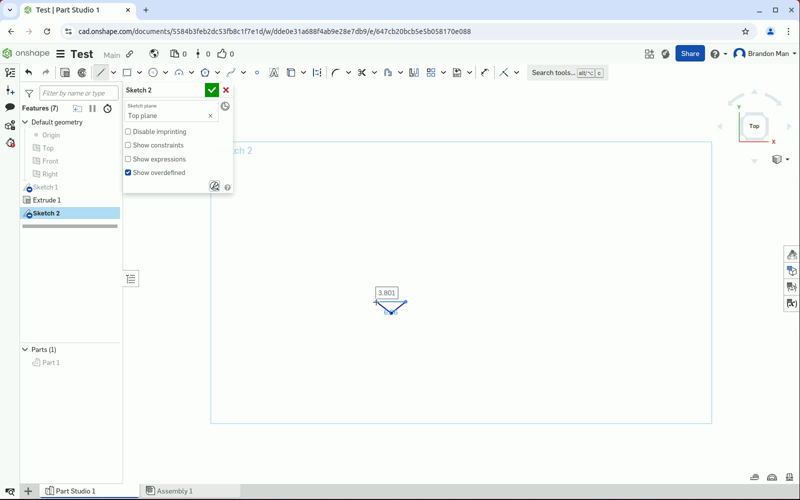
key_up(shift)
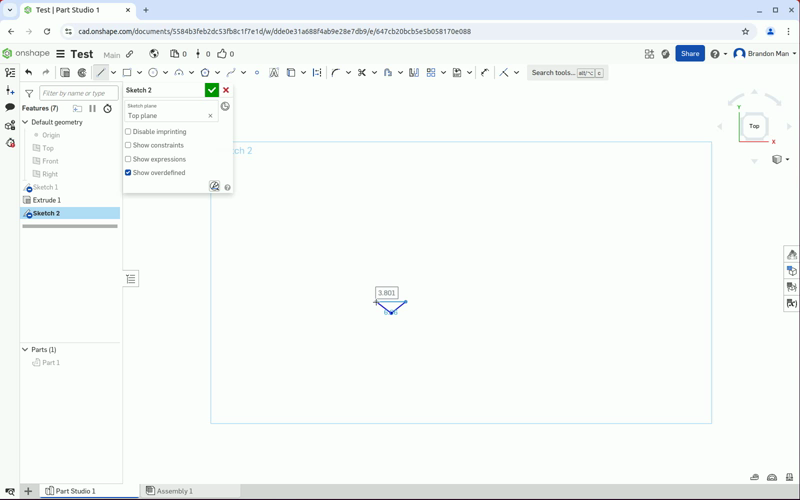
click(376, 301)
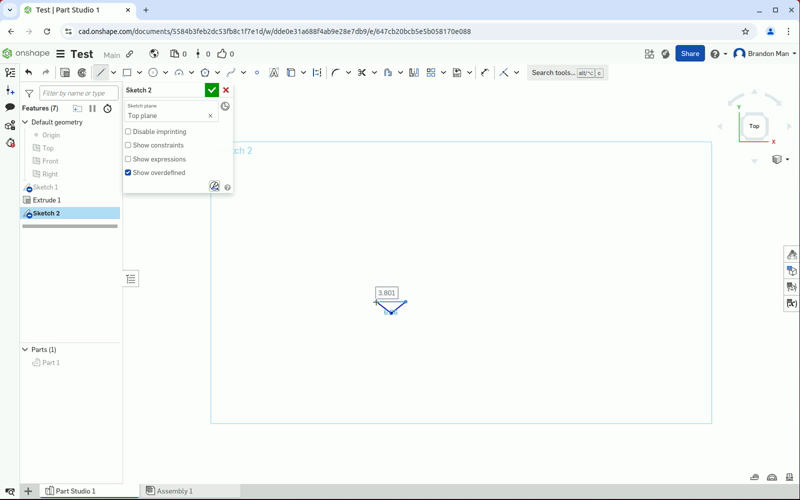
key(esc)
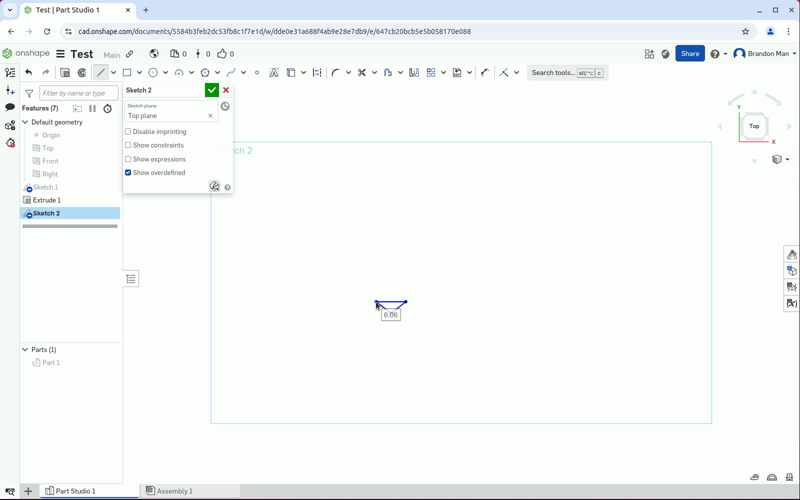
mouse_move(377, 301)
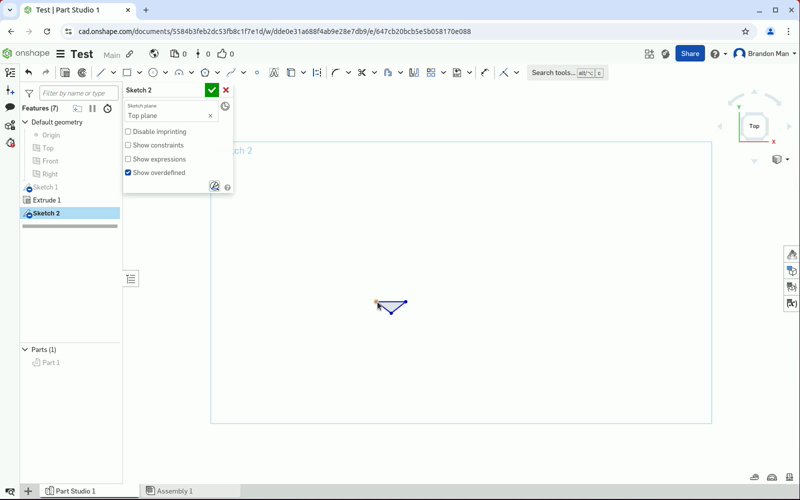
scroll(6)
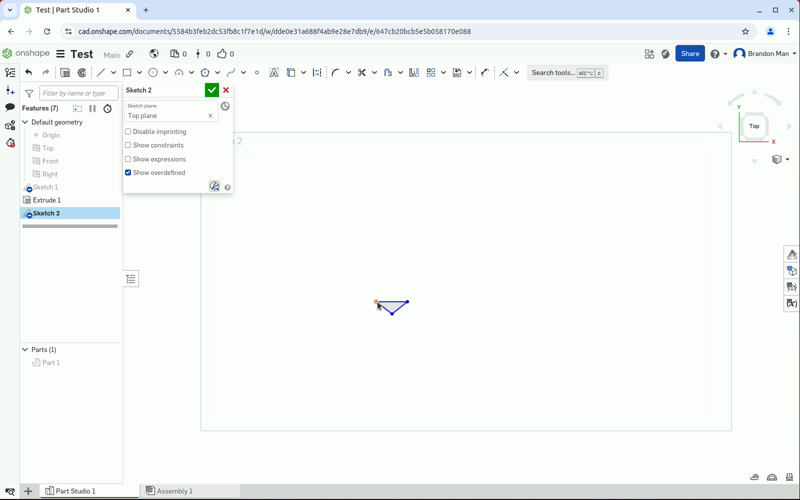
scroll(6)
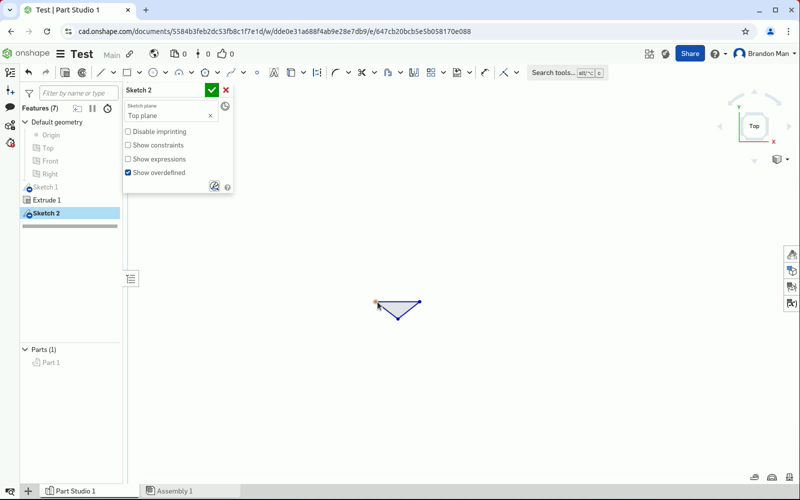
scroll(6)
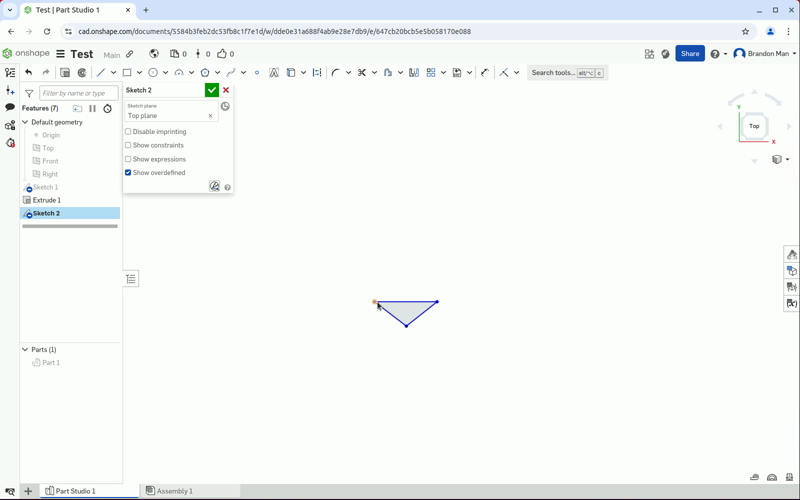
scroll(6)
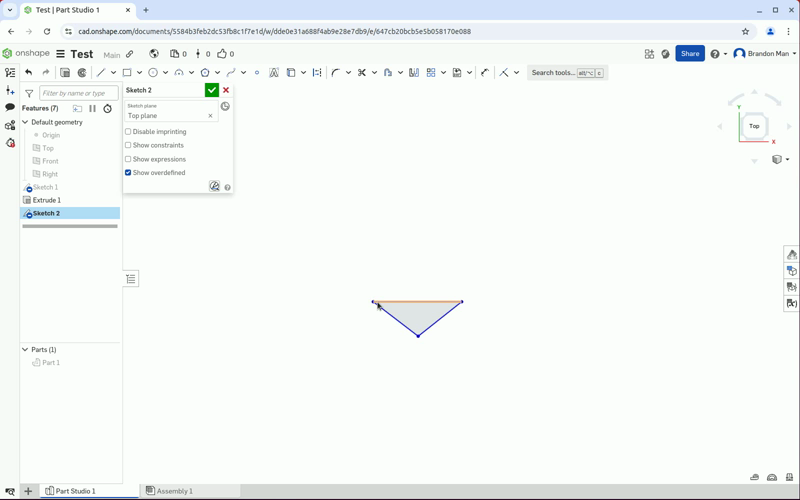
scroll(6)
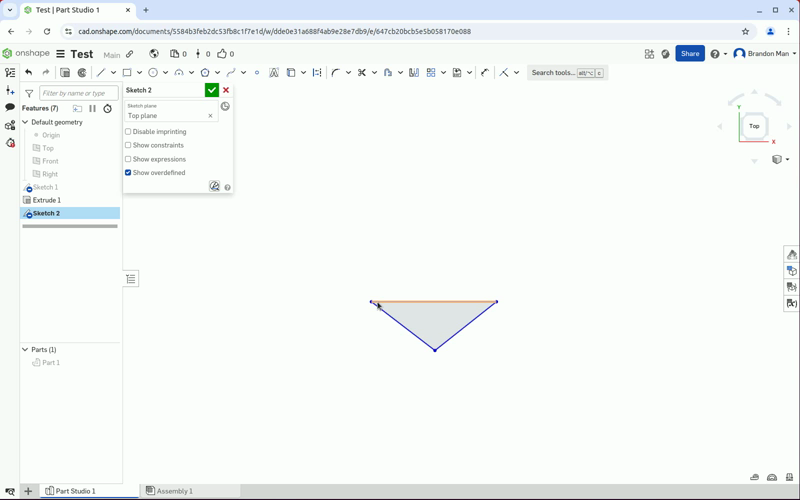
scroll(6)
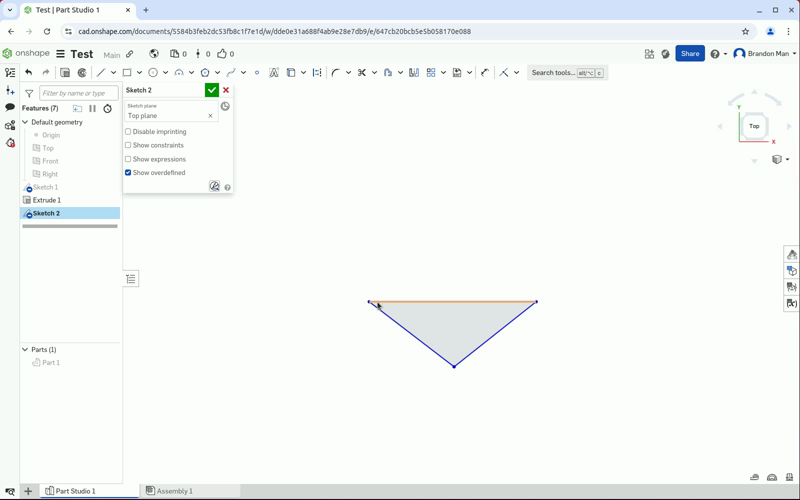
scroll(6)
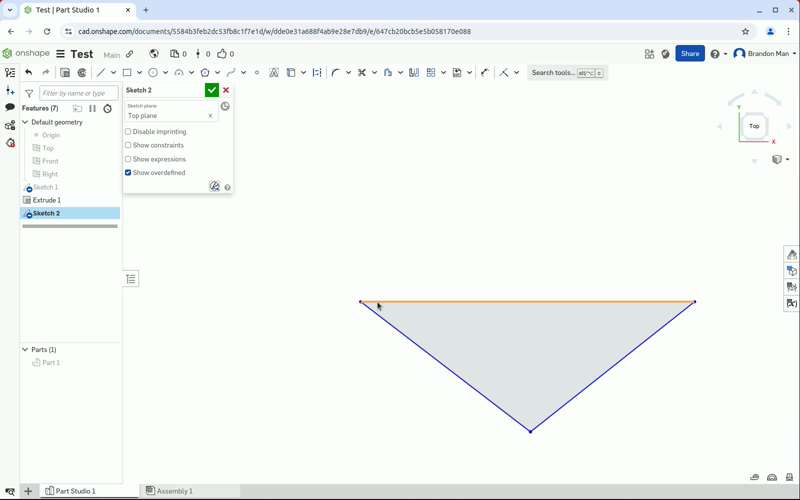
click(377, 301)
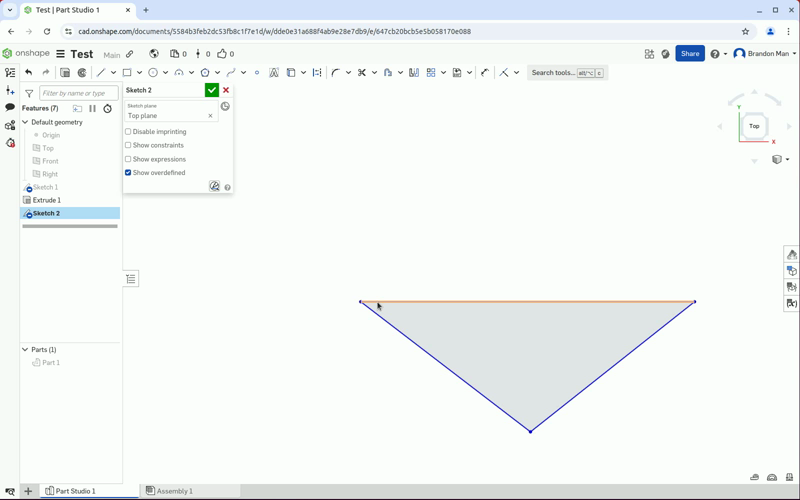
scroll(-6)
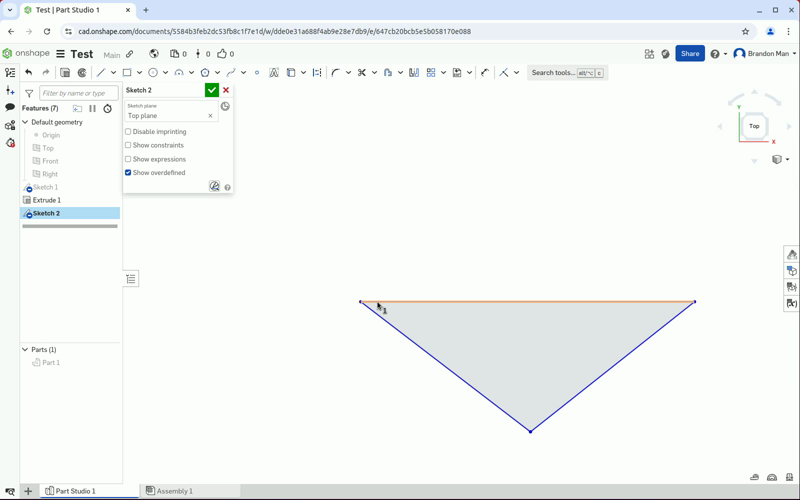
scroll(-6)
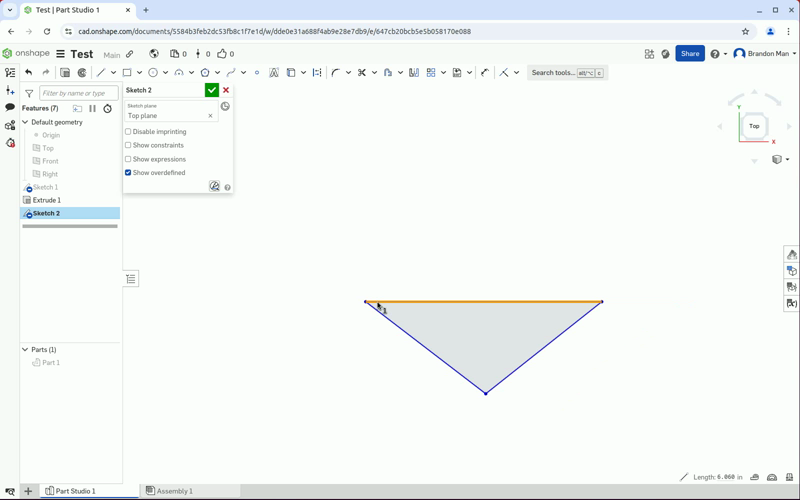
scroll(-6)
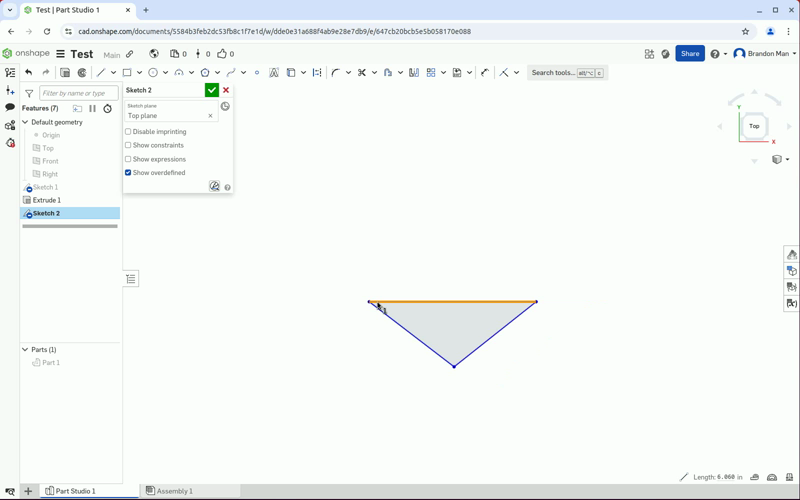
scroll(-6)
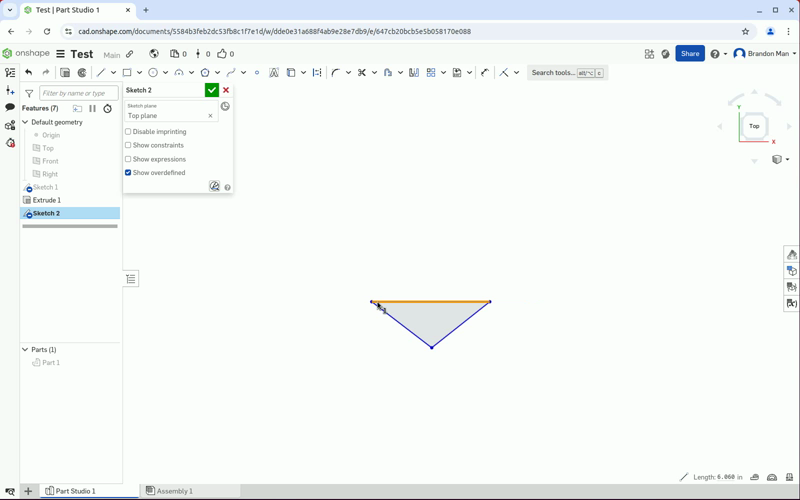
scroll(-6)
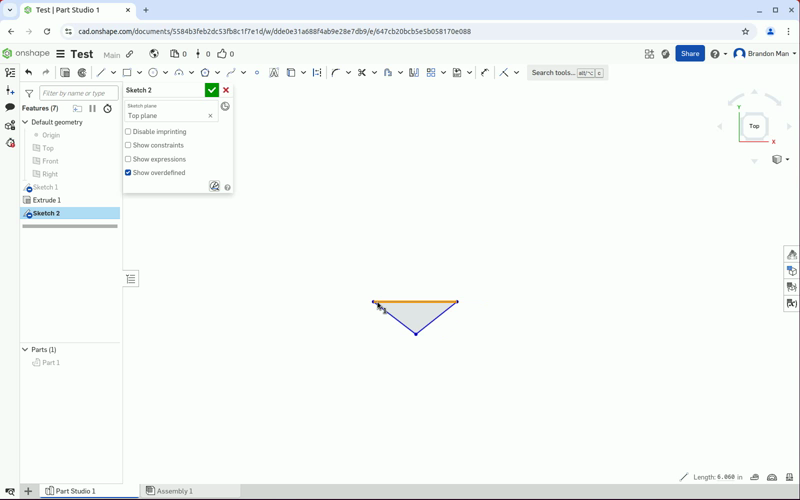
scroll(-6)
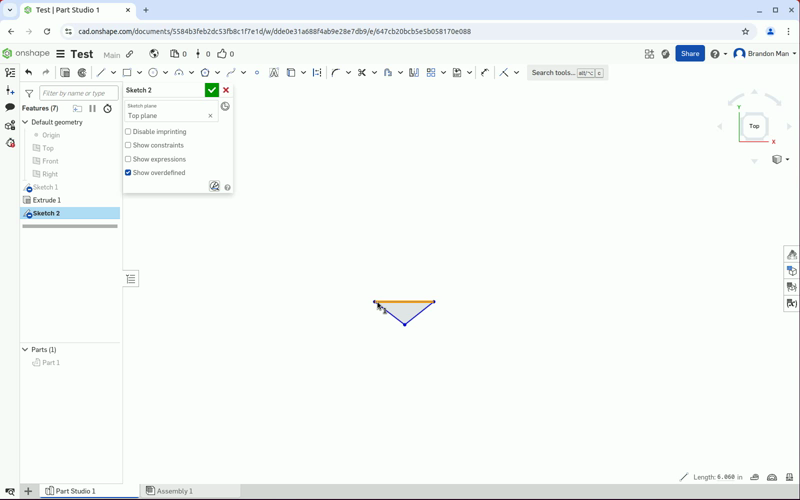
scroll(-6)
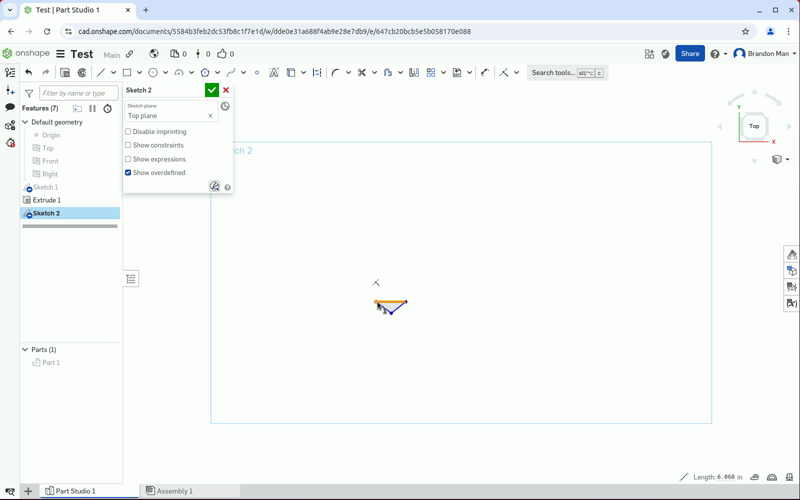
mouse_move(73, 352)
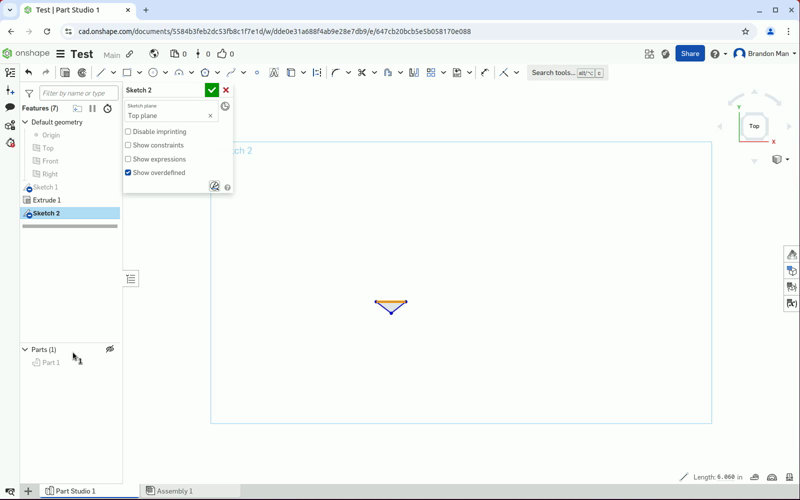
key(shift+y)
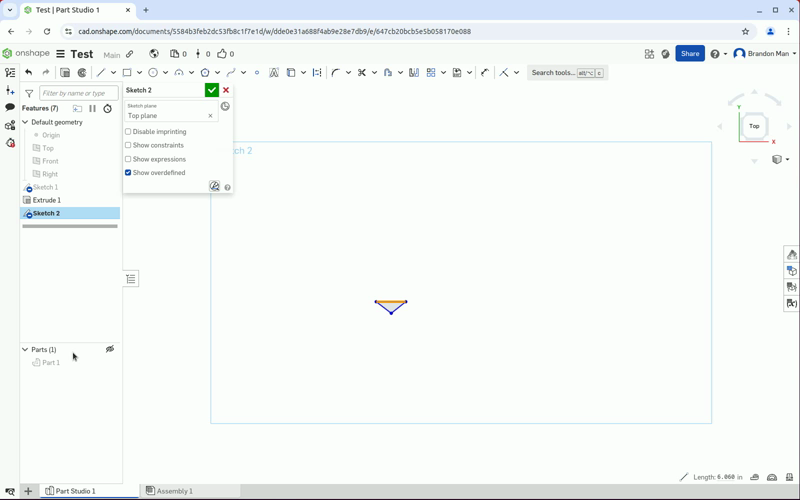
key(shift+e)
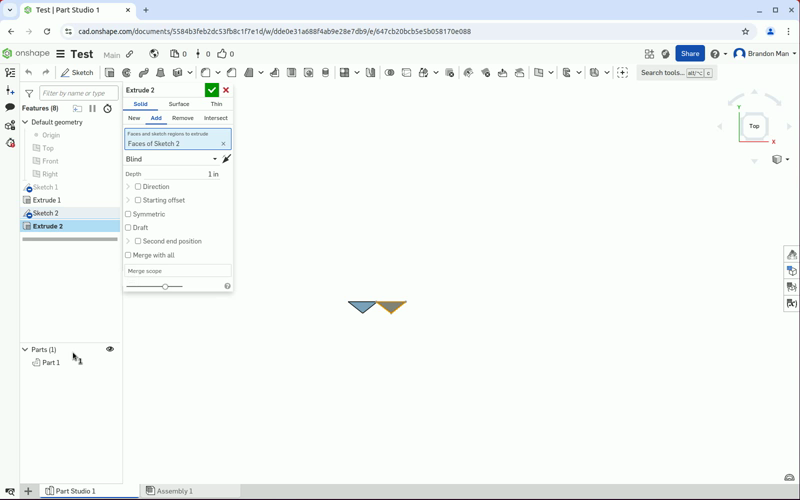
mouse_move(143, 106)
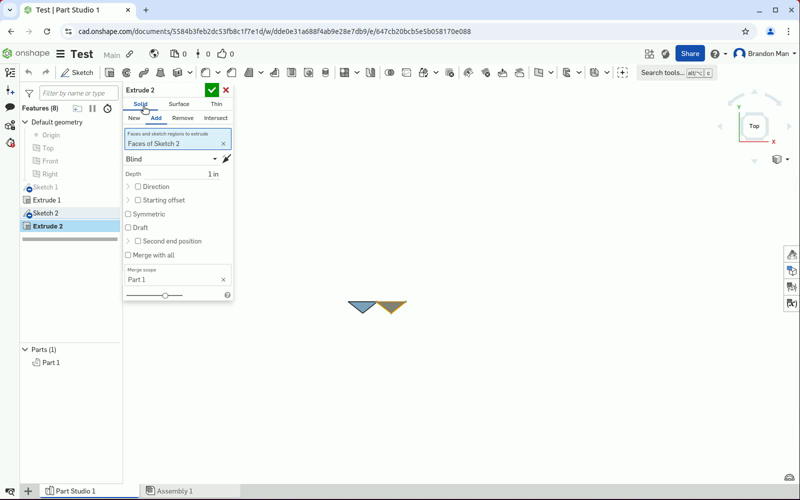
click(143, 106)
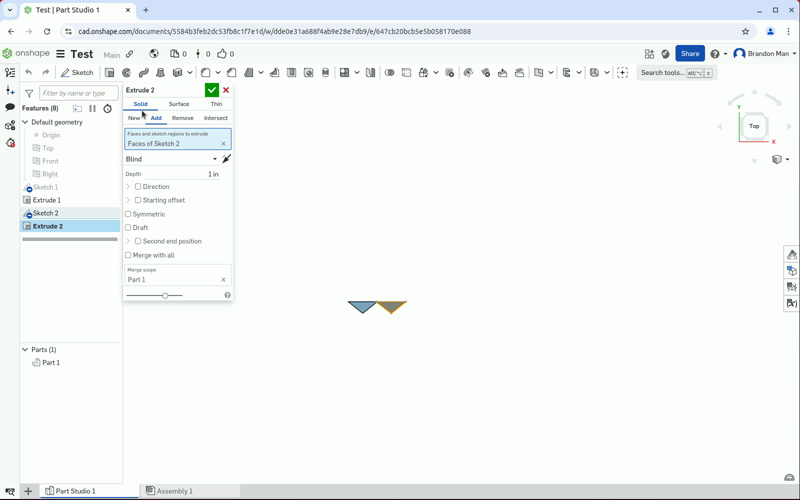
mouse_move(137, 120)
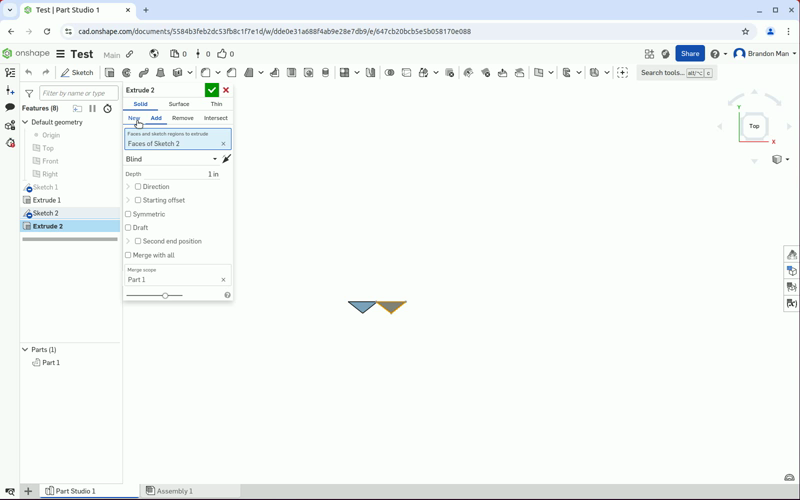
click(137, 120)
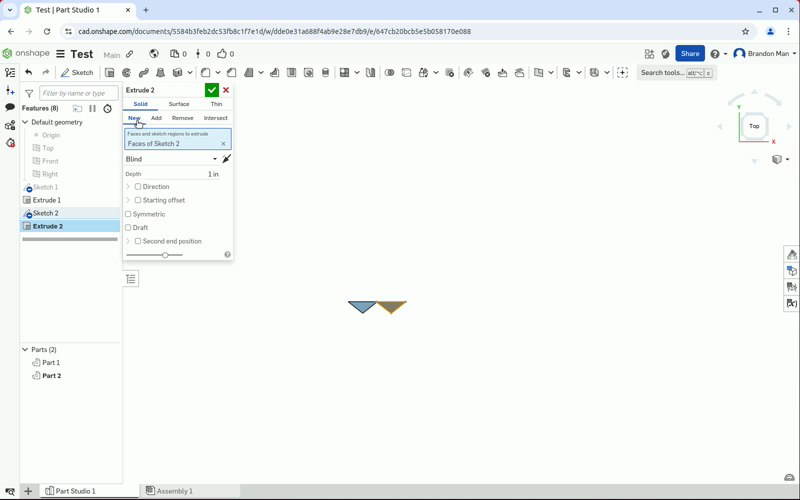
key(tab, 4)
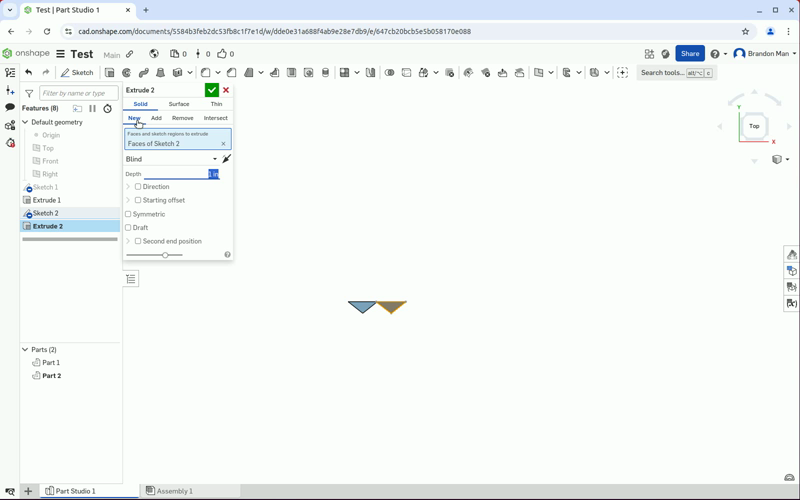
text(7.703)
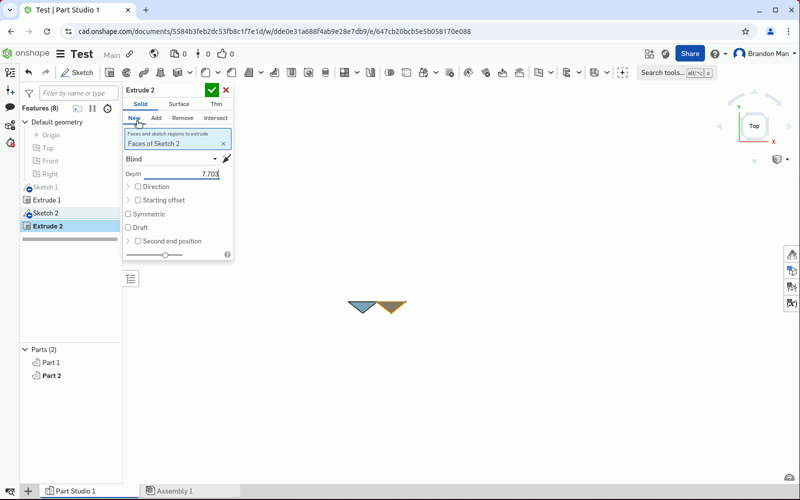
key(enter)
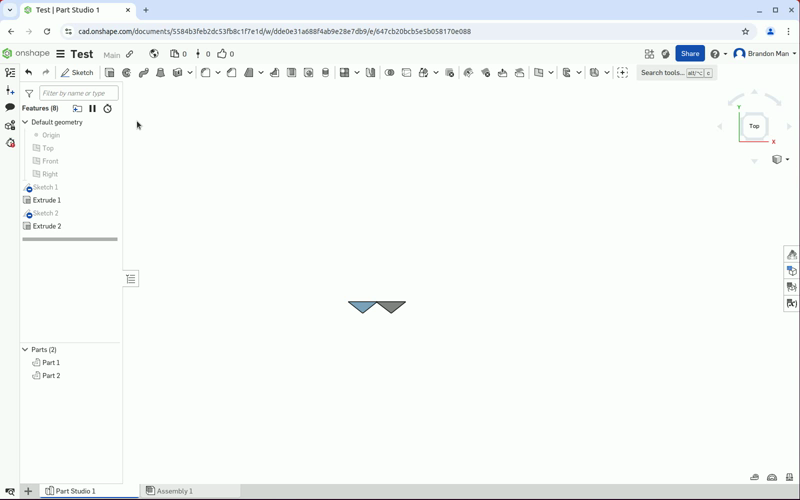
key(shift+h)
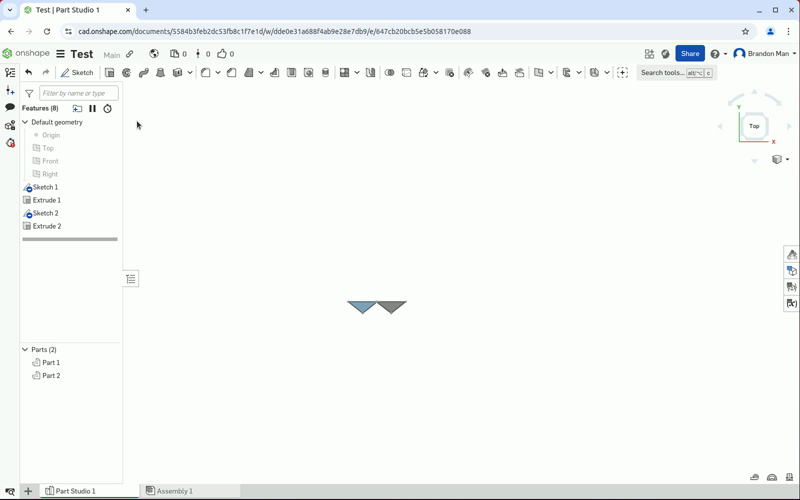
key(shift+h)
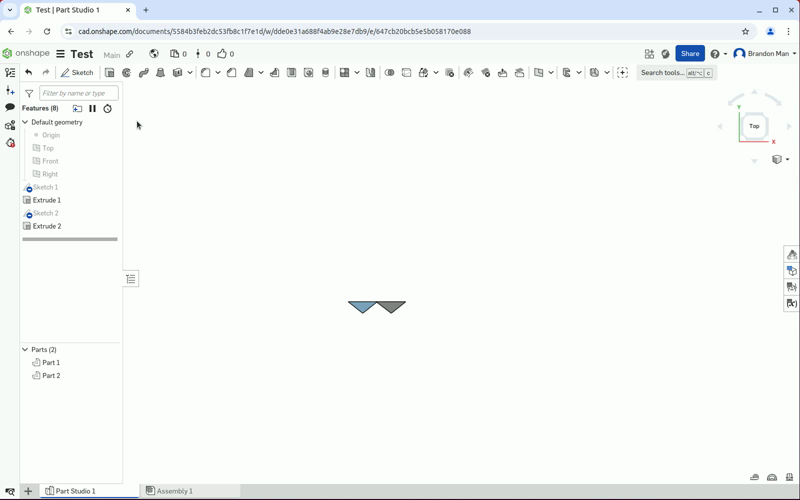
mouse_move(73, 189)
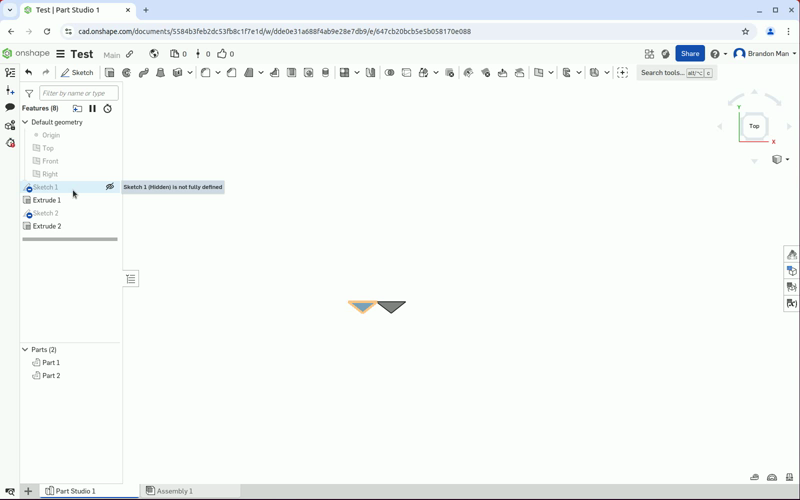
click(73, 189)
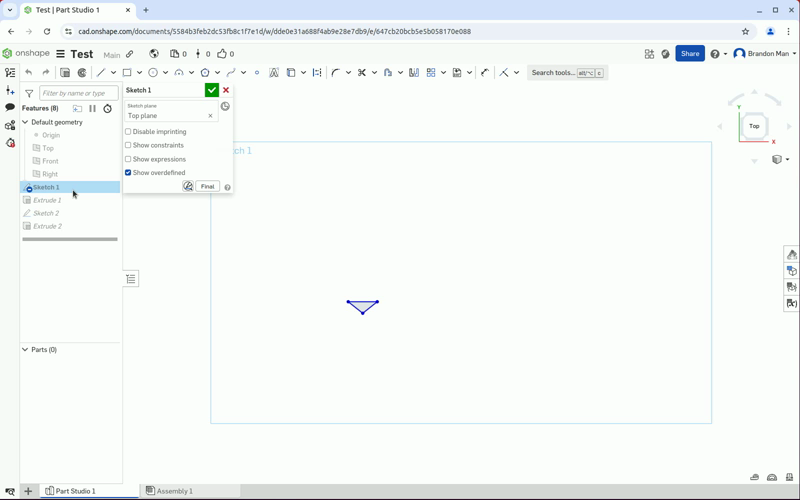
mouse_move(229, 92)
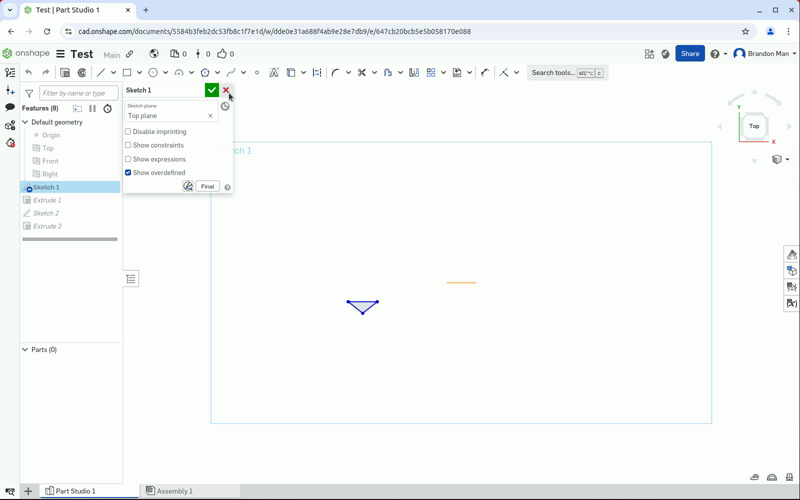
click(229, 92)
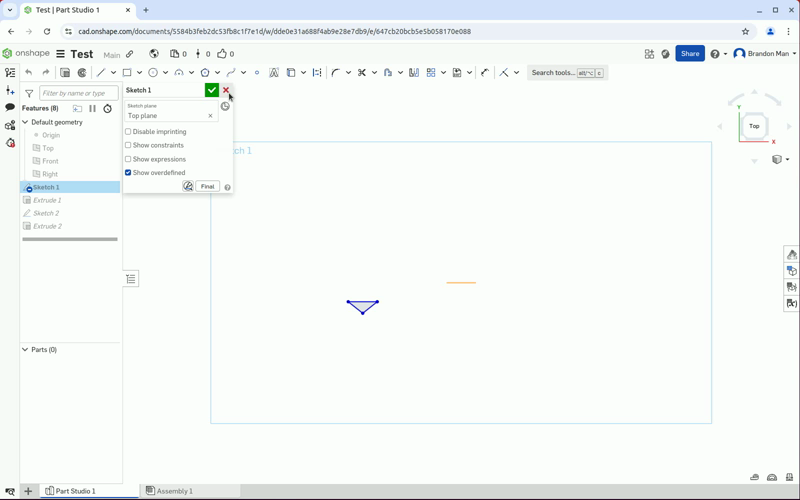
key(shift+s)
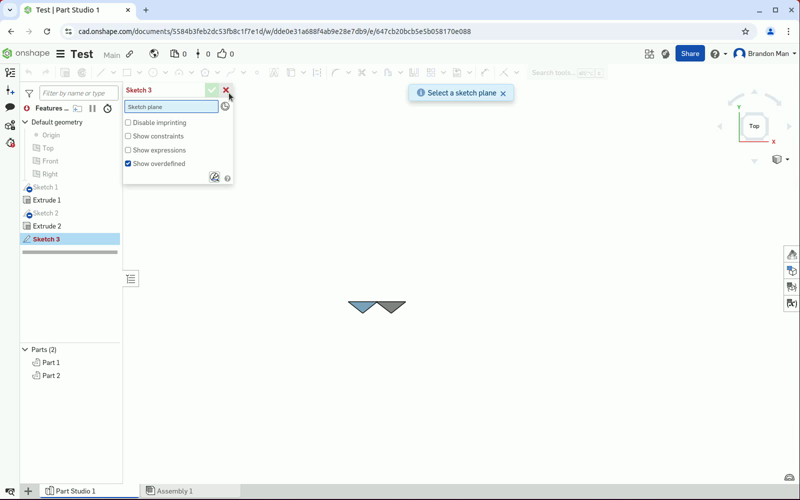
mouse_move(73, 150)
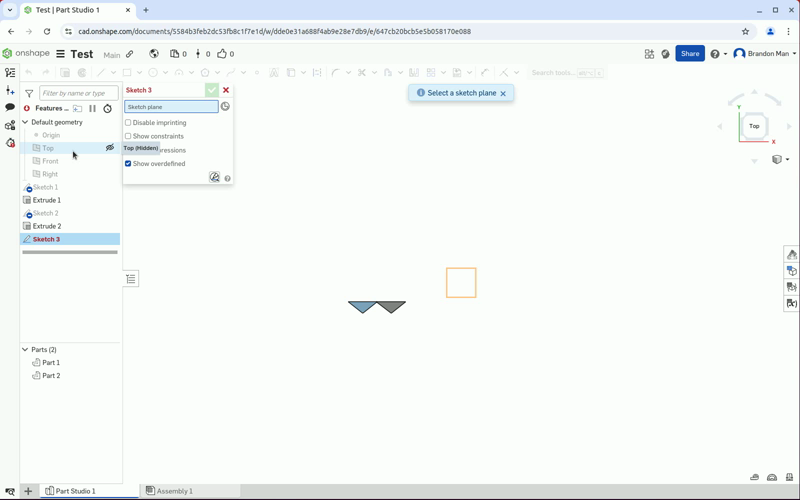
click(73, 150)
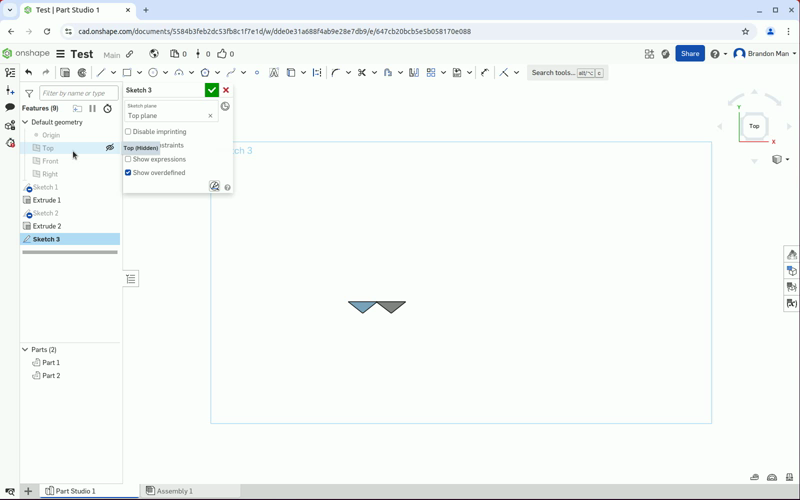
mouse_move(73, 352)
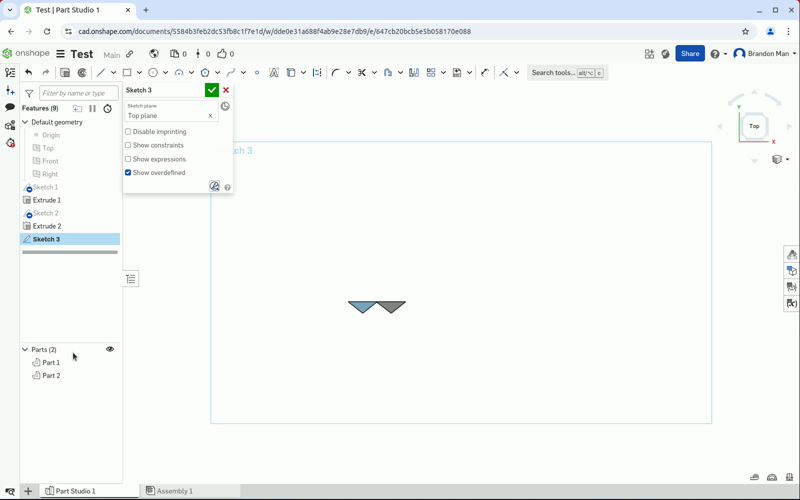
key(y)
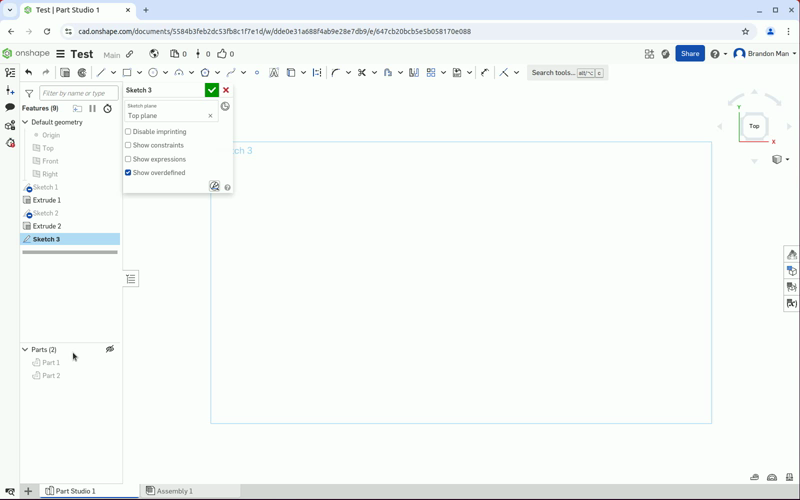
key(l)
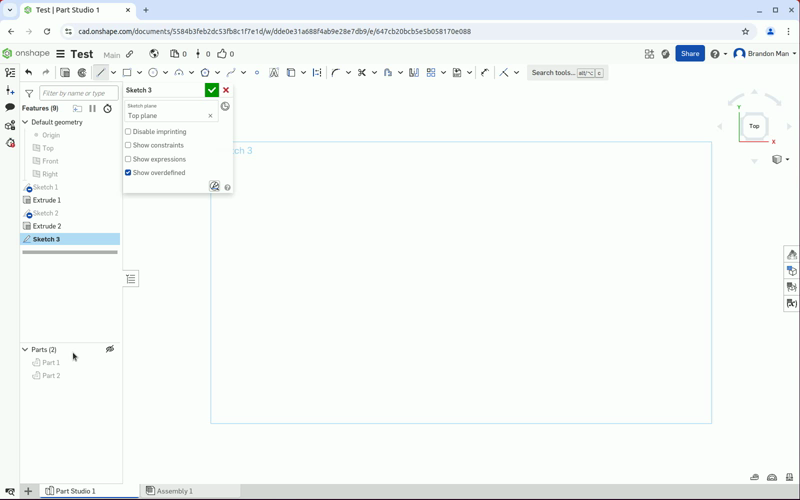
key_down(shift)
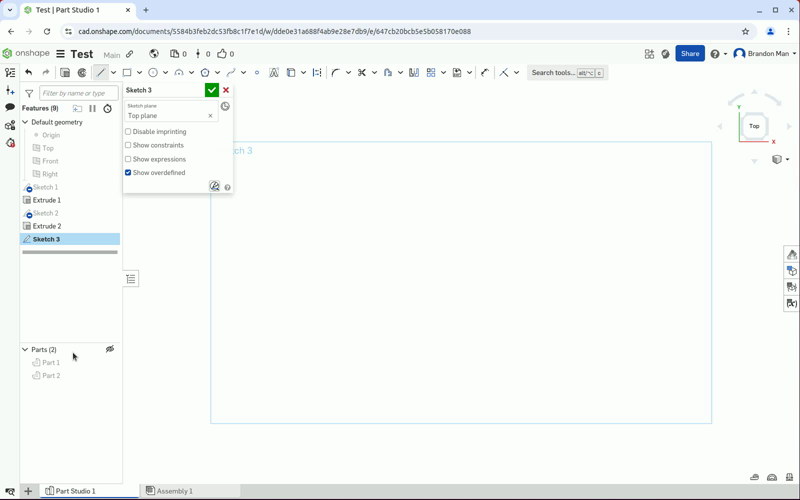
mouse_move(404, 301)
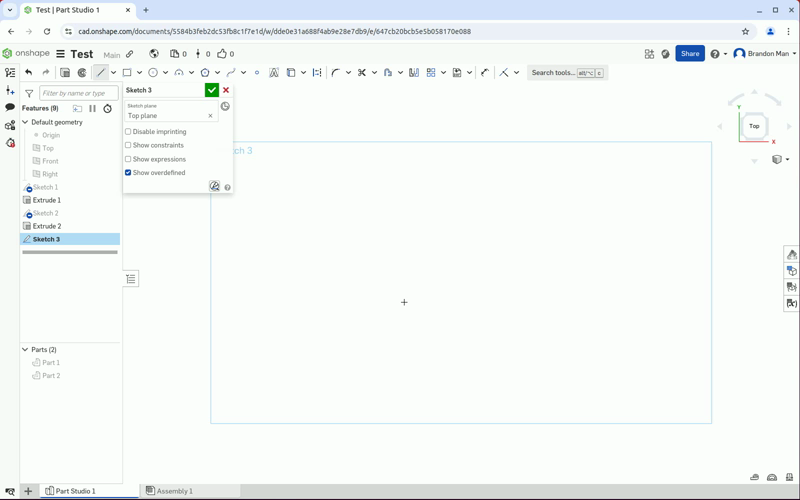
click(404, 301)
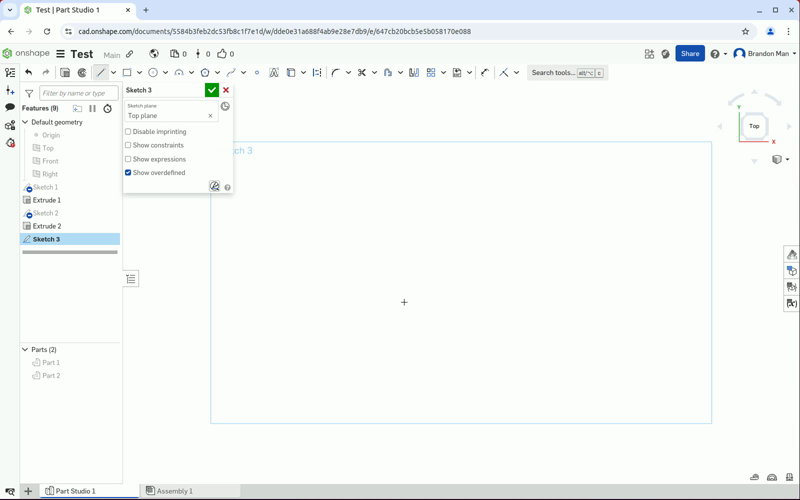
key_up(shift)
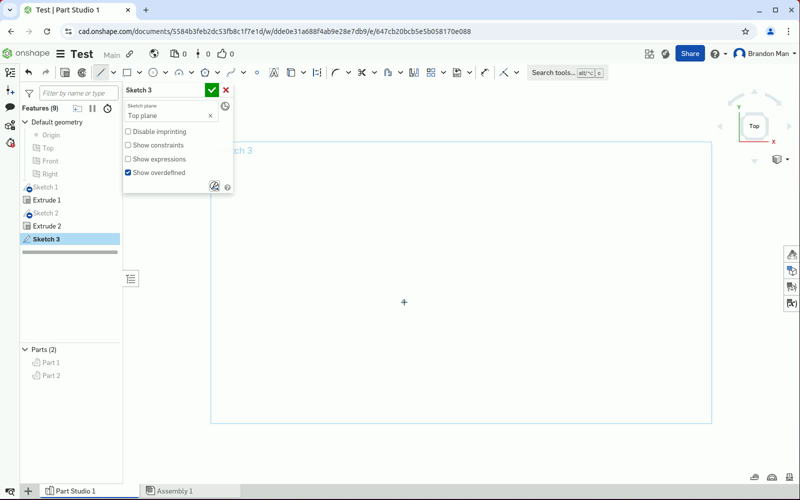
key_down(shift)
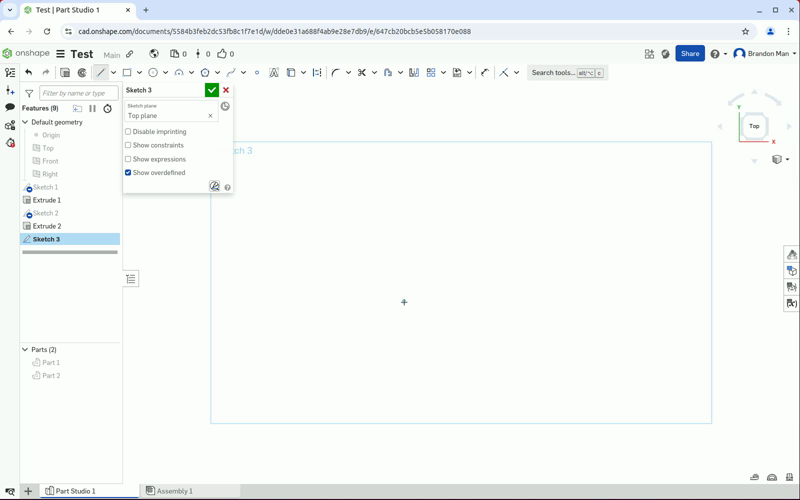
mouse_move(434, 301)
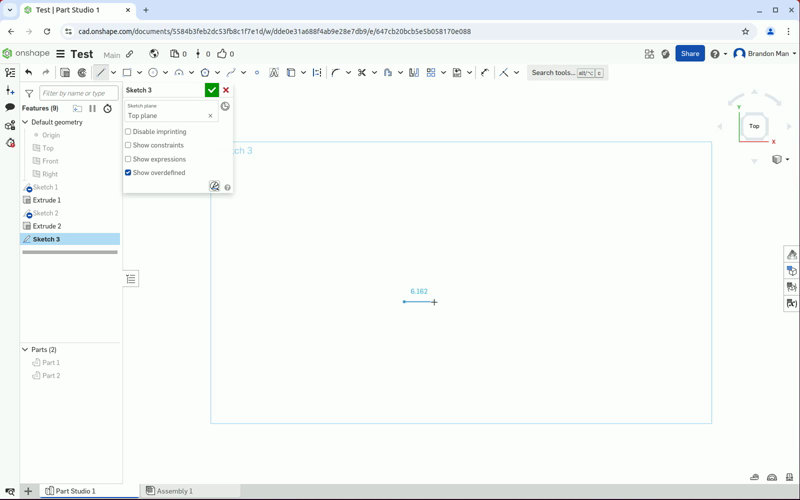
mouse_move(419, 313)
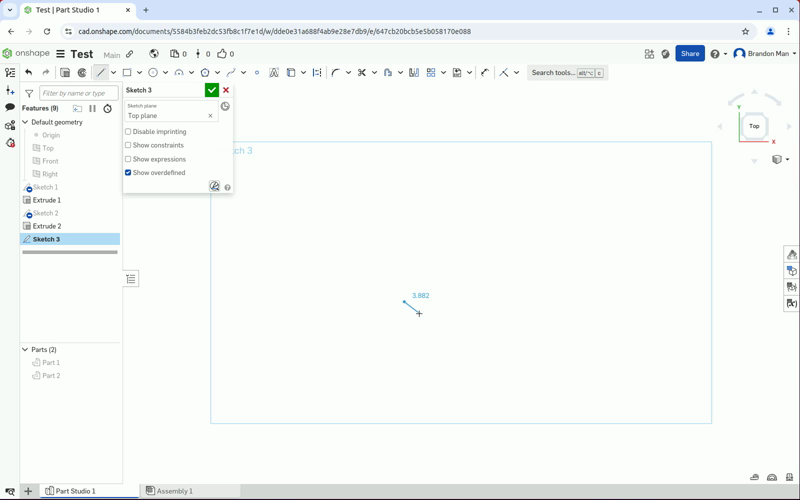
click(419, 313)
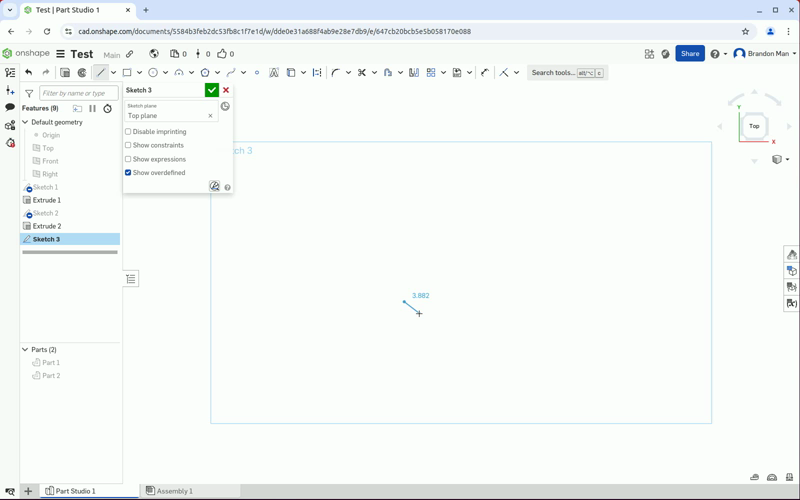
key_up(shift)
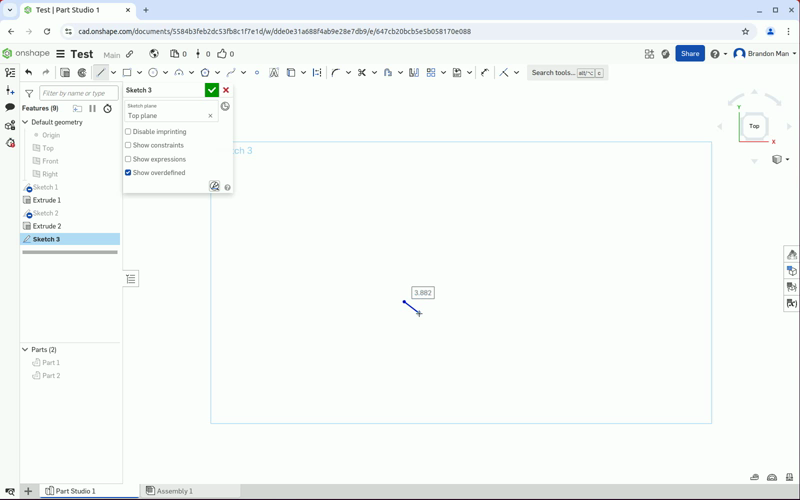
key_down(shift)
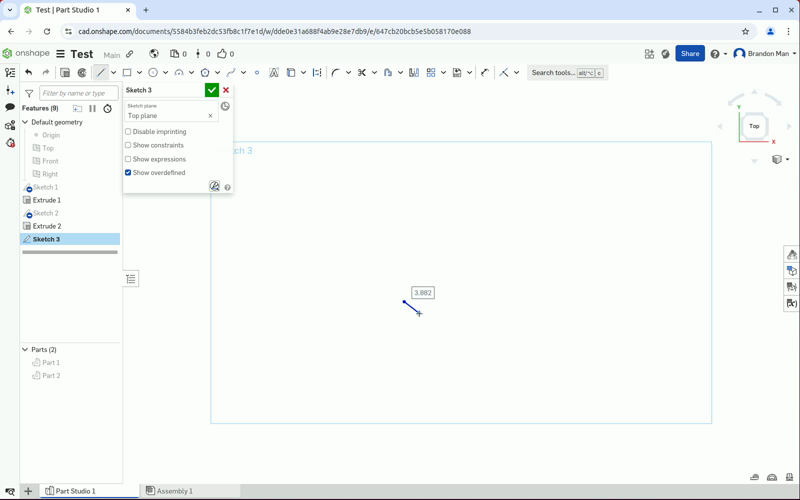
mouse_move(449, 313)
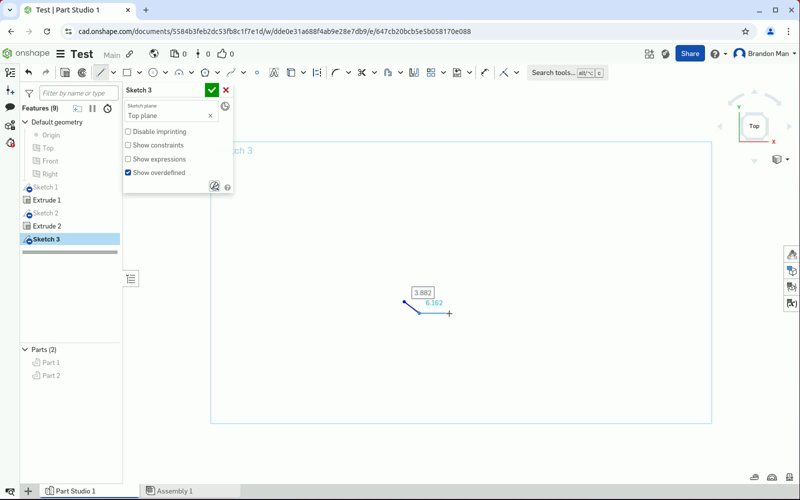
mouse_move(433, 301)
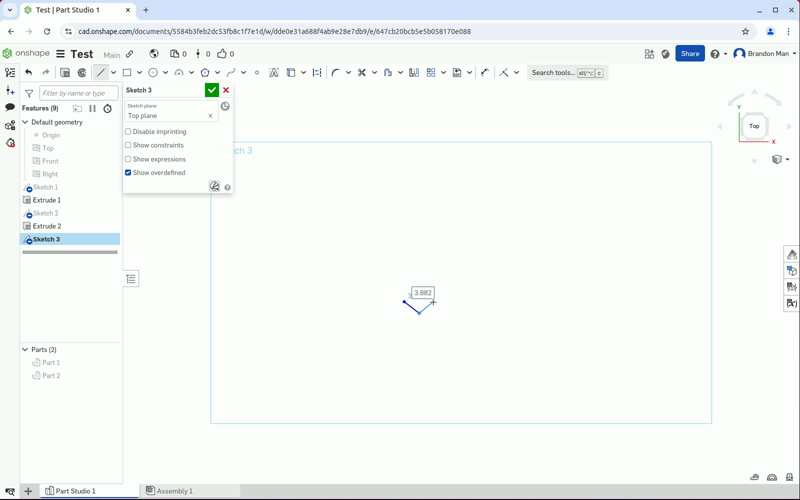
click(433, 301)
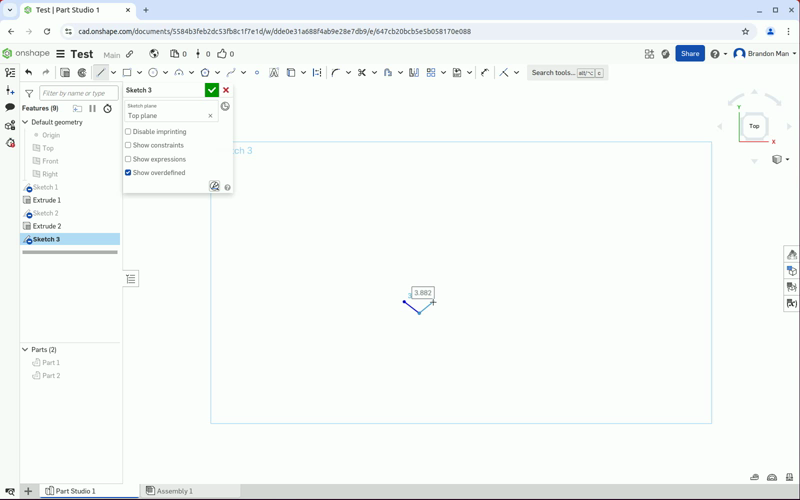
key_up(shift)
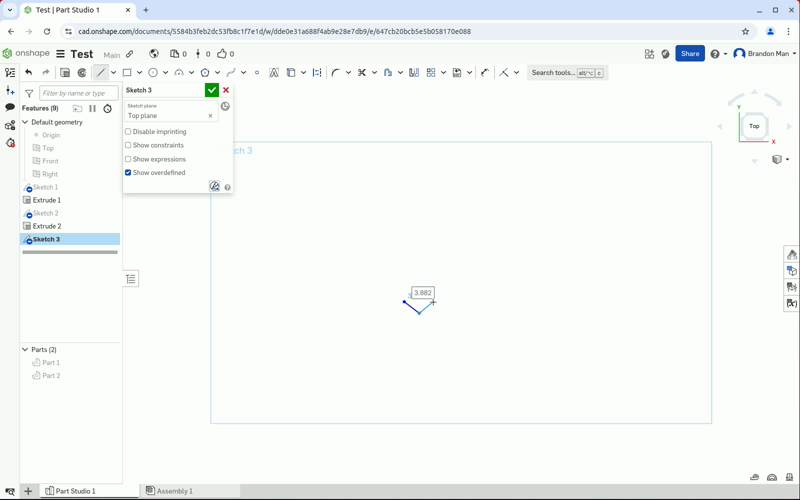
mouse_move(463, 301)
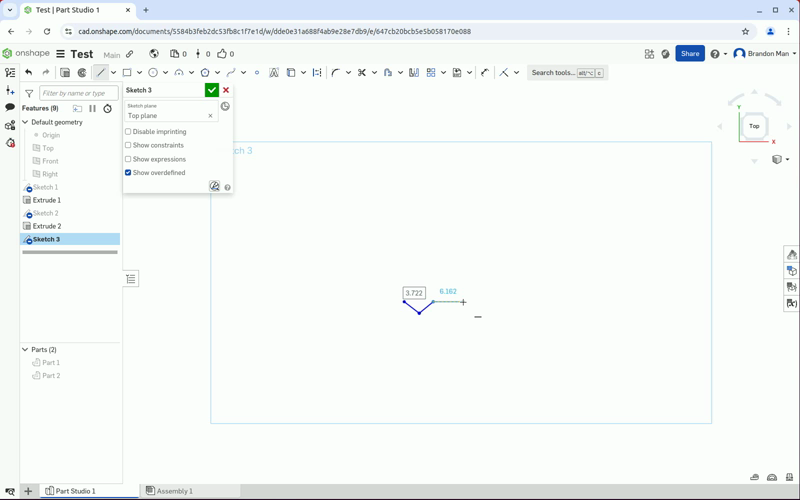
key_down(shift)
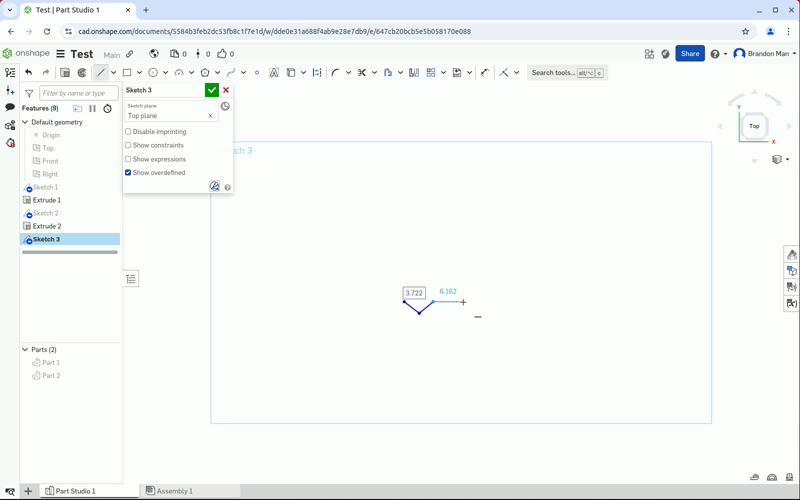
mouse_move(404, 301)
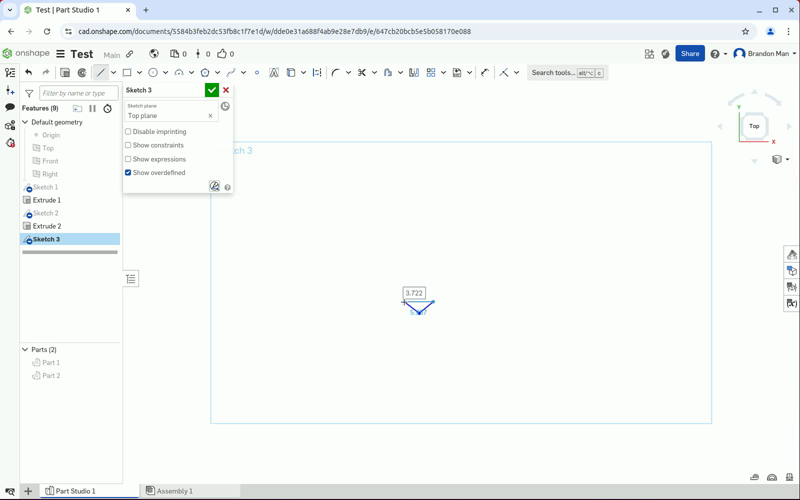
key_up(shift)
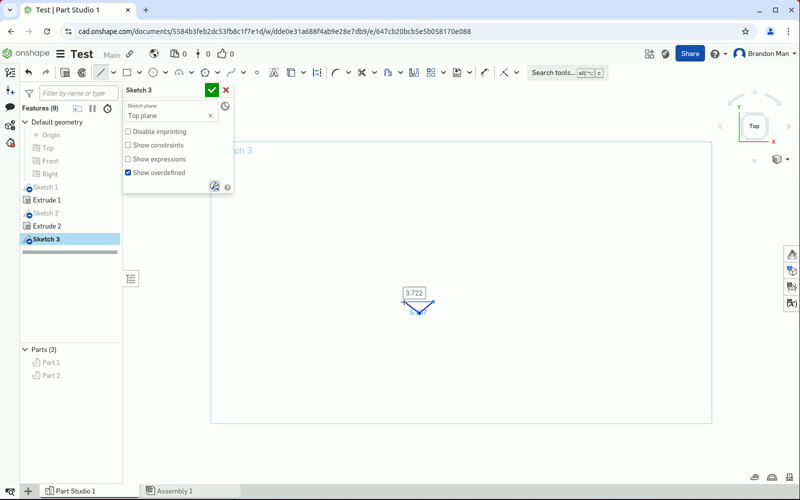
click(404, 301)
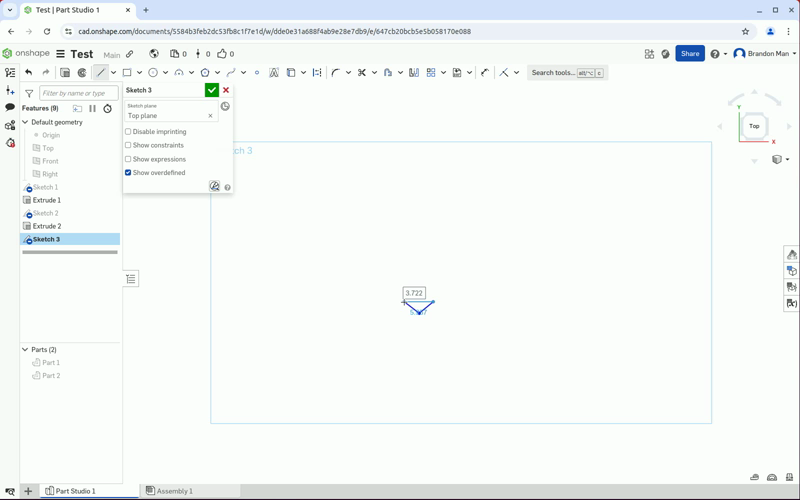
key(esc)
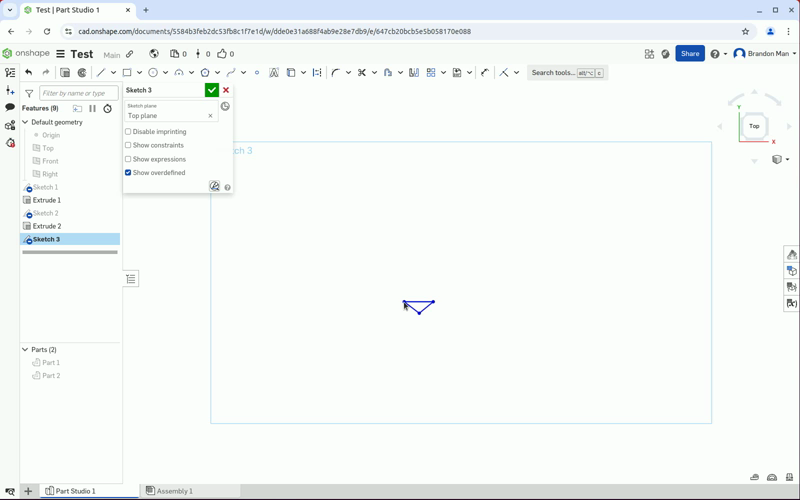
mouse_move(428, 304)
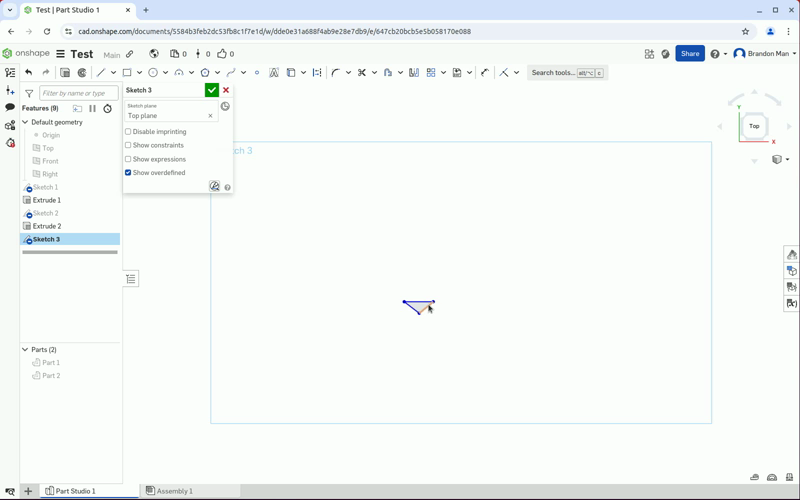
scroll(6)
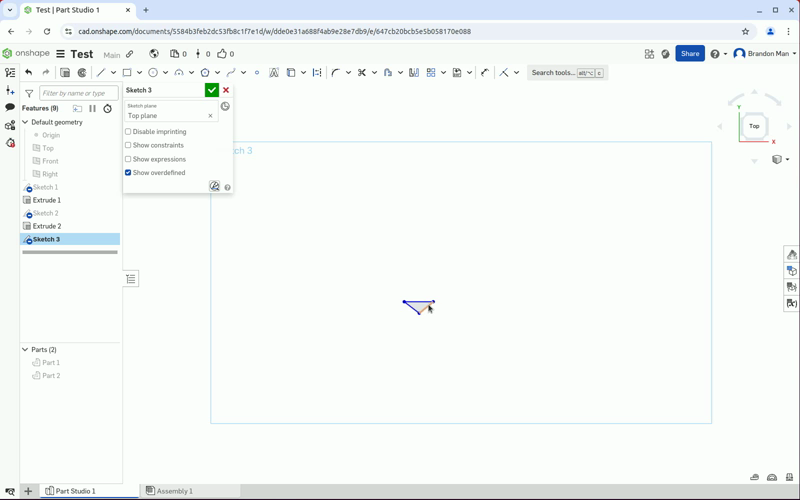
scroll(6)
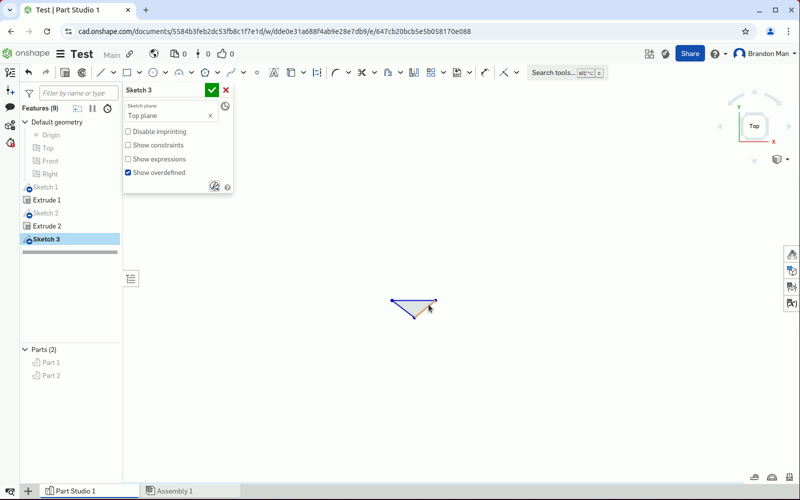
scroll(6)
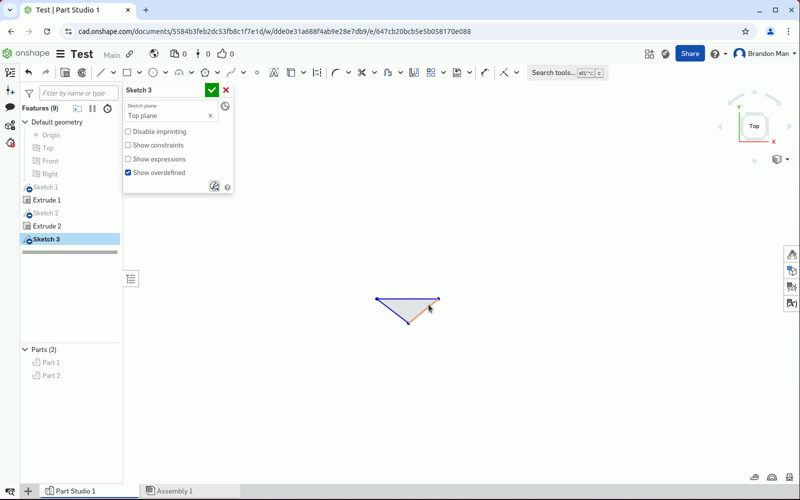
scroll(6)
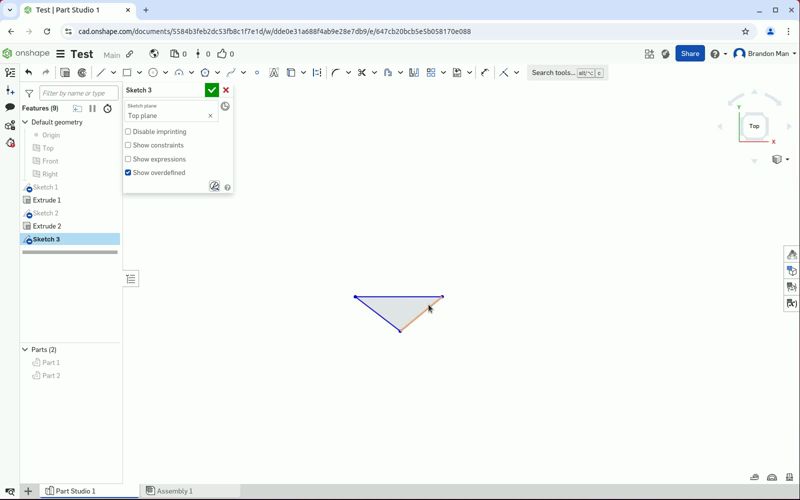
scroll(6)
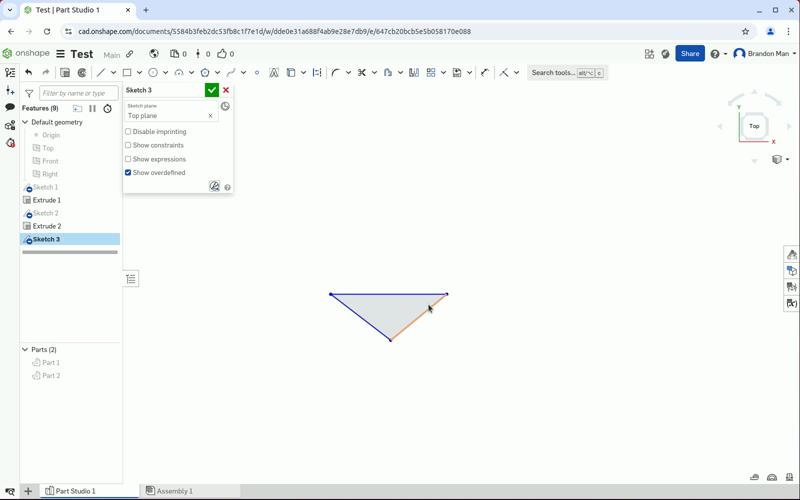
scroll(6)
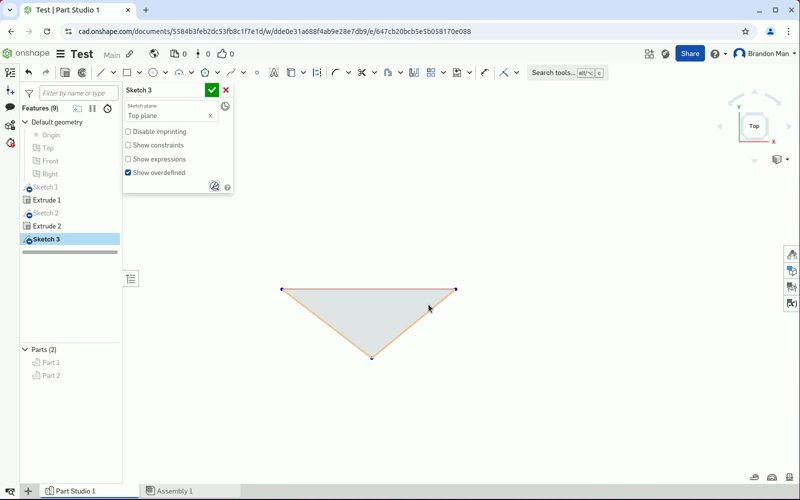
scroll(6)
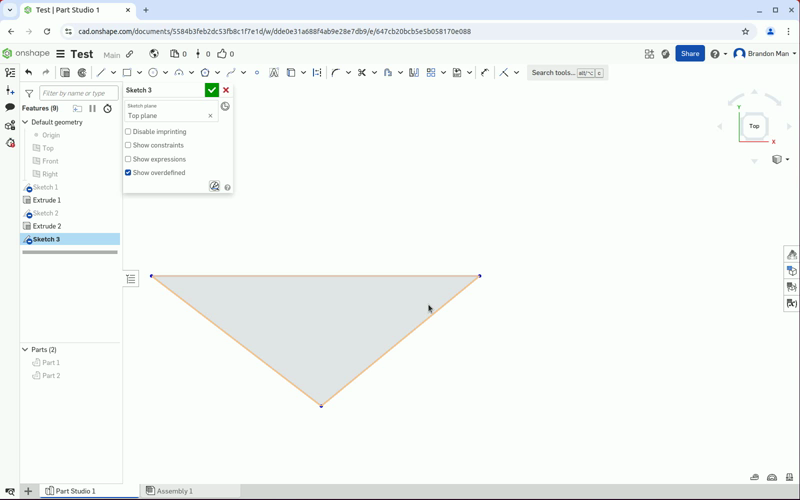
click(428, 304)
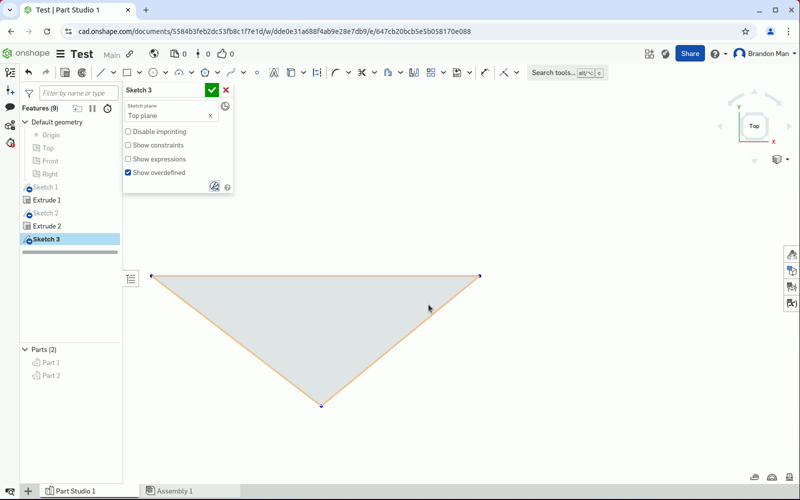
scroll(-6)
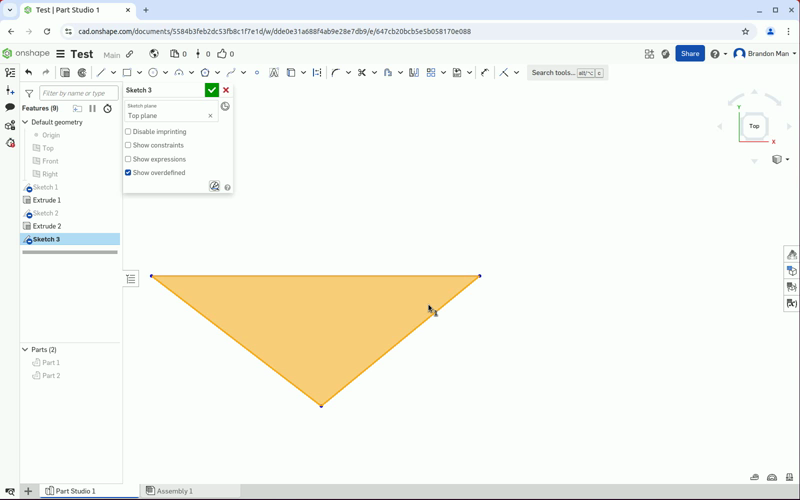
scroll(-6)
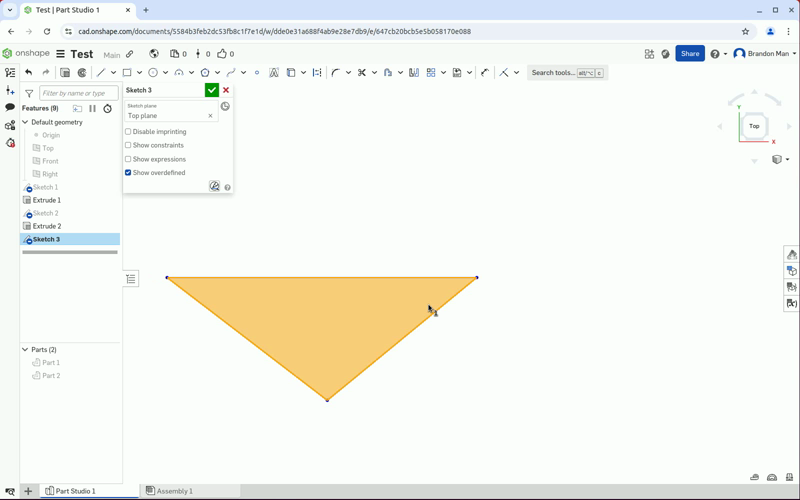
scroll(-6)
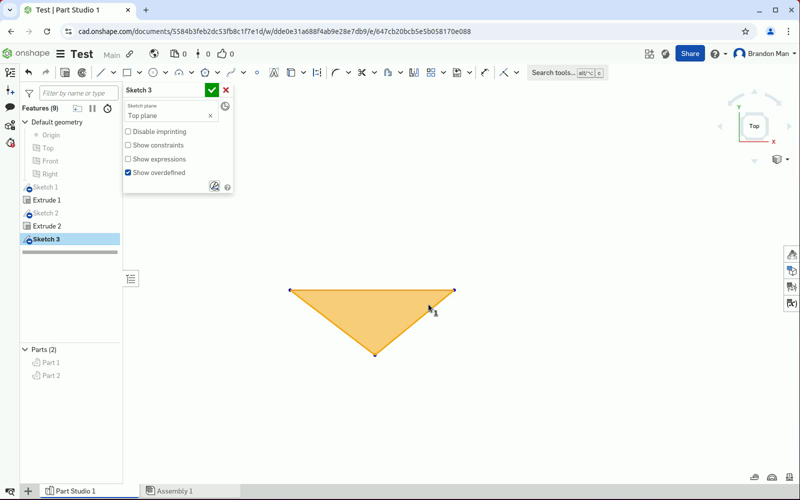
scroll(-6)
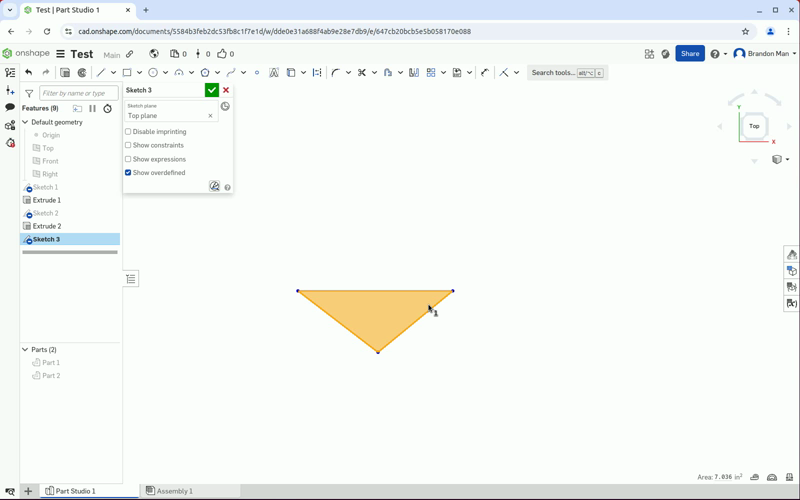
scroll(-6)
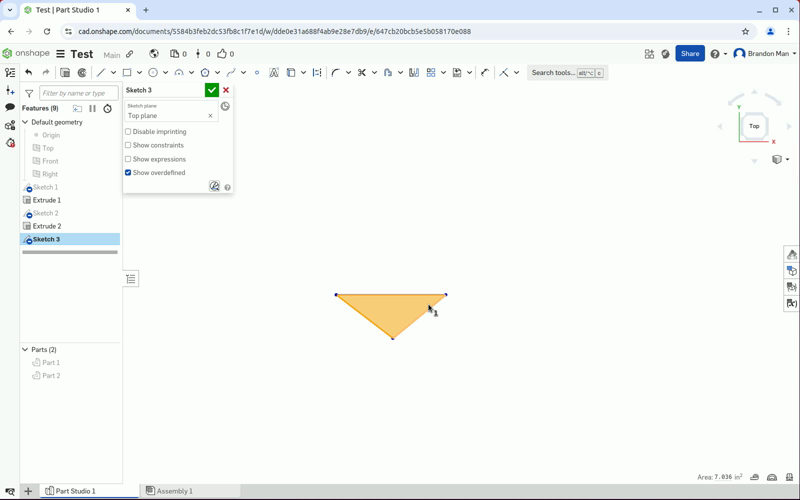
scroll(-6)
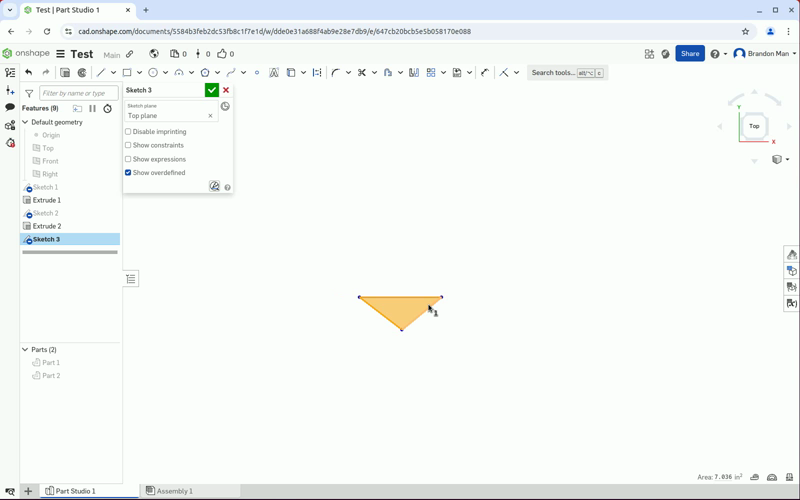
scroll(-6)
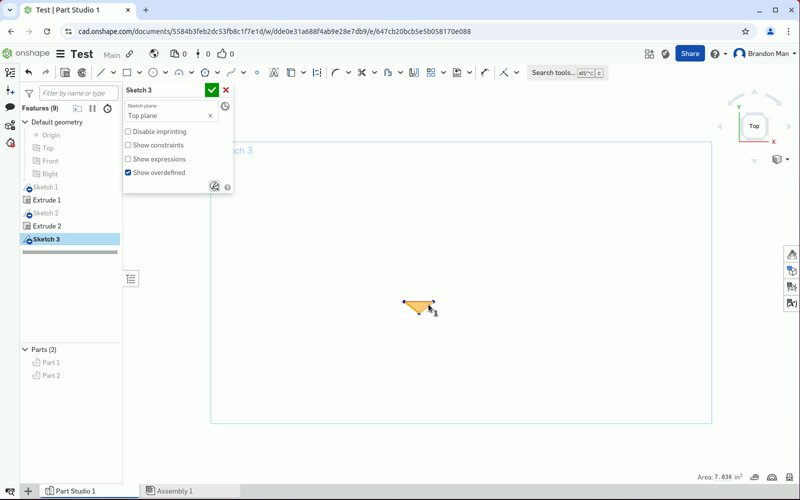
mouse_move(73, 352)
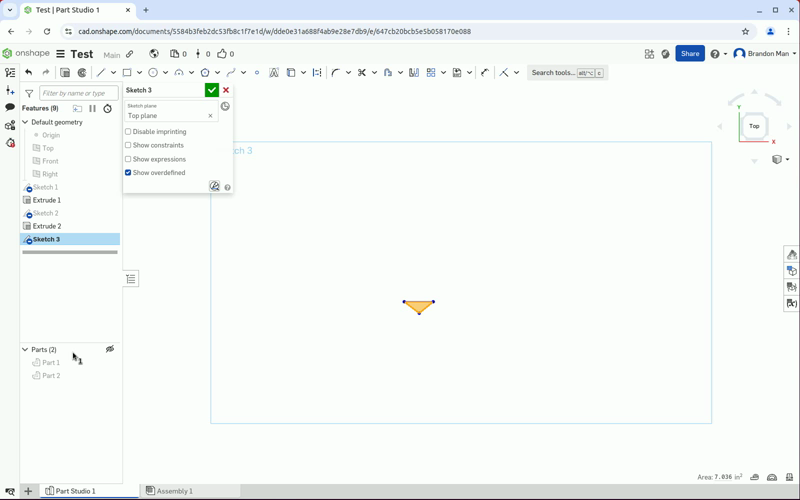
key(shift+y)
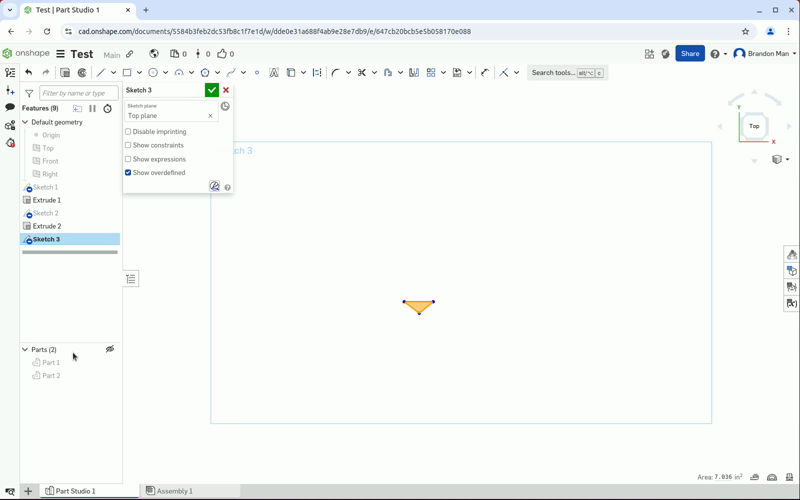
key(shift+e)
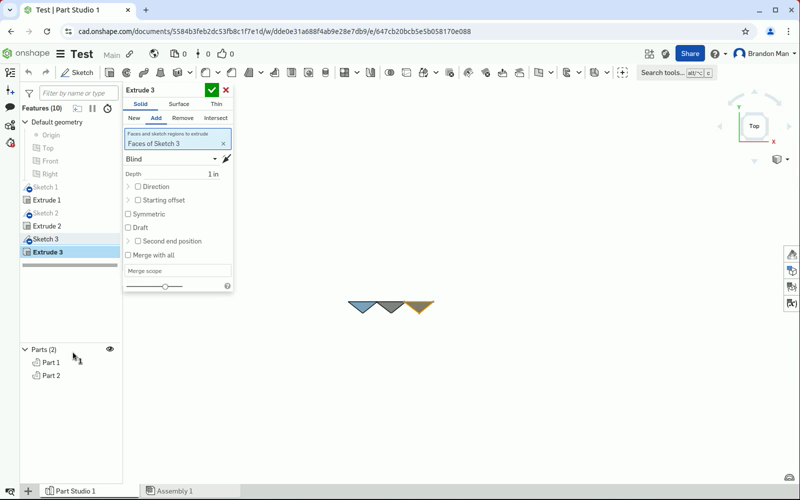
mouse_move(143, 106)
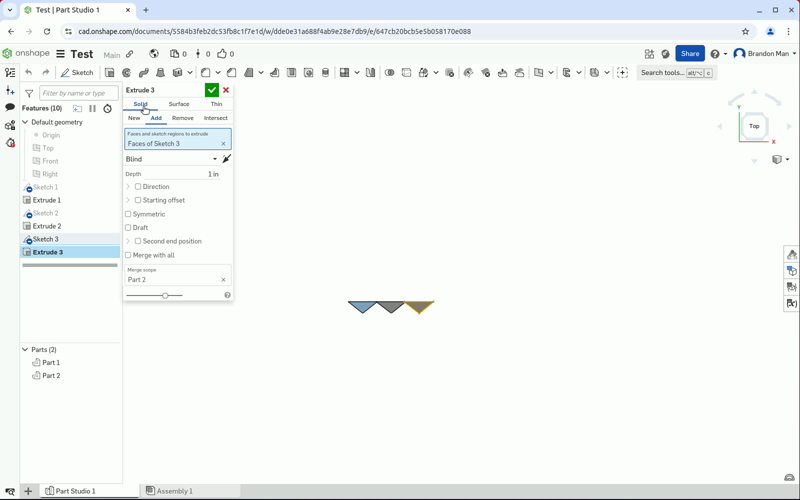
click(143, 106)
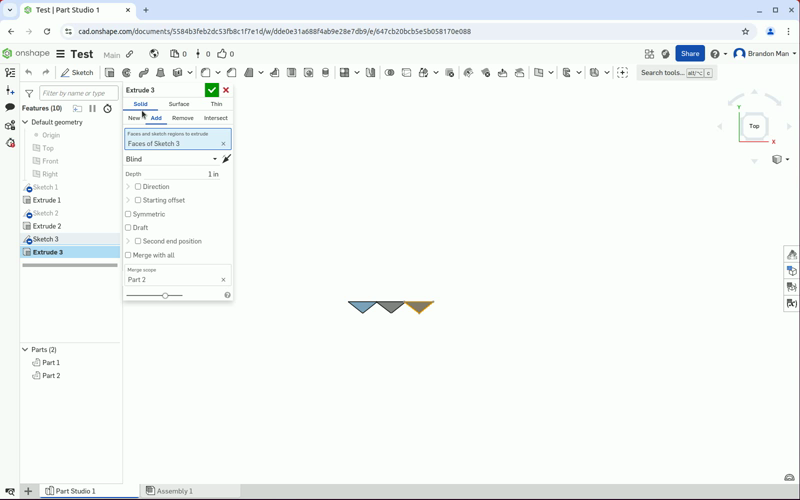
mouse_move(137, 120)
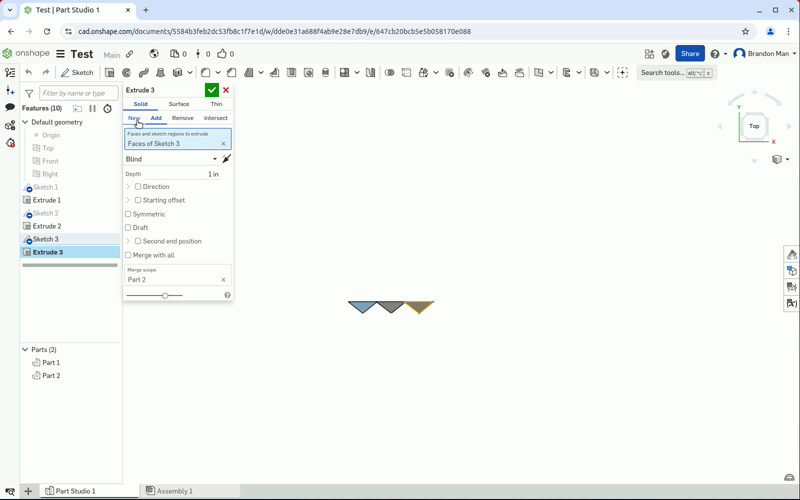
click(137, 120)
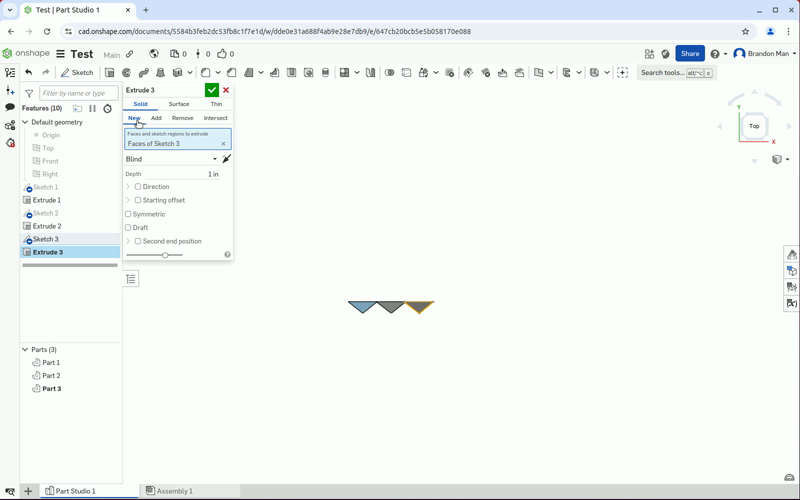
key(tab, 4)
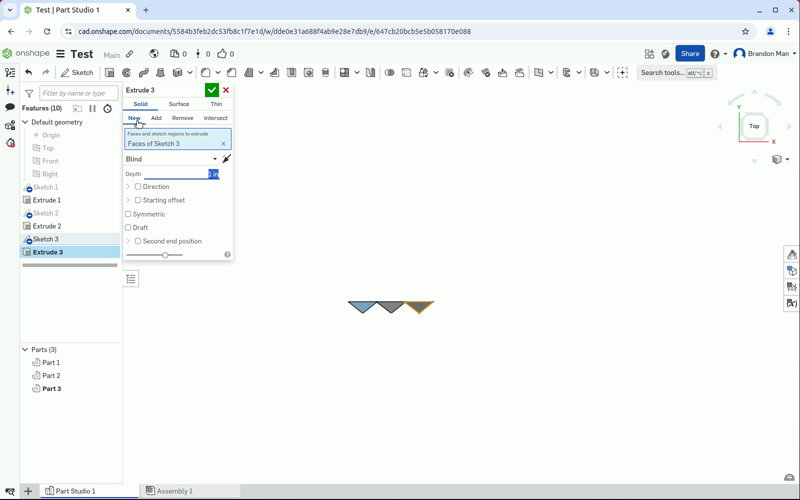
text(7.703)
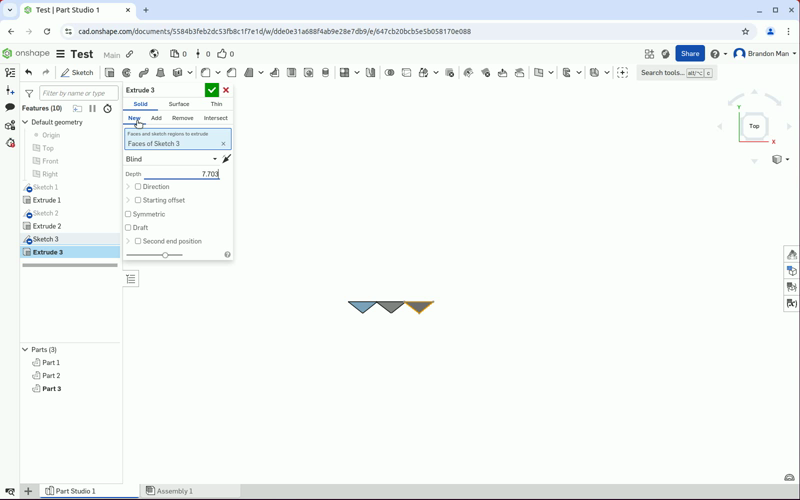
key(enter)
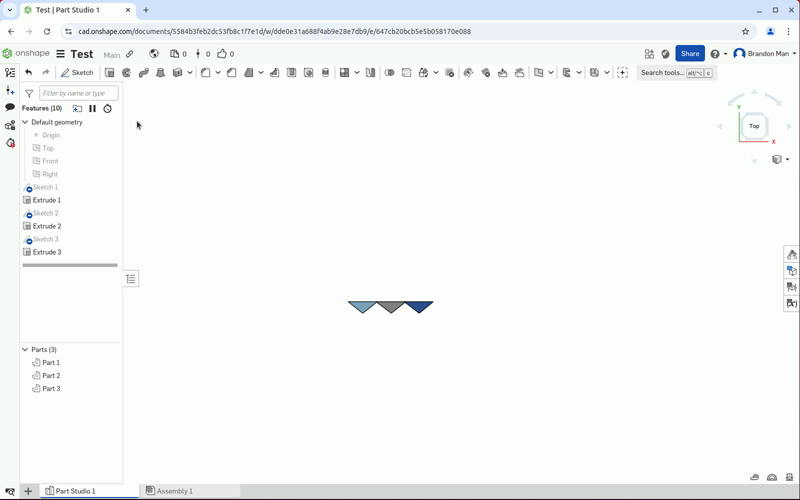
key(shift+h)
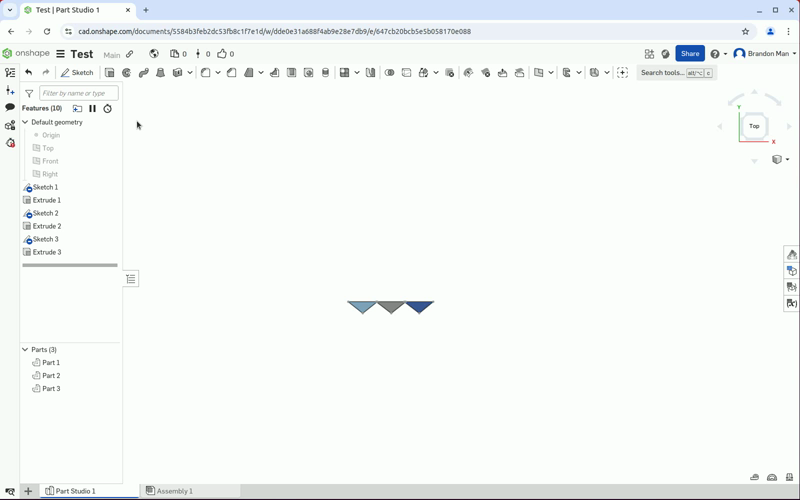
key(shift+h)
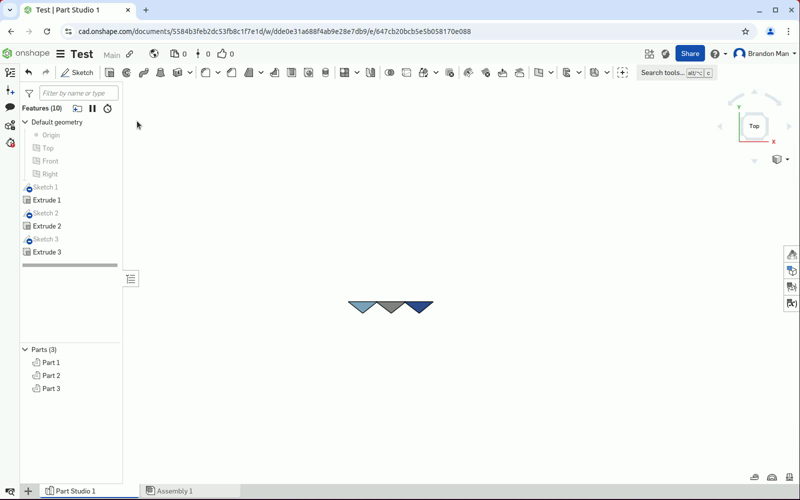
mouse_move(73, 189)
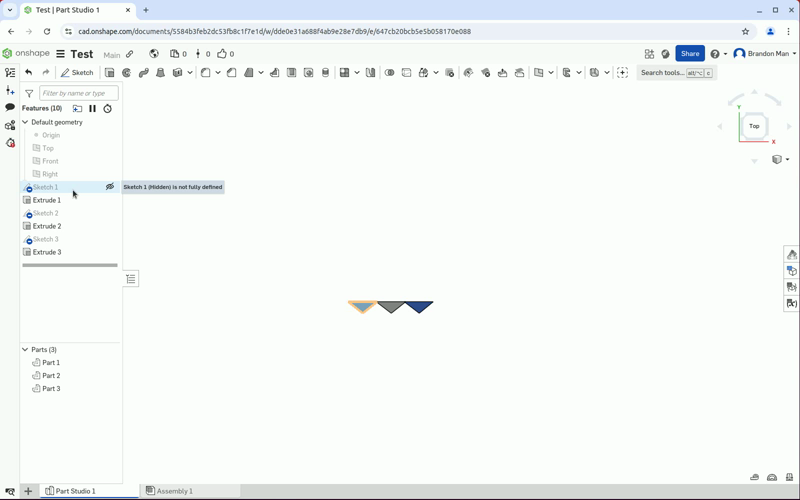
click(73, 189)
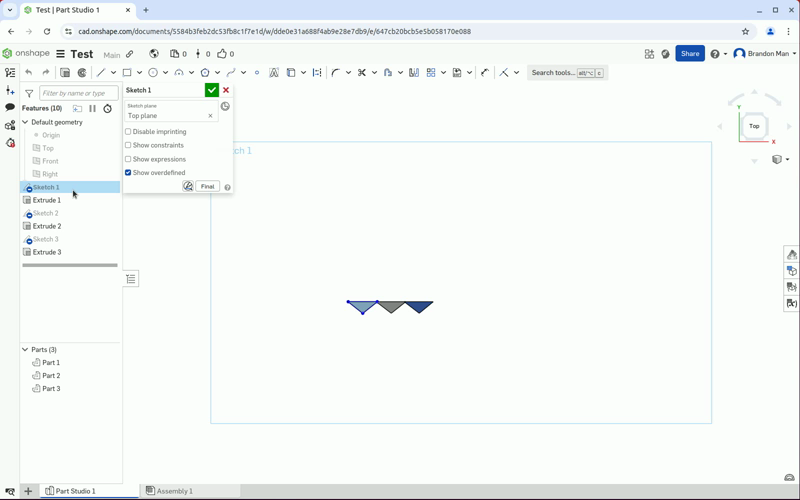
mouse_move(229, 92)
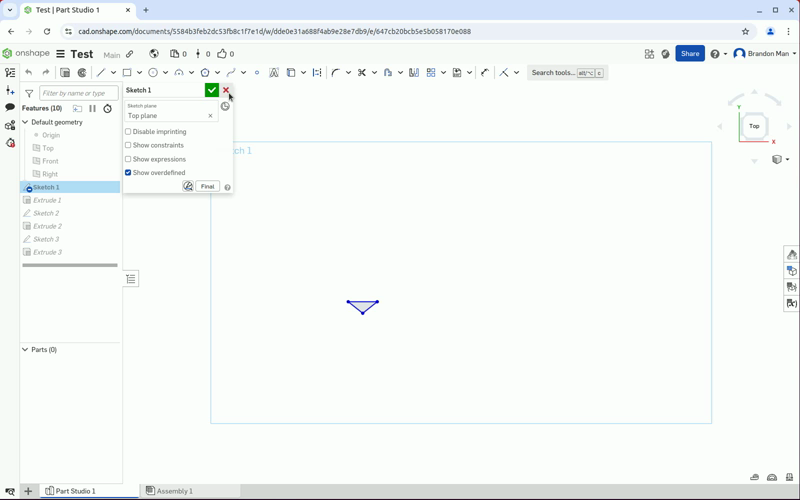
click(229, 92)
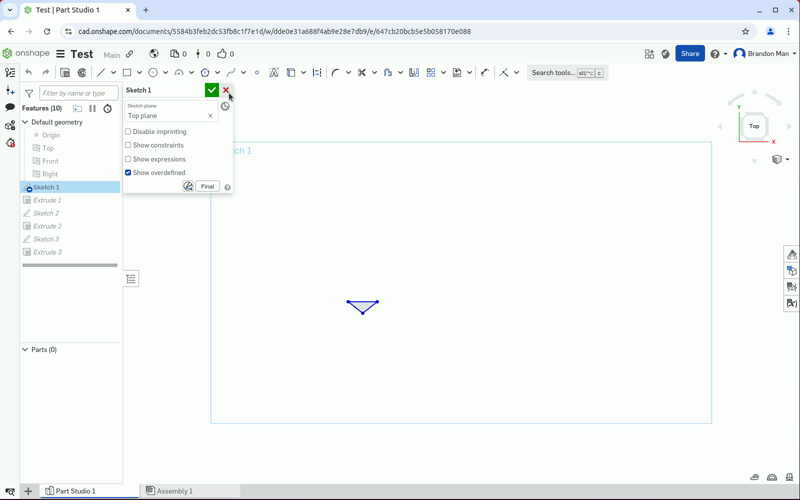
key(shift+s)
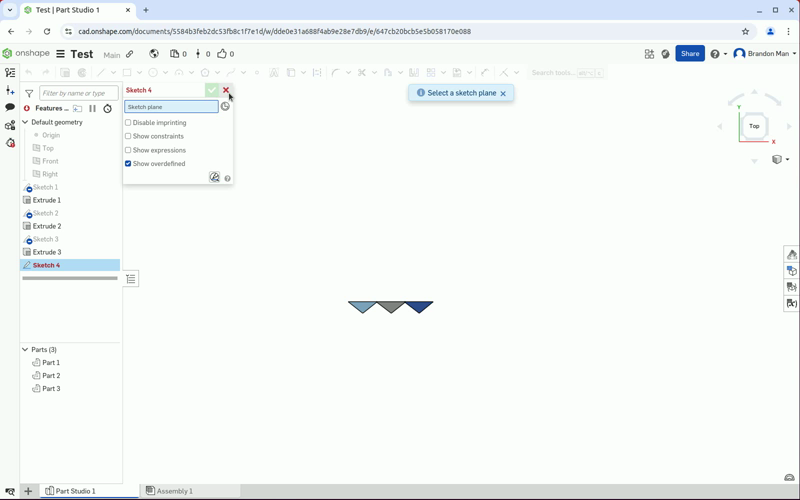
mouse_move(73, 150)
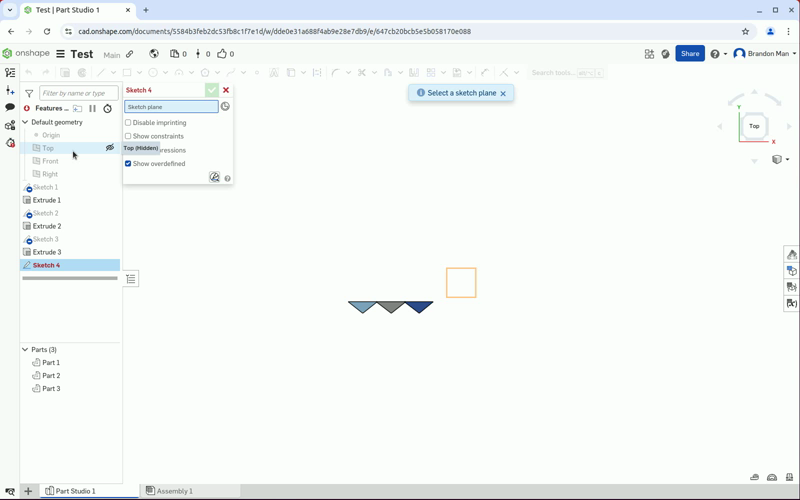
click(73, 150)
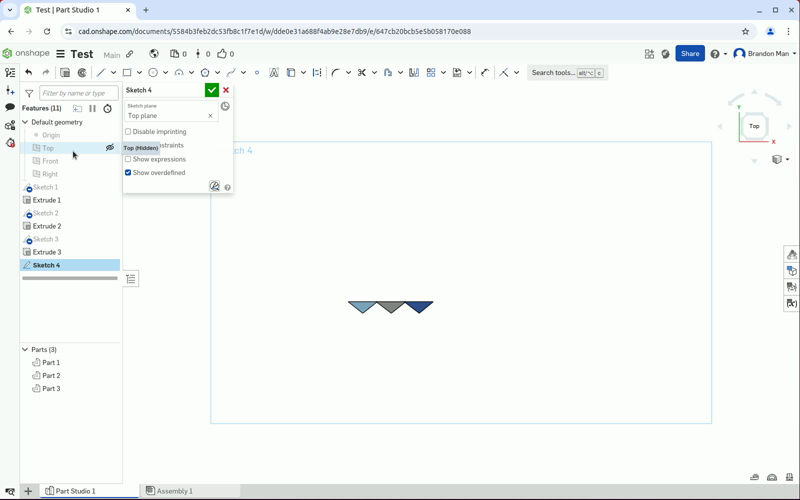
mouse_move(73, 352)
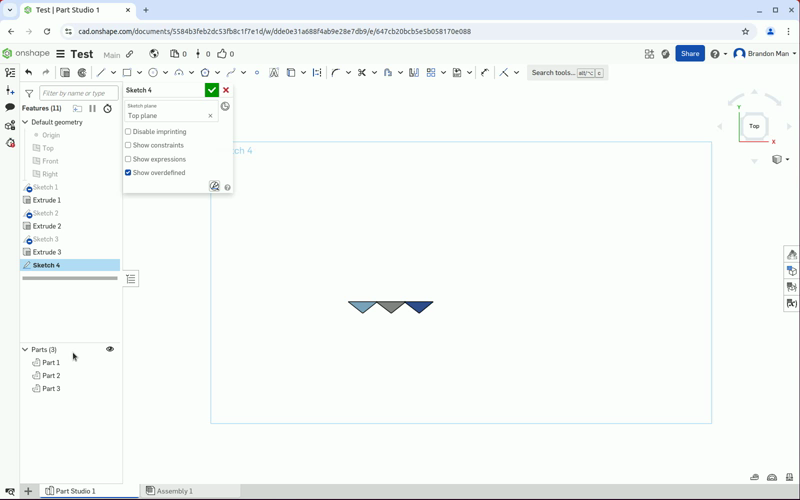
key(y)
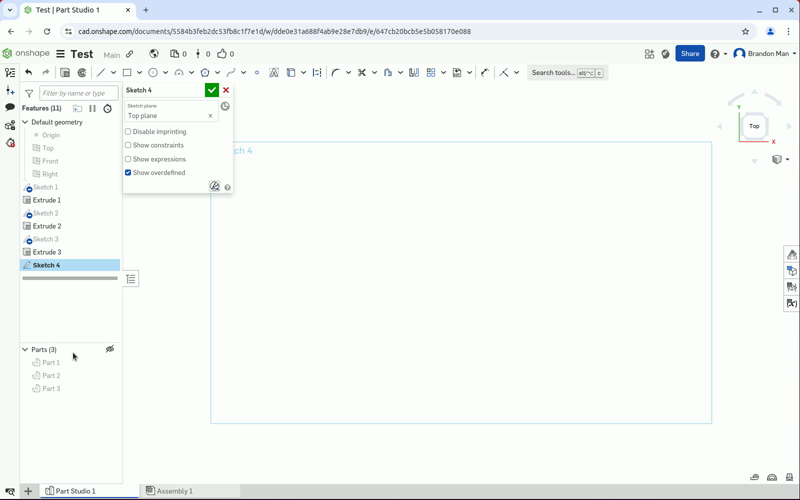
key(l)
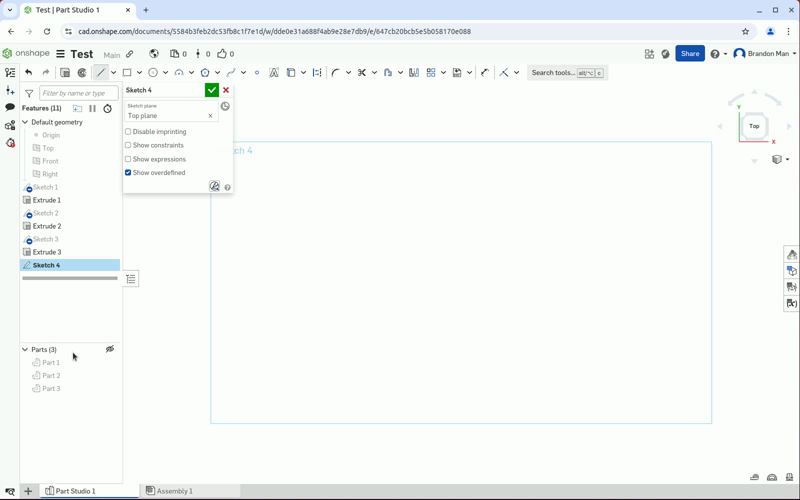
key_down(shift)
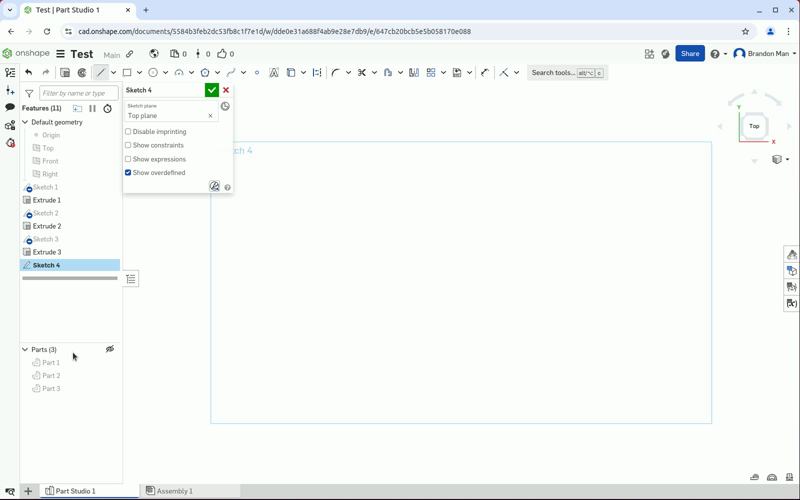
mouse_move(432, 301)
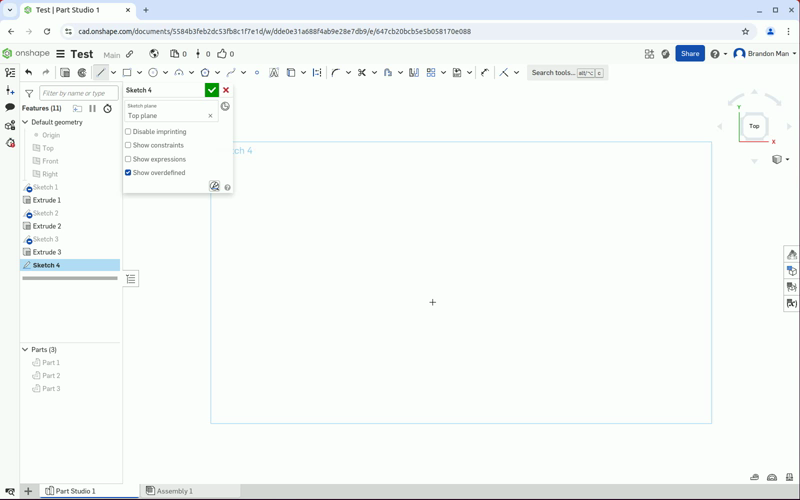
click(432, 301)
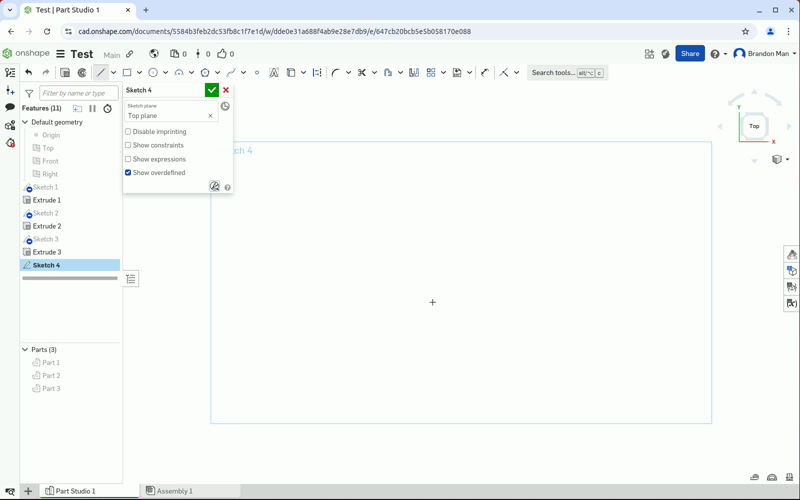
key_up(shift)
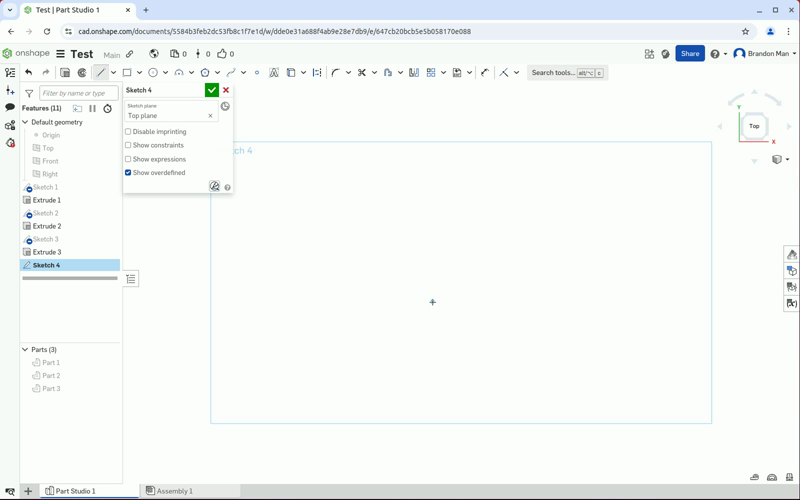
key_down(shift)
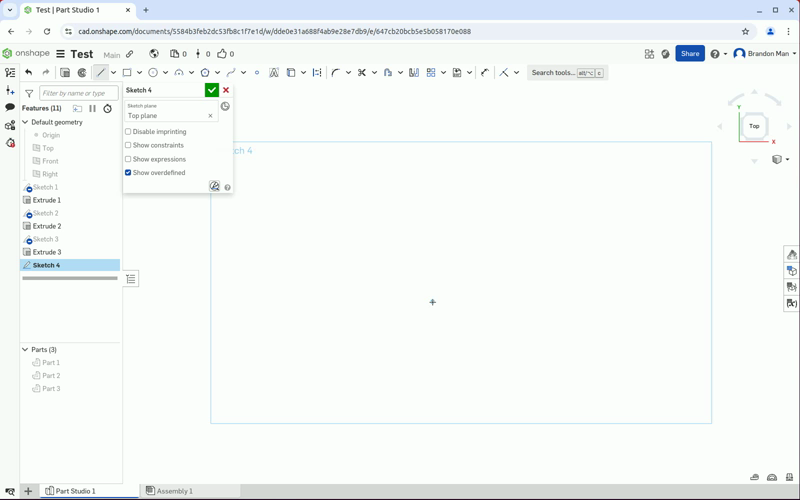
mouse_move(462, 301)
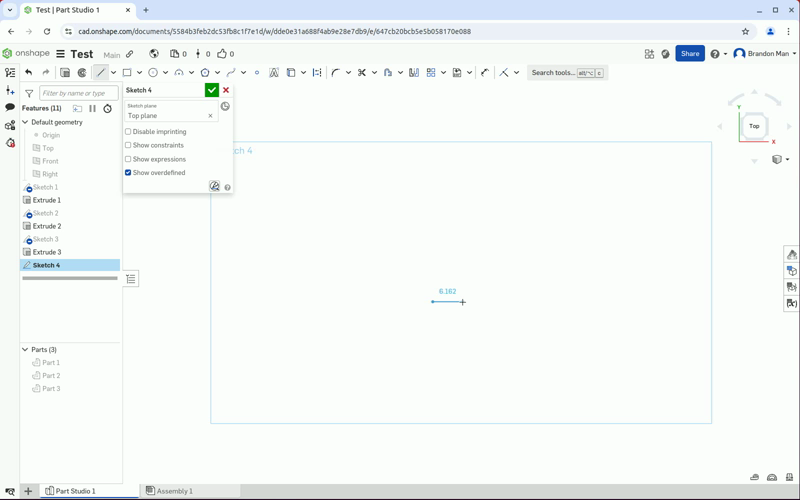
mouse_move(447, 313)
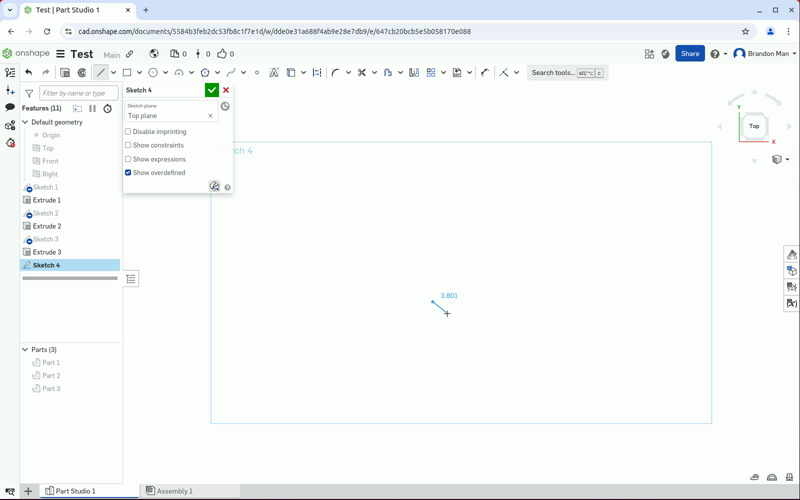
click(447, 313)
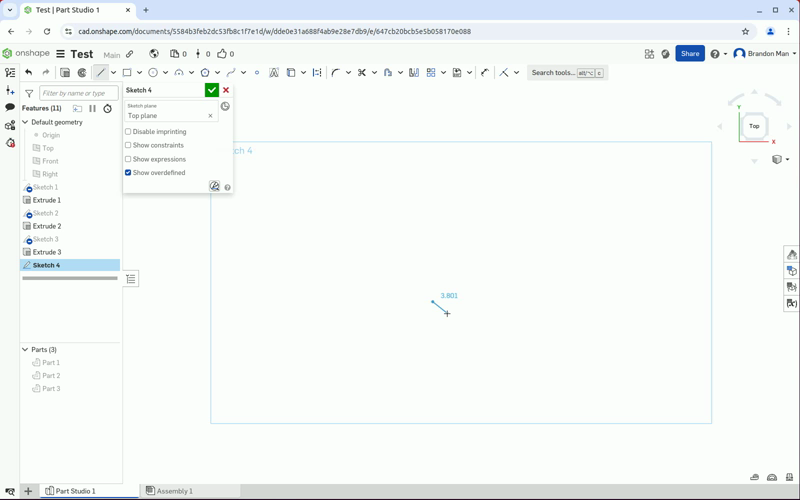
key_up(shift)
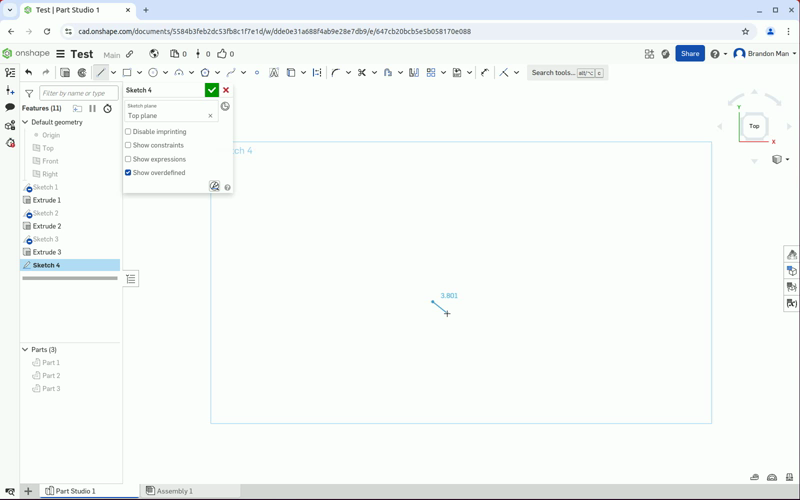
key_down(shift)
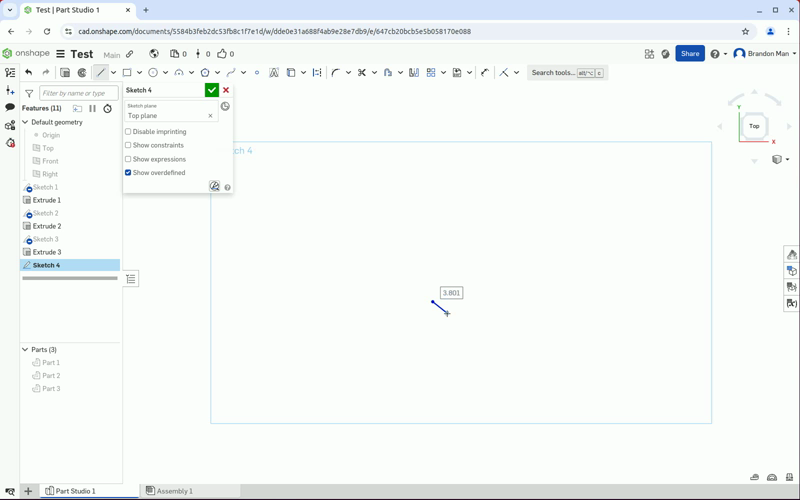
mouse_move(477, 313)
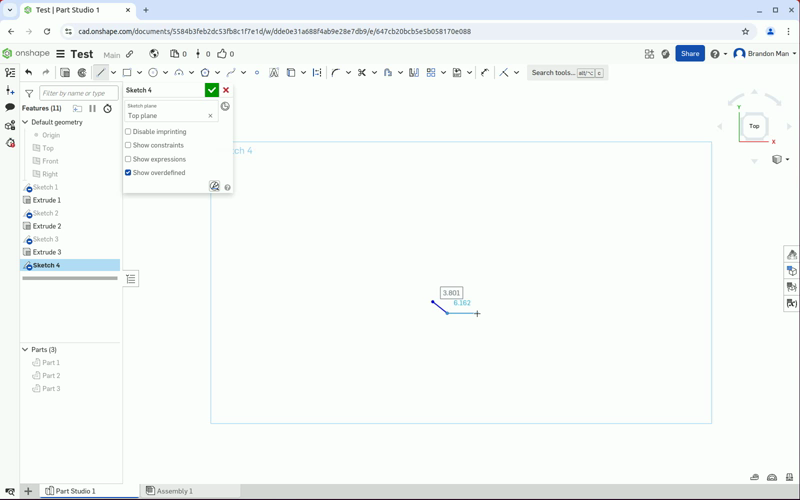
mouse_move(461, 301)
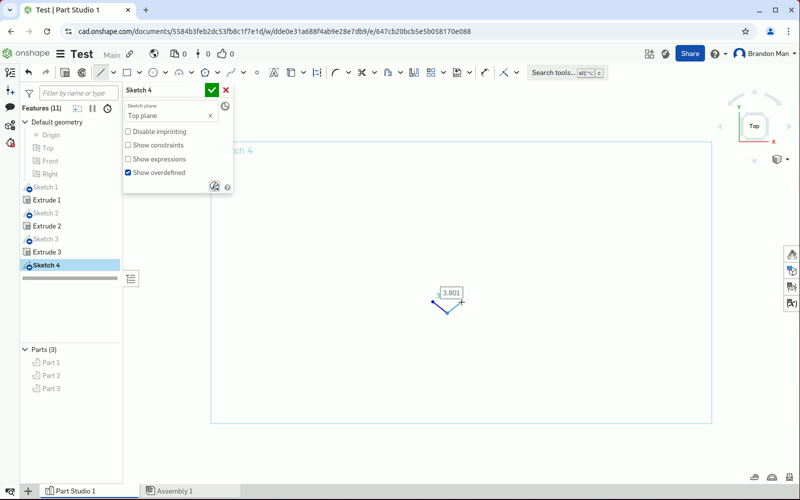
click(461, 301)
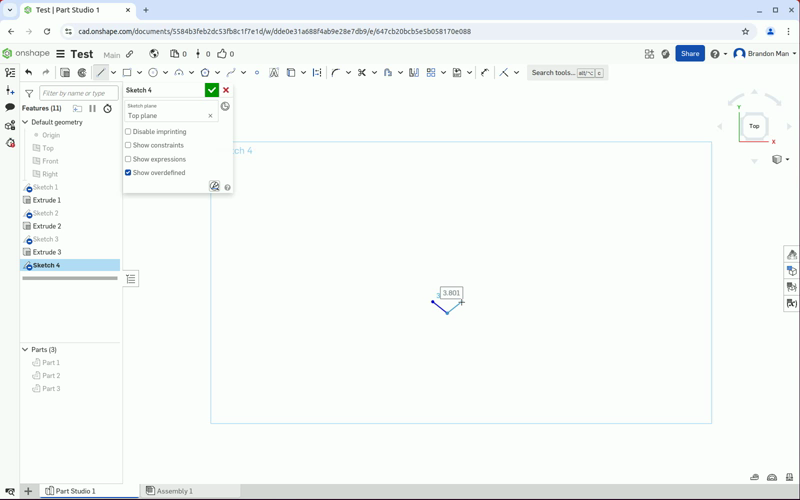
key_up(shift)
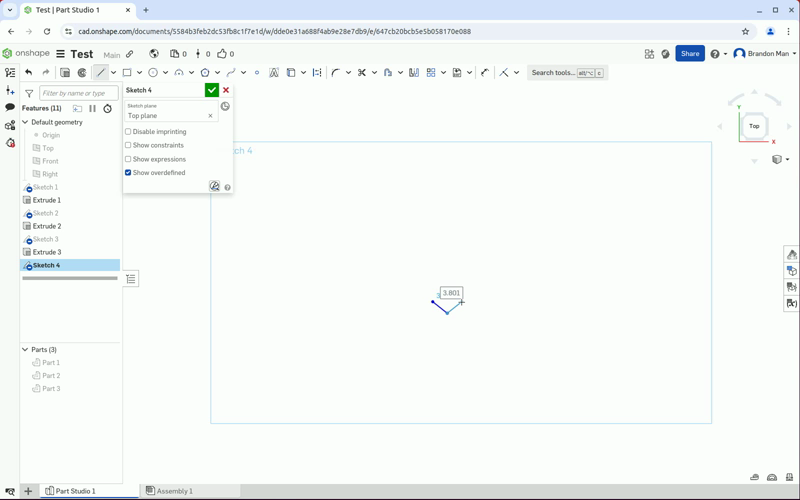
mouse_move(491, 301)
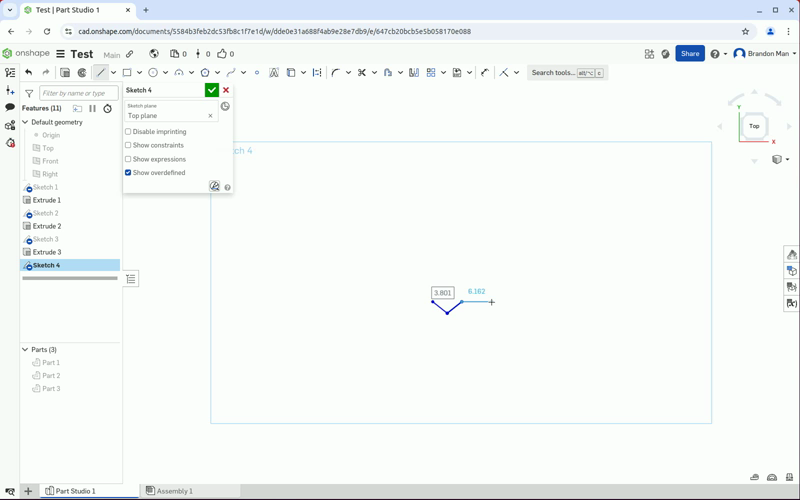
key_down(shift)
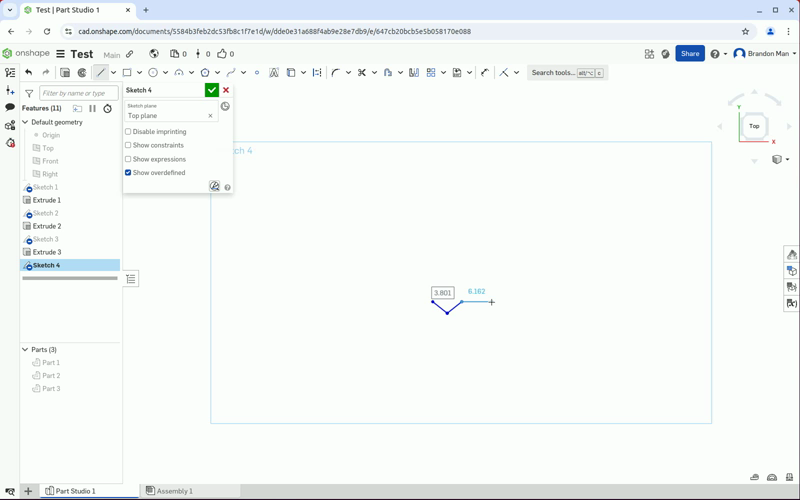
mouse_move(432, 301)
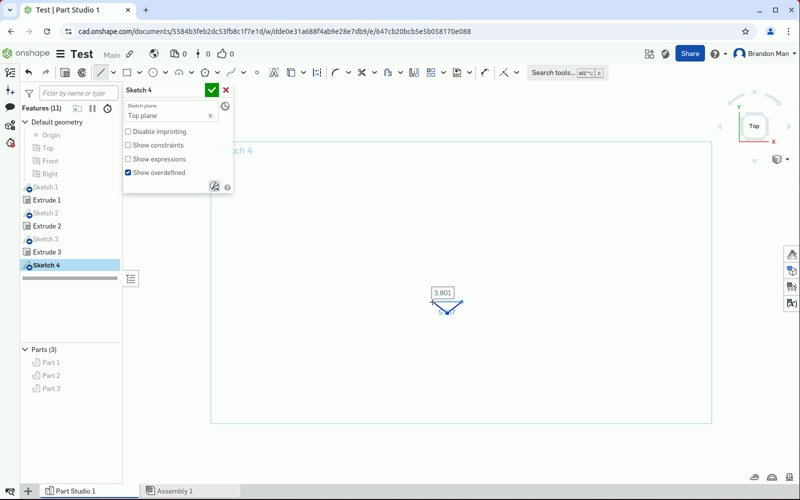
key_up(shift)
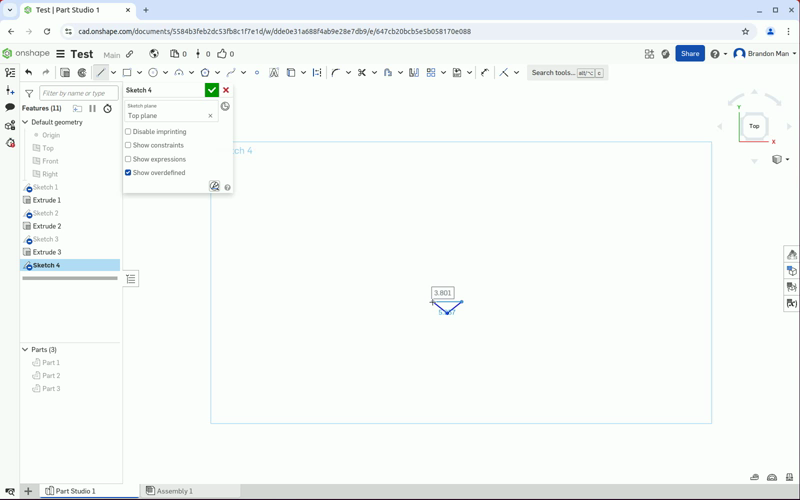
click(432, 301)
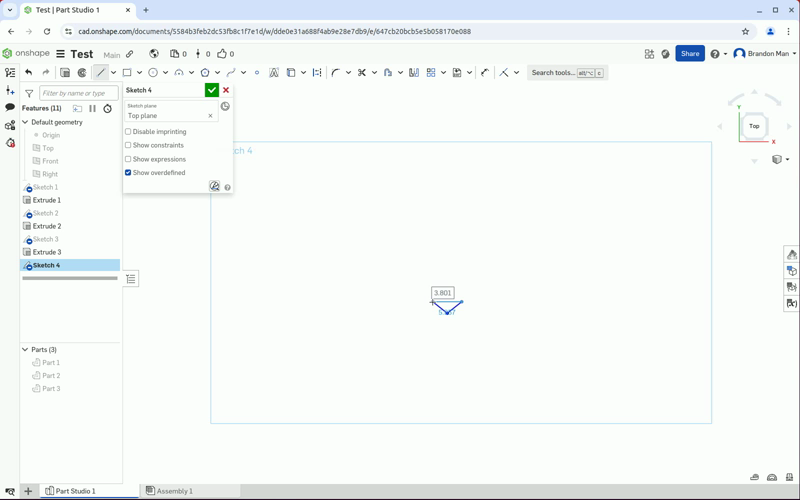
key(esc)
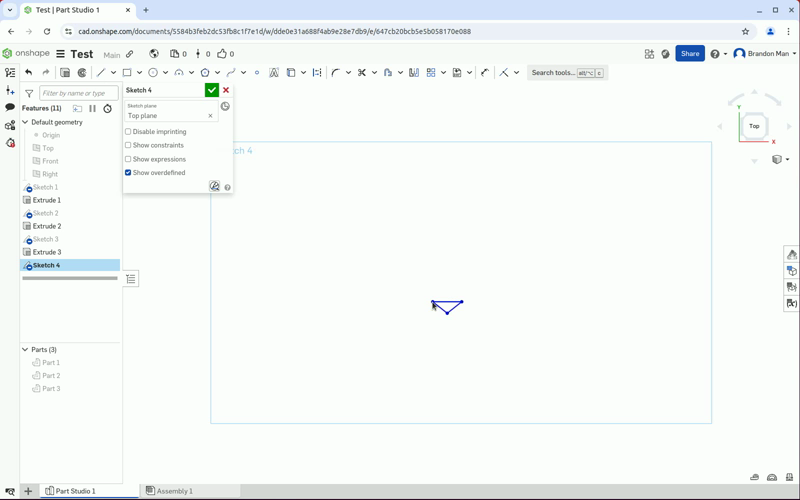
mouse_move(446, 310)
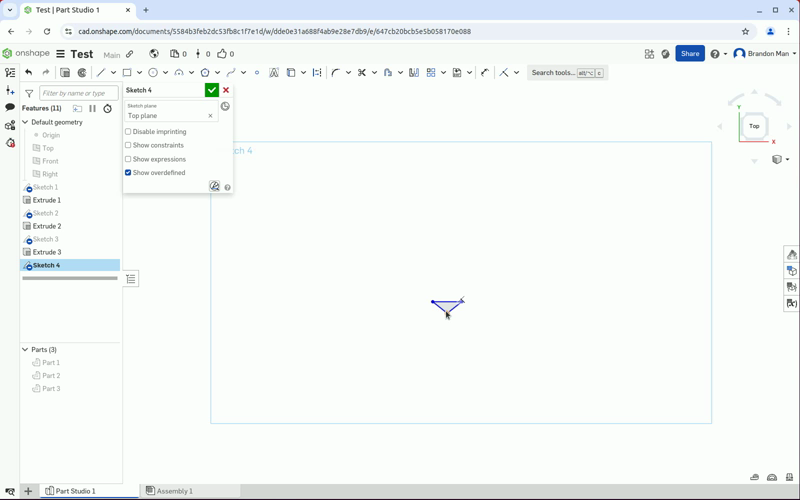
scroll(6)
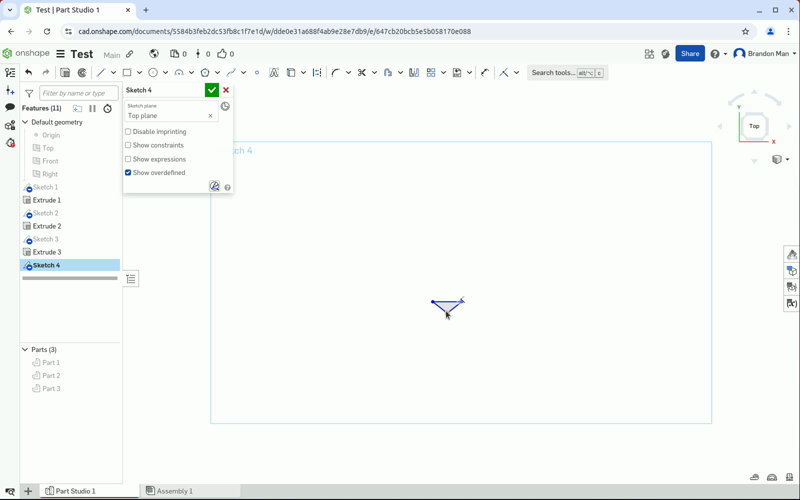
scroll(6)
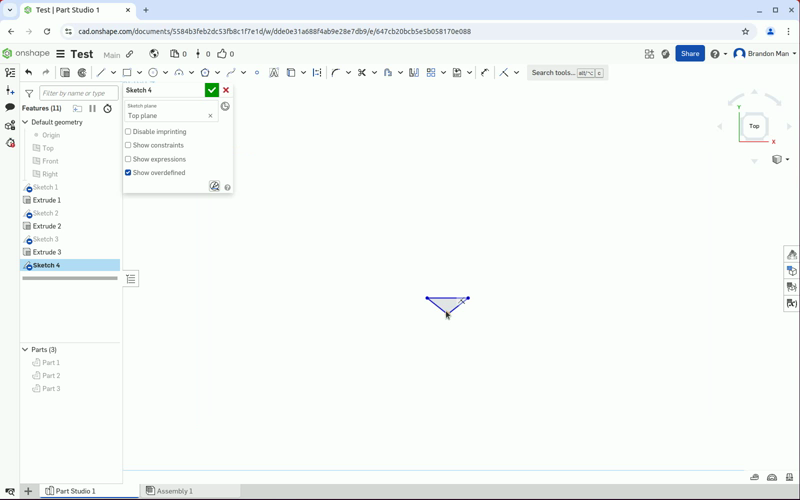
scroll(6)
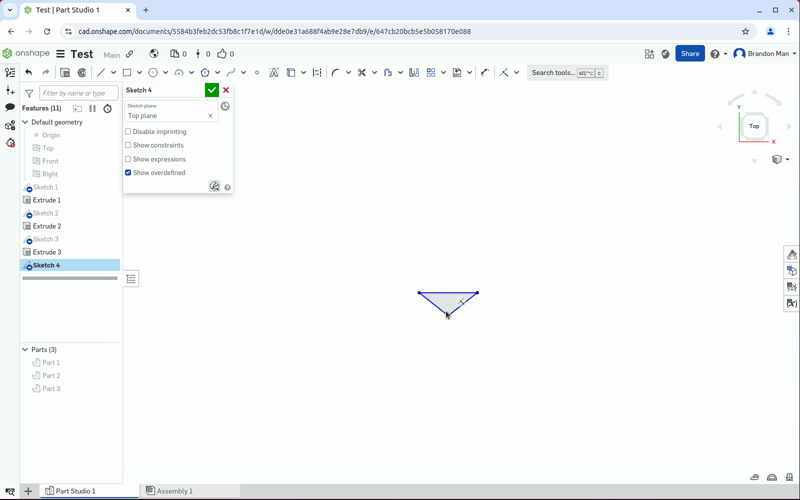
scroll(6)
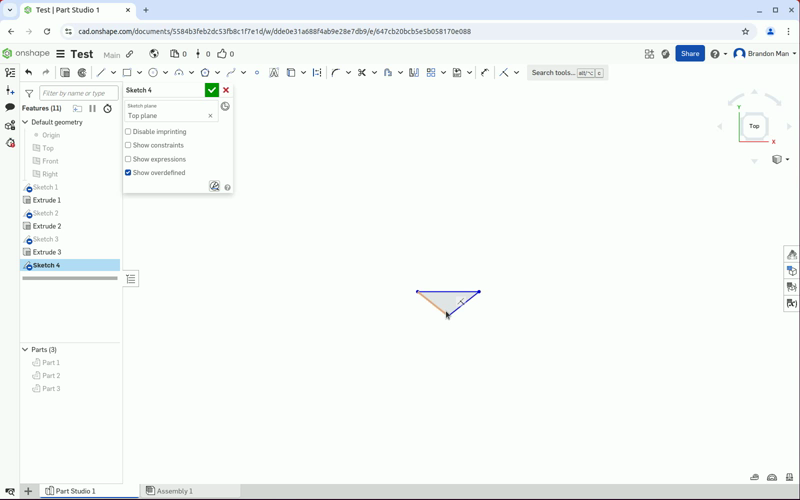
scroll(6)
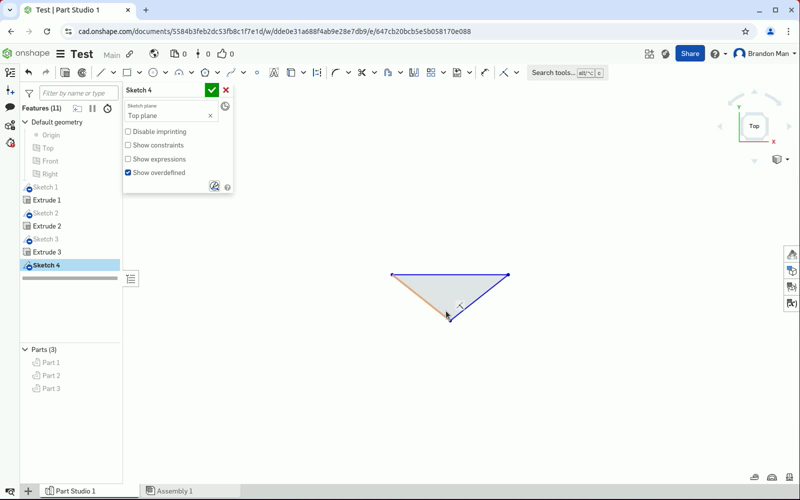
scroll(6)
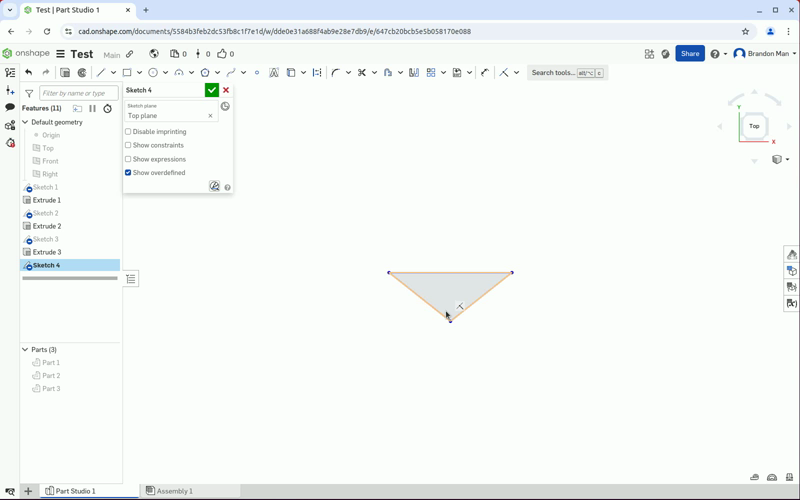
scroll(6)
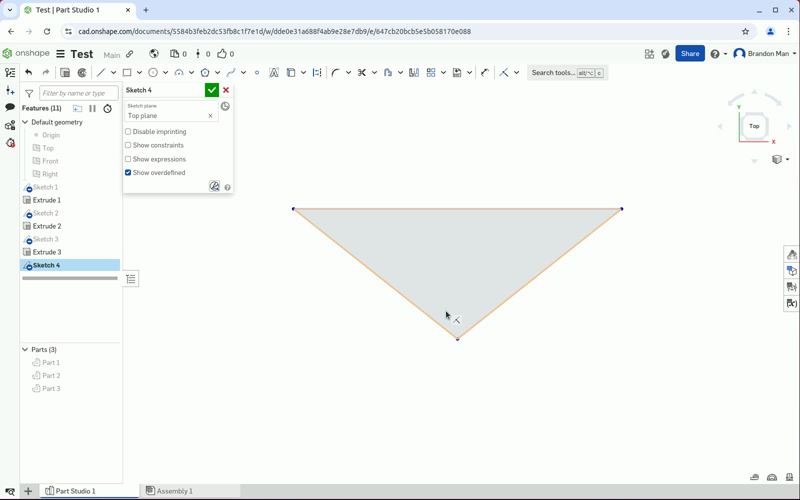
click(446, 310)
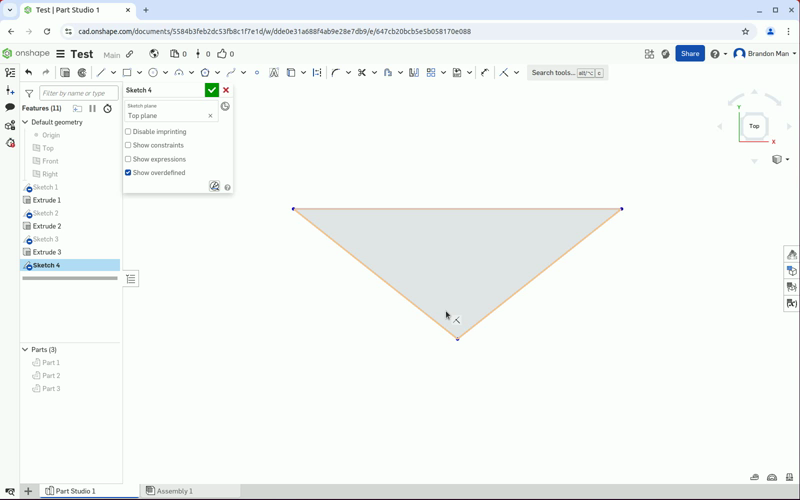
scroll(-6)
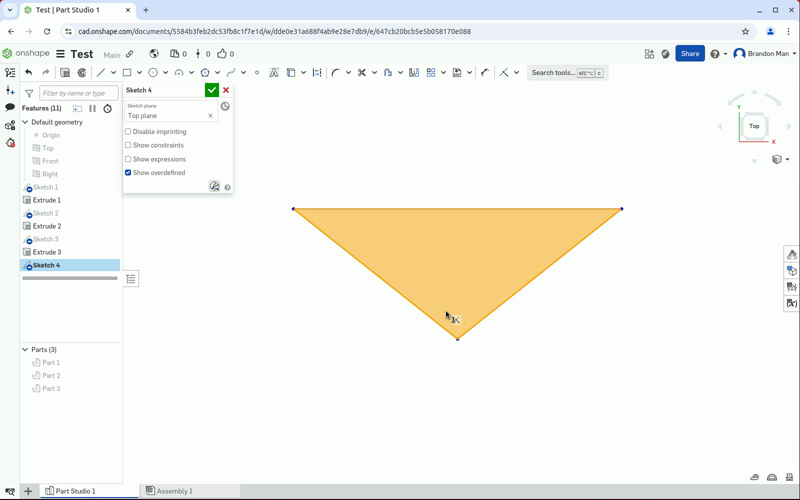
scroll(-6)
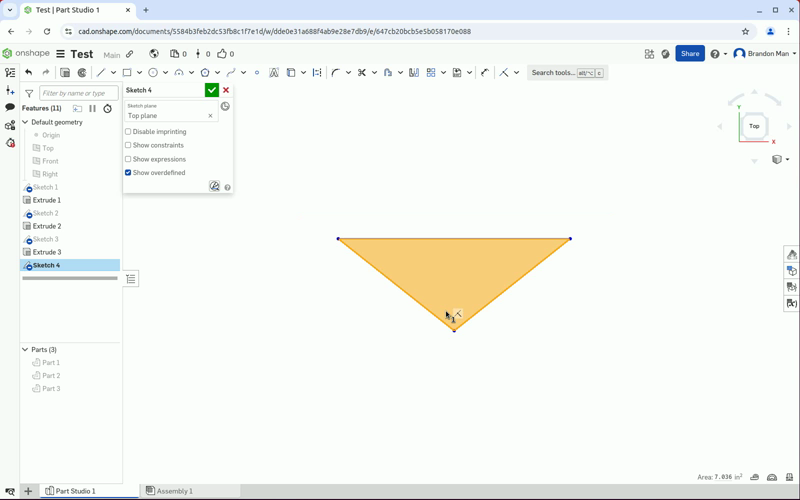
scroll(-6)
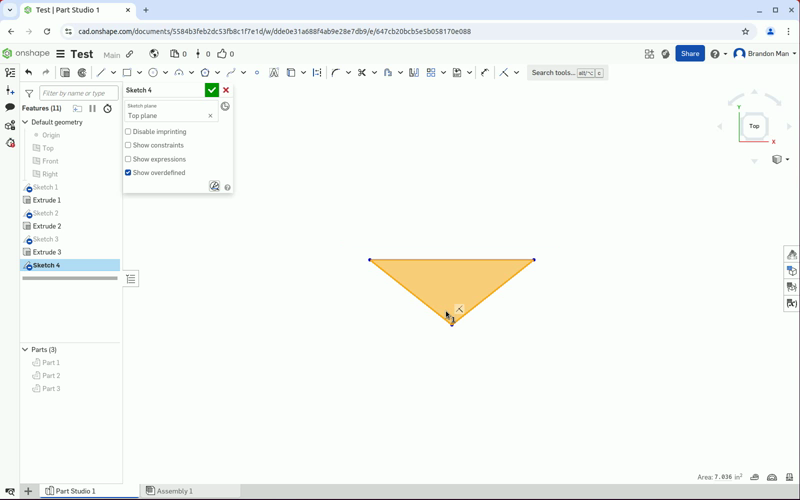
scroll(-6)
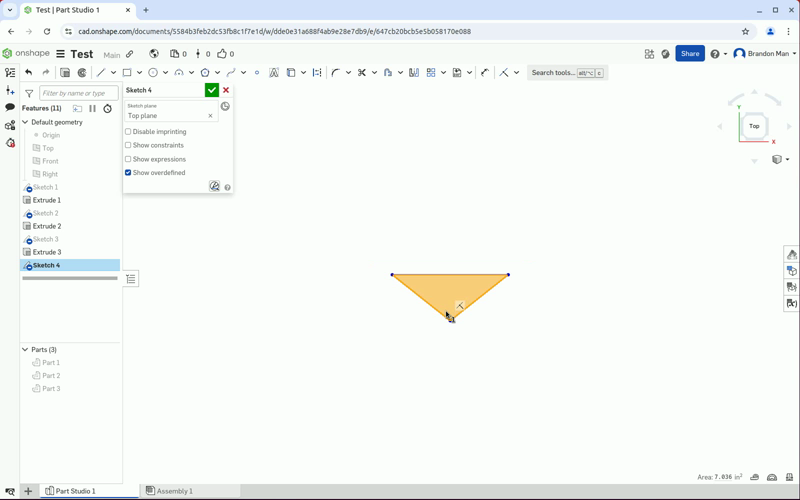
scroll(-6)
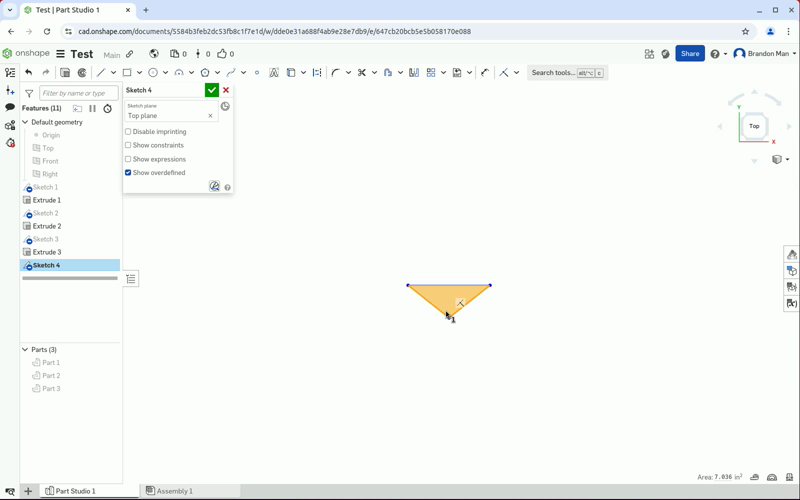
scroll(-6)
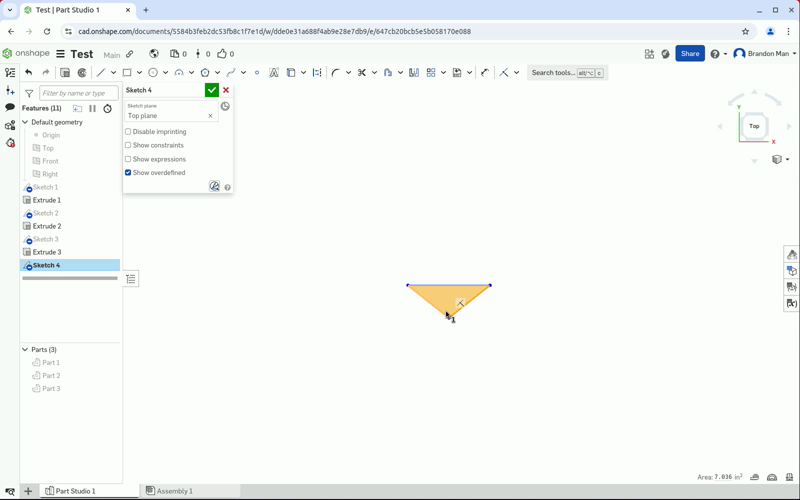
scroll(-6)
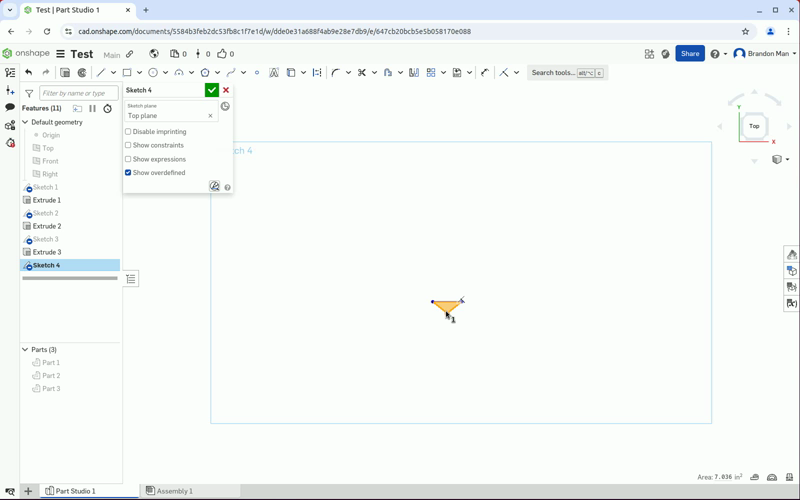
mouse_move(73, 352)
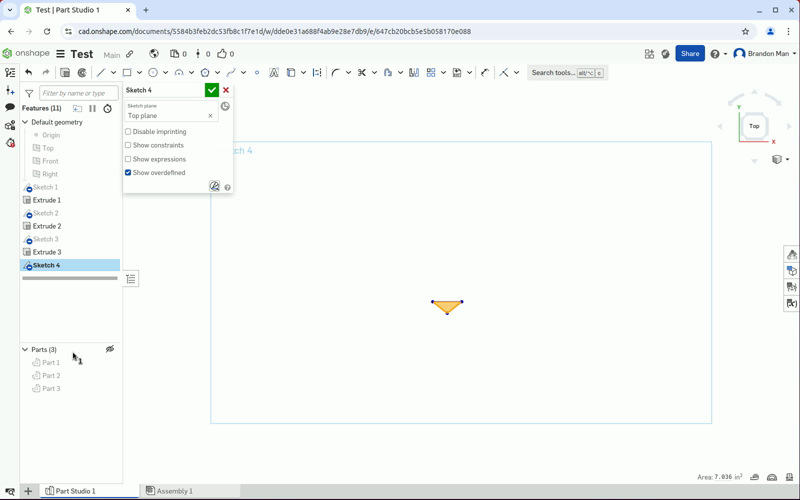
key(shift+y)
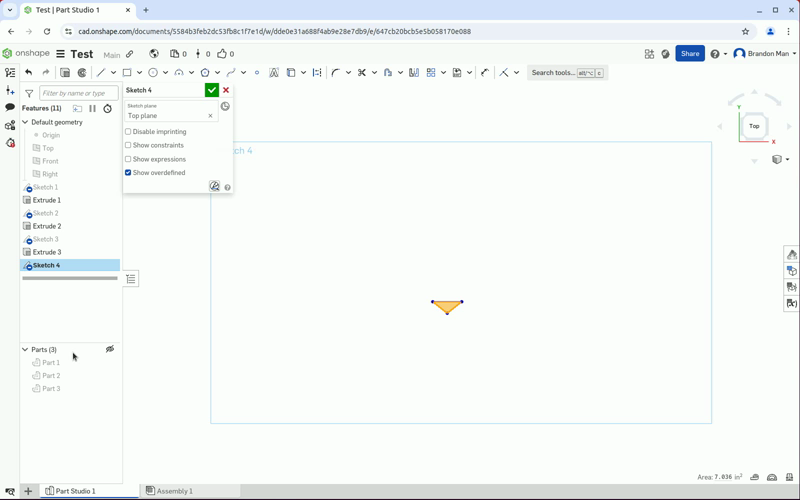
key(shift+e)
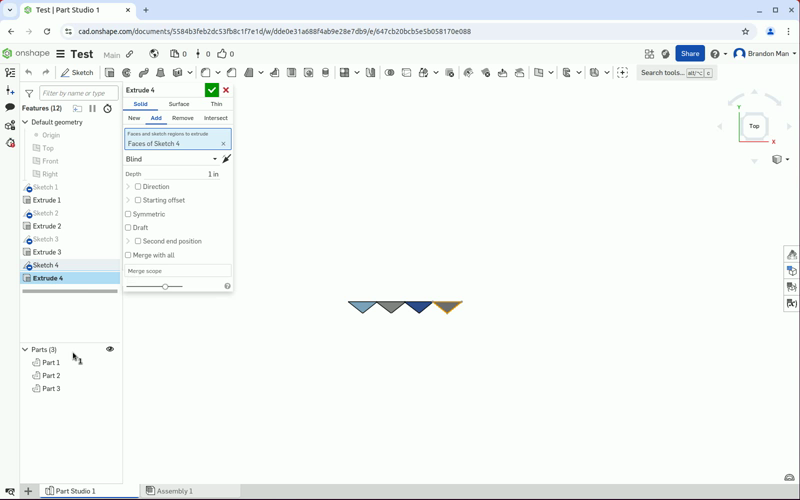
mouse_move(143, 106)
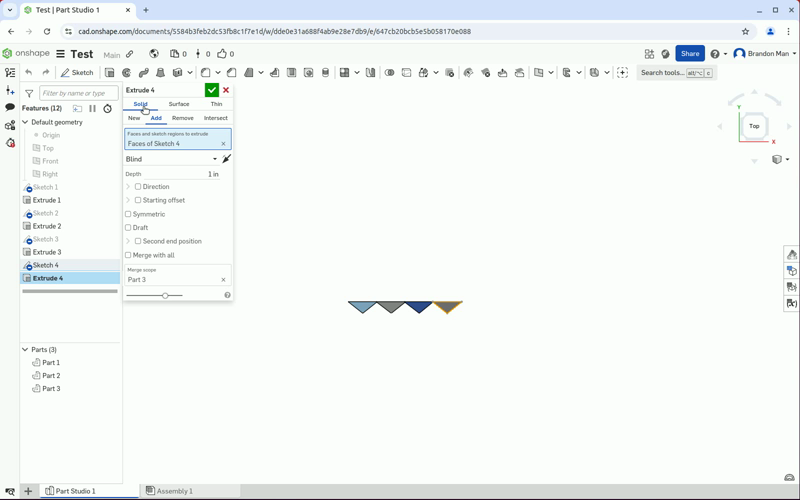
click(143, 106)
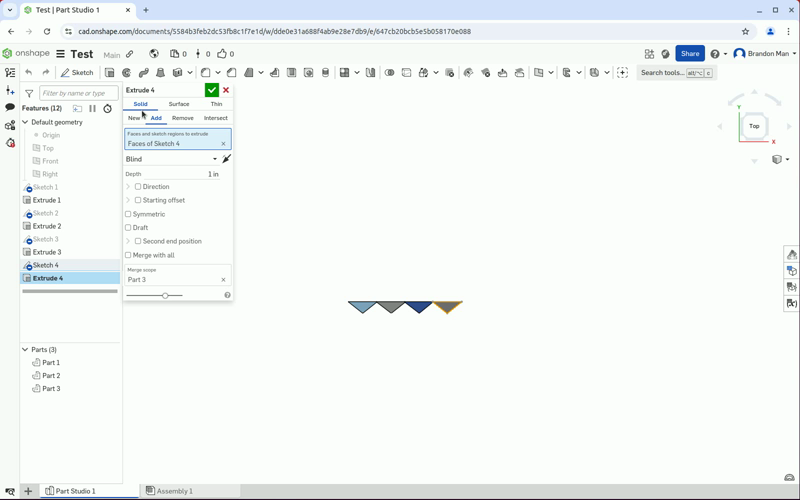
mouse_move(137, 120)
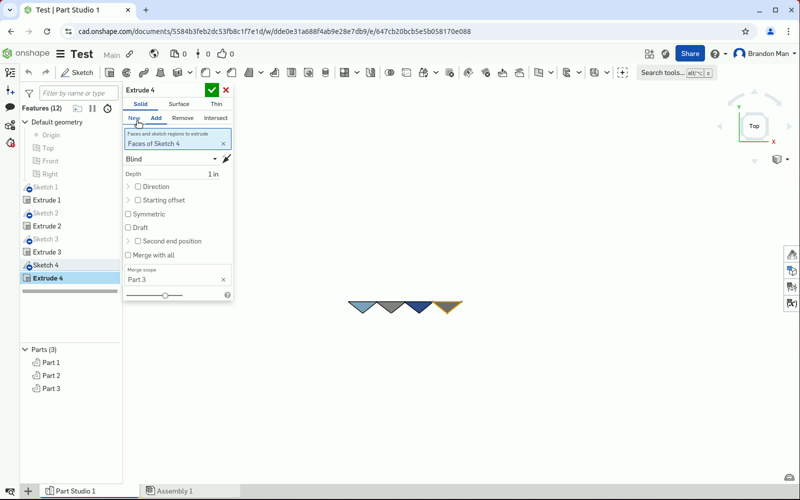
click(137, 120)
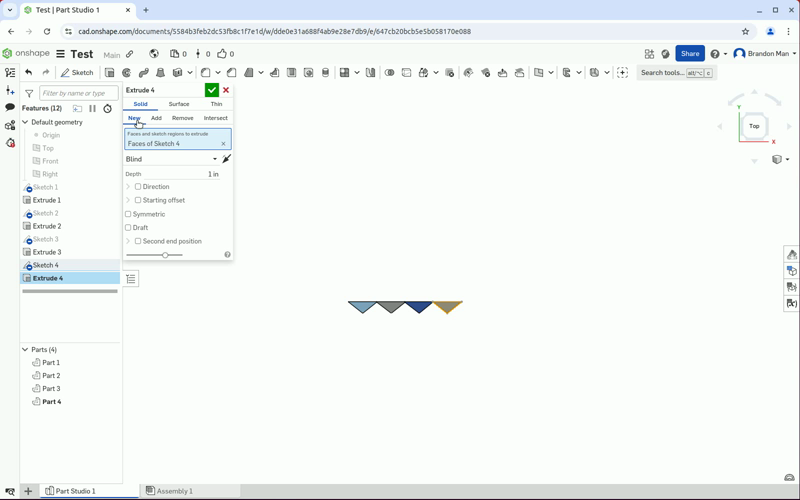
key(tab, 4)
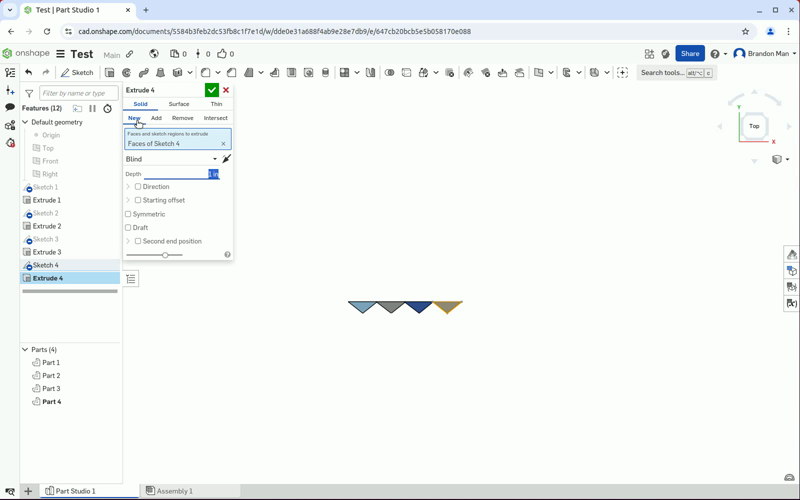
text(7.703)
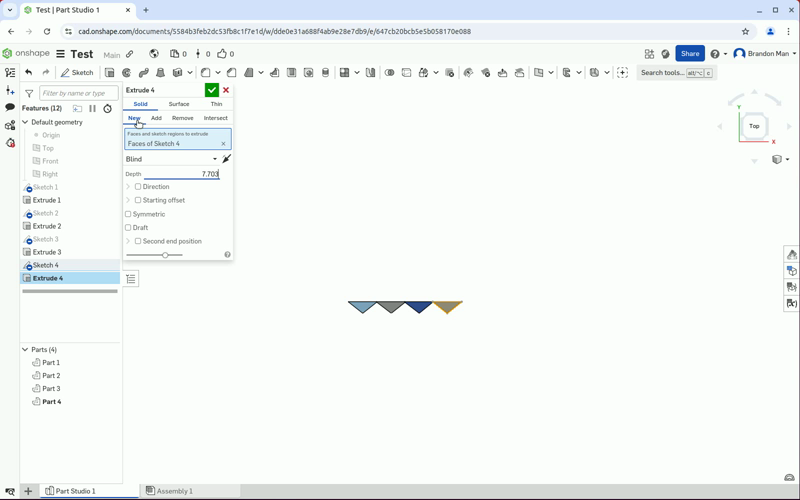
key(enter)
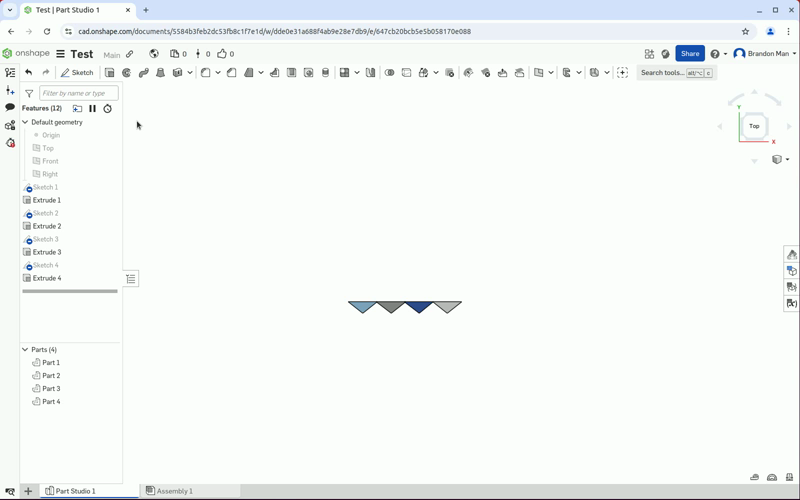
key(shift+h)
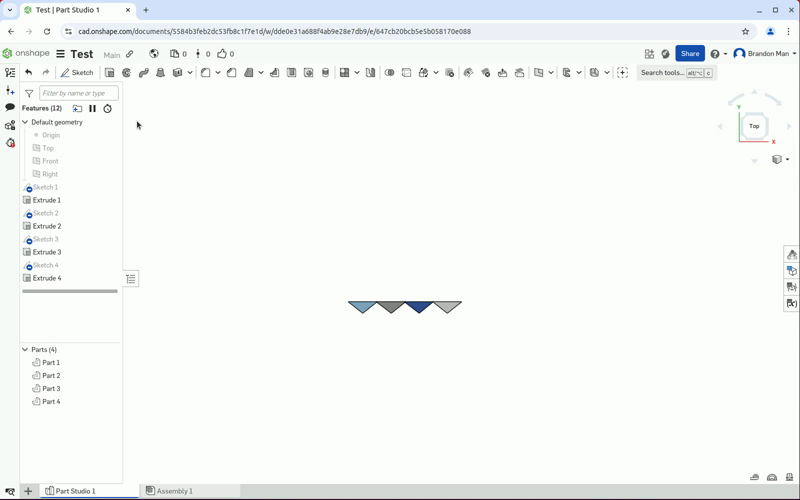
key(shift+h)
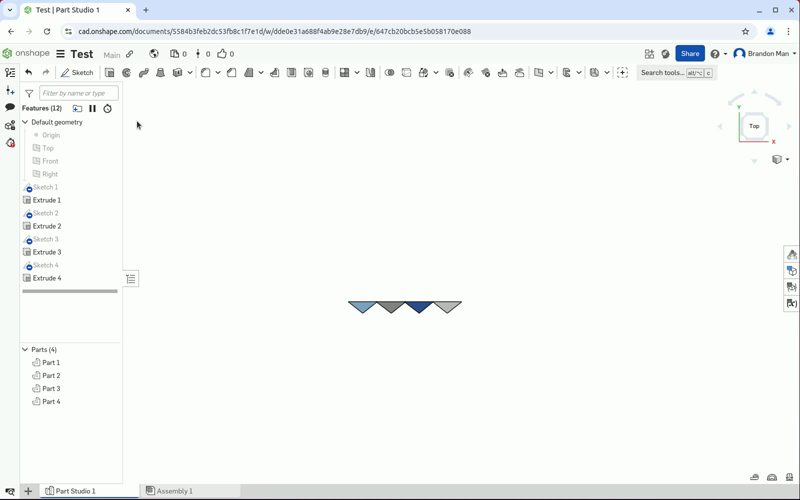
mouse_move(73, 189)
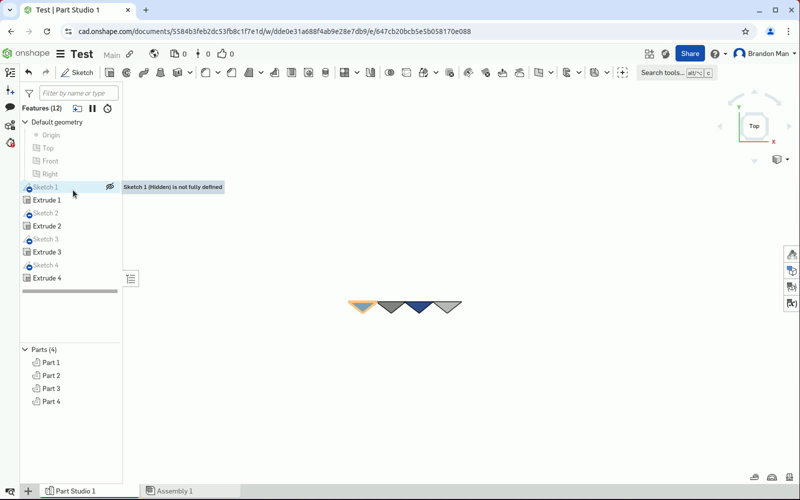
click(73, 189)
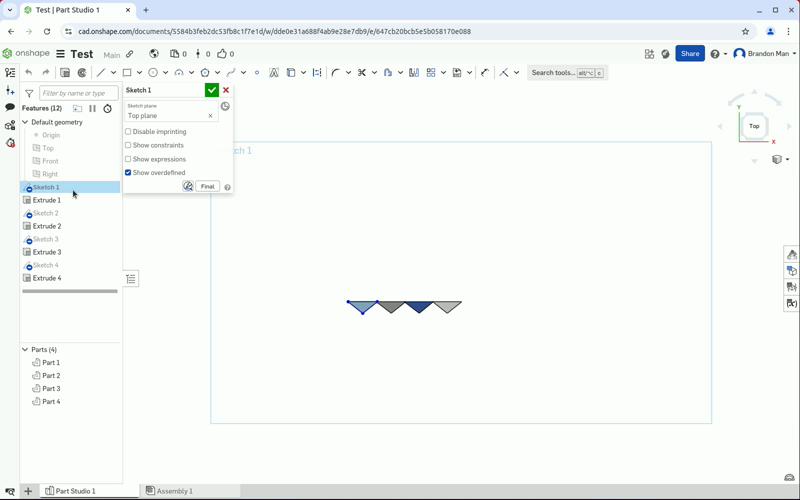
mouse_move(229, 92)
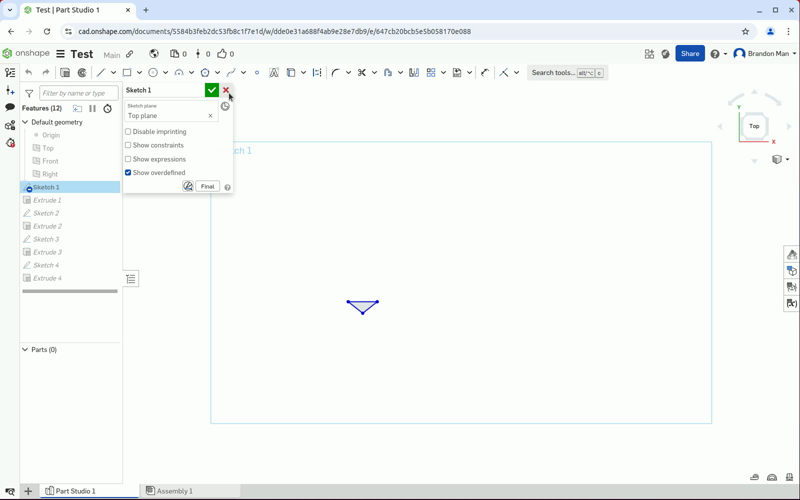
click(229, 92)
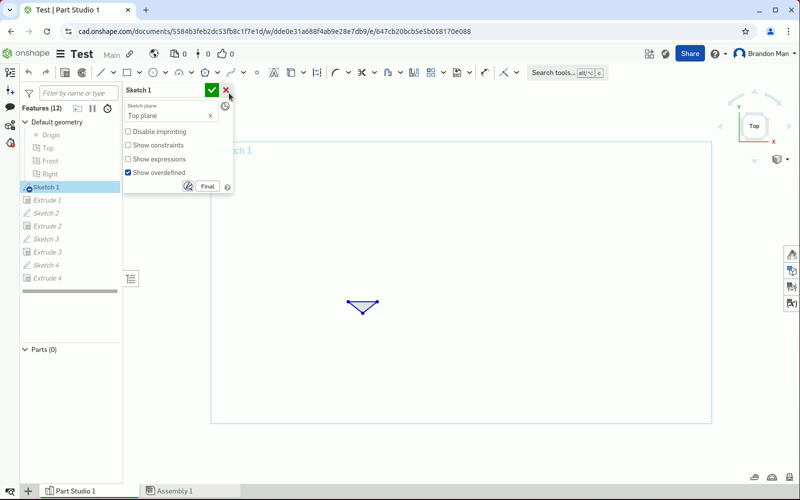
key(shift+s)
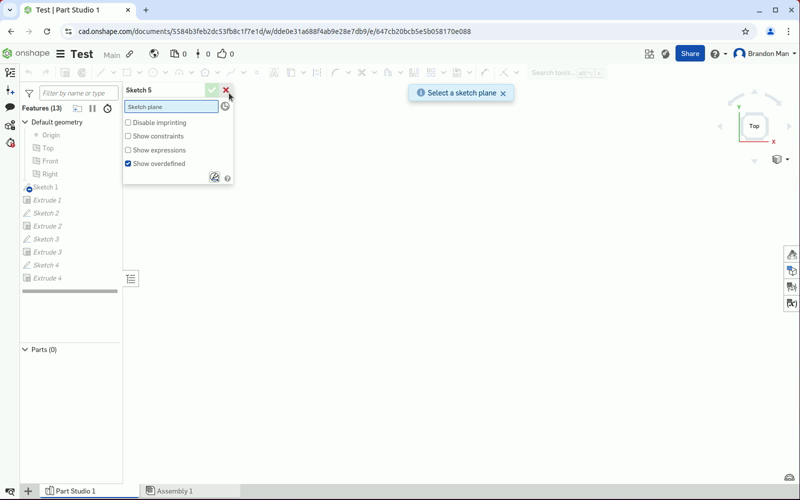
mouse_move(73, 150)
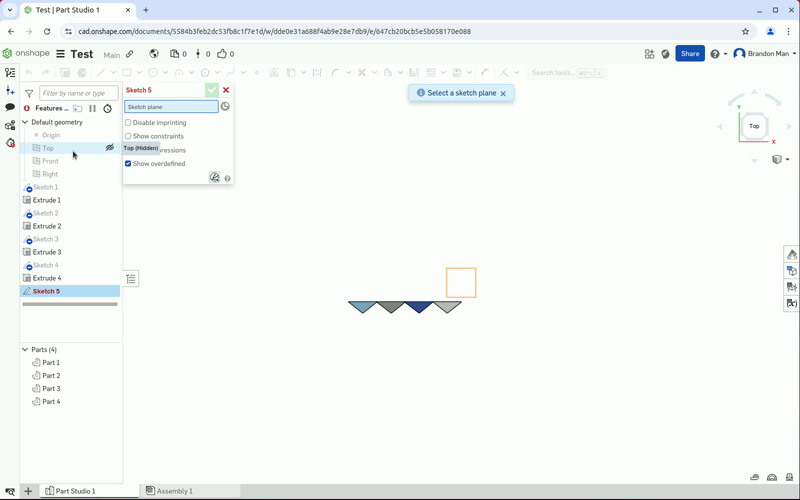
click(73, 150)
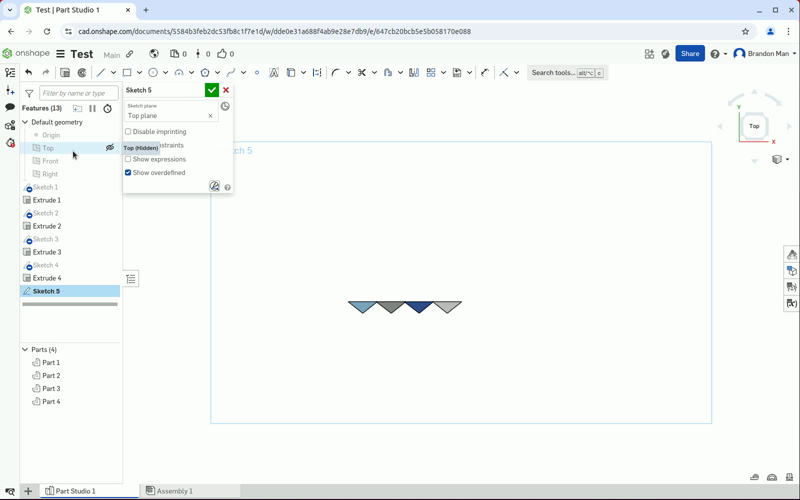
mouse_move(73, 352)
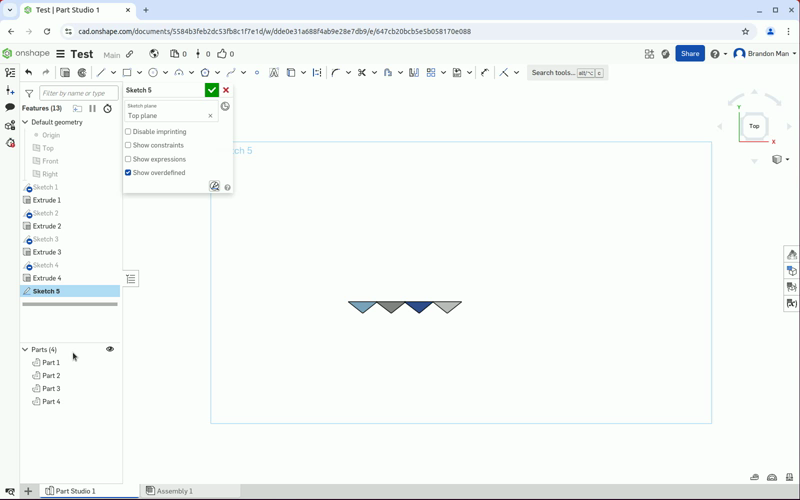
key(y)
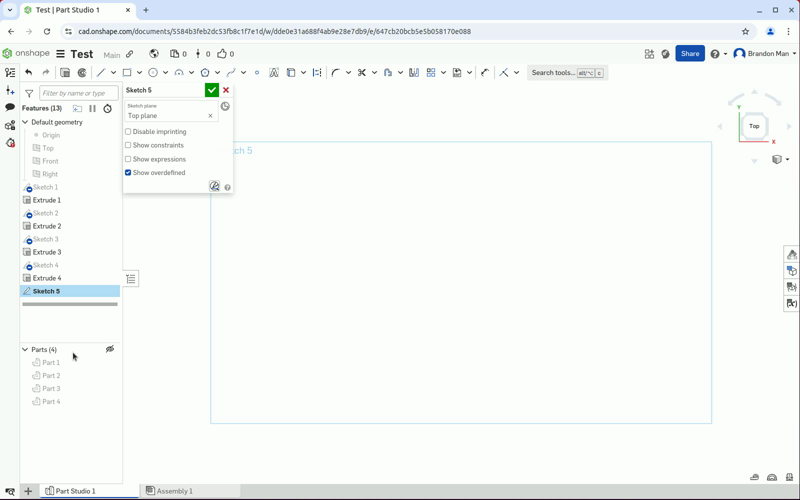
key(l)
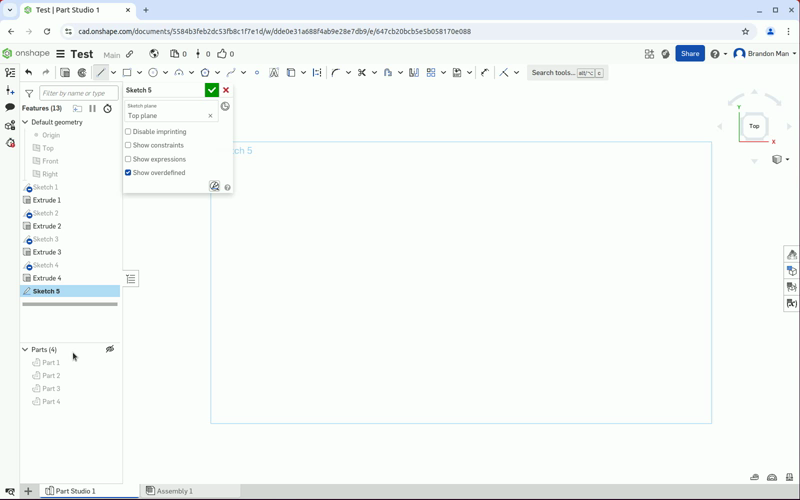
key_down(shift)
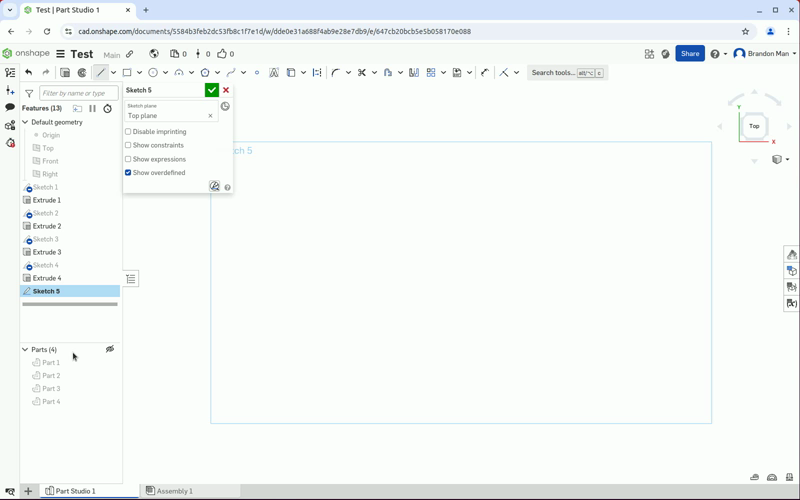
mouse_move(460, 301)
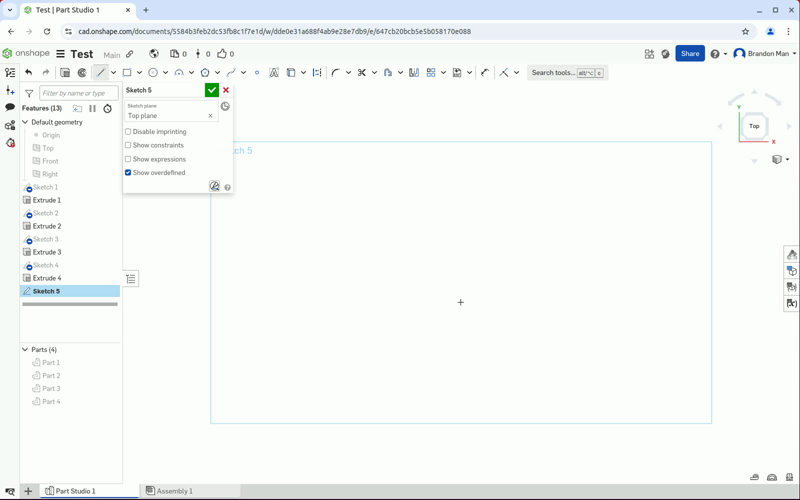
click(460, 301)
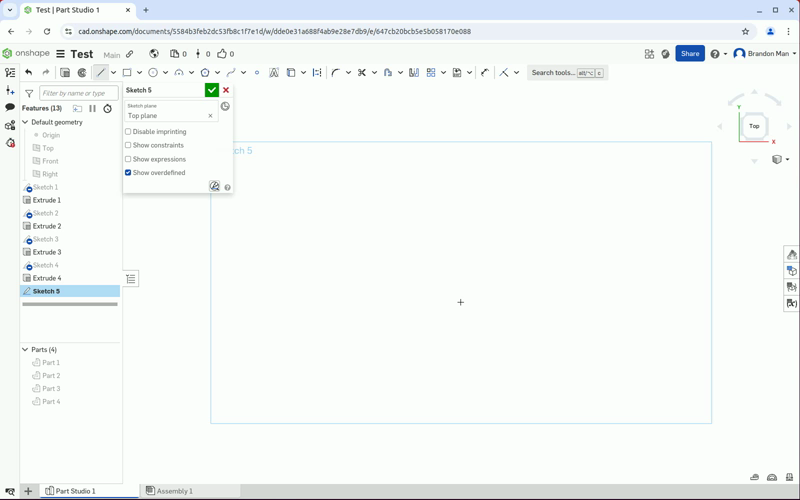
key_up(shift)
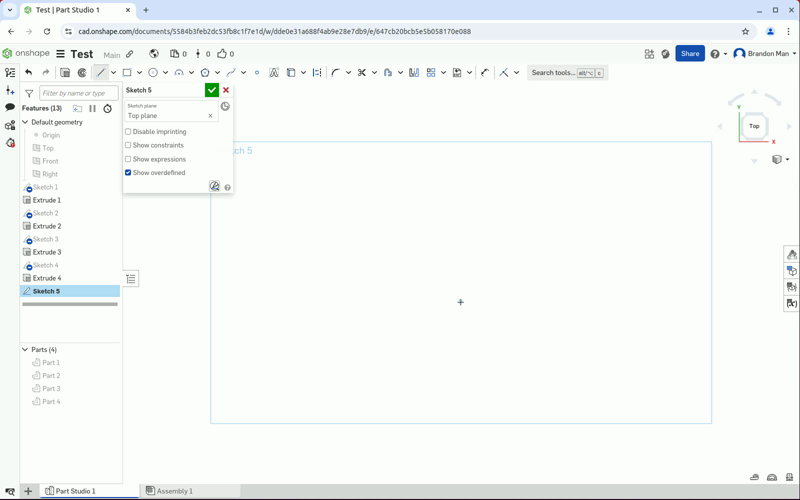
key_down(shift)
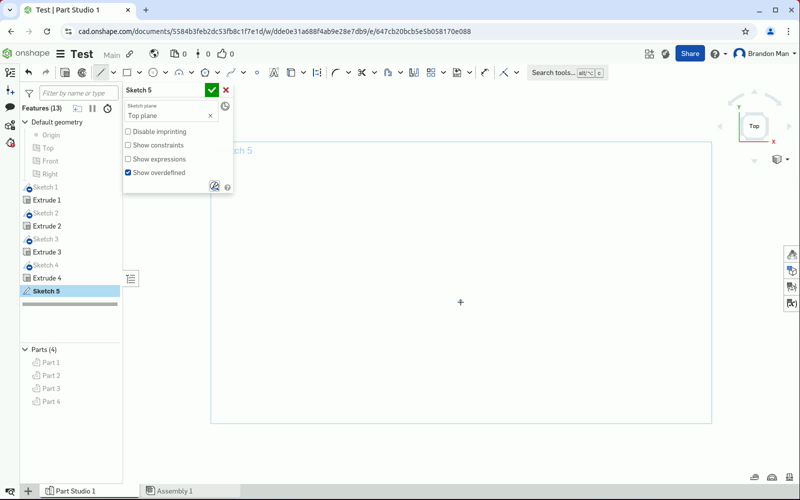
mouse_move(490, 301)
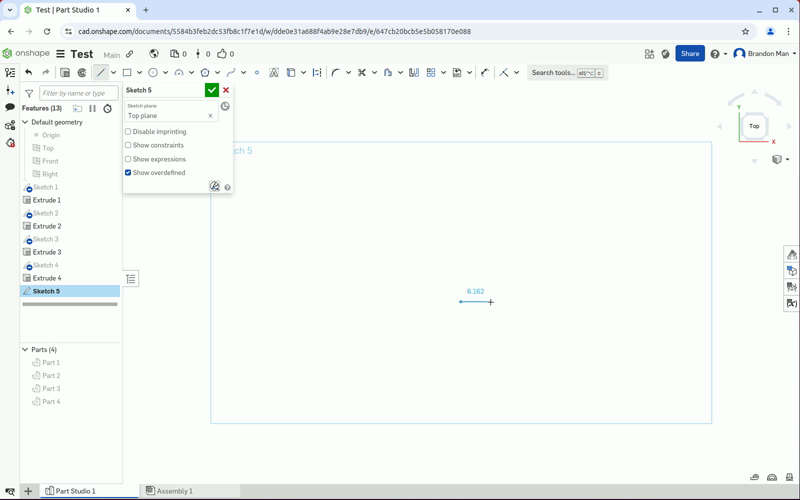
mouse_move(475, 313)
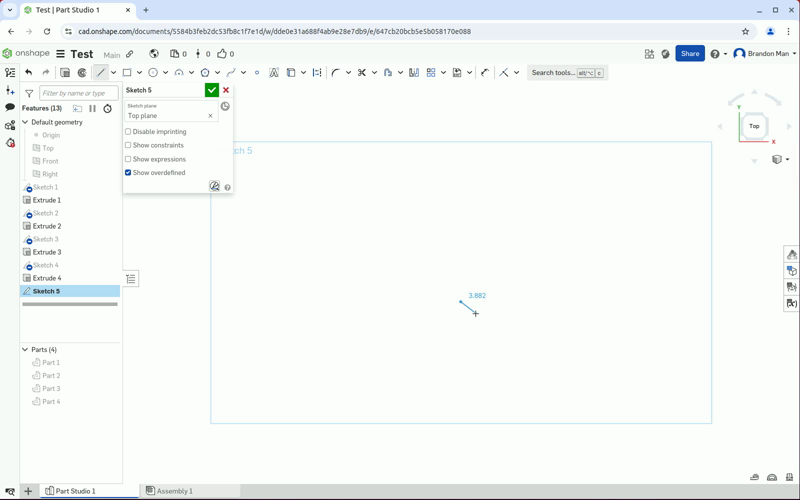
click(475, 313)
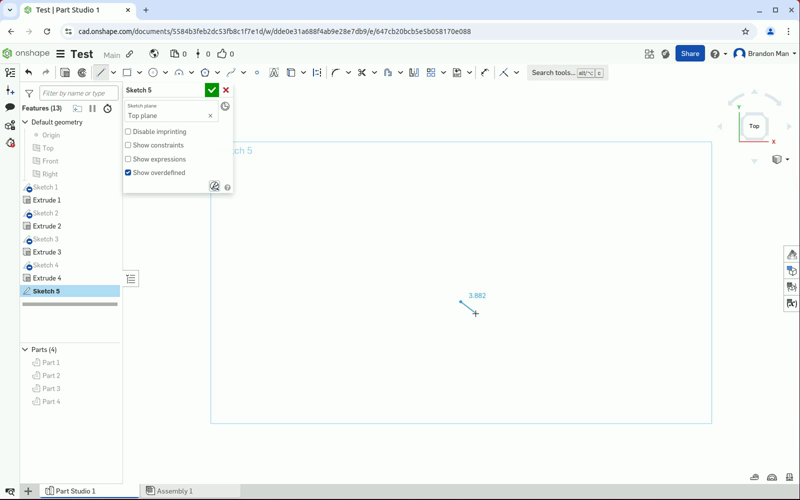
key_up(shift)
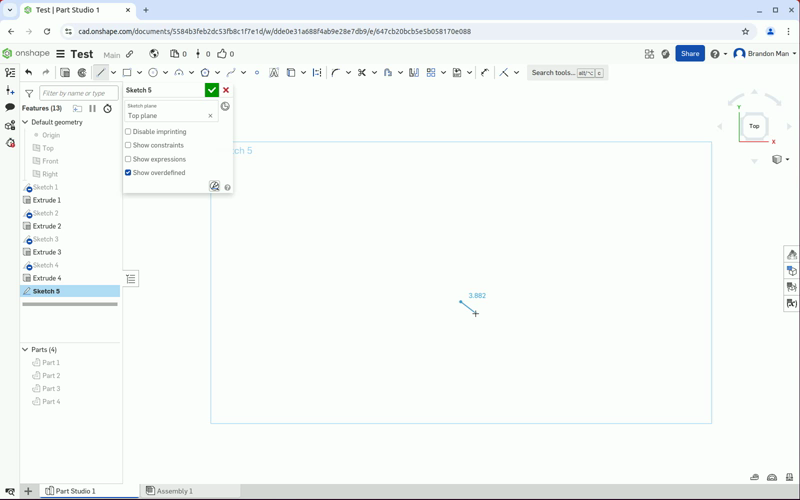
key_down(shift)
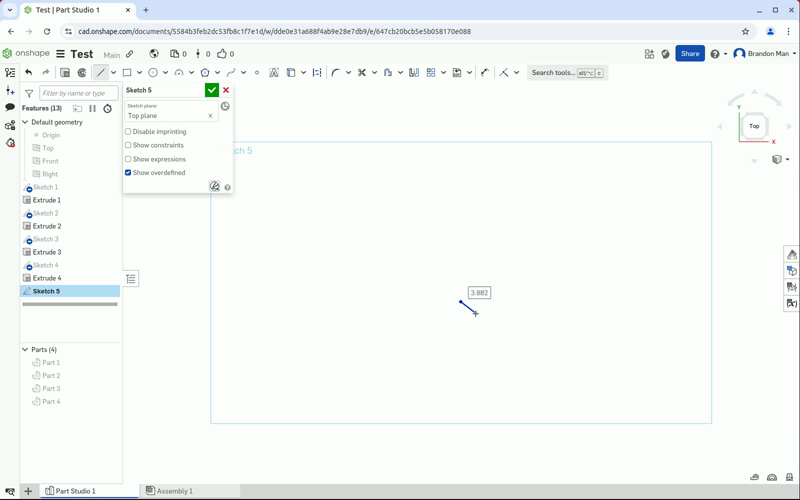
mouse_move(505, 313)
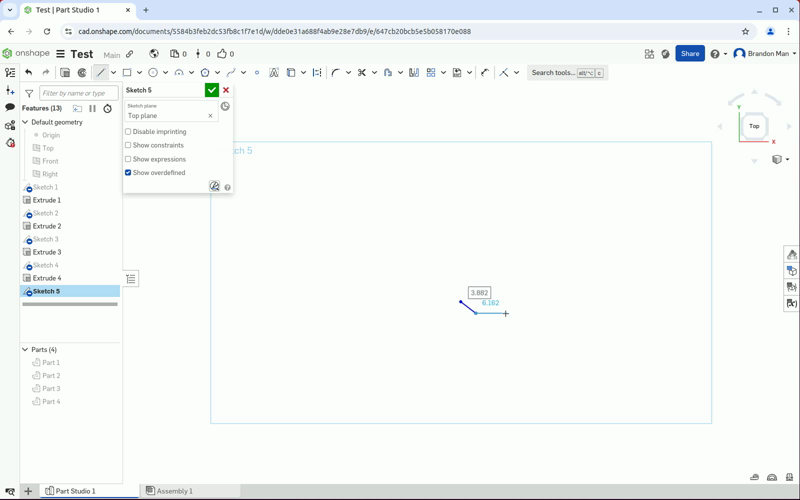
mouse_move(489, 301)
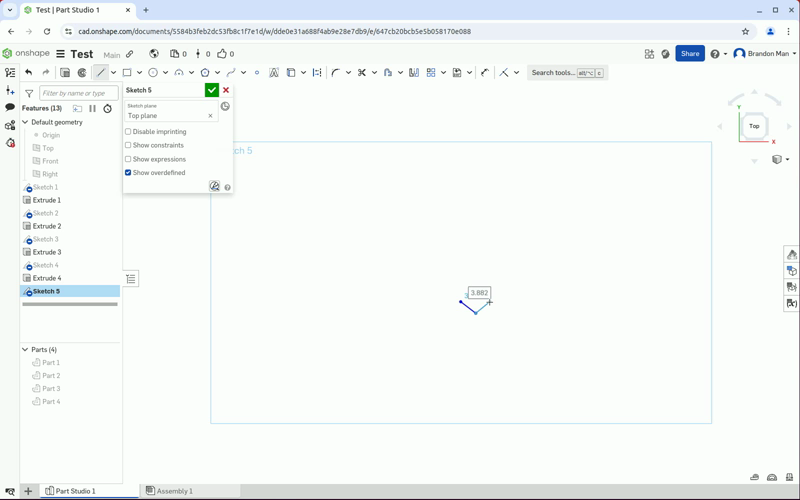
click(489, 301)
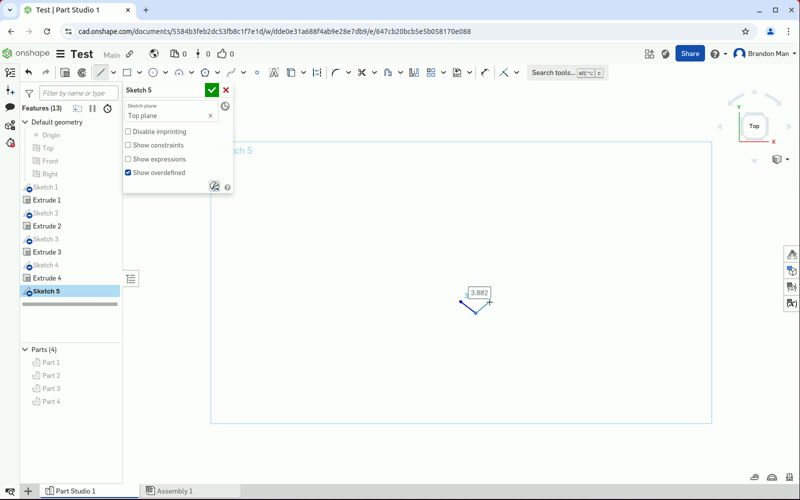
key_up(shift)
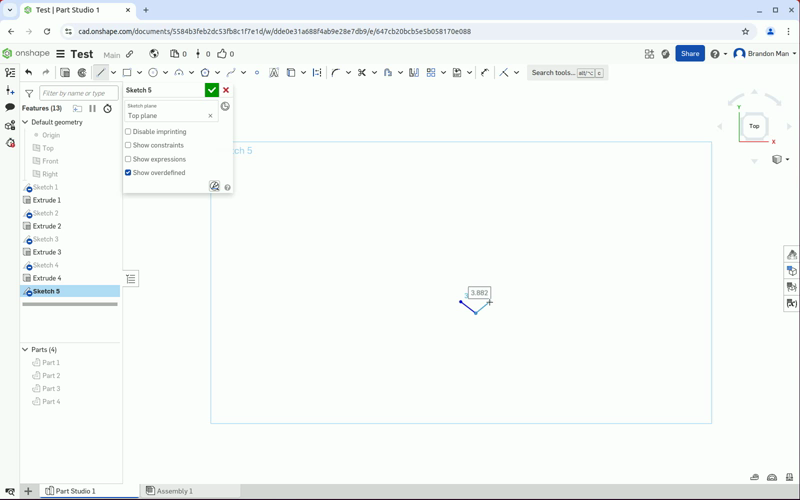
mouse_move(519, 301)
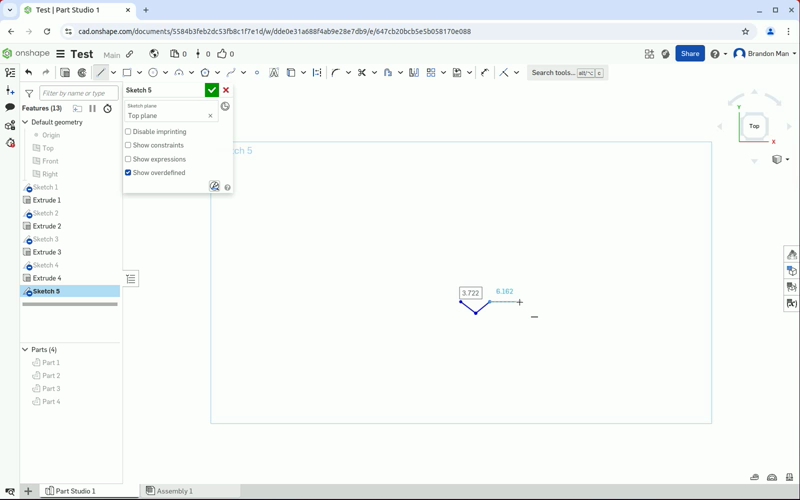
key_down(shift)
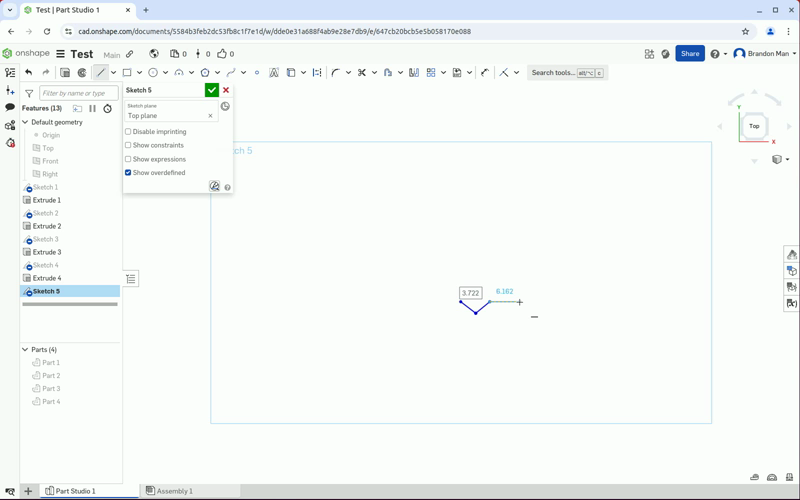
mouse_move(460, 301)
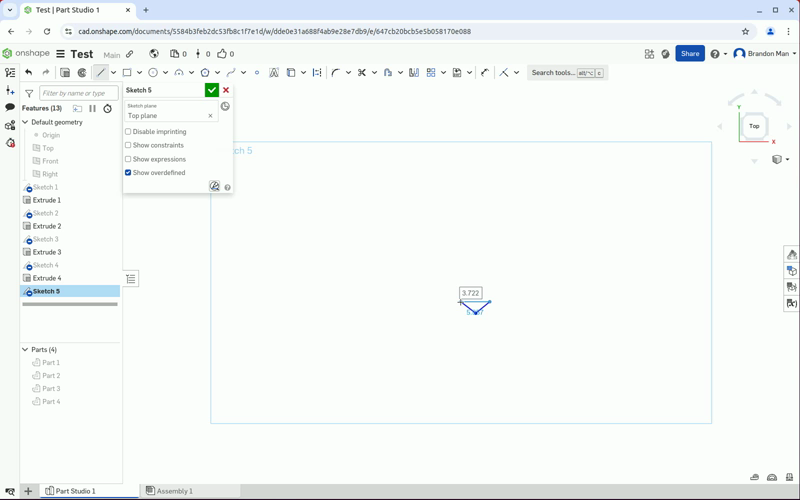
key_up(shift)
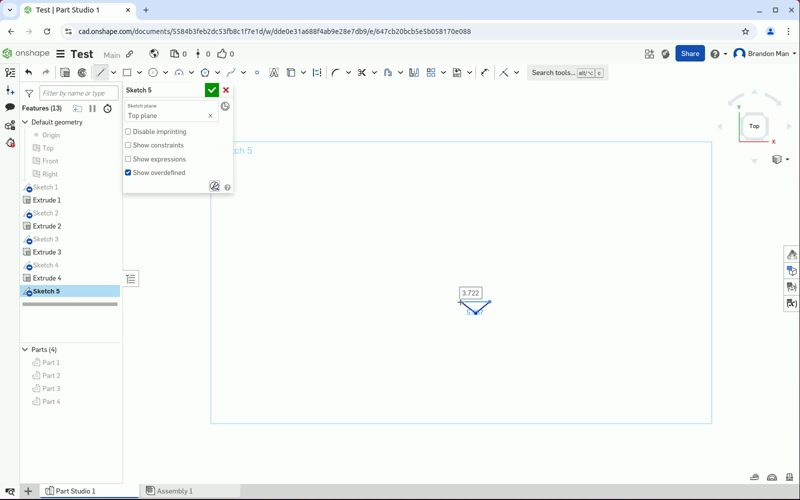
click(460, 301)
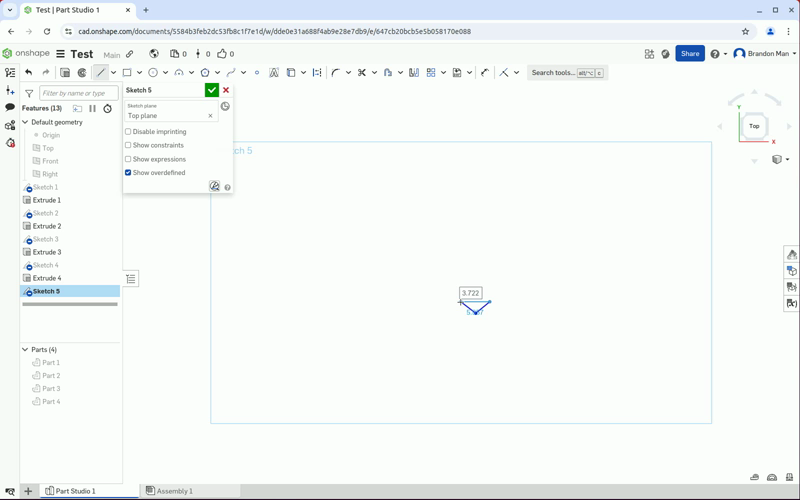
key(esc)
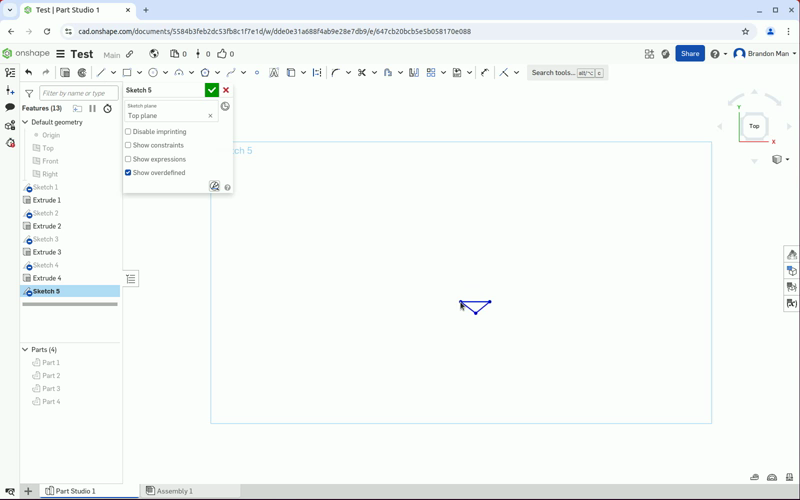
mouse_move(465, 305)
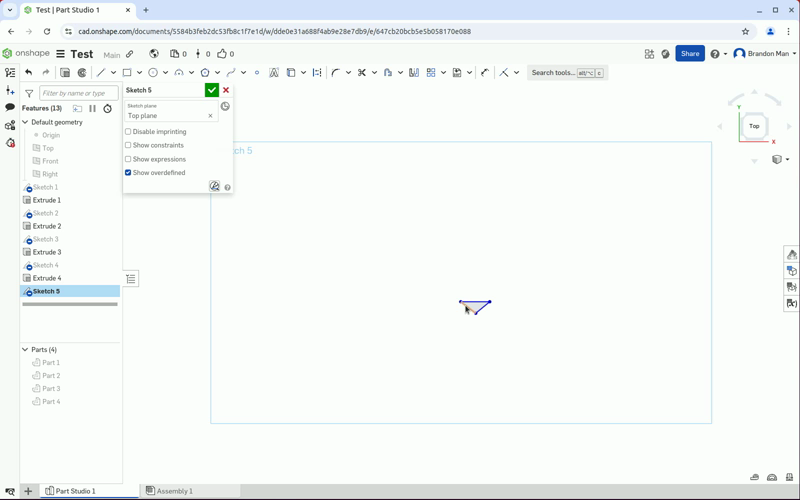
scroll(6)
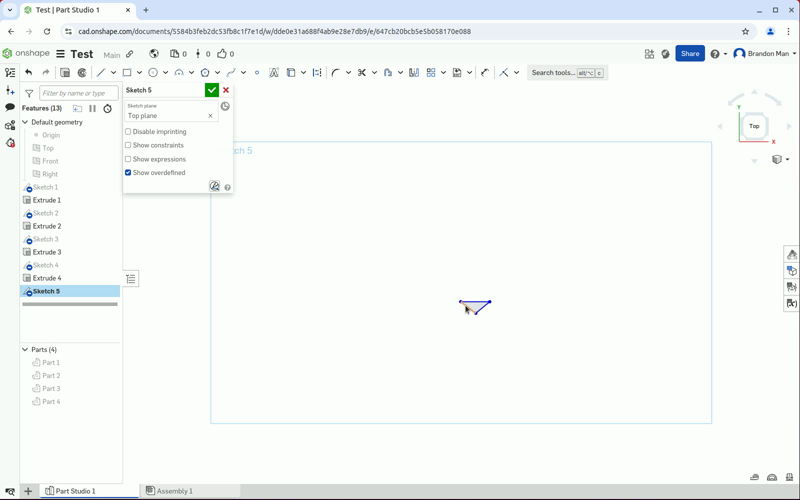
scroll(6)
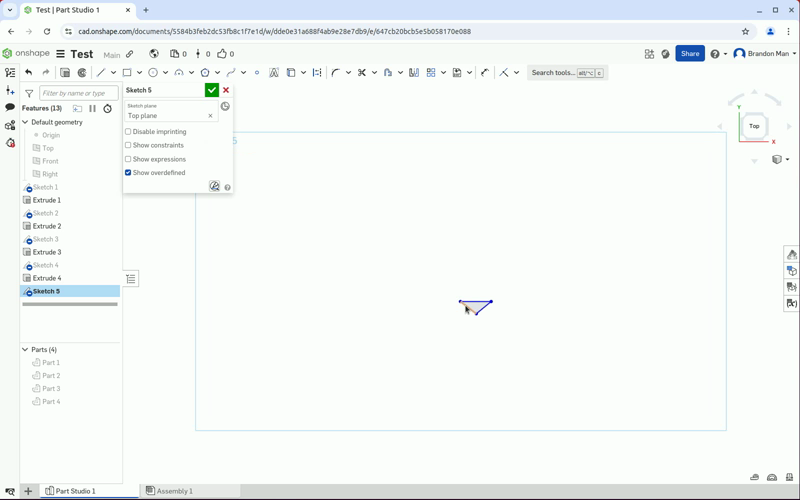
scroll(6)
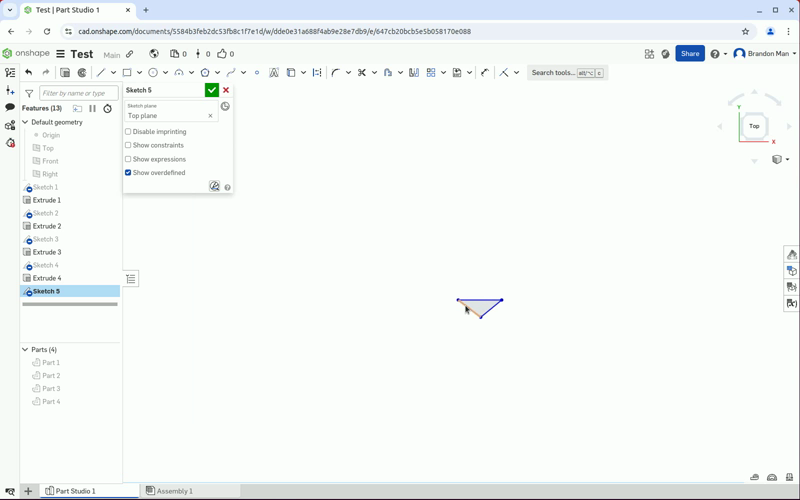
scroll(6)
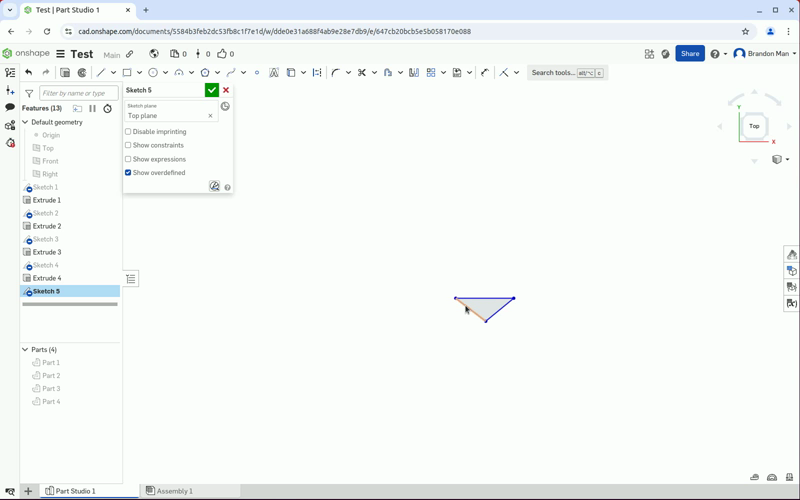
scroll(6)
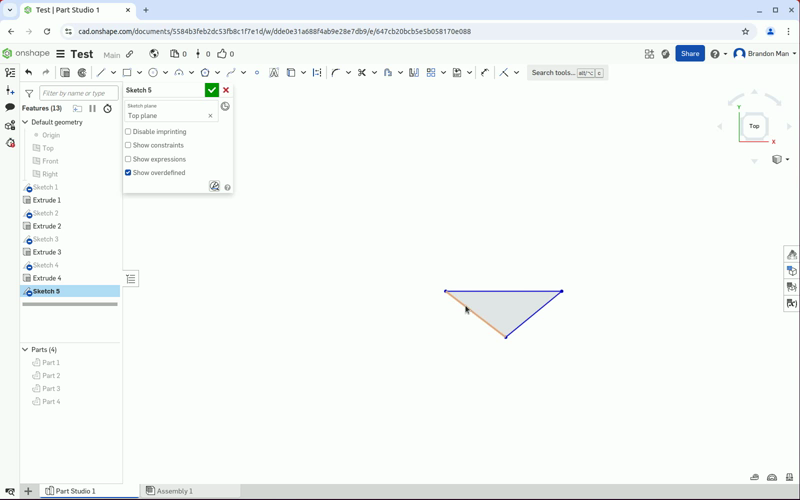
scroll(6)
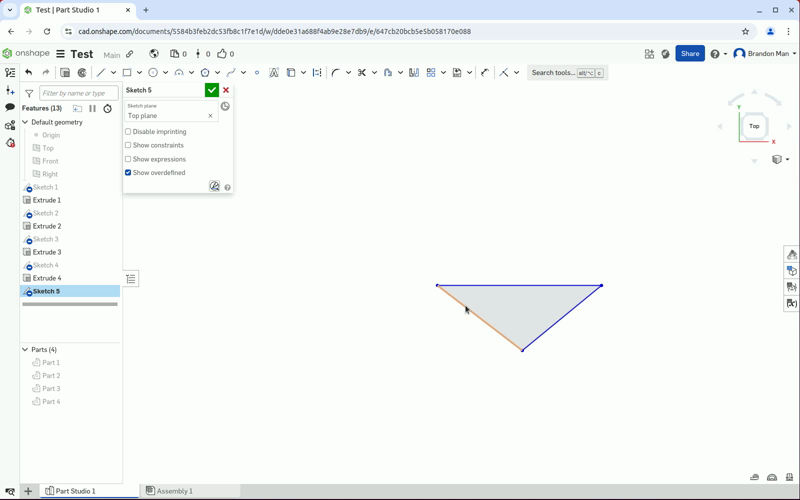
scroll(6)
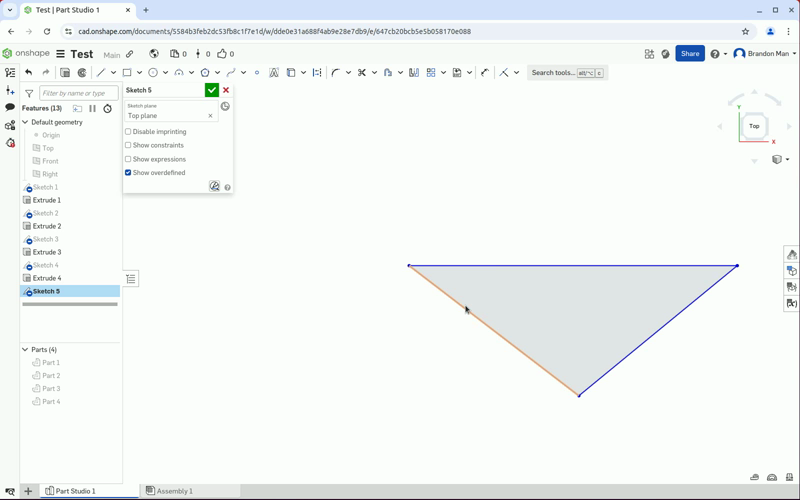
click(465, 305)
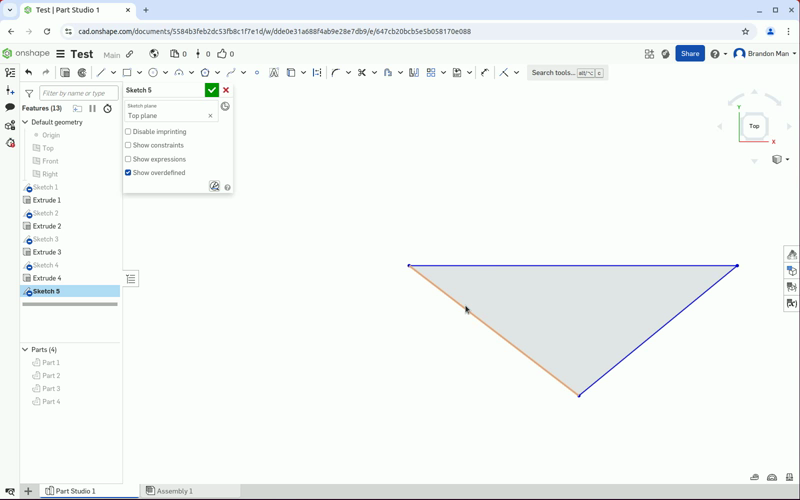
scroll(-6)
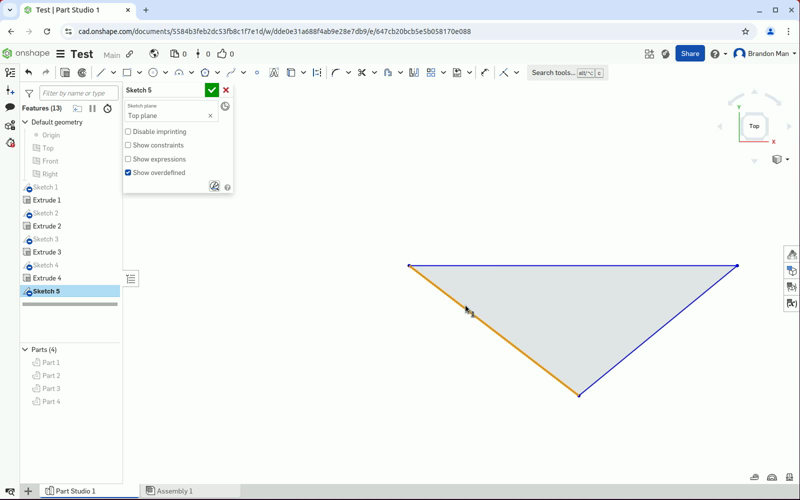
scroll(-6)
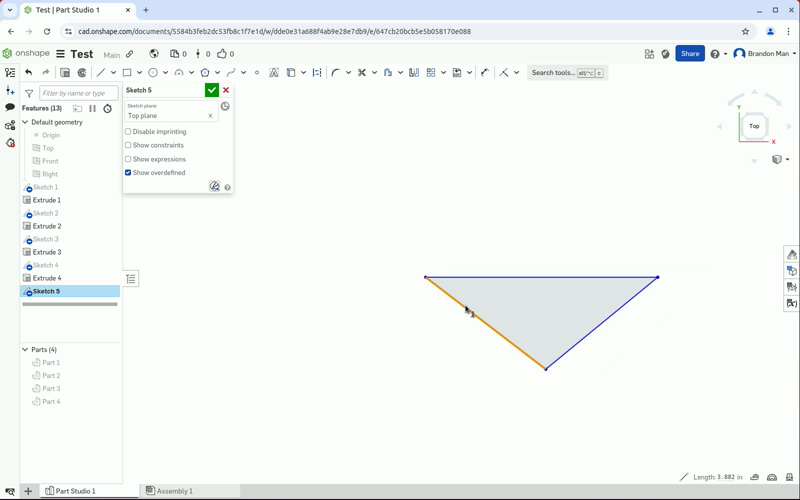
scroll(-6)
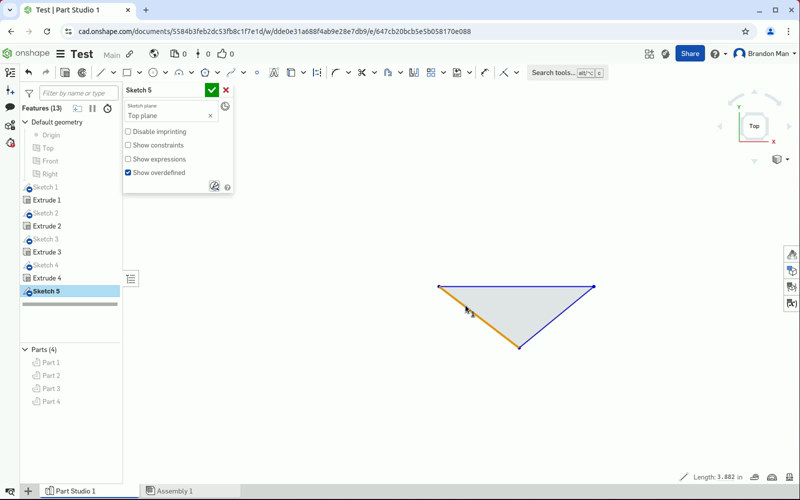
scroll(-6)
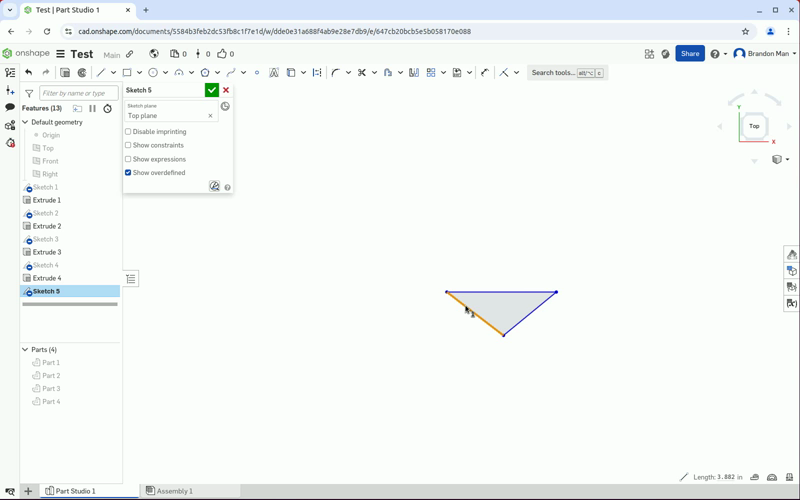
scroll(-6)
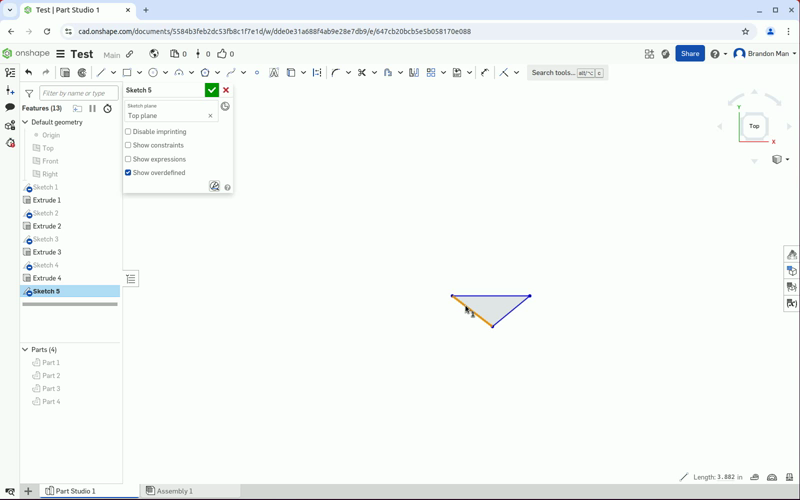
scroll(-6)
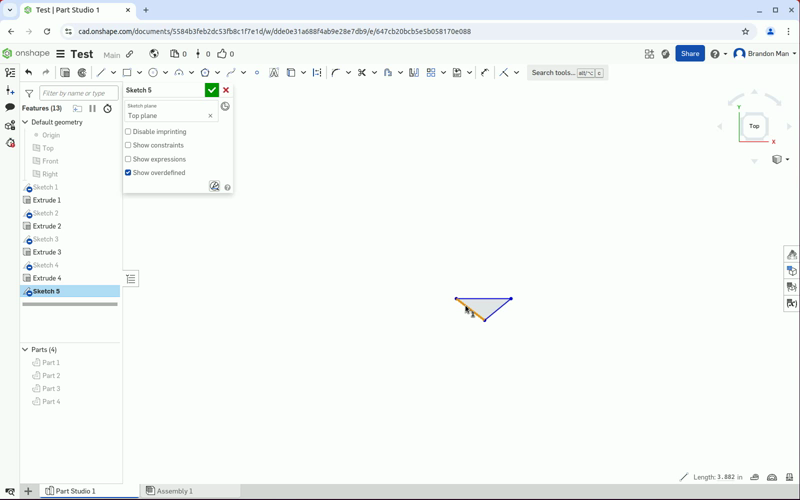
scroll(-6)
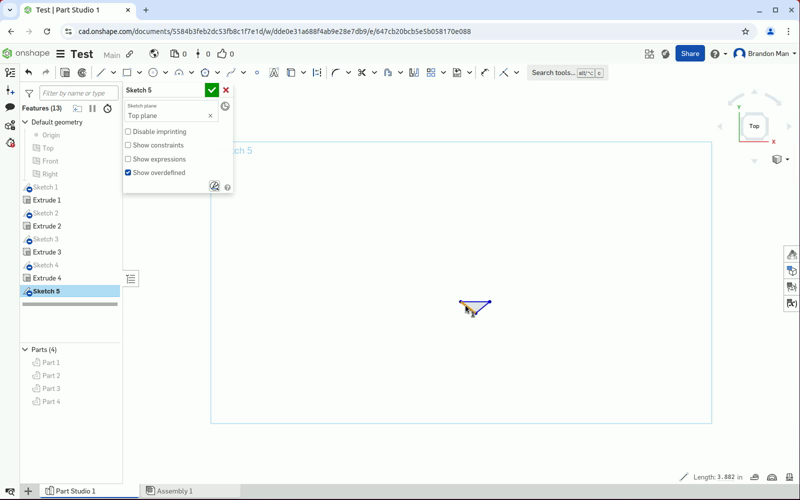
mouse_move(73, 352)
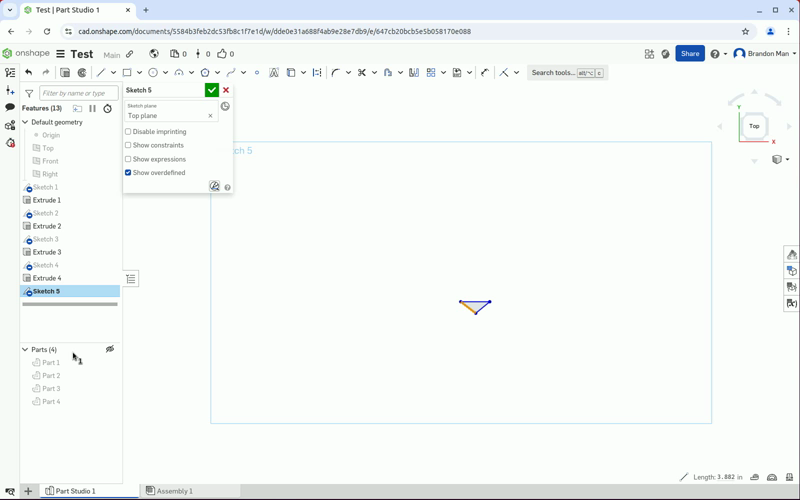
key(shift+y)
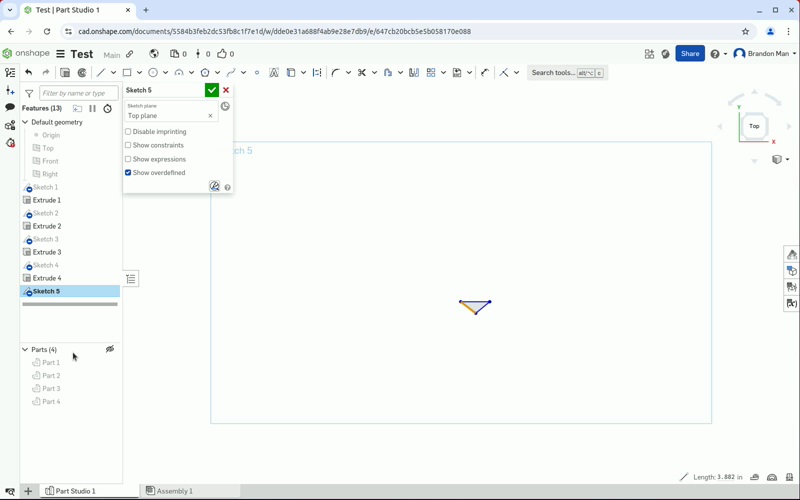
key(shift+e)
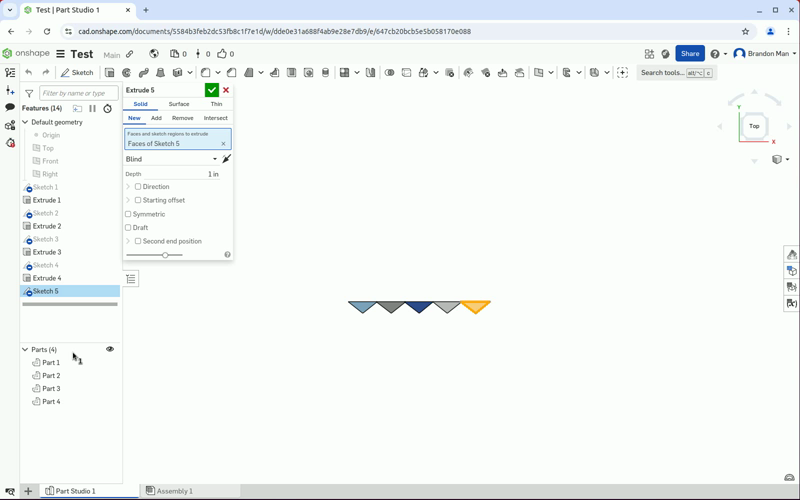
mouse_move(143, 106)
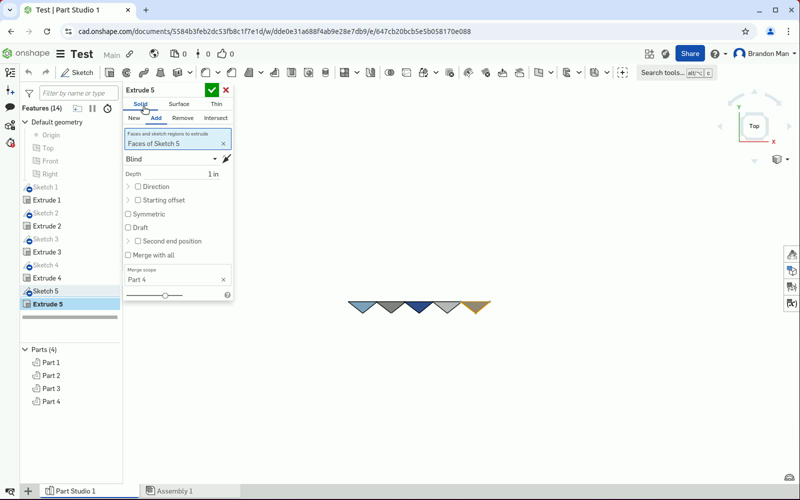
click(143, 106)
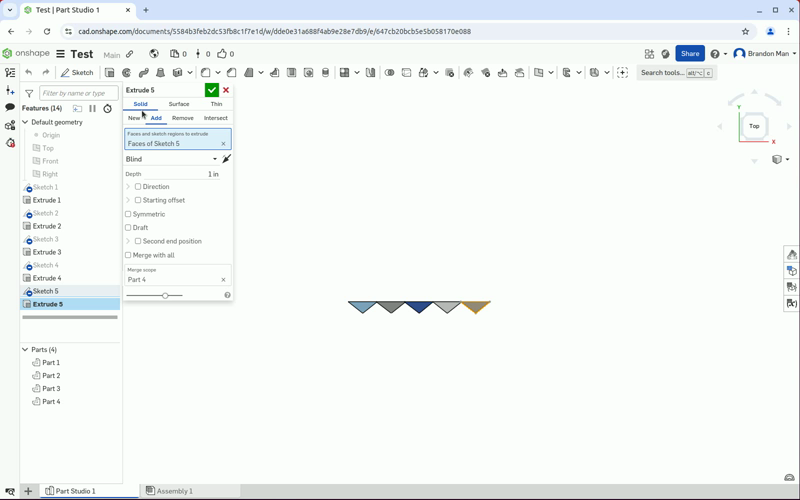
mouse_move(137, 120)
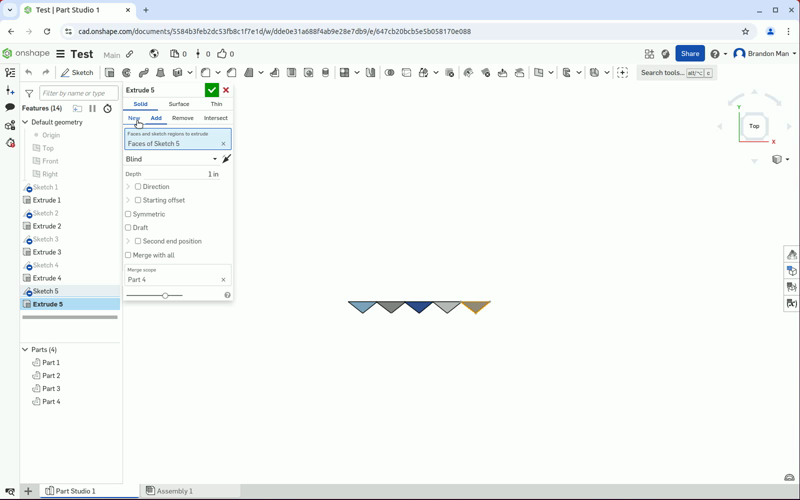
click(137, 120)
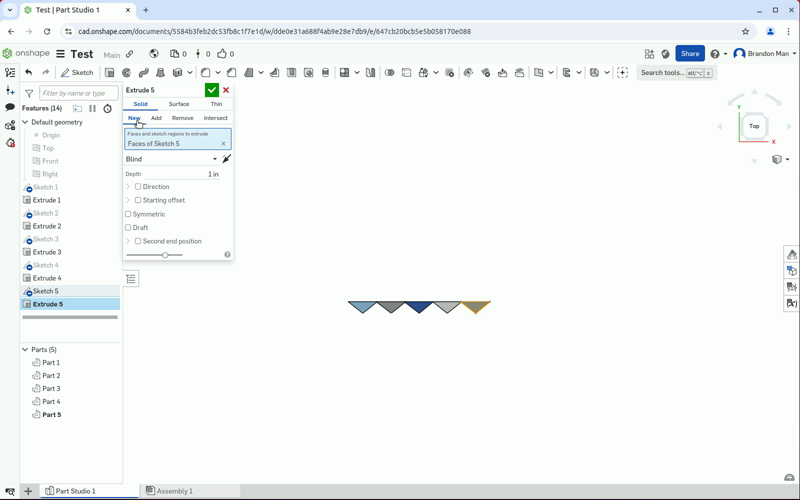
key(tab, 4)
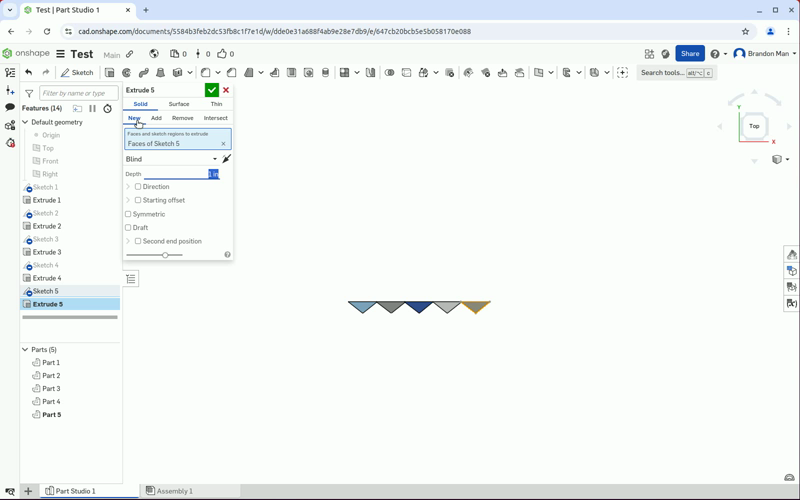
text(7.703)
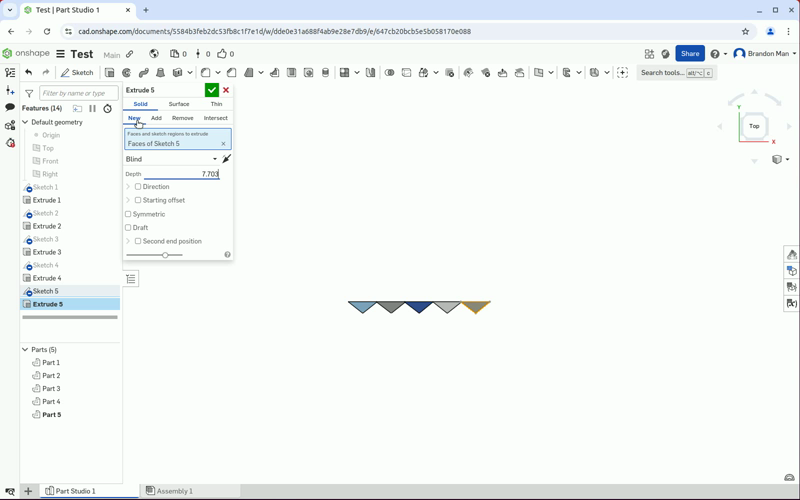
key(enter)
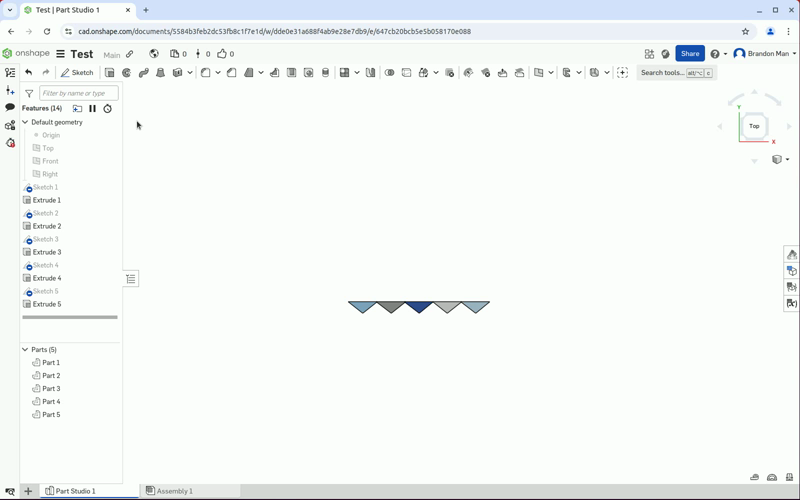
key(shift+h)
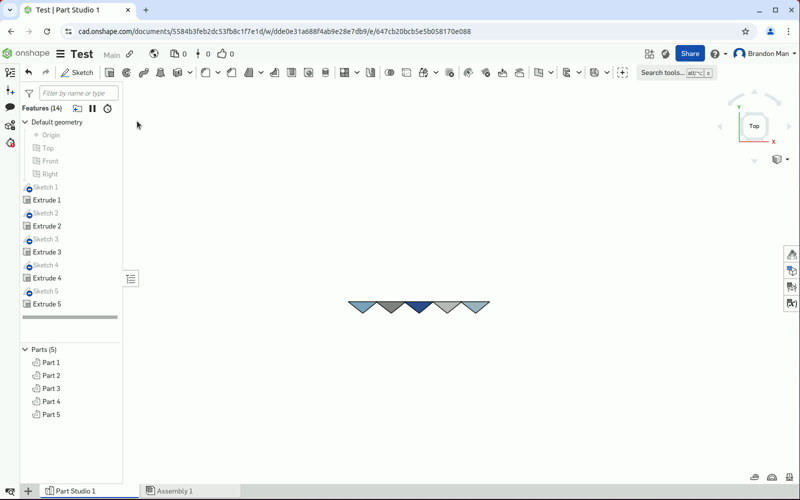
key(shift+h)
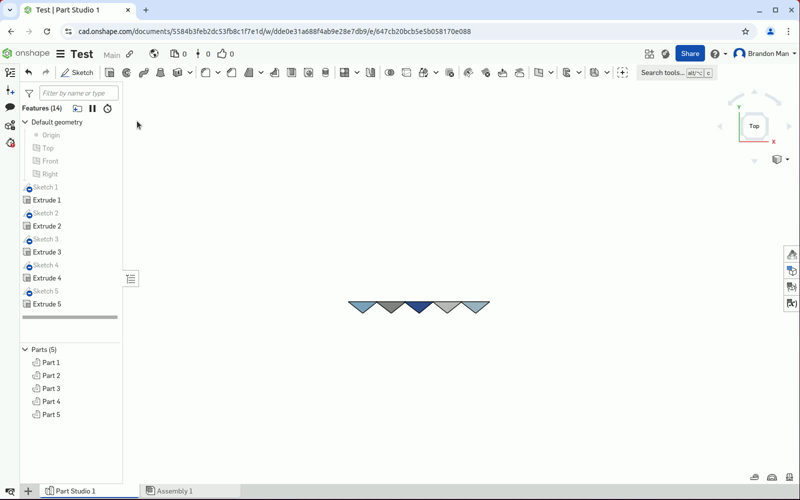
mouse_move(73, 189)
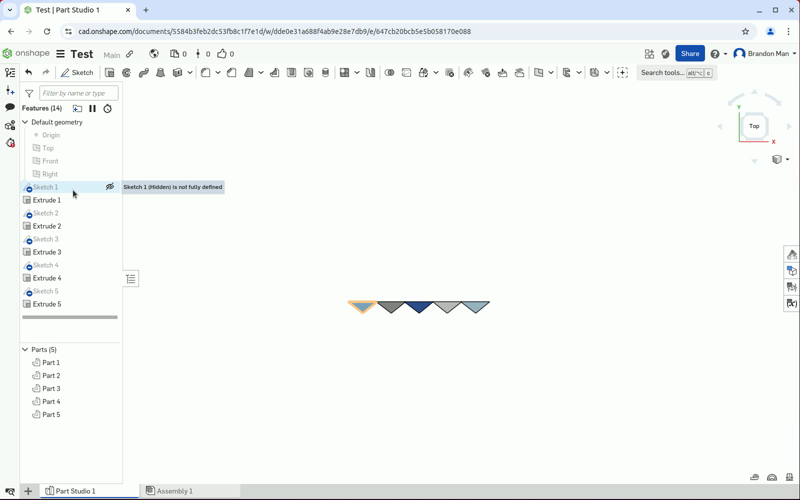
click(73, 189)
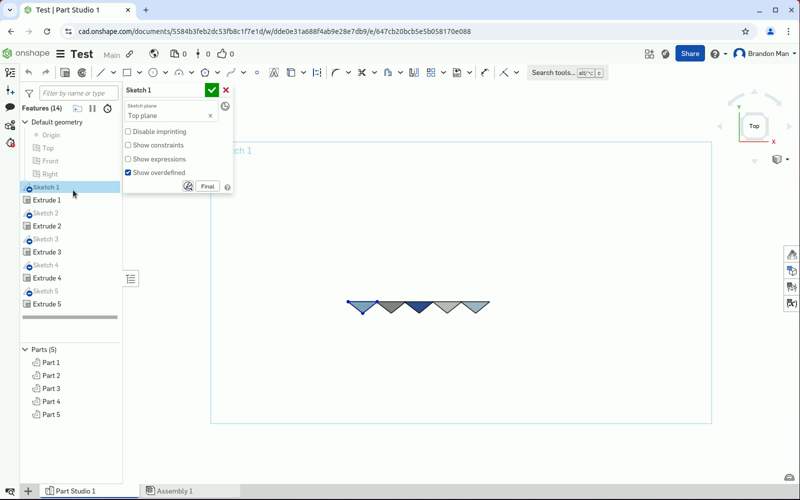
mouse_move(229, 92)
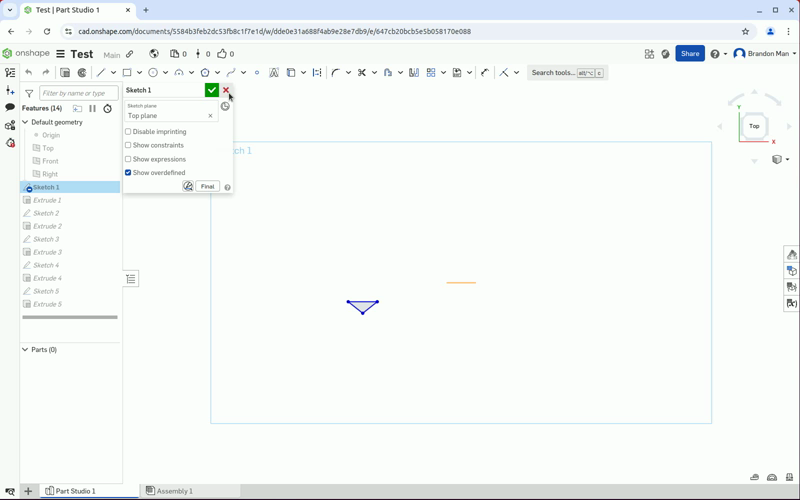
click(229, 92)
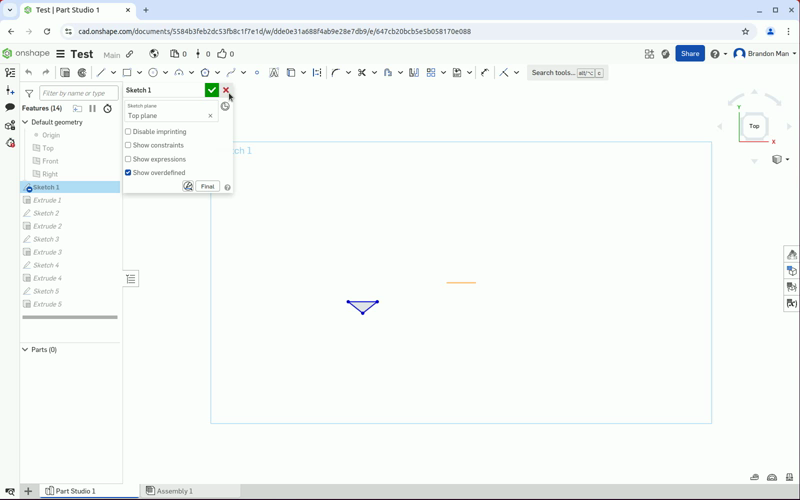
key(shift+s)
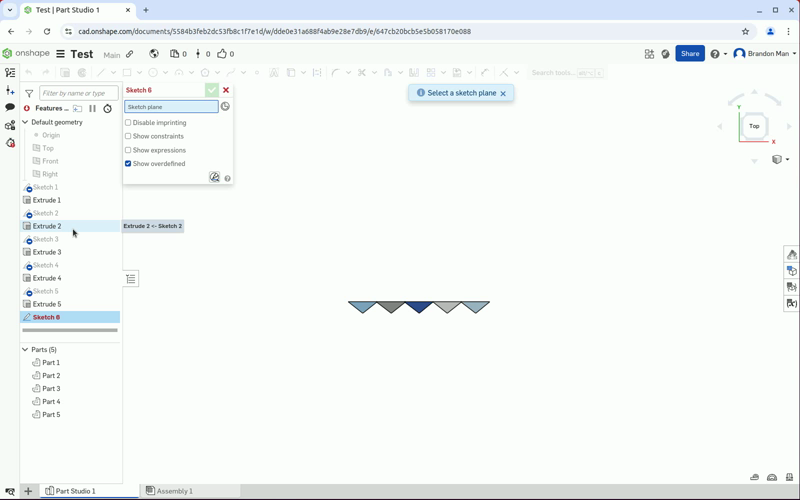
scroll(3)
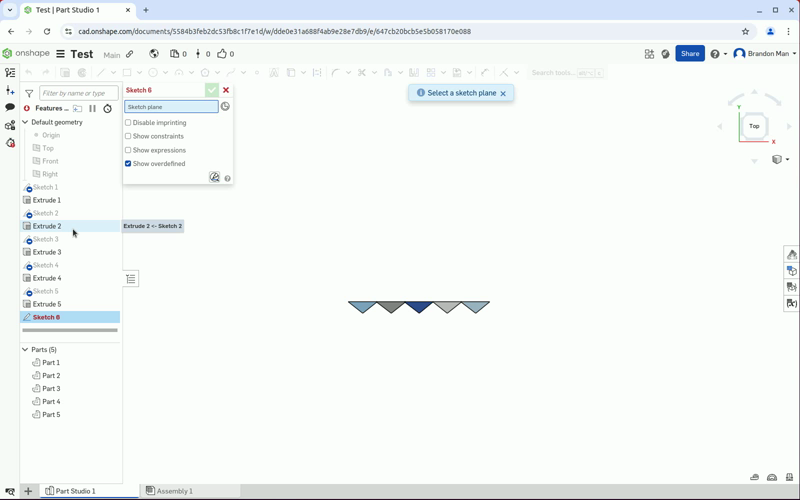
mouse_move(73, 150)
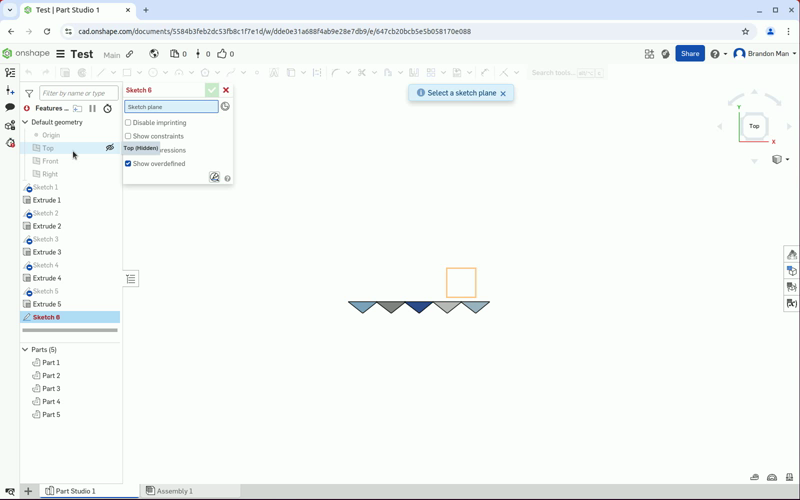
click(73, 150)
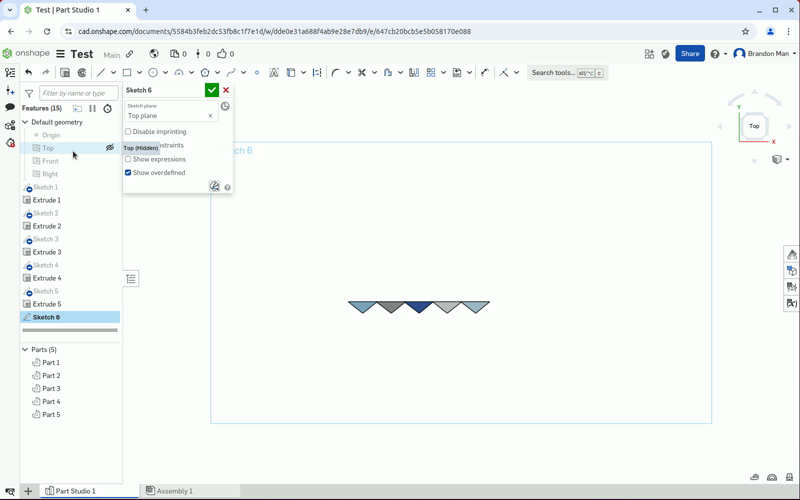
mouse_move(73, 352)
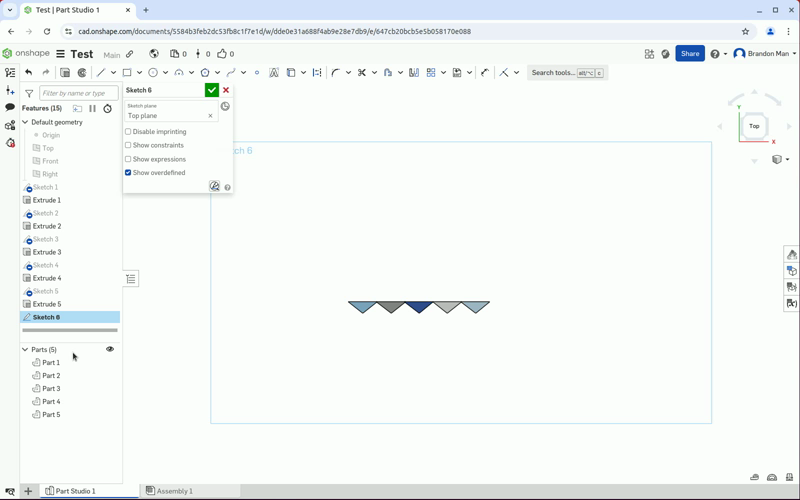
key(y)
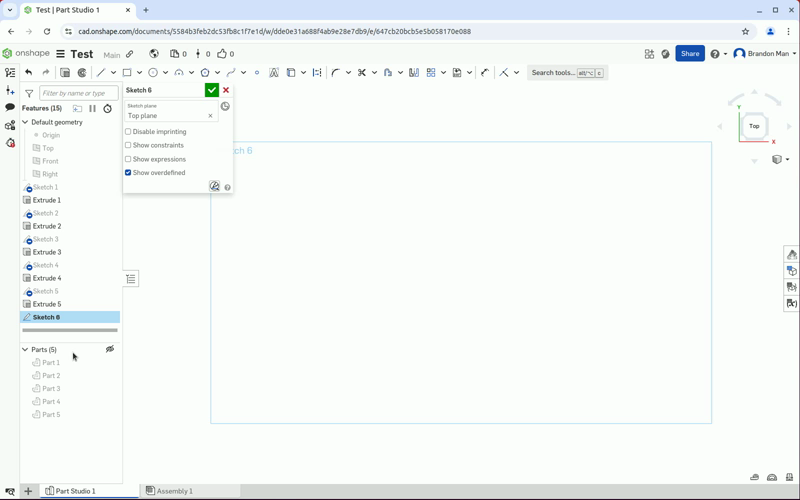
key(l)
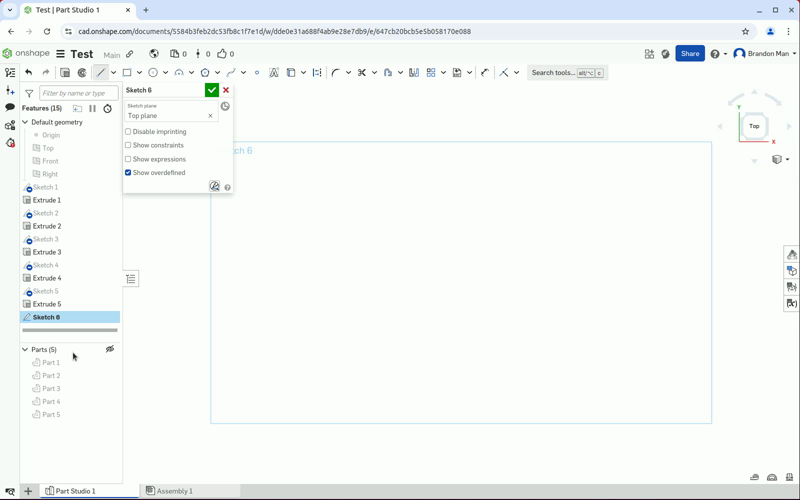
key_down(shift)
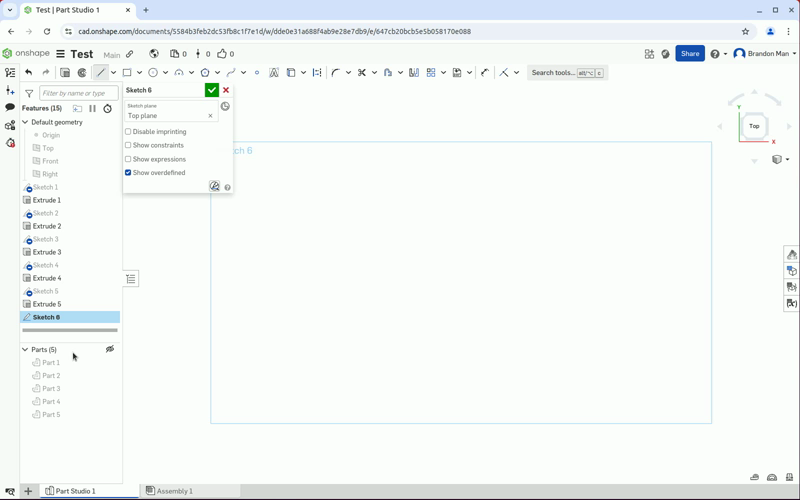
mouse_move(489, 301)
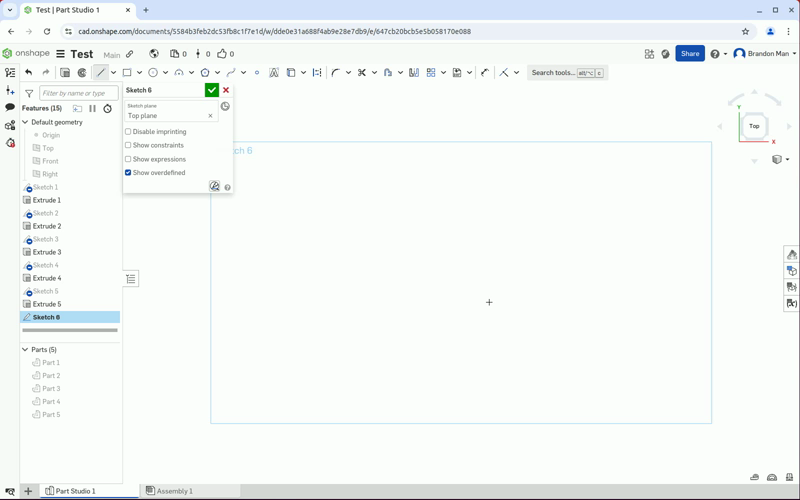
click(489, 301)
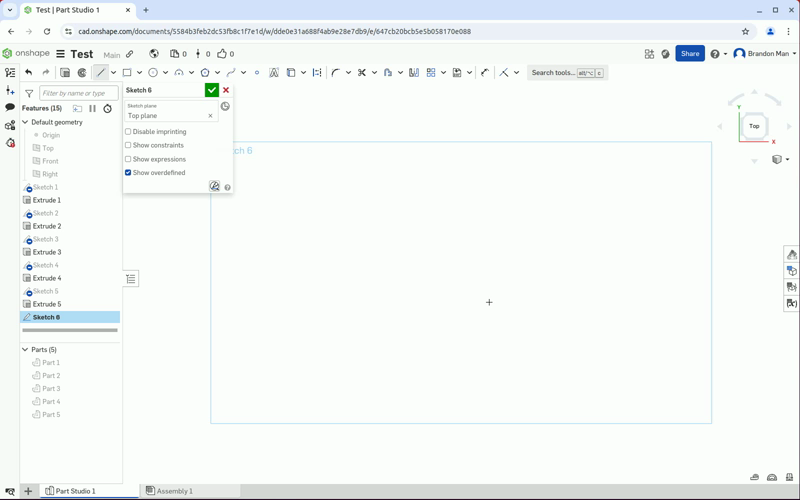
key_up(shift)
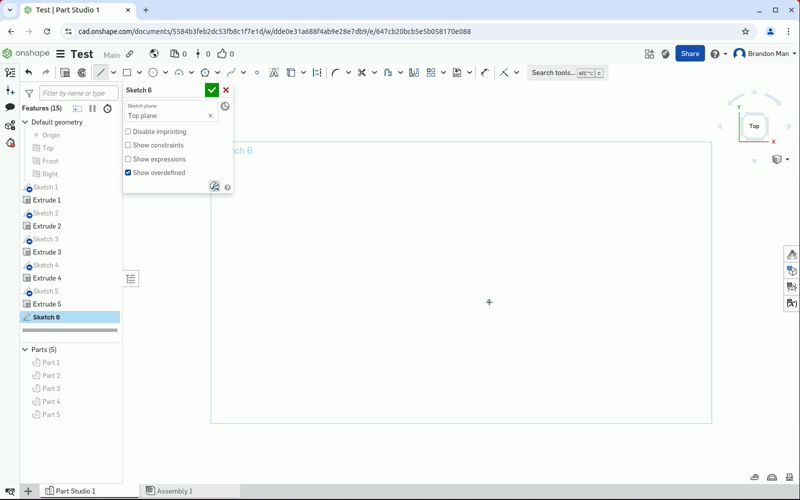
key_down(shift)
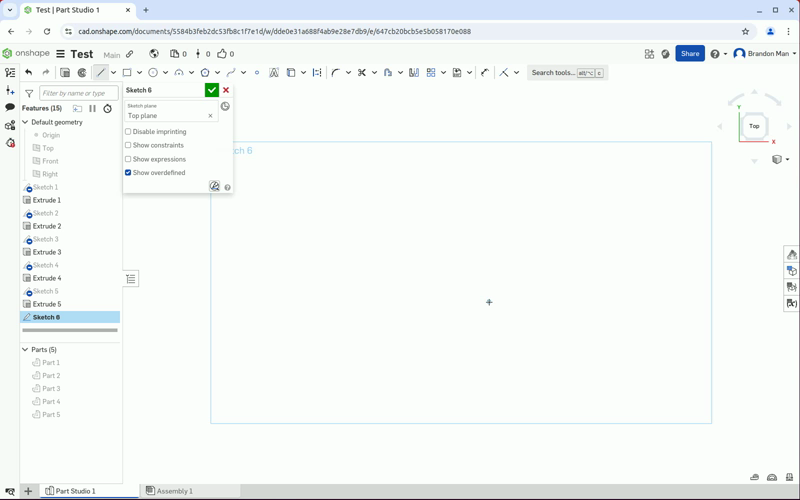
mouse_move(519, 301)
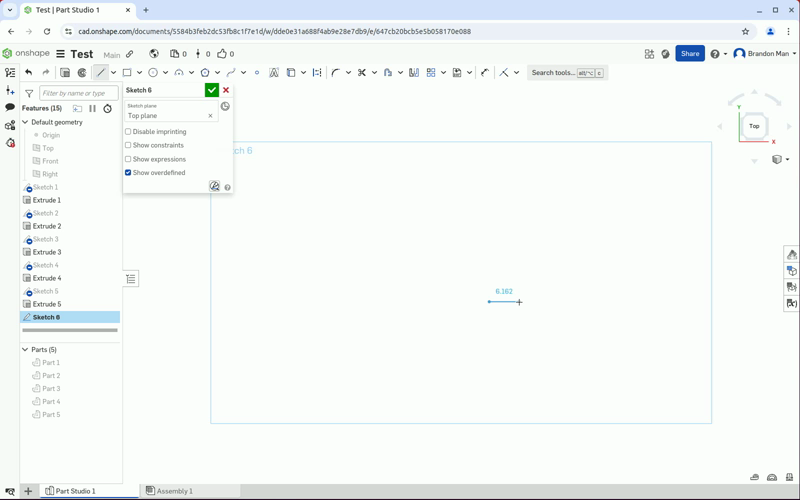
mouse_move(503, 313)
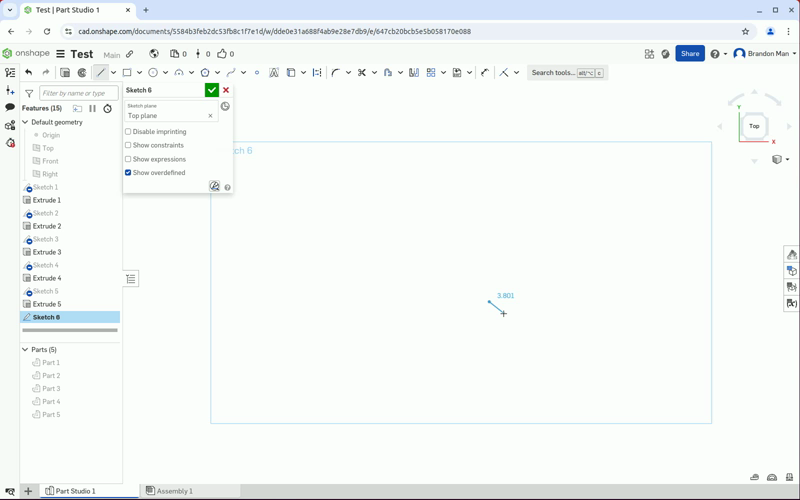
click(503, 313)
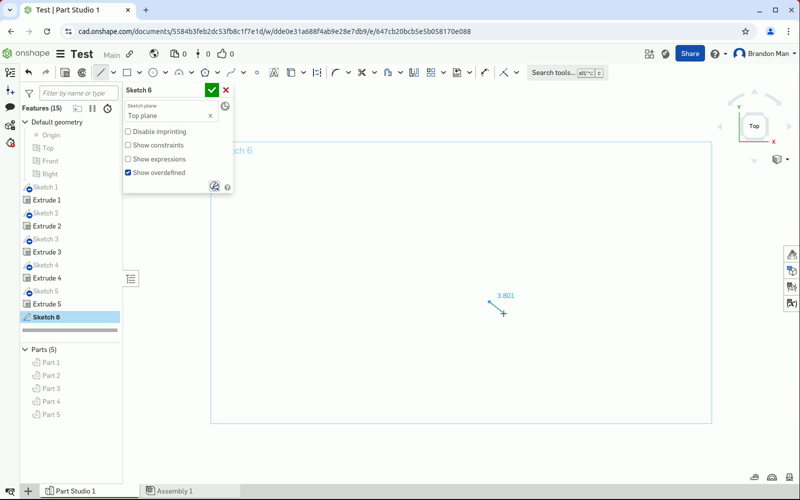
key_up(shift)
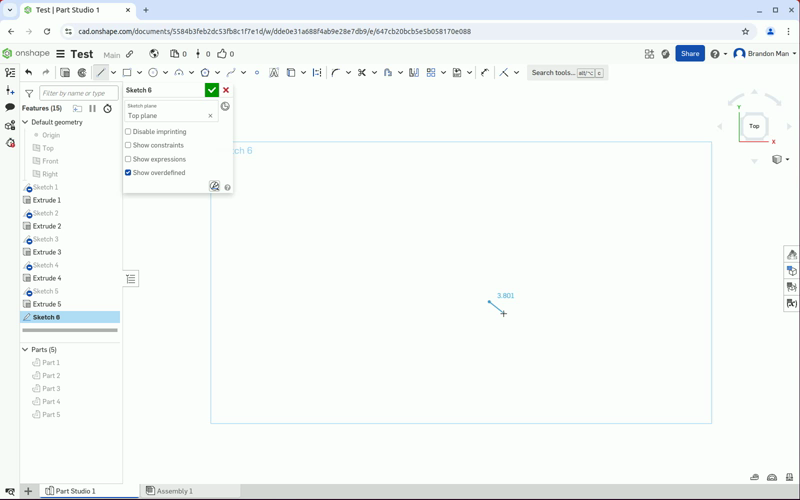
key_down(shift)
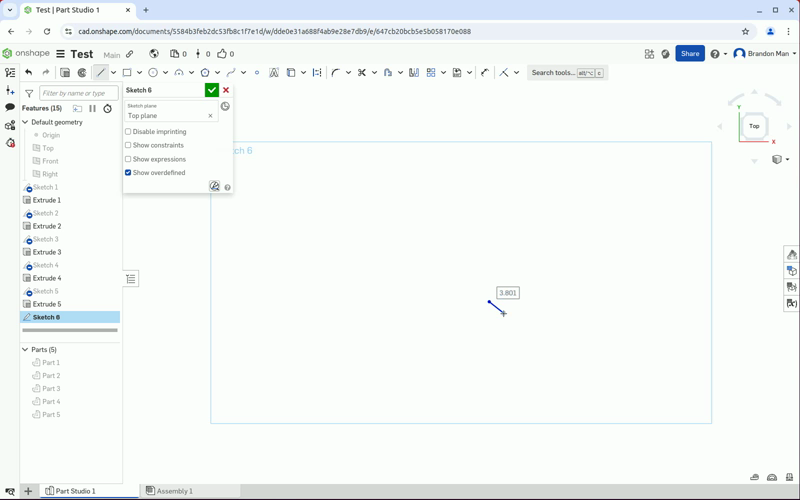
mouse_move(533, 313)
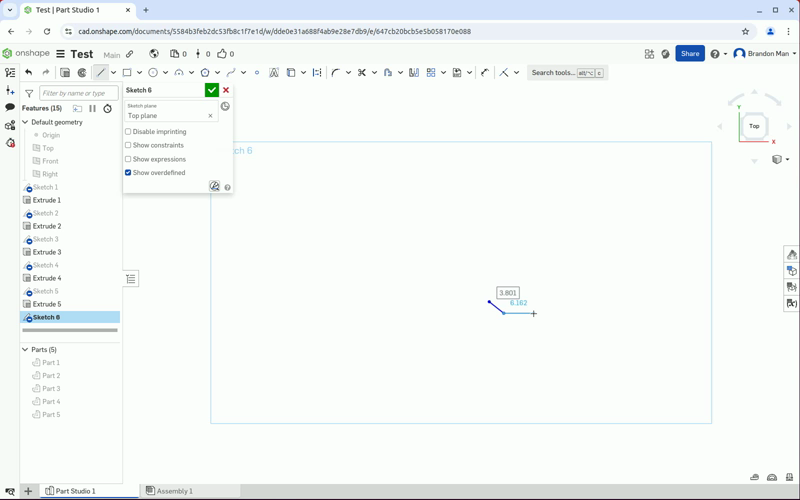
mouse_move(518, 301)
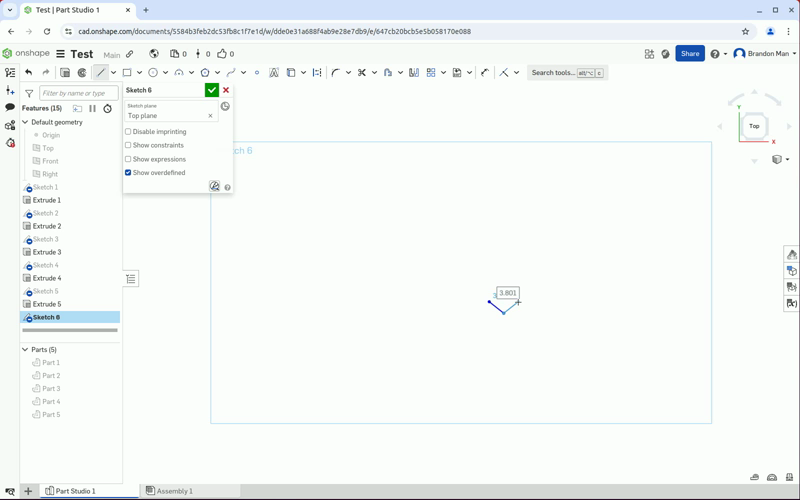
click(518, 301)
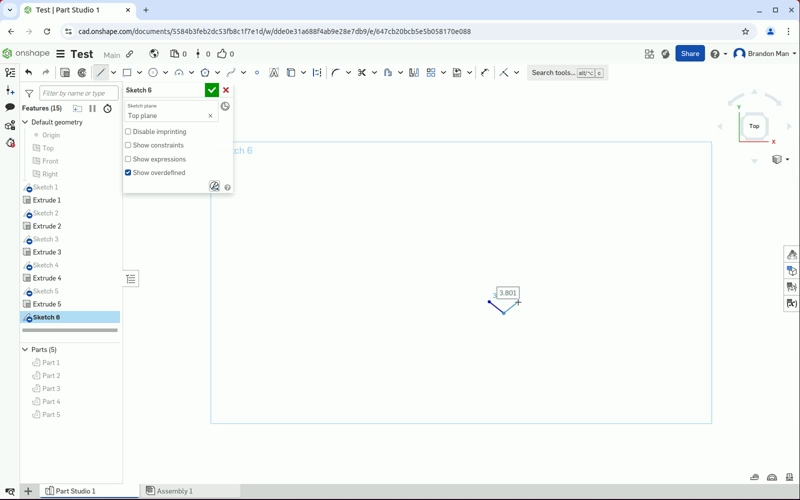
key_up(shift)
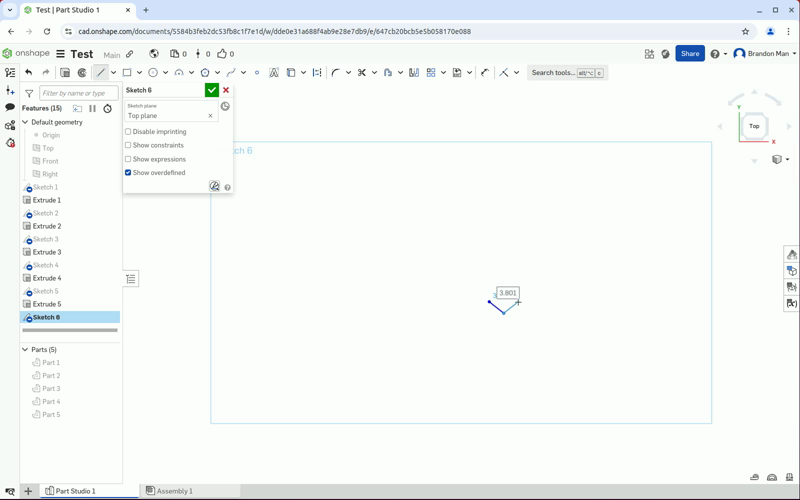
mouse_move(548, 301)
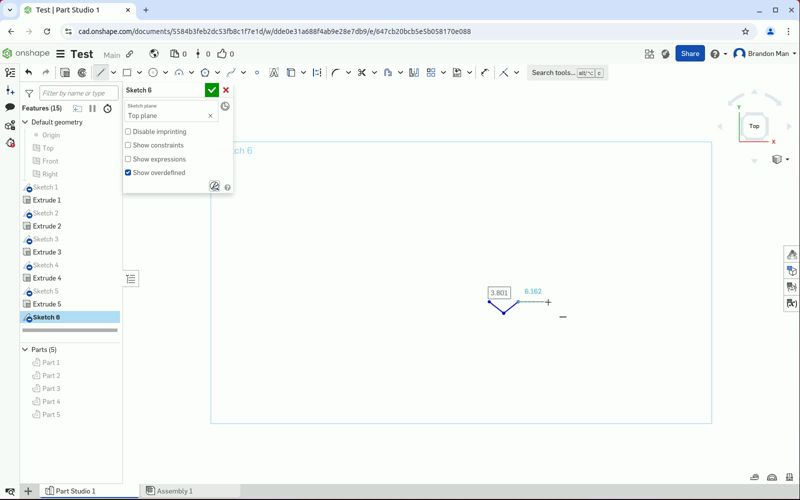
key_down(shift)
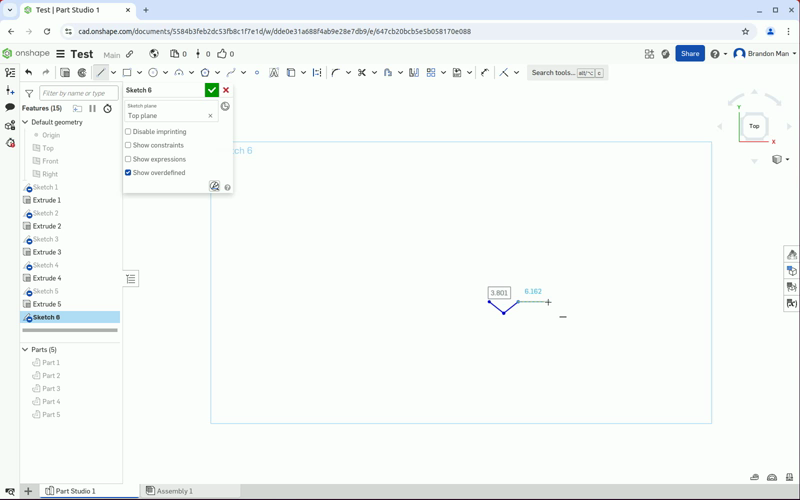
mouse_move(489, 301)
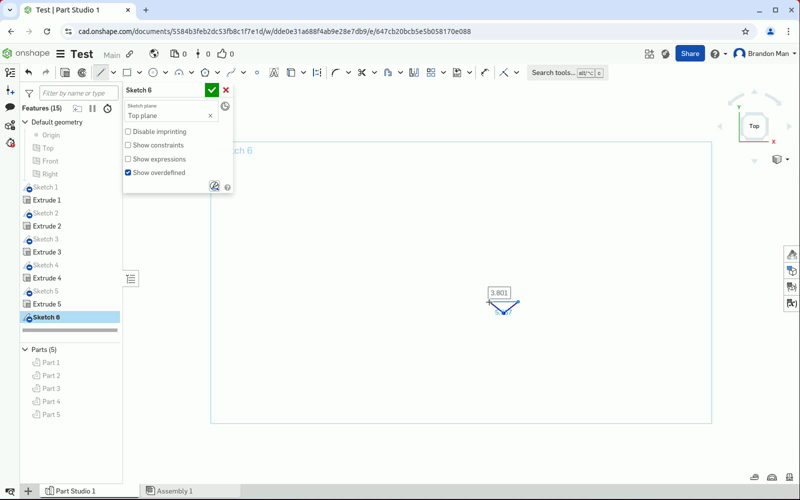
key_up(shift)
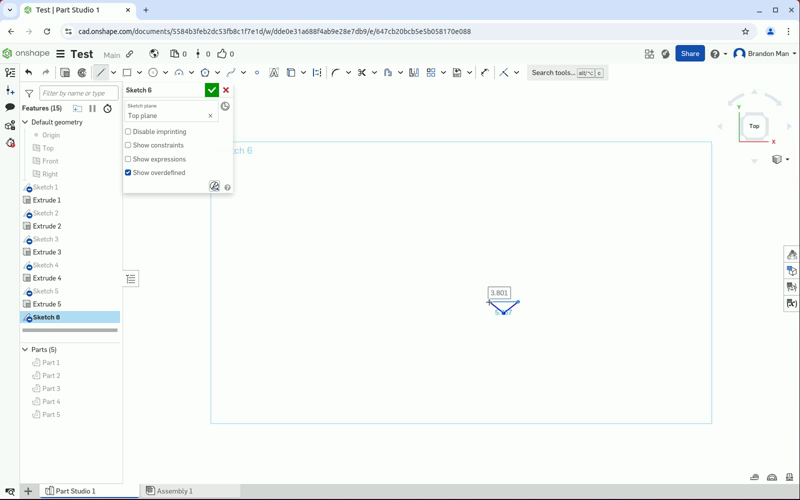
click(489, 301)
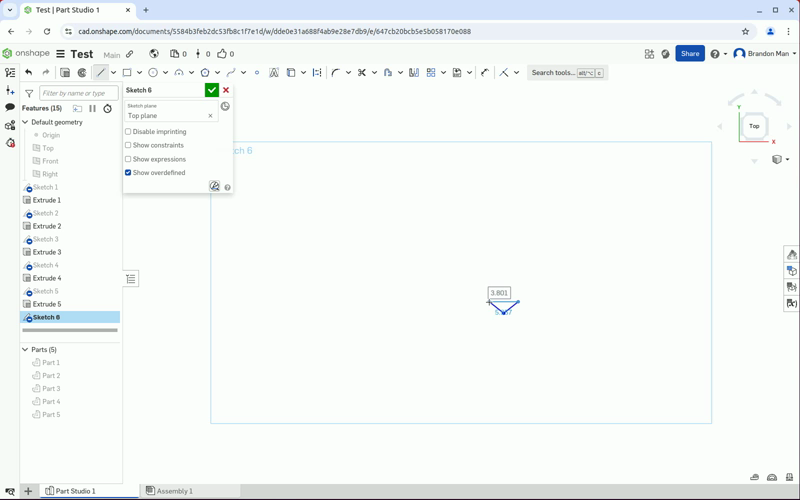
key(esc)
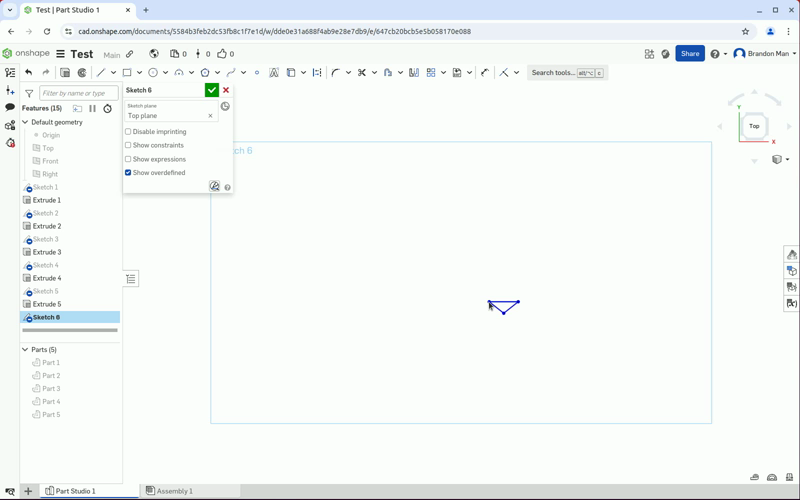
mouse_move(510, 302)
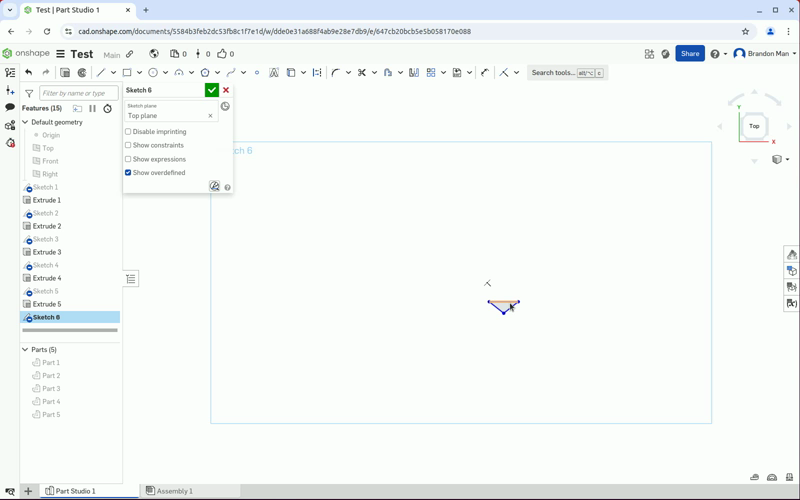
scroll(6)
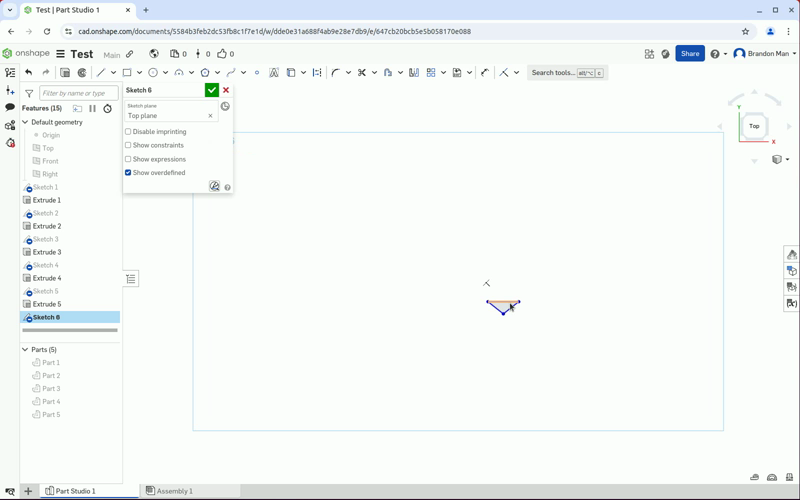
scroll(6)
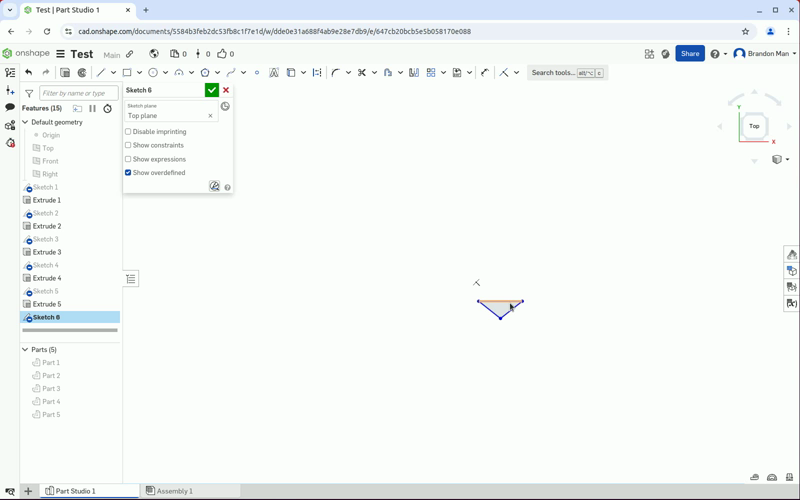
scroll(6)
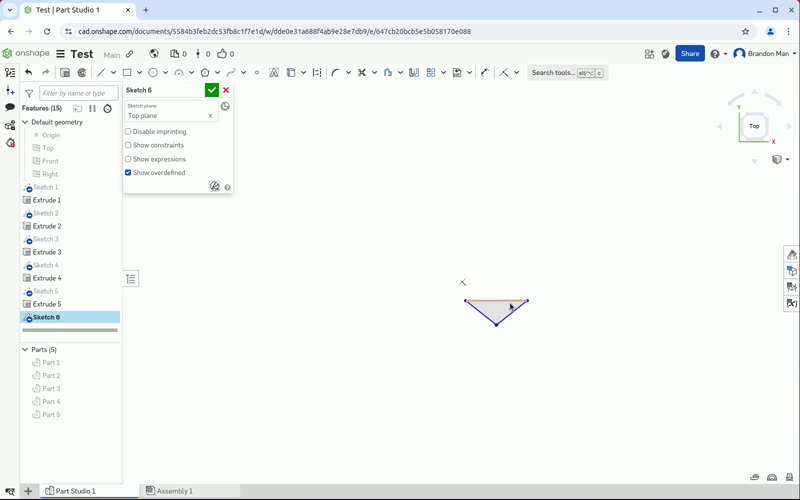
scroll(6)
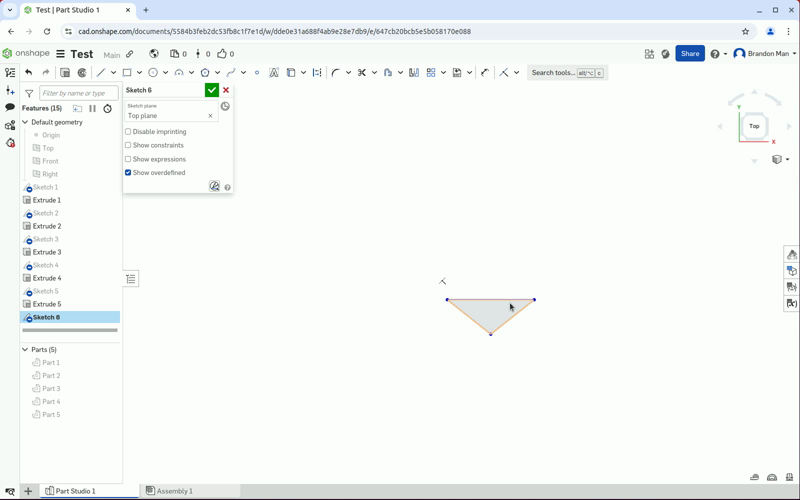
scroll(6)
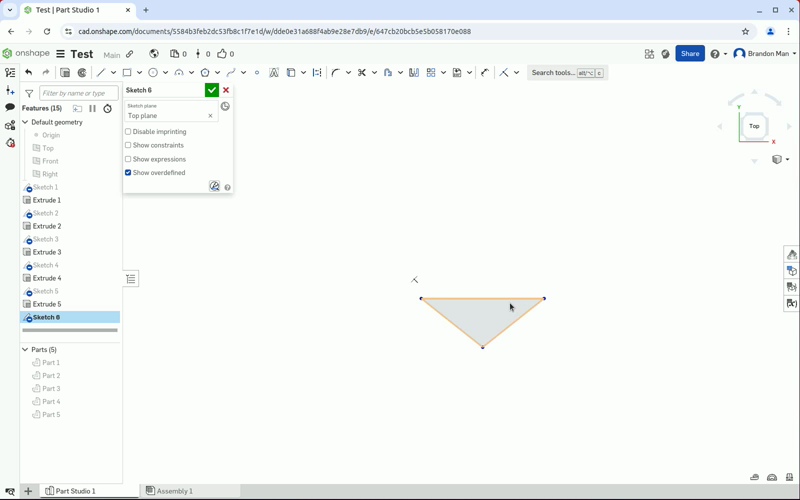
scroll(6)
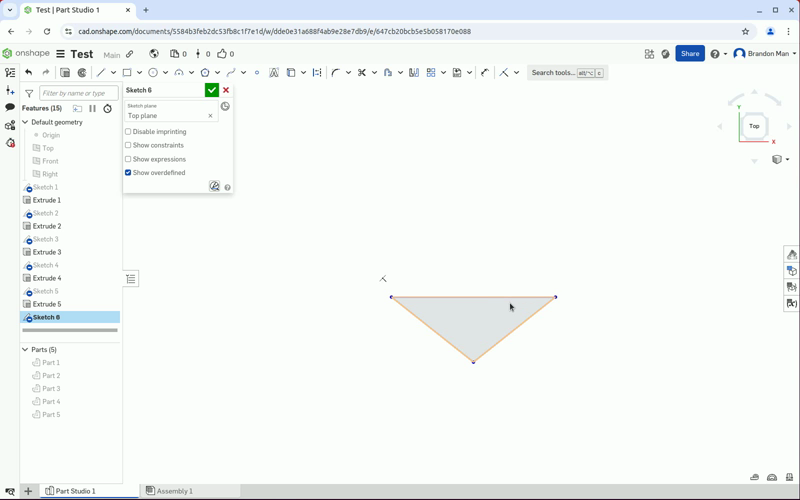
scroll(6)
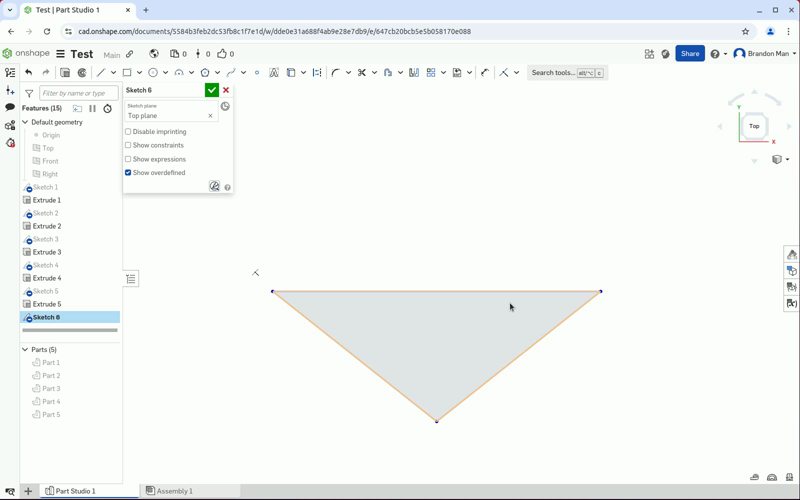
click(510, 302)
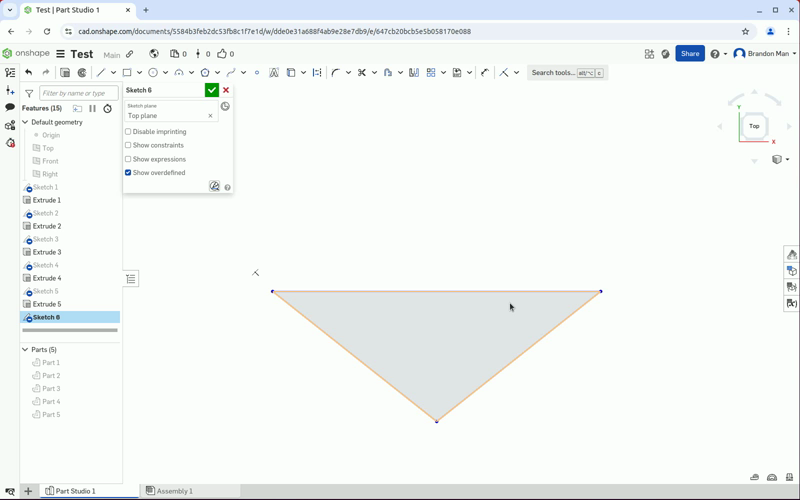
scroll(-6)
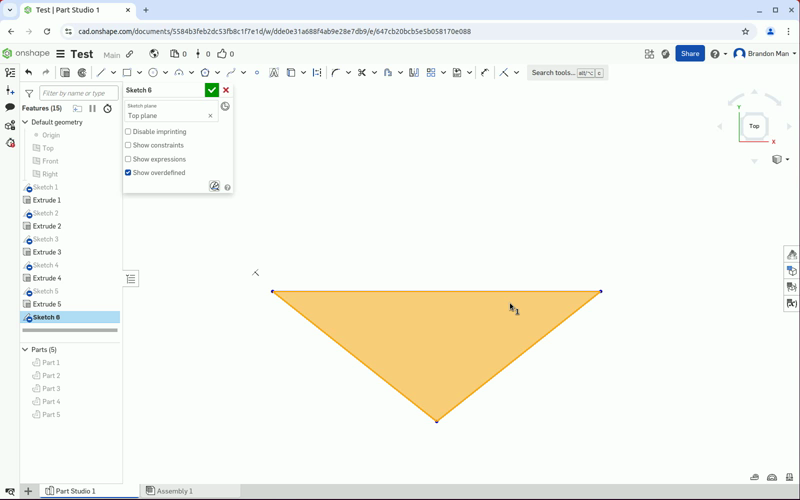
scroll(-6)
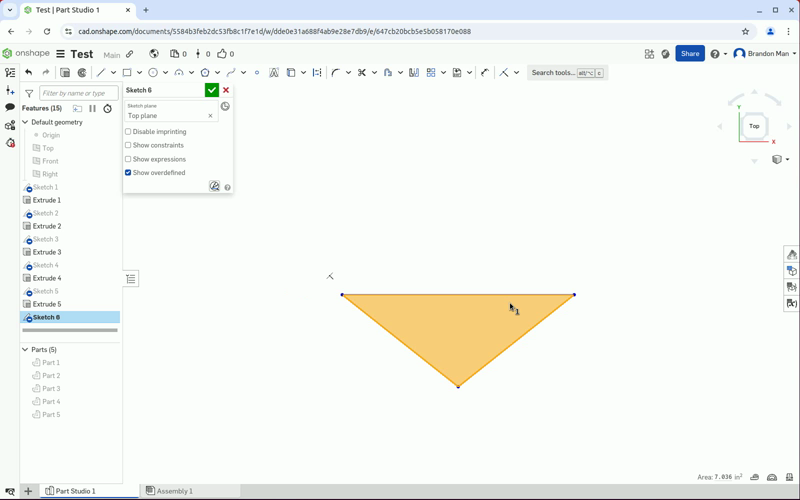
scroll(-6)
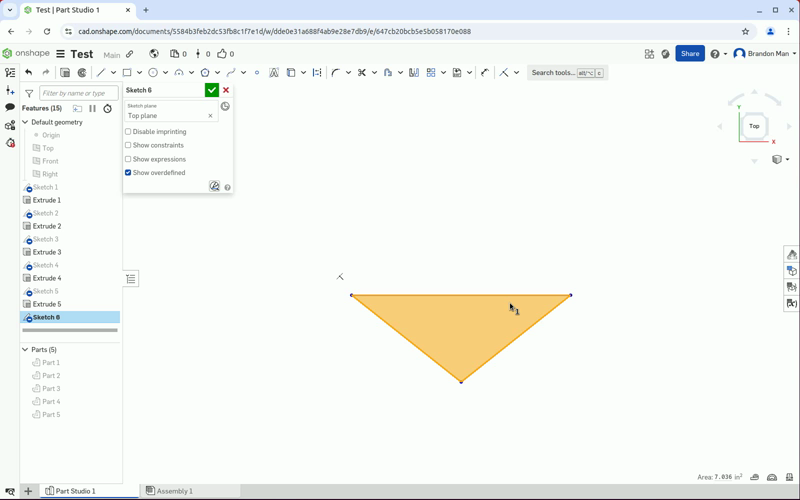
scroll(-6)
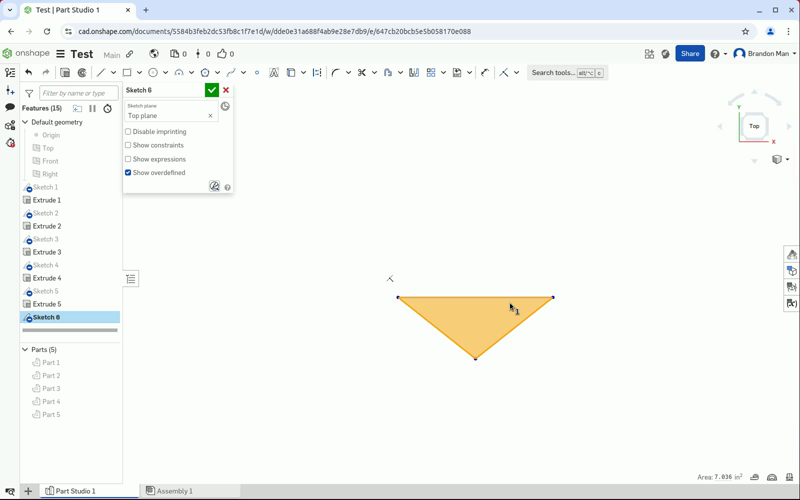
scroll(-6)
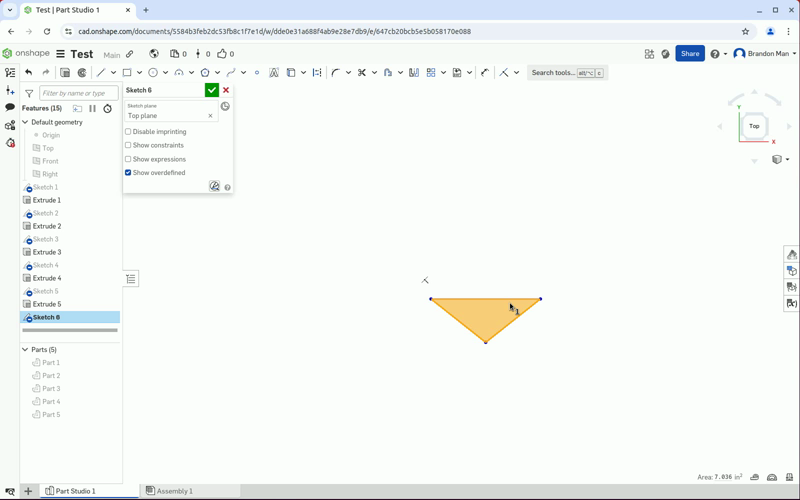
scroll(-6)
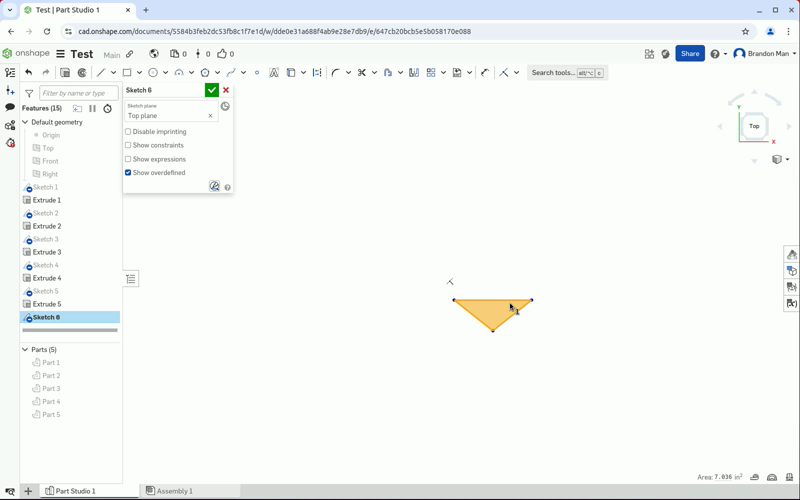
scroll(-6)
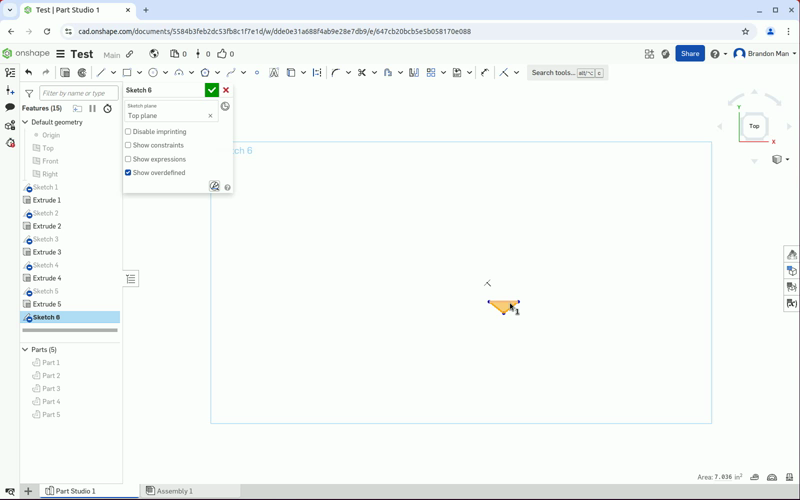
mouse_move(73, 352)
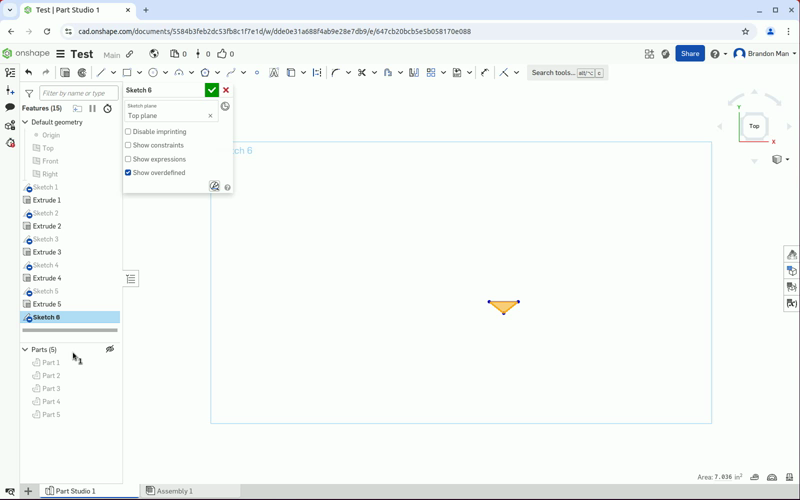
key(shift+y)
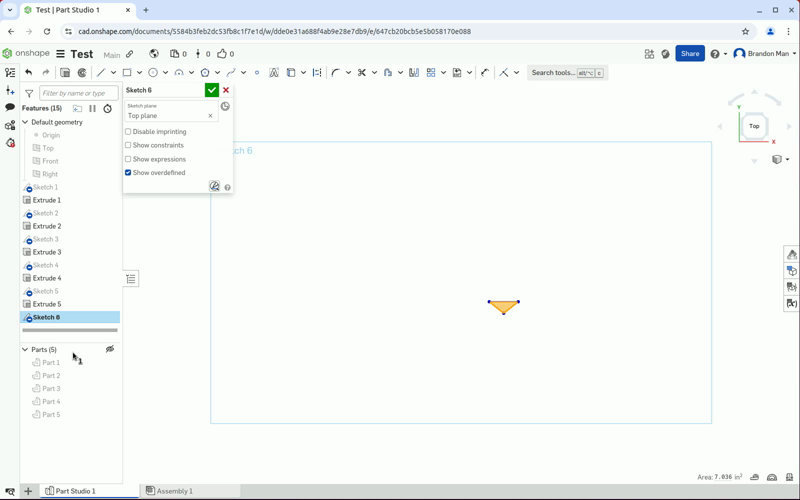
key(shift+e)
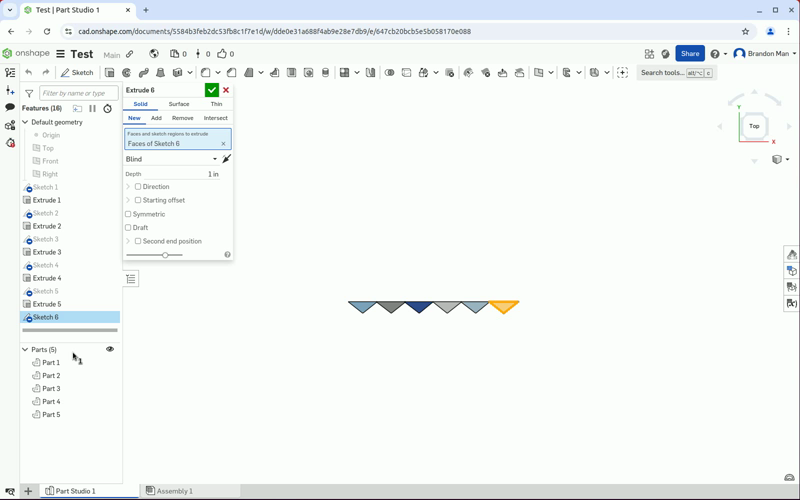
mouse_move(143, 106)
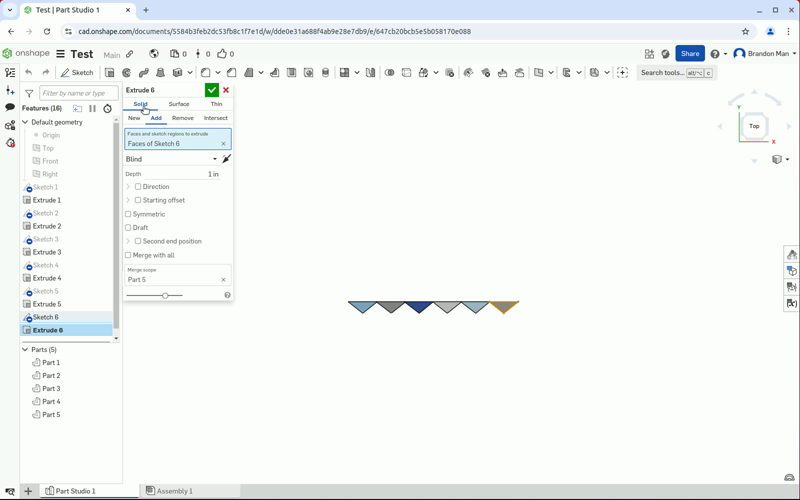
click(143, 106)
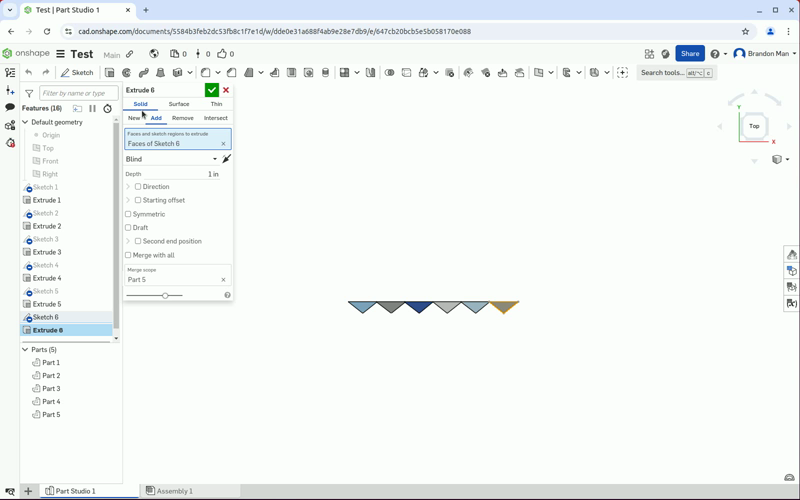
mouse_move(137, 120)
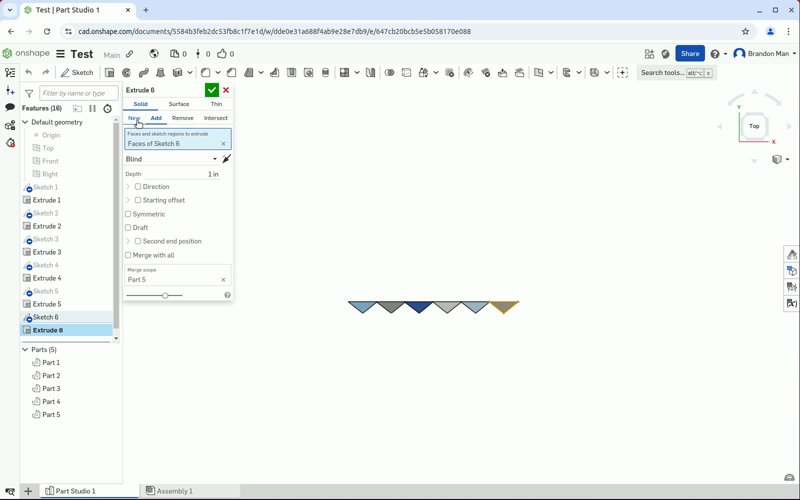
click(137, 120)
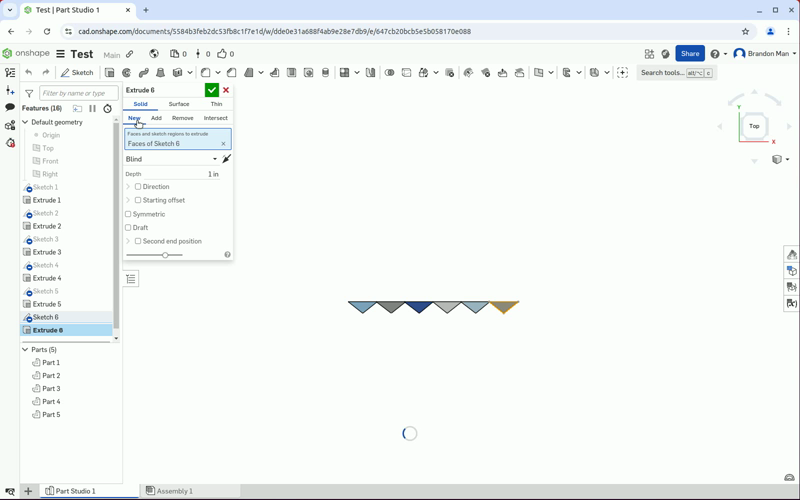
key(tab, 4)
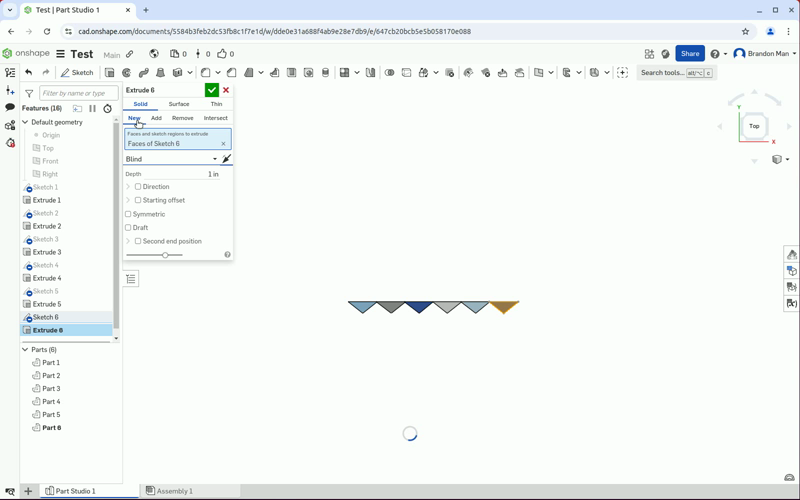
text(7.703)
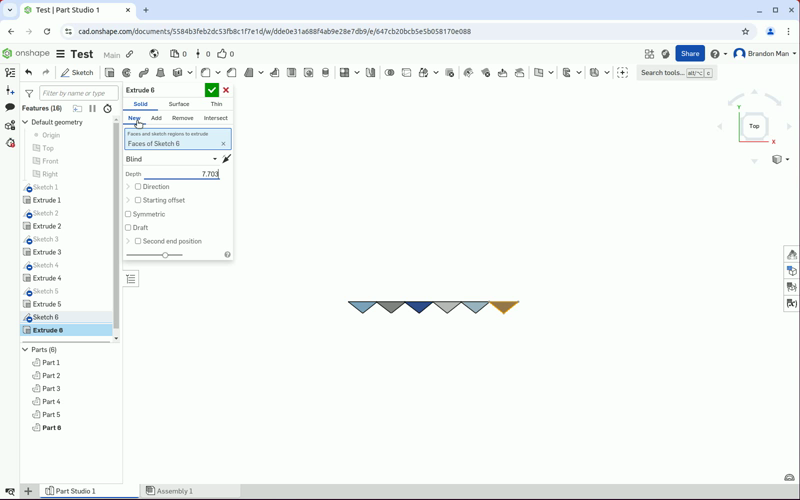
key(enter)
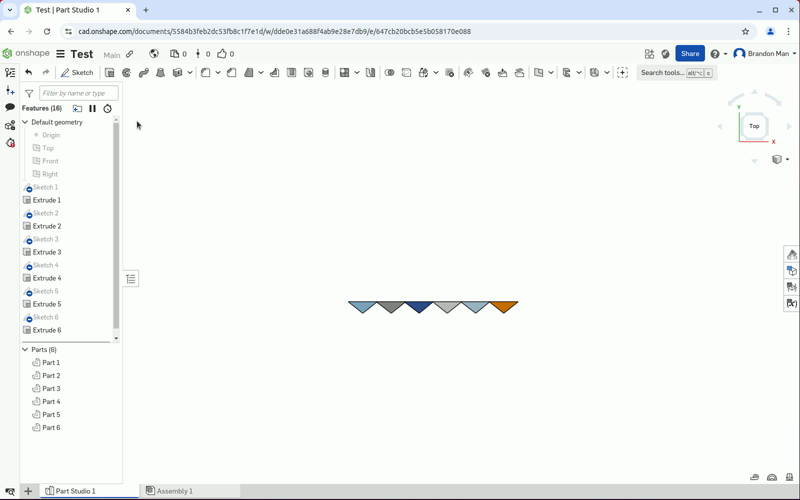
key(shift+h)
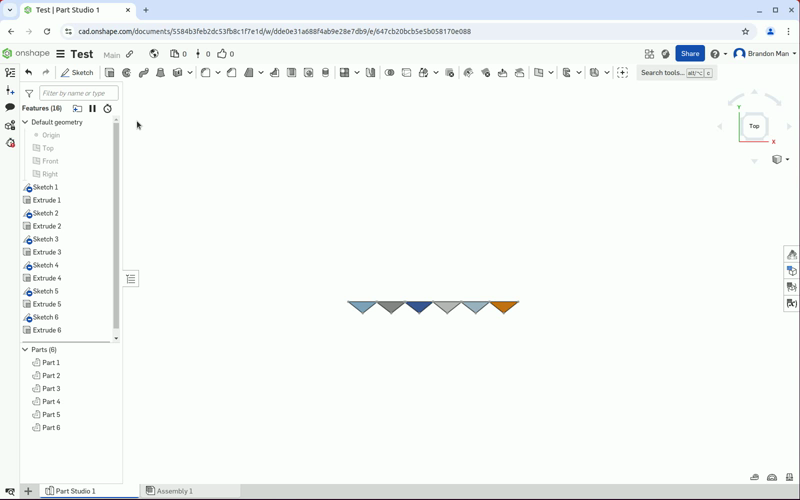
key(shift+h)
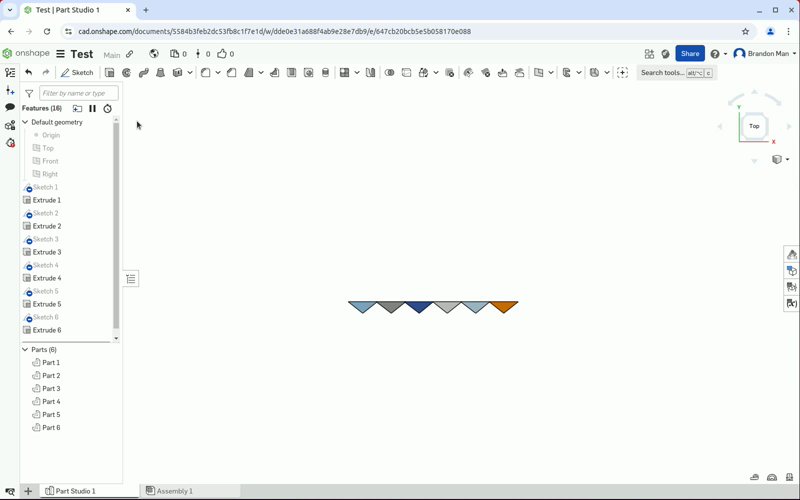
mouse_move(69, 189)
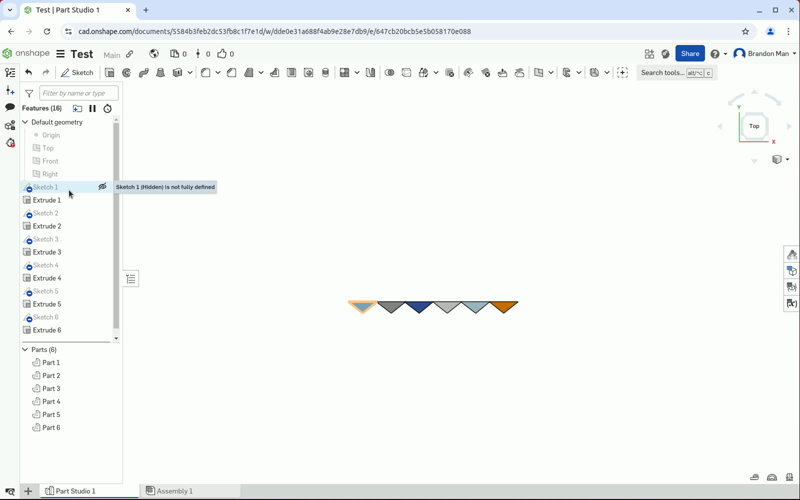
click(69, 189)
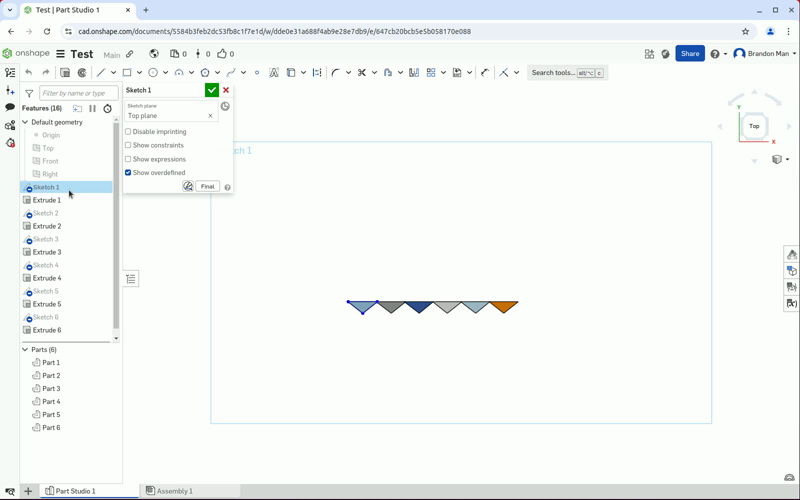
mouse_move(229, 92)
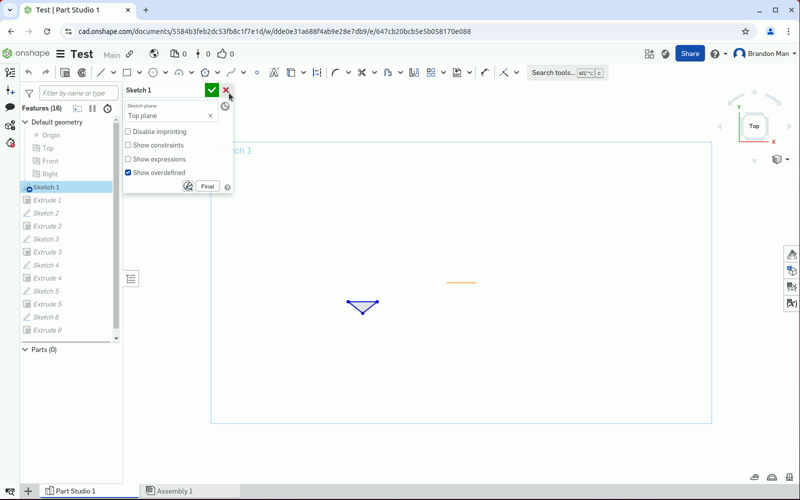
click(229, 92)
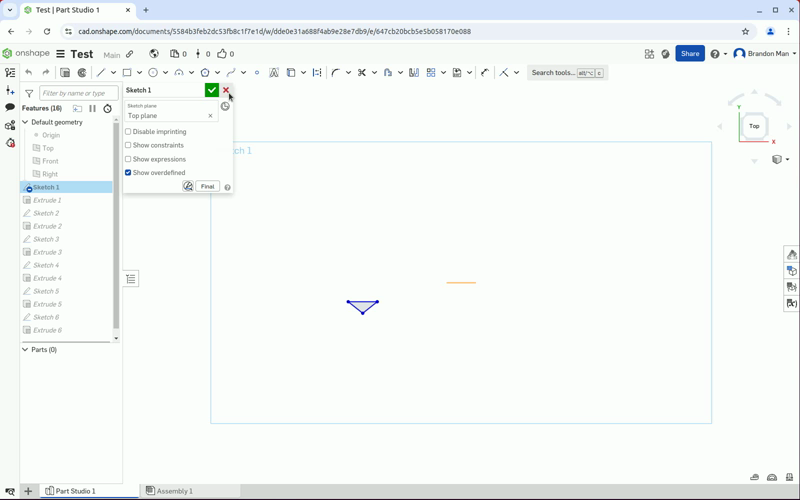
key(shift+s)
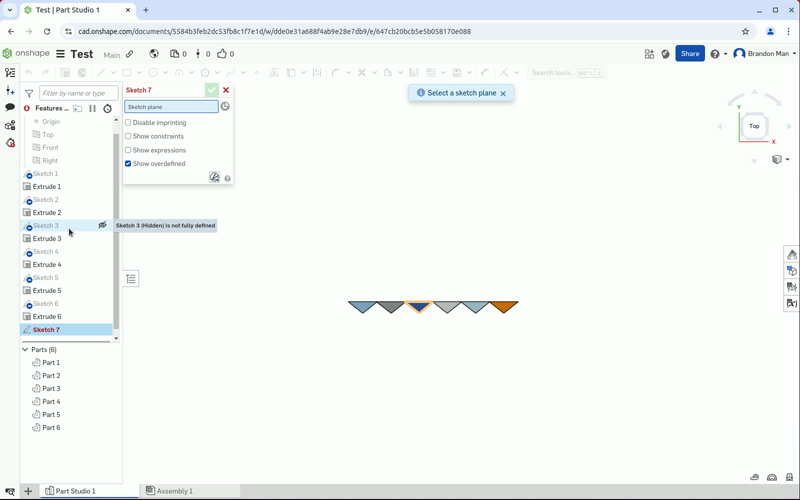
scroll(3)
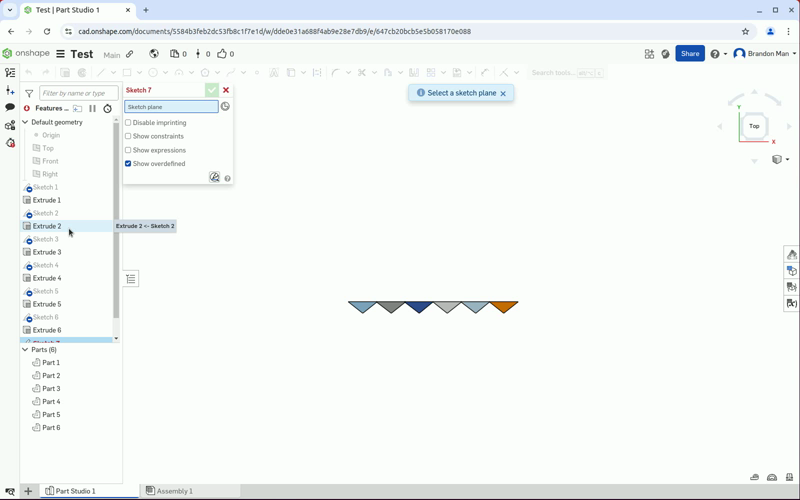
mouse_move(69, 150)
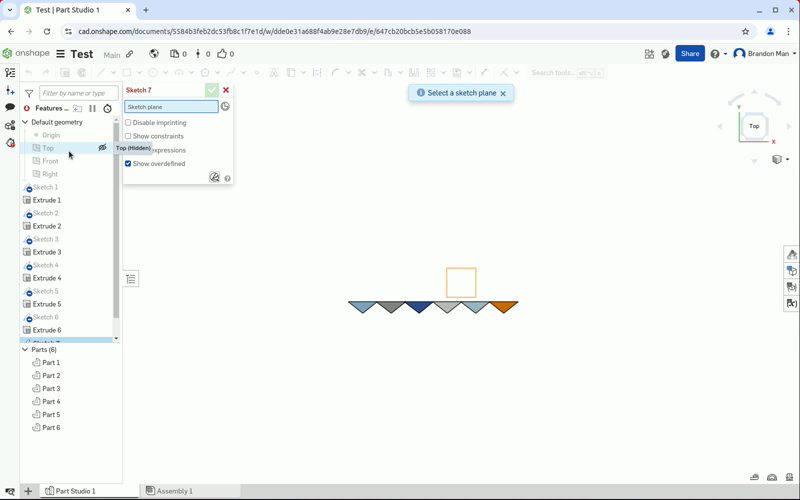
click(69, 150)
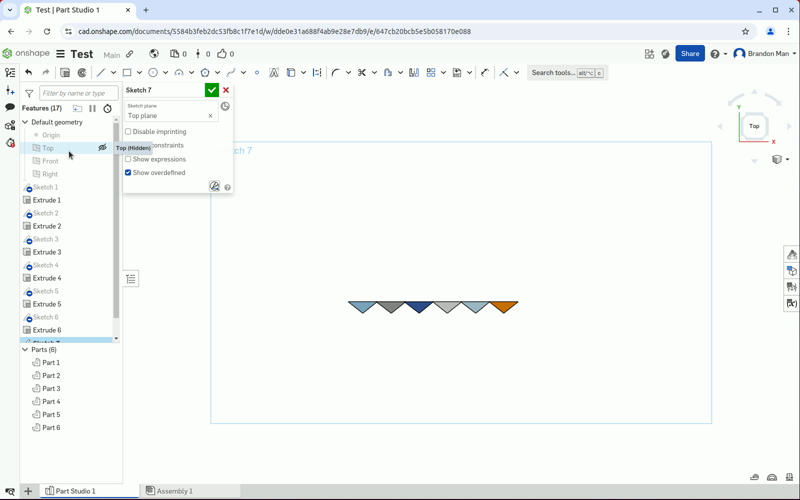
mouse_move(73, 352)
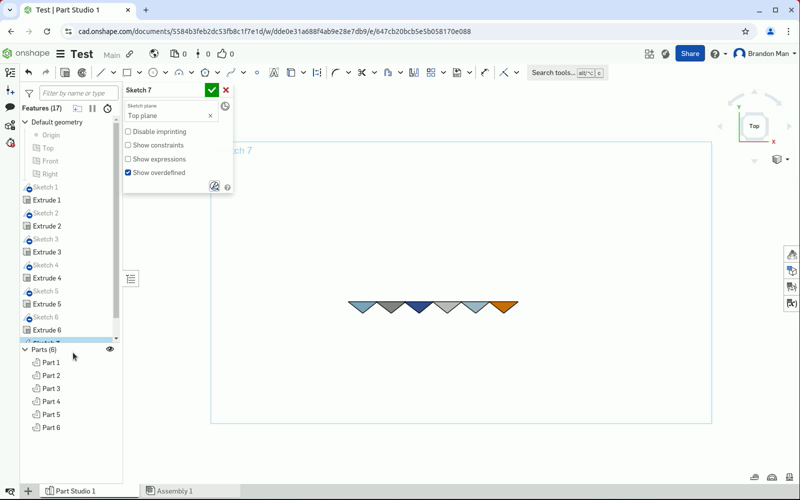
key(y)
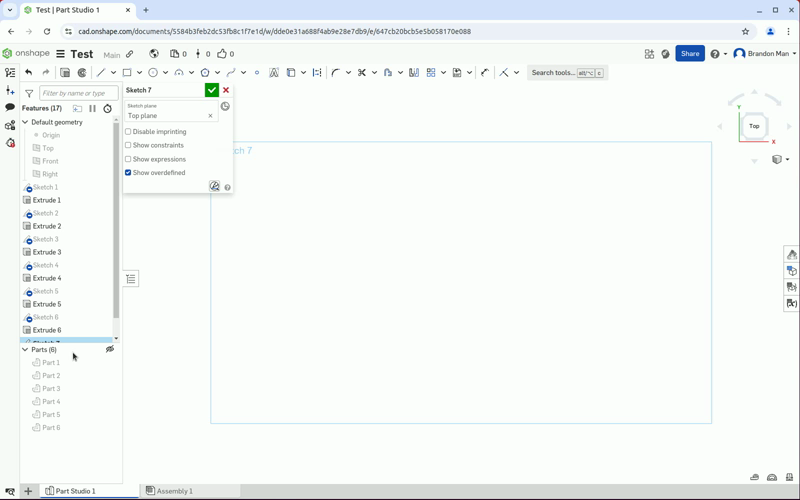
key(l)
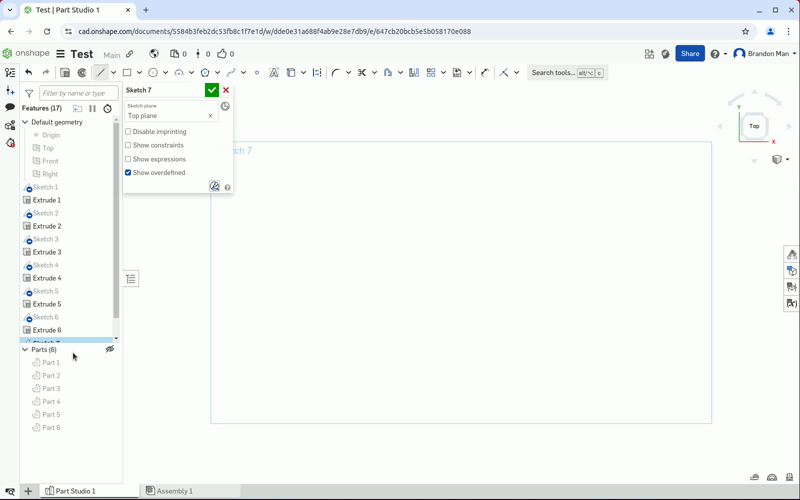
key_down(shift)
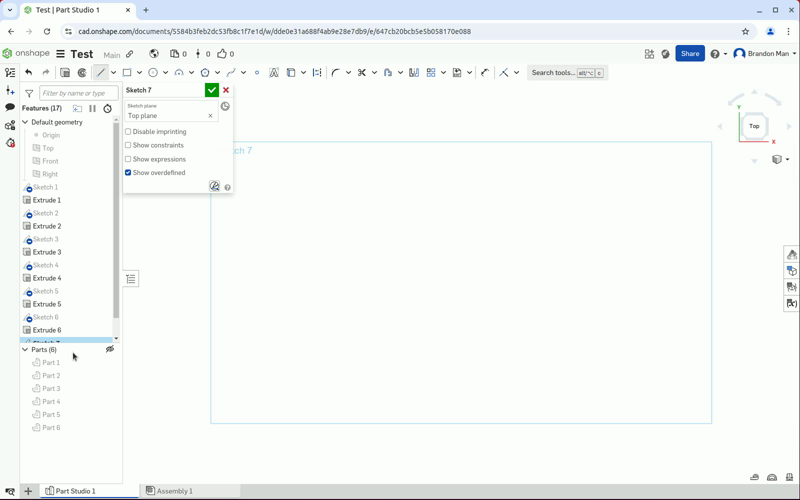
mouse_move(516, 301)
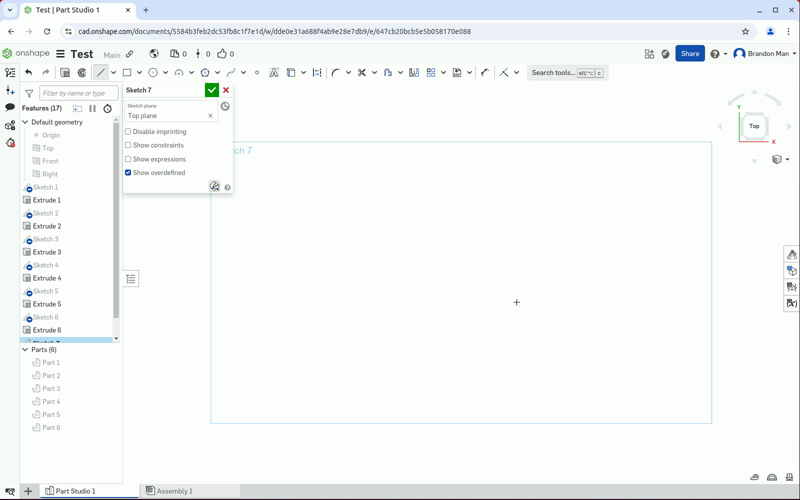
click(516, 301)
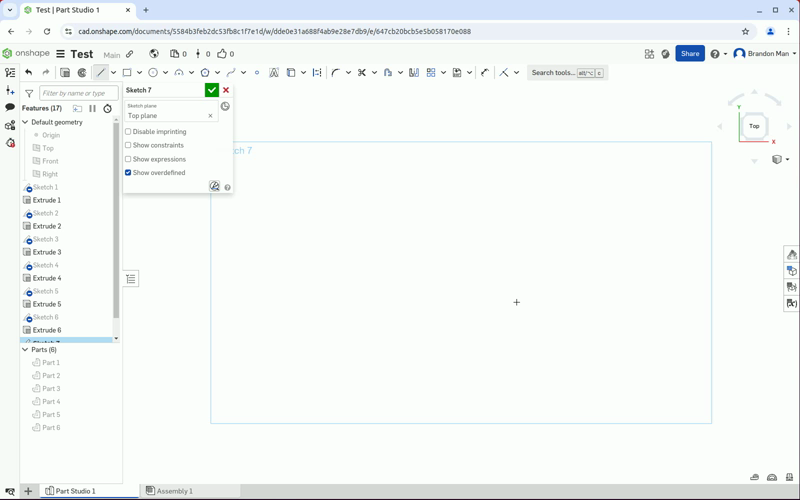
key_up(shift)
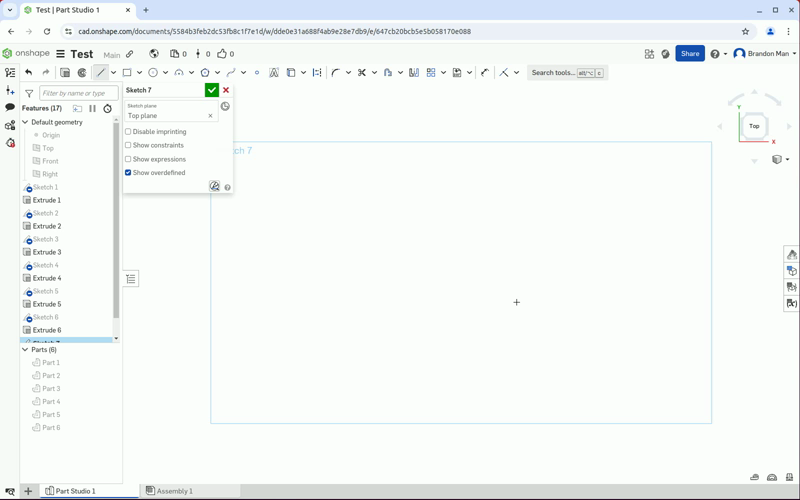
key_down(shift)
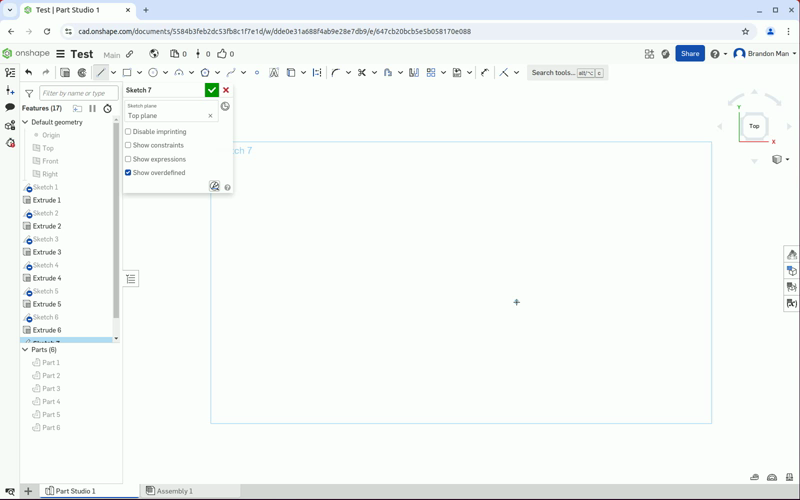
mouse_move(546, 301)
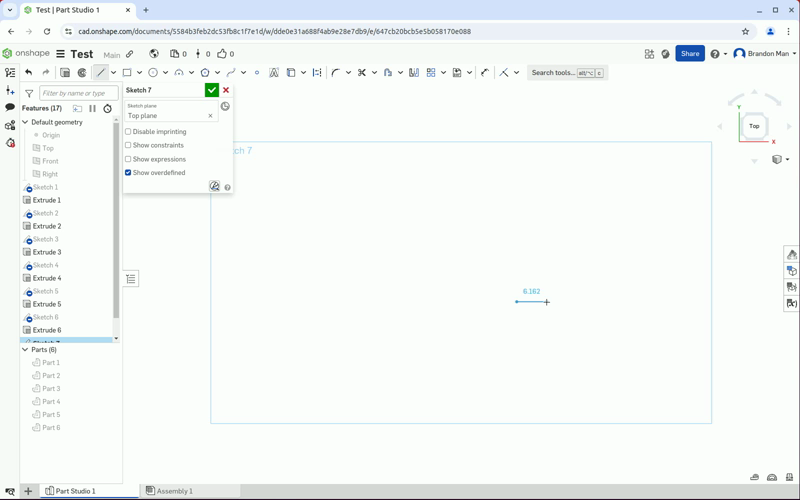
mouse_move(531, 313)
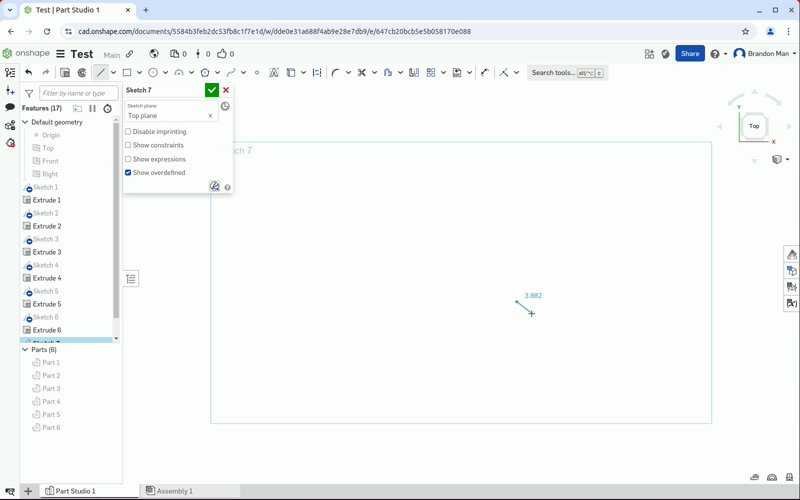
click(531, 313)
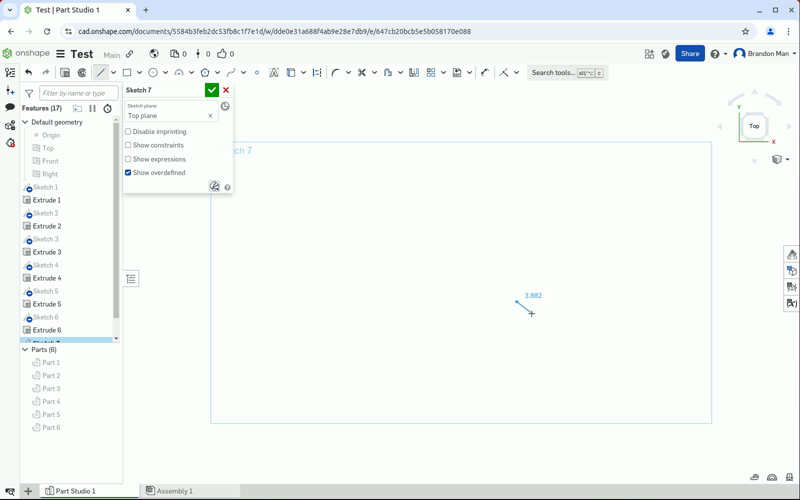
key_up(shift)
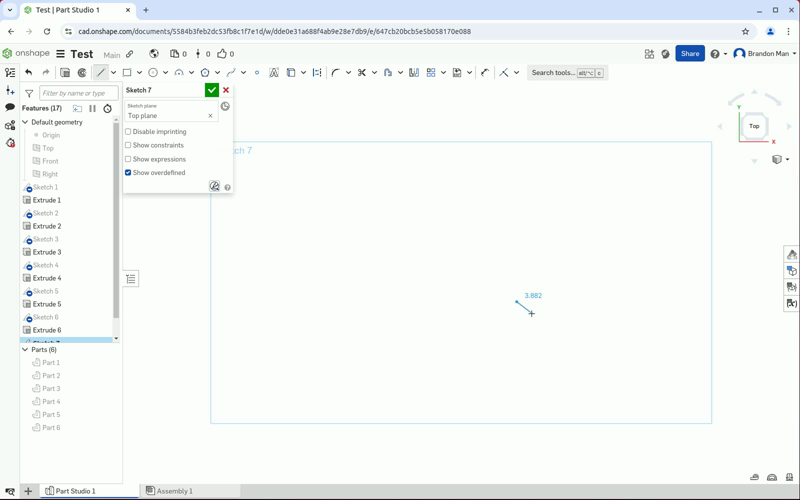
key_down(shift)
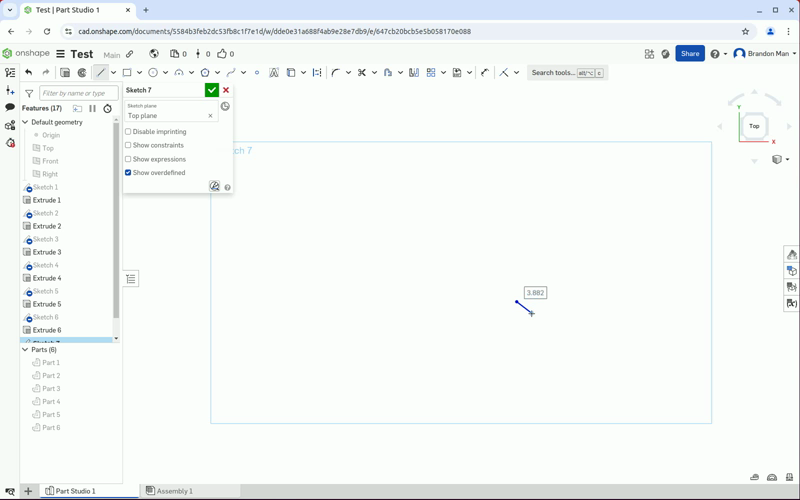
mouse_move(561, 313)
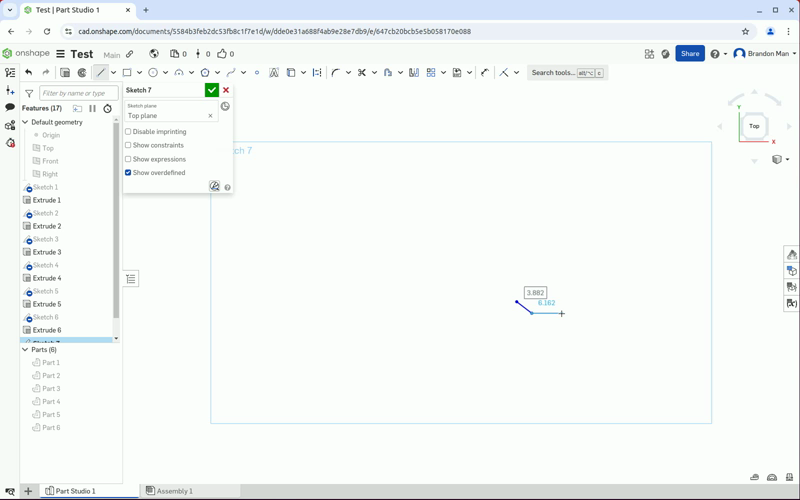
mouse_move(546, 301)
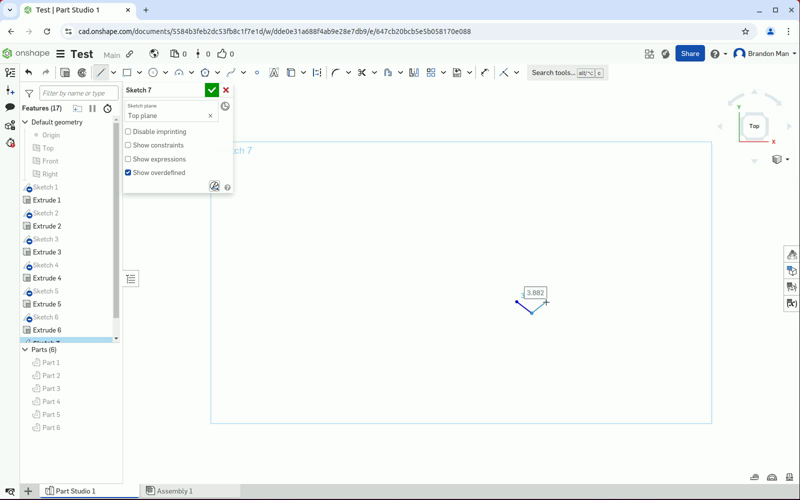
click(546, 301)
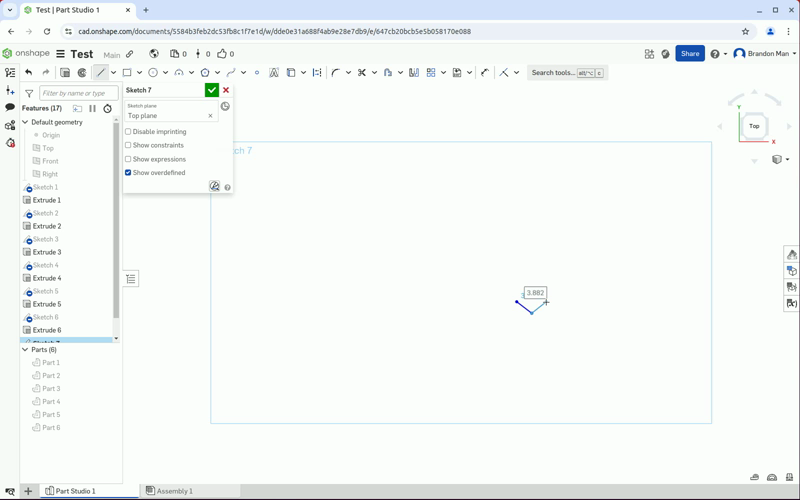
key_up(shift)
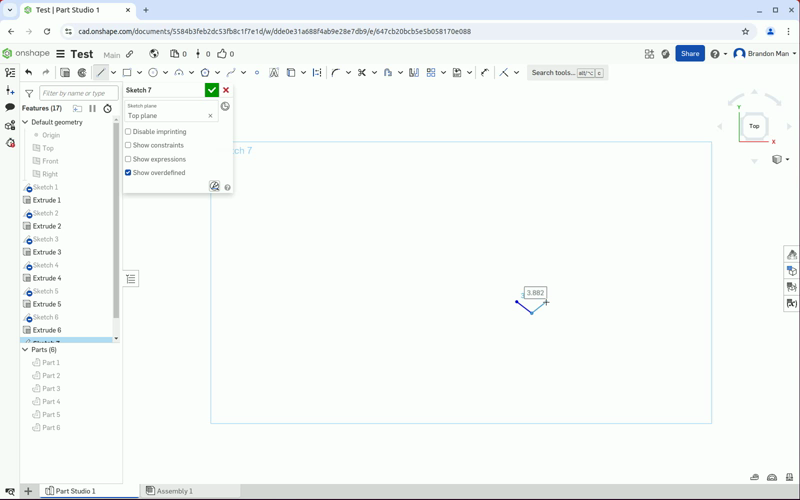
mouse_move(576, 301)
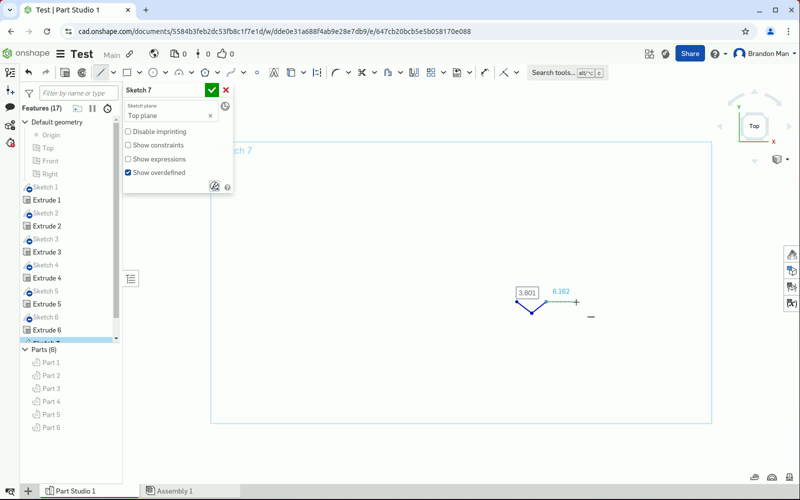
key_down(shift)
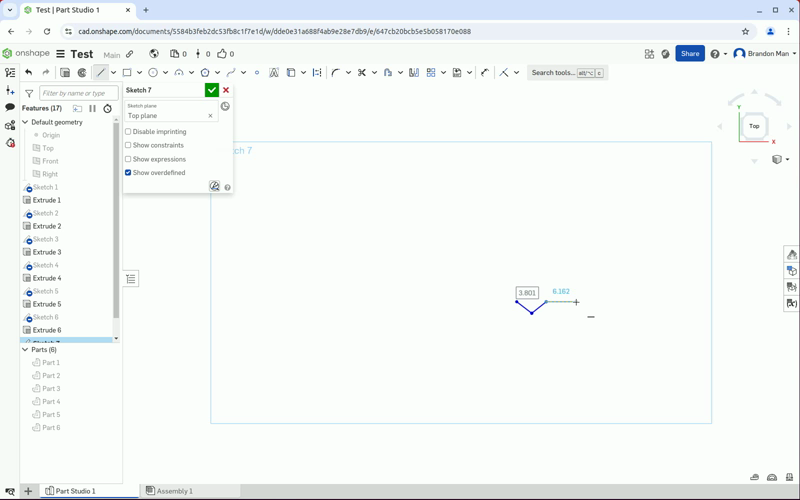
mouse_move(516, 301)
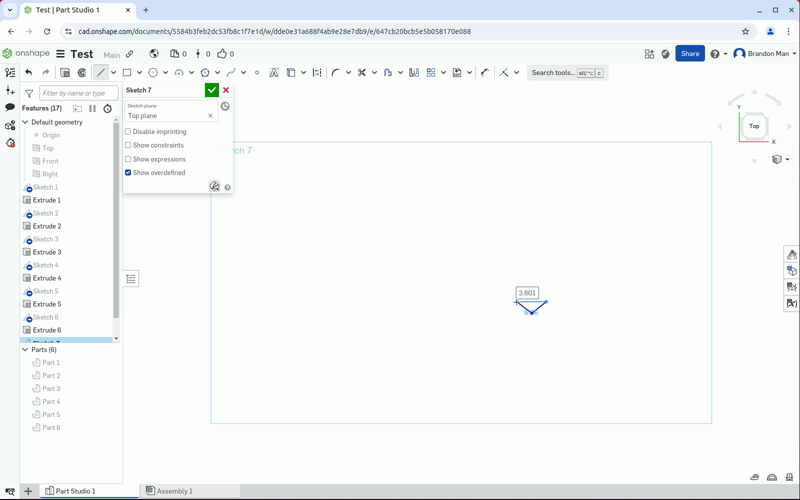
key_up(shift)
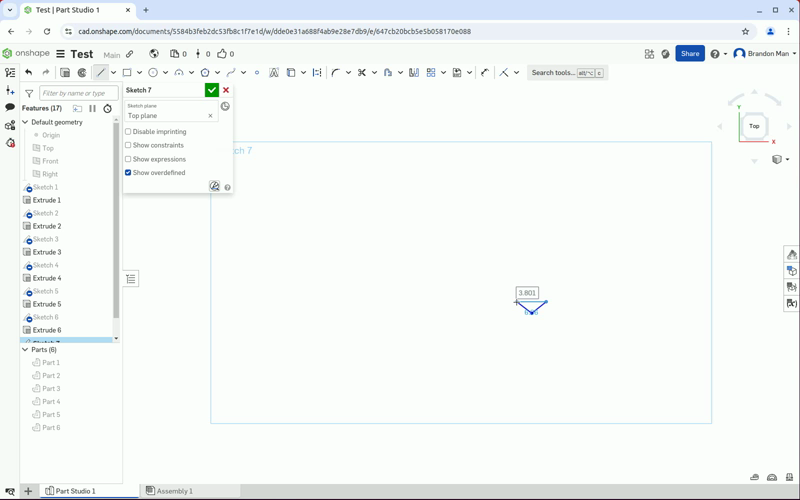
click(516, 301)
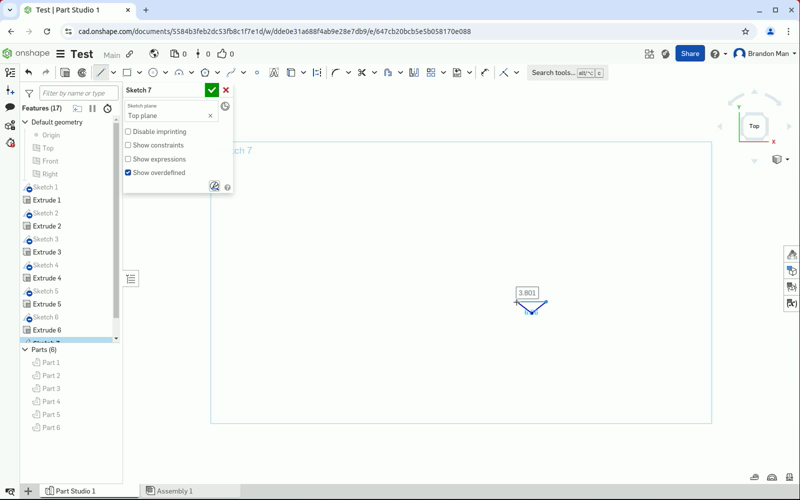
key(esc)
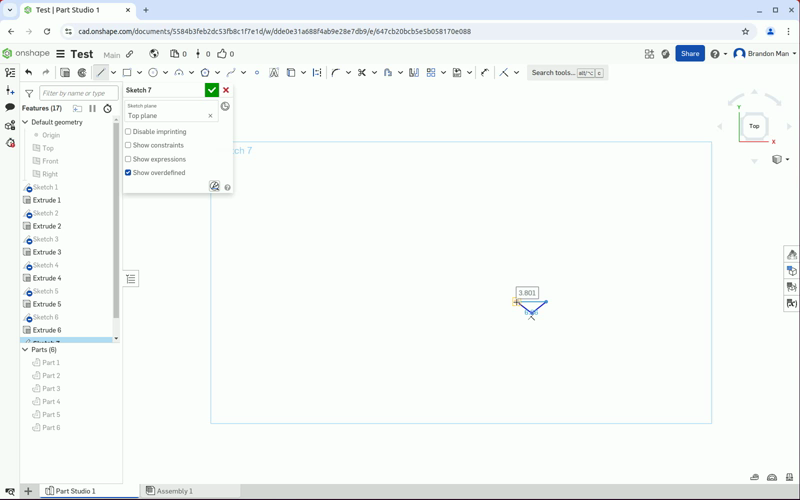
mouse_move(533, 305)
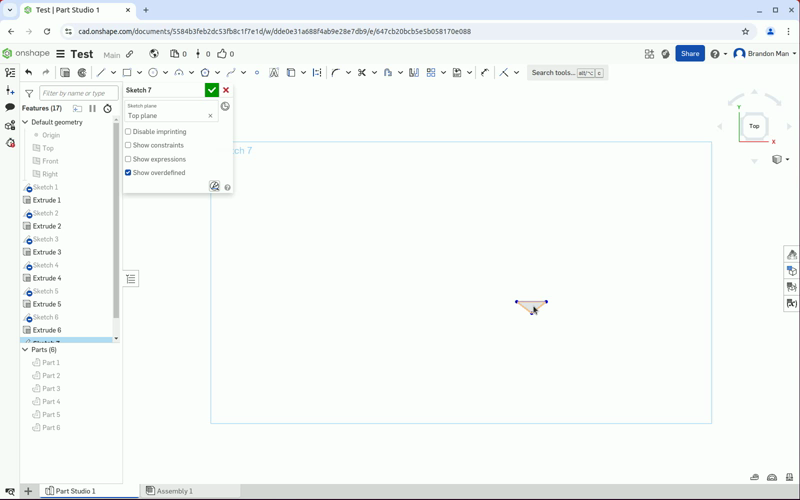
scroll(6)
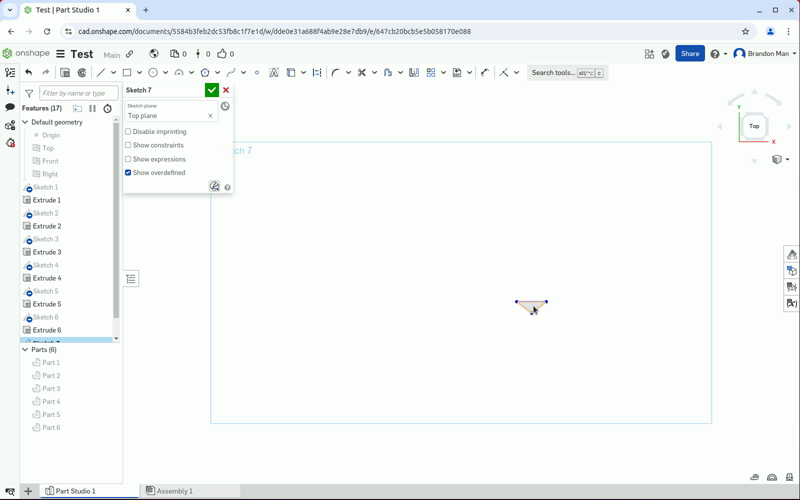
scroll(6)
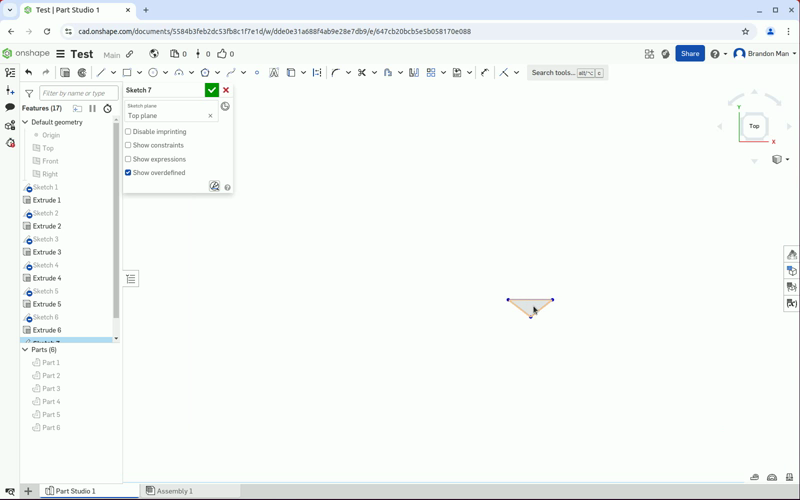
scroll(6)
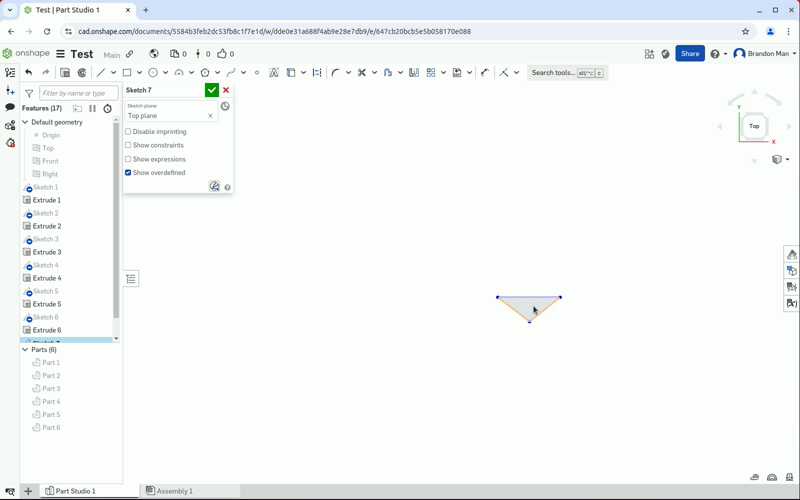
scroll(6)
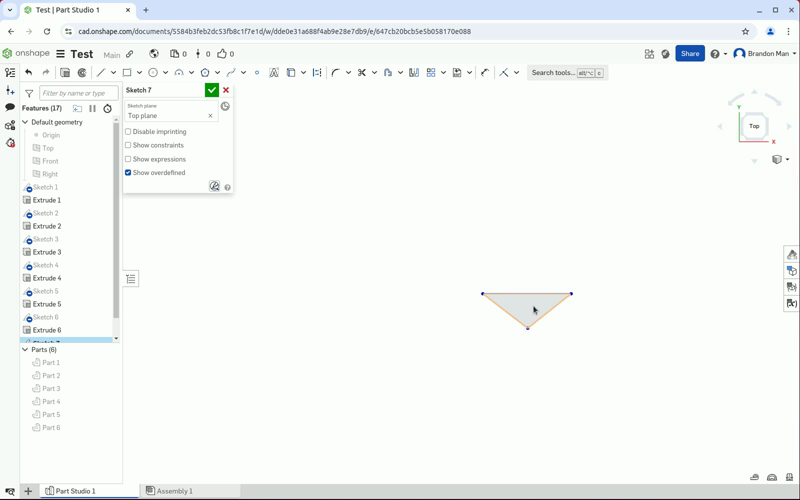
scroll(6)
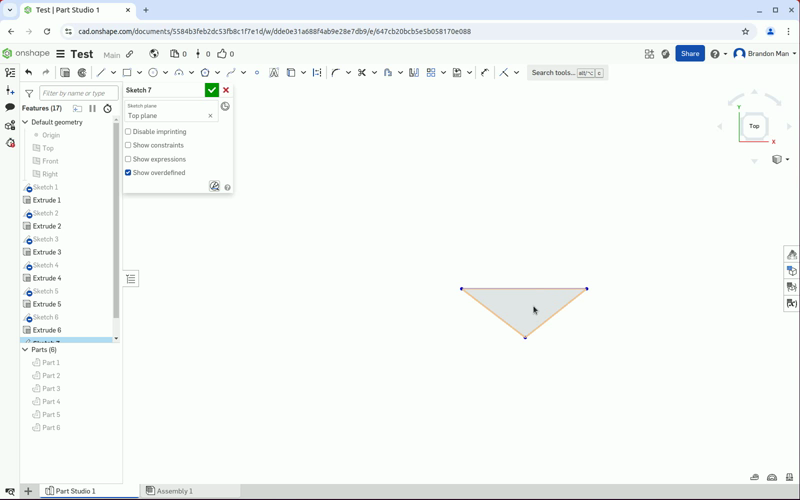
scroll(6)
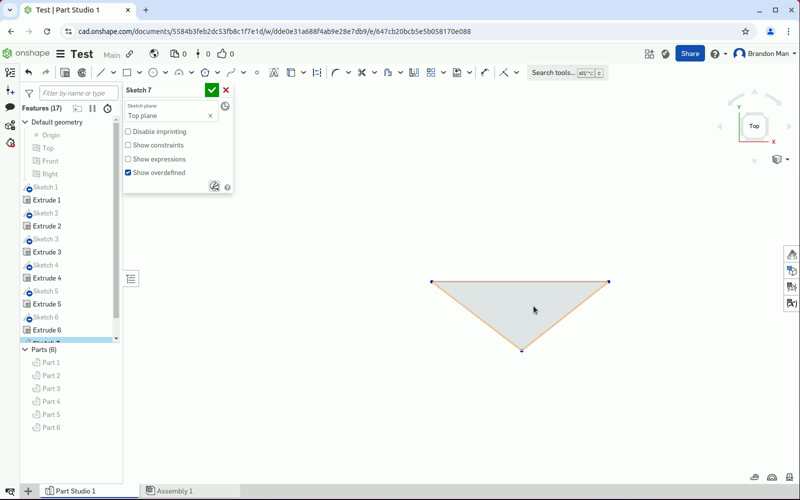
scroll(6)
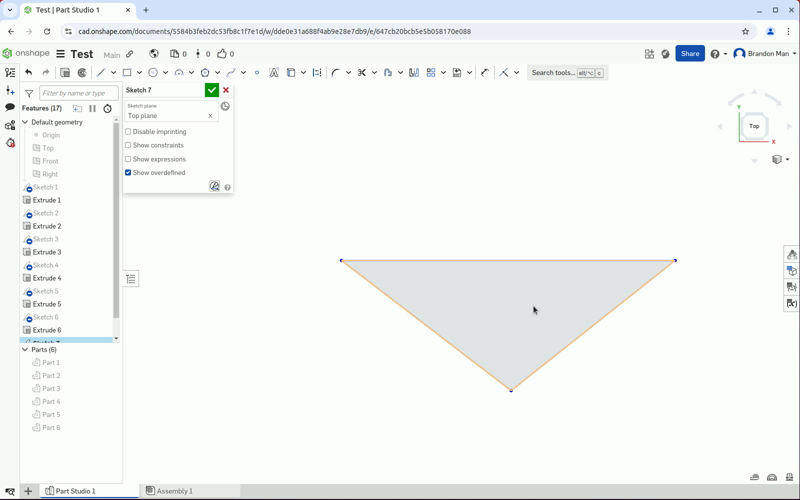
click(533, 305)
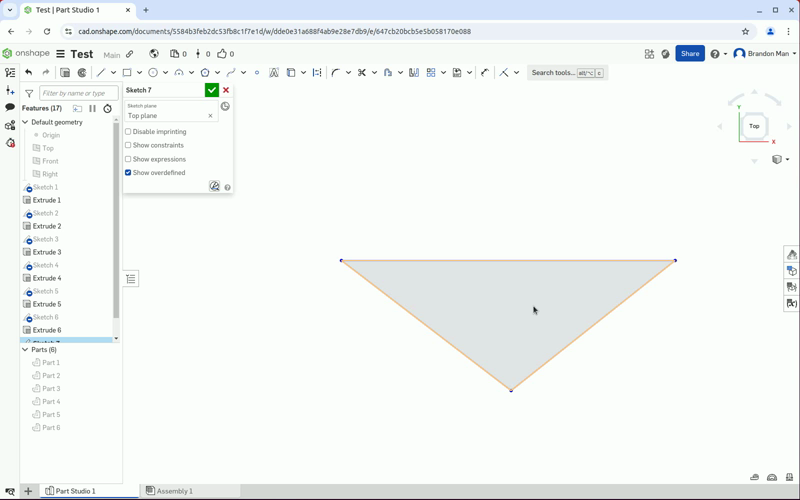
scroll(-6)
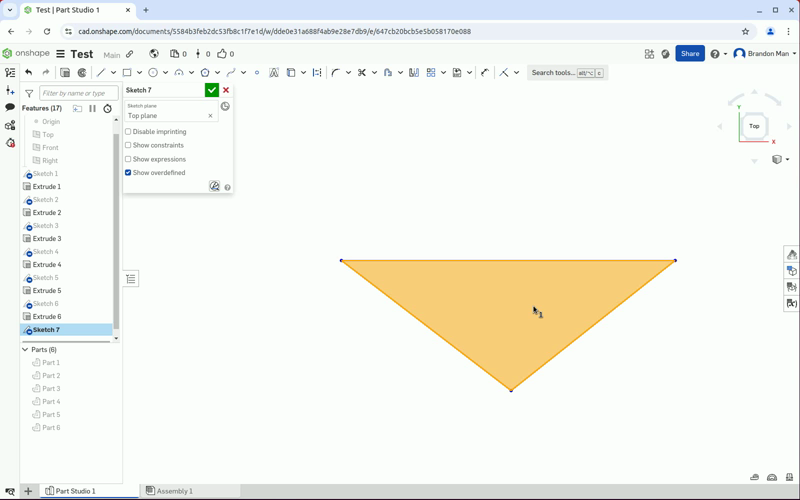
scroll(-6)
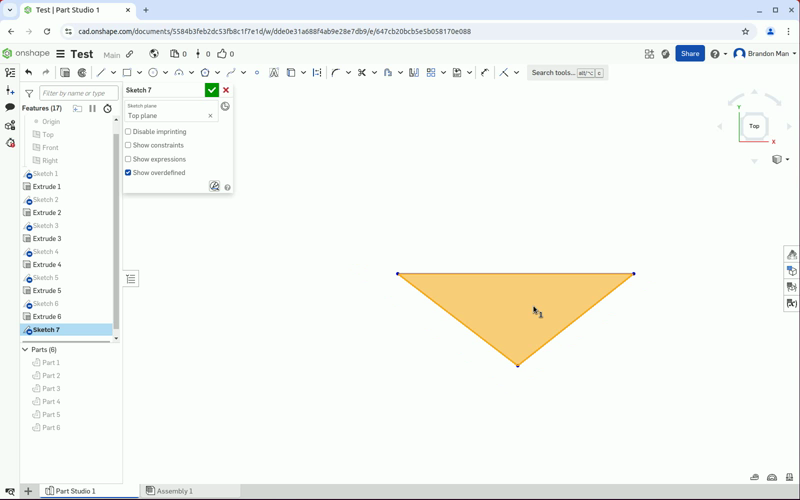
scroll(-6)
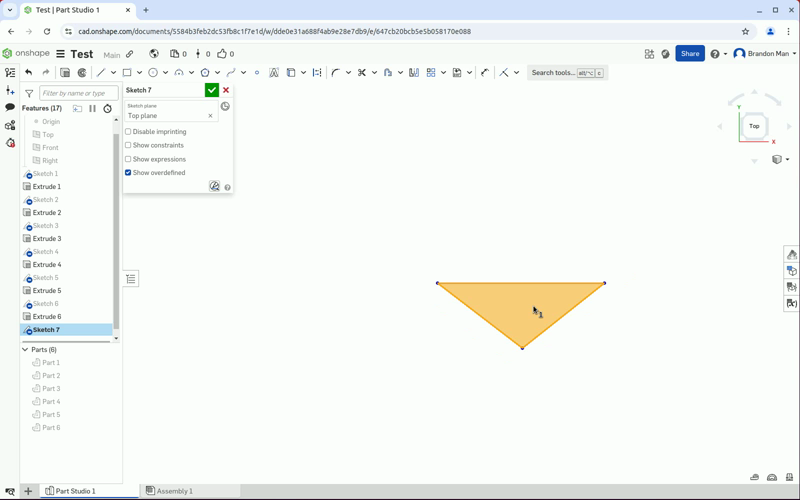
scroll(-6)
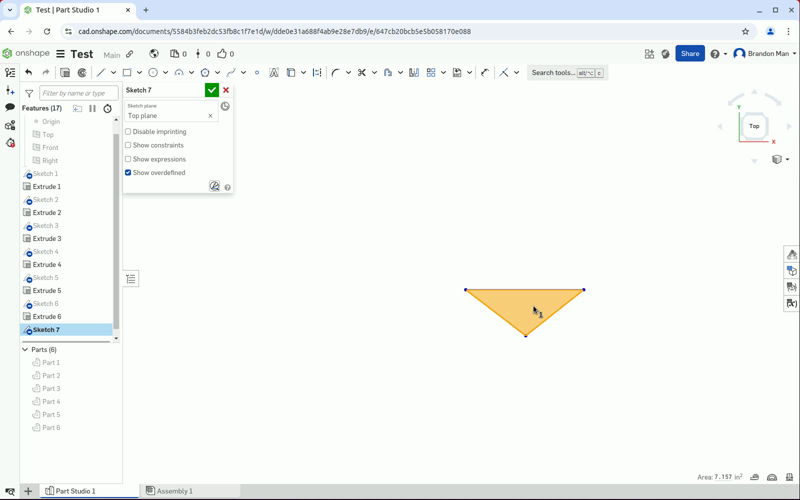
scroll(-6)
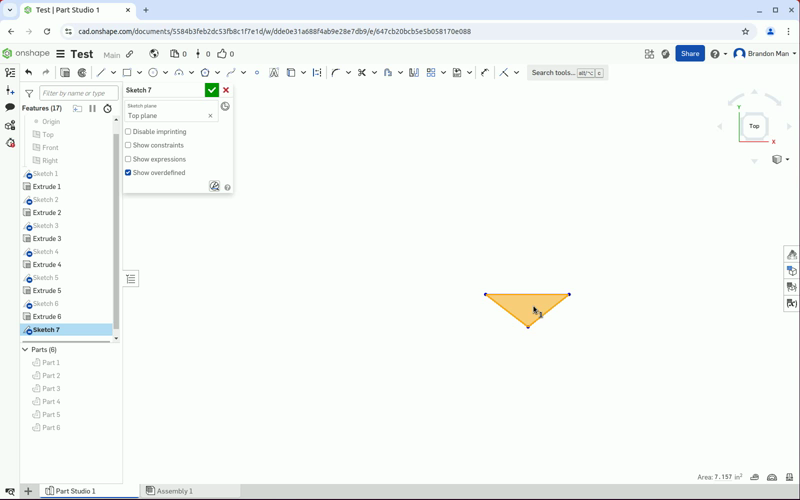
scroll(-6)
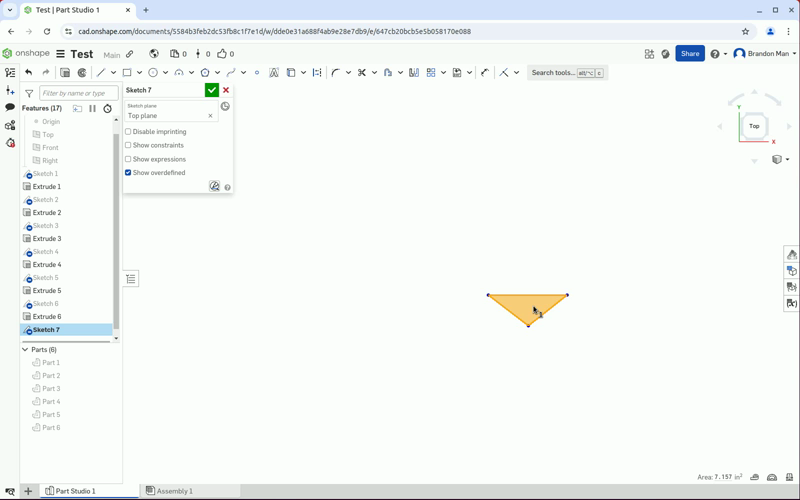
scroll(-6)
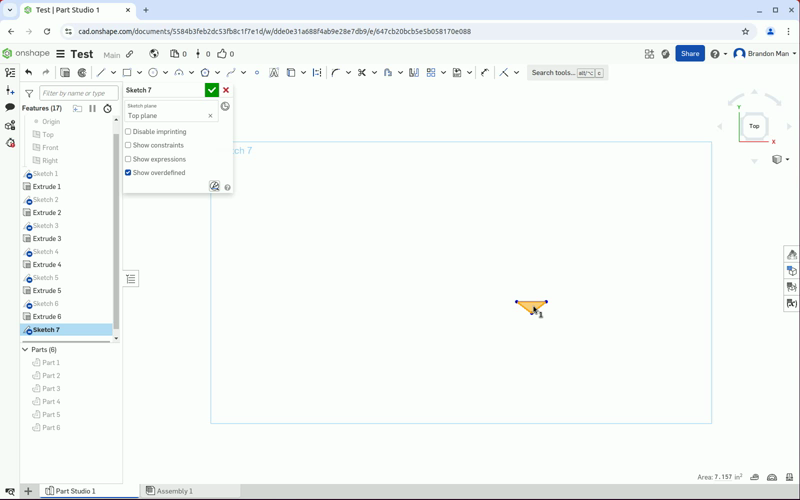
mouse_move(73, 352)
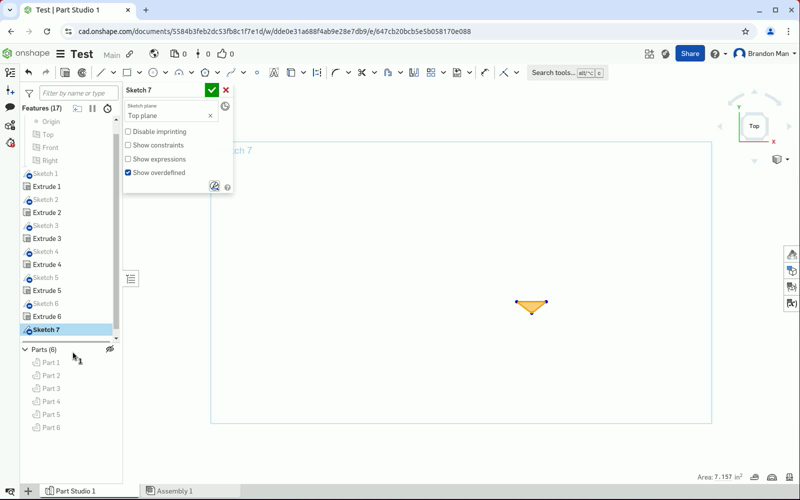
key(shift+y)
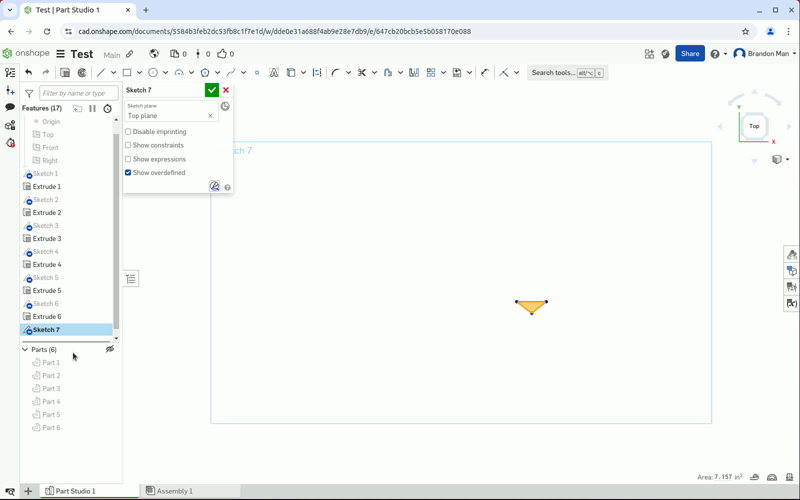
key(shift+e)
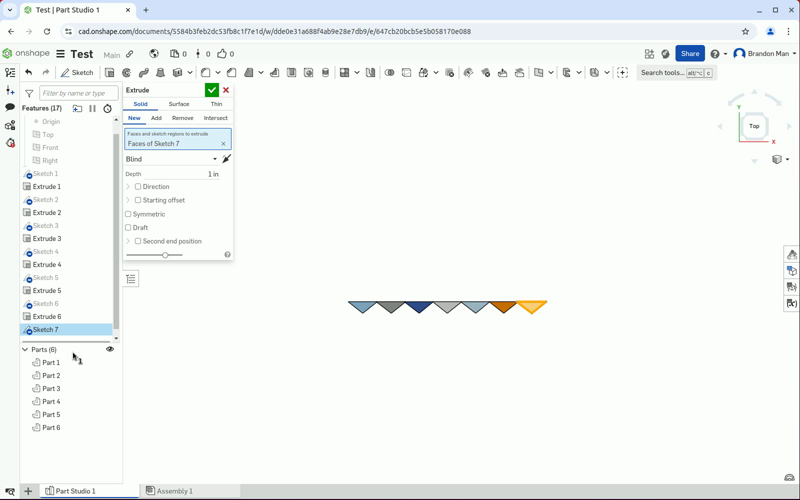
mouse_move(143, 106)
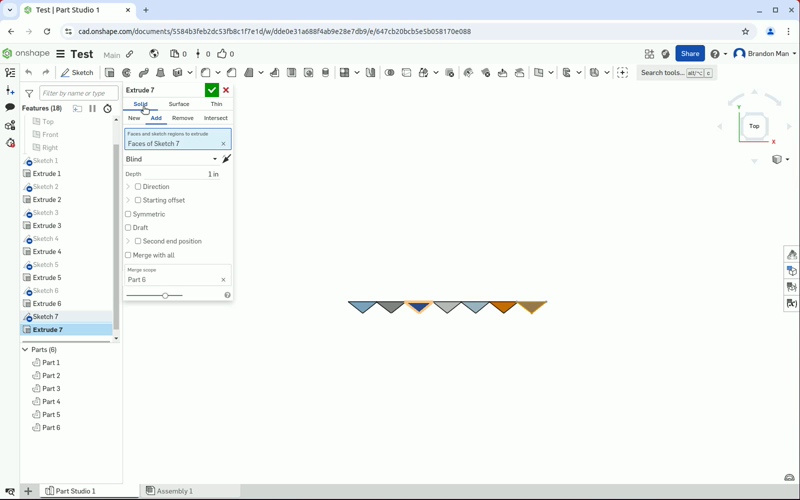
click(143, 106)
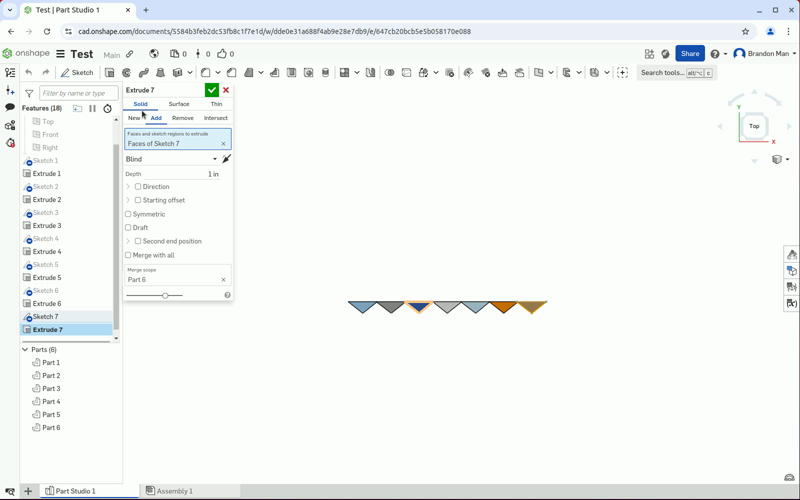
mouse_move(137, 120)
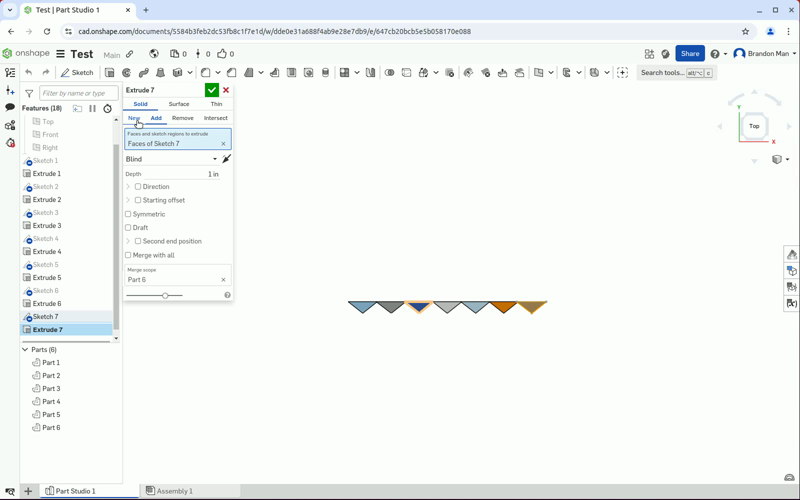
click(137, 120)
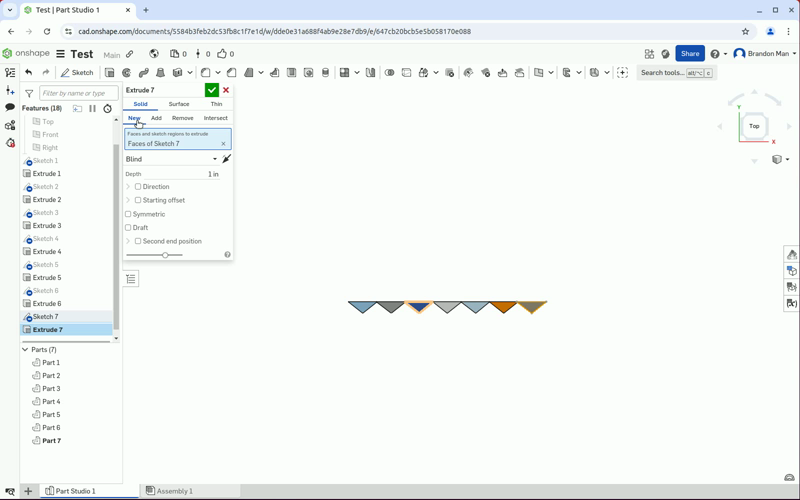
key(tab, 4)
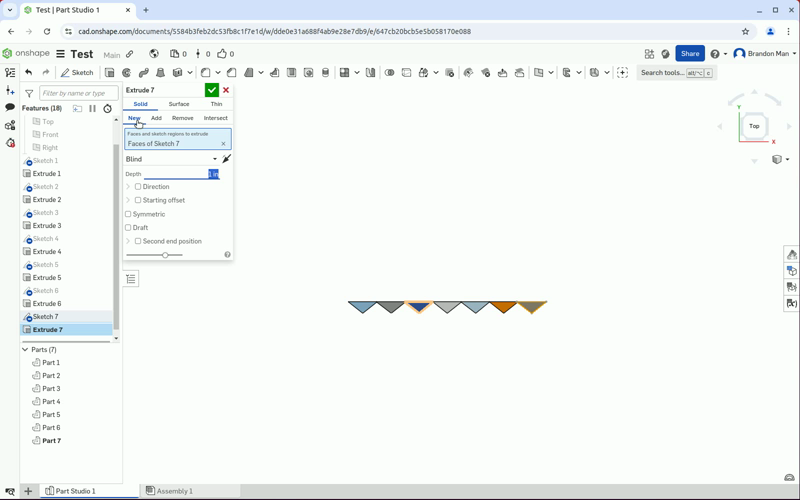
text(7.703)
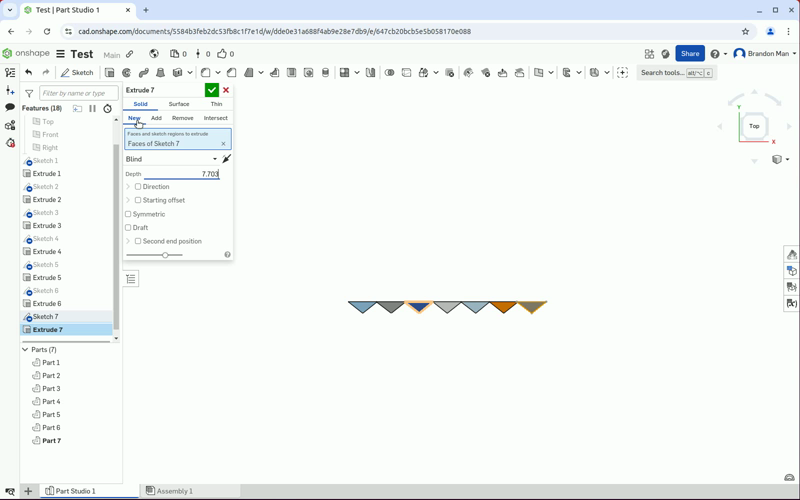
key(enter)
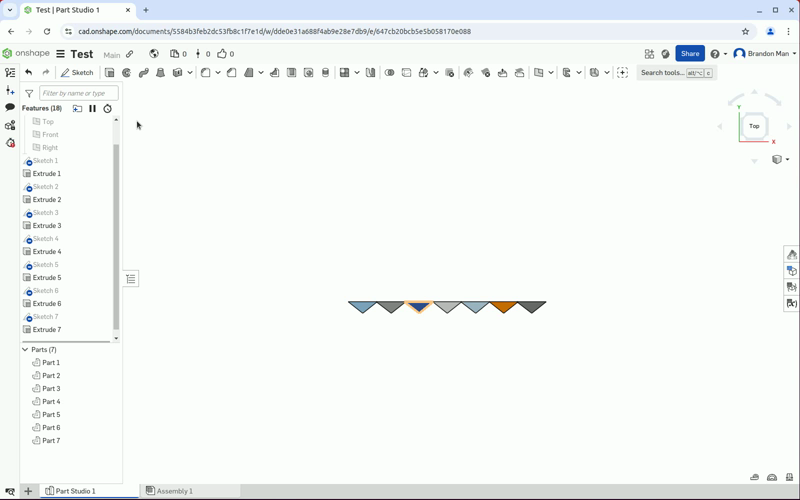
key(shift+h)
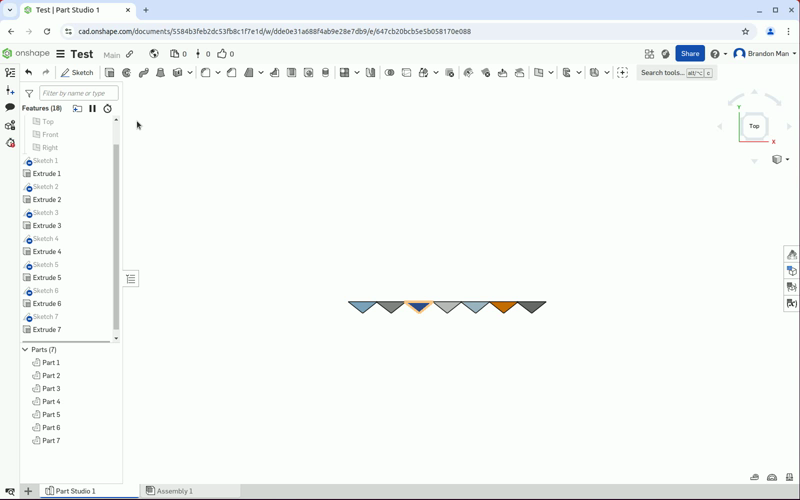
key(shift+h)
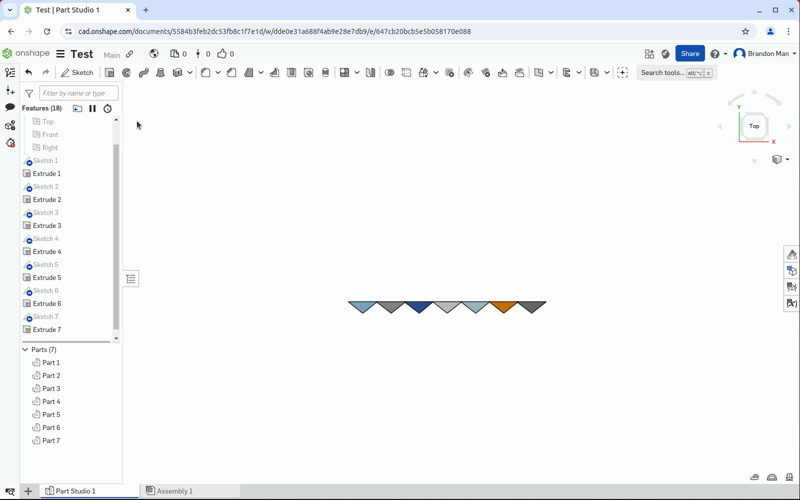
mouse_move(69, 163)
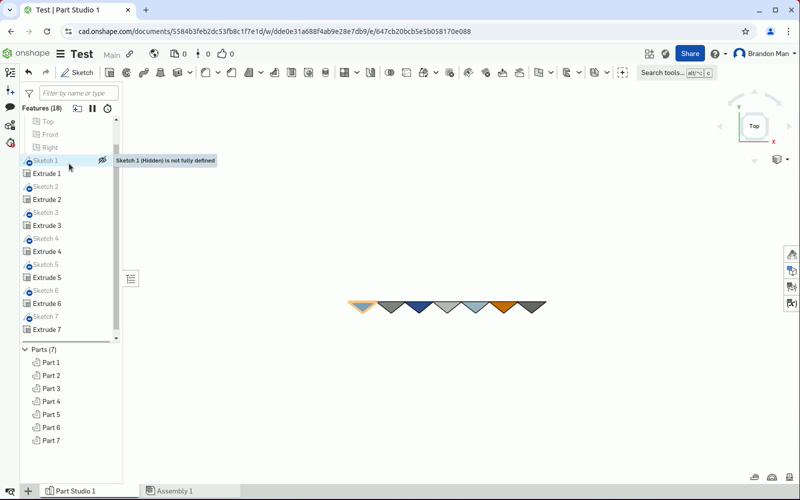
click(69, 163)
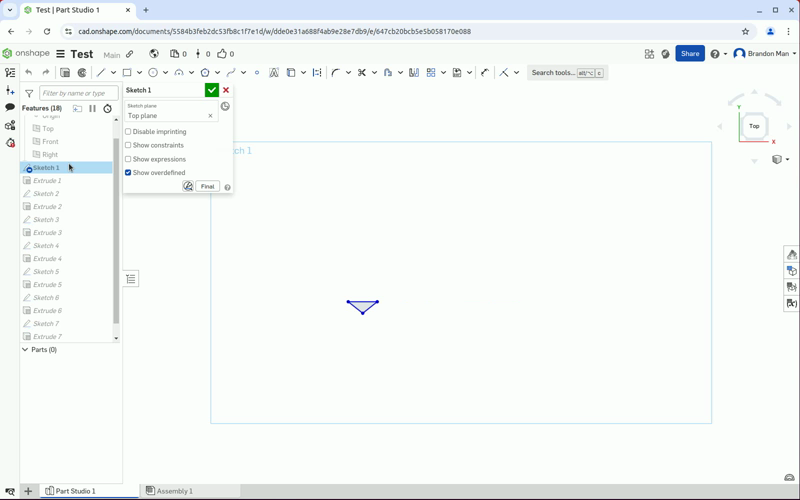
mouse_move(229, 92)
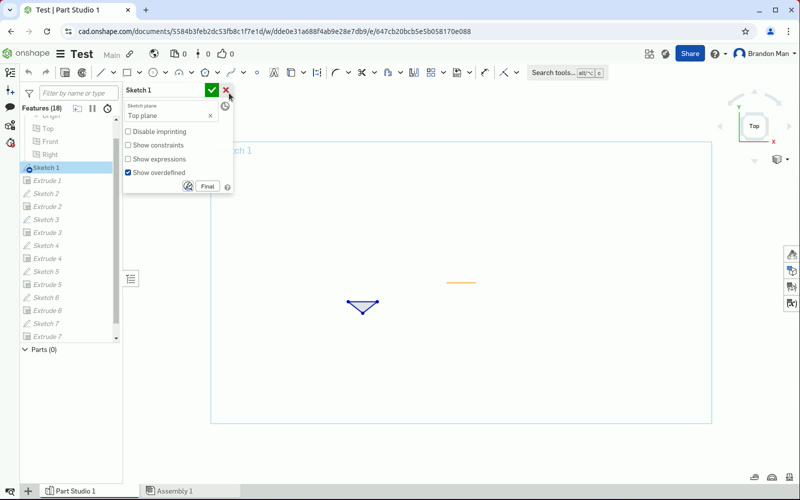
click(229, 92)
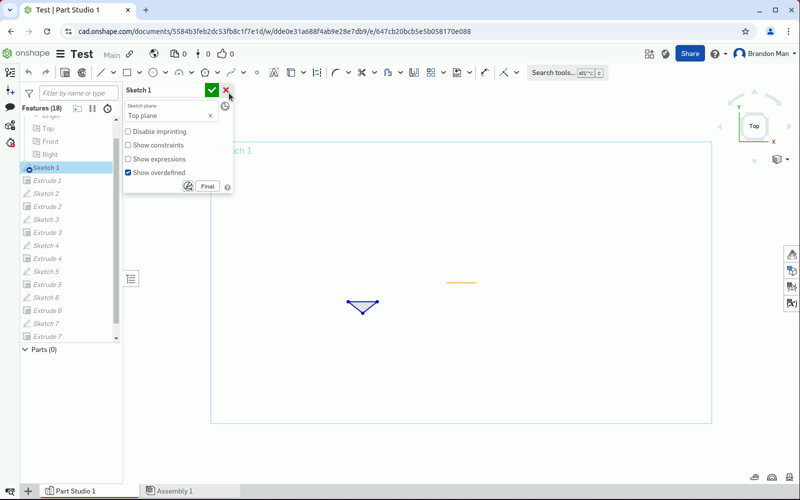
key(shift+s)
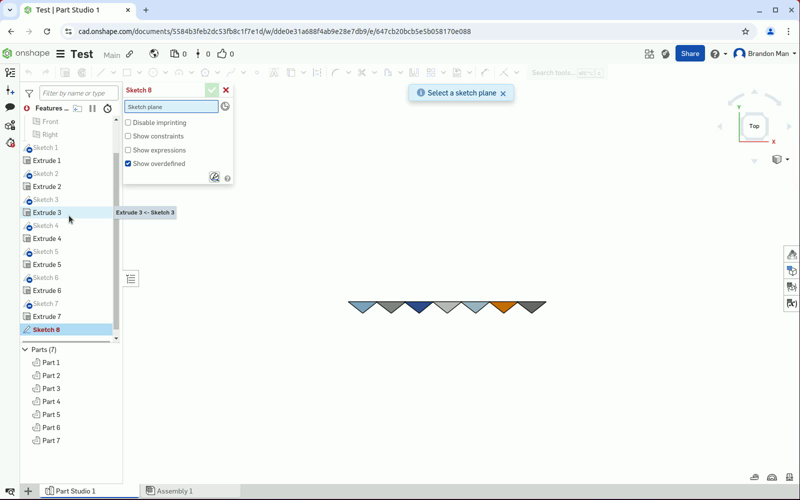
scroll(3)
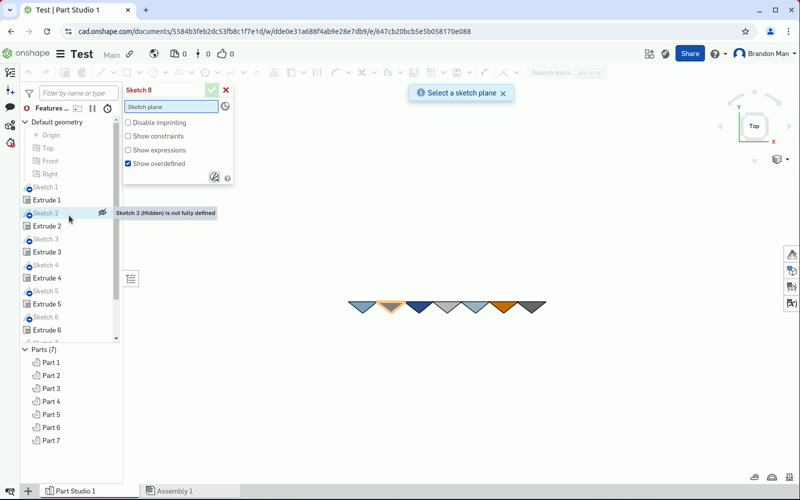
mouse_move(69, 150)
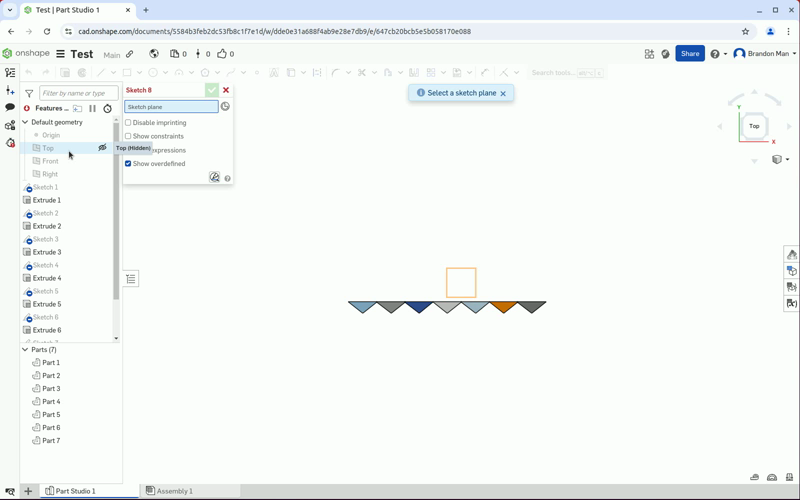
click(69, 150)
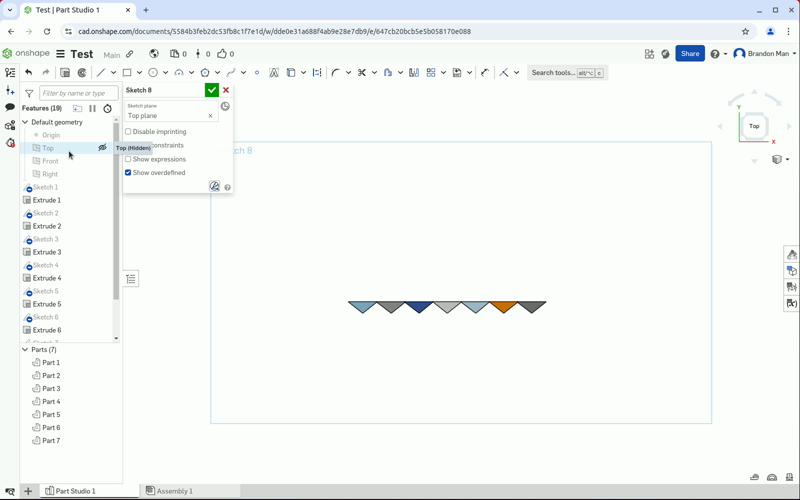
mouse_move(73, 352)
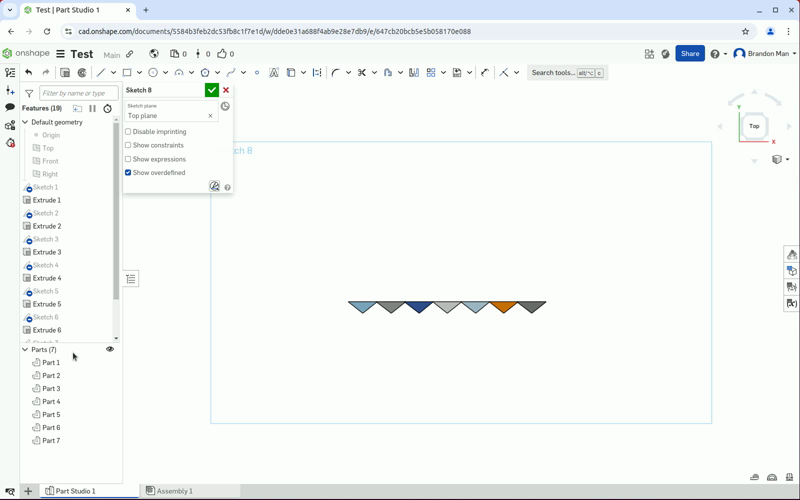
key(y)
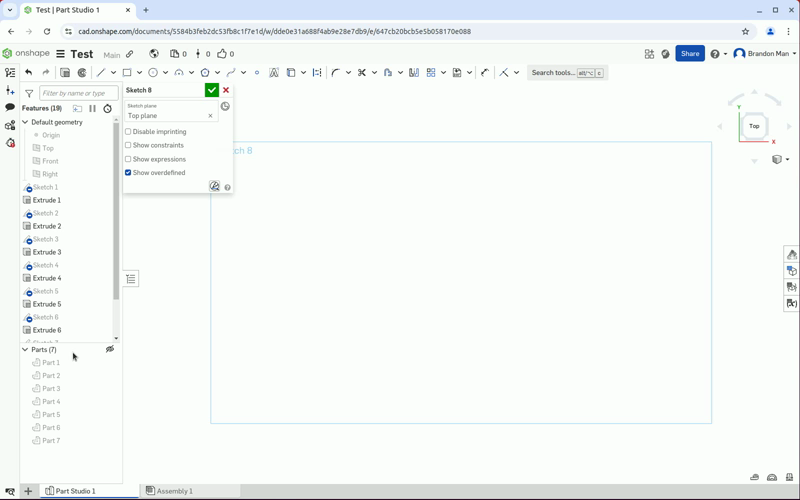
key(l)
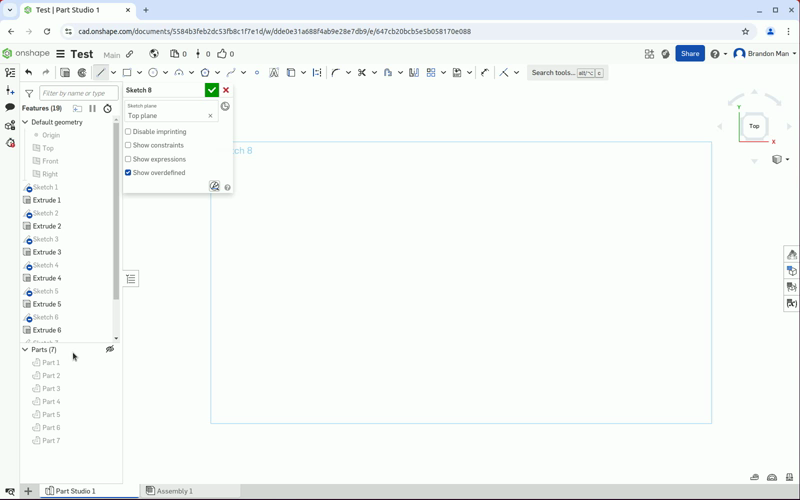
key_down(shift)
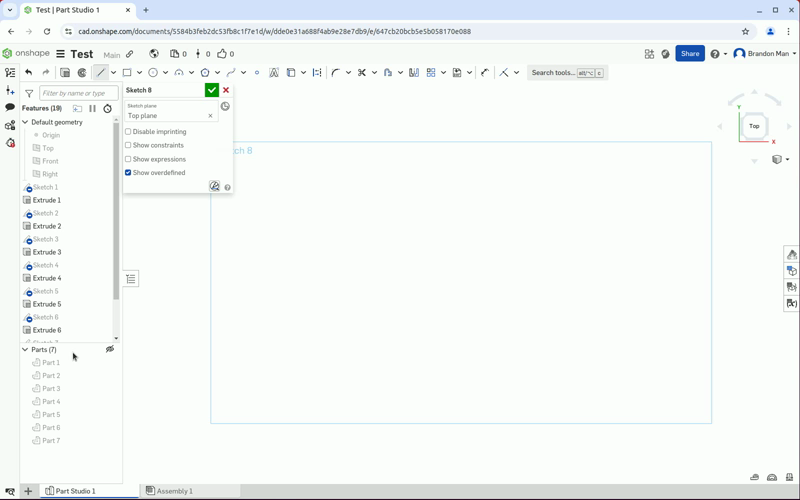
mouse_move(545, 301)
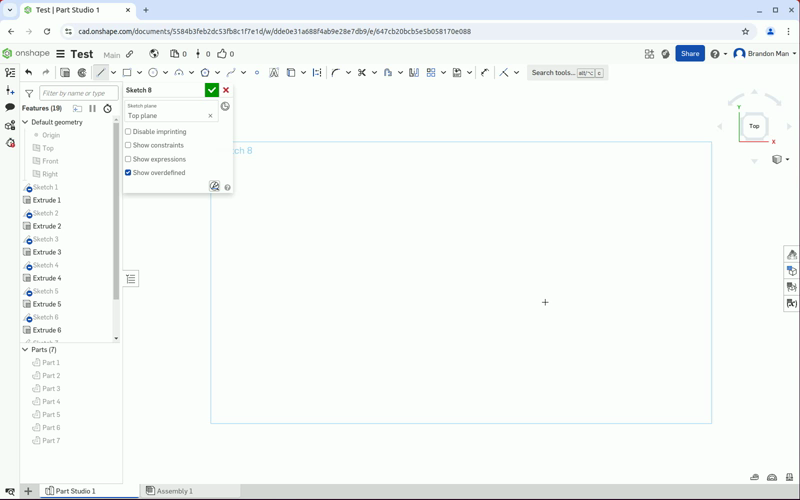
click(545, 301)
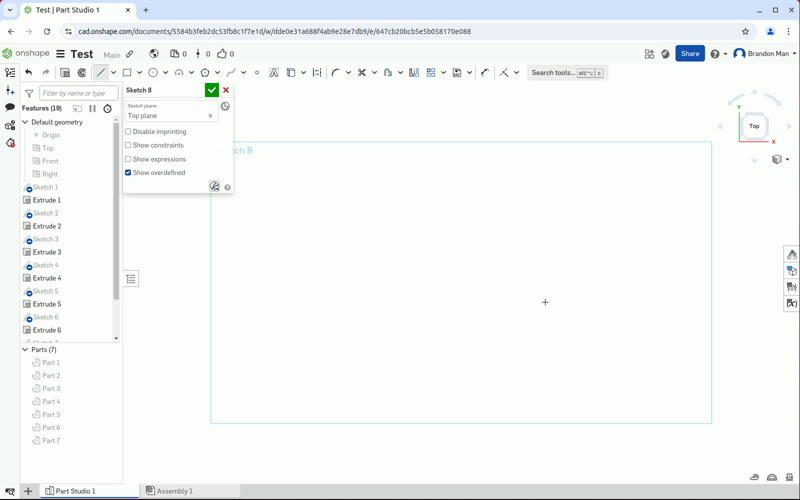
key_up(shift)
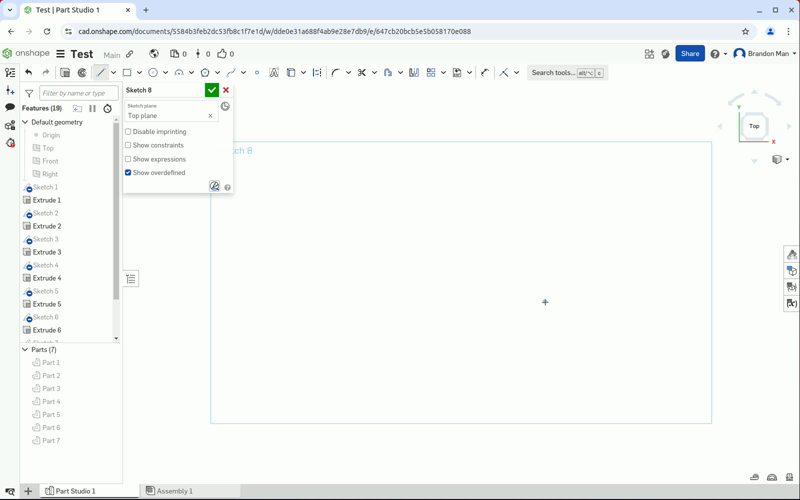
key_down(shift)
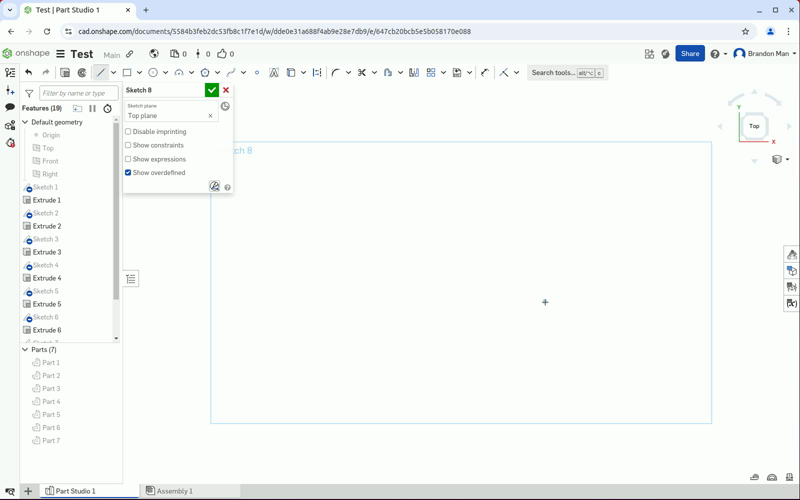
mouse_move(575, 301)
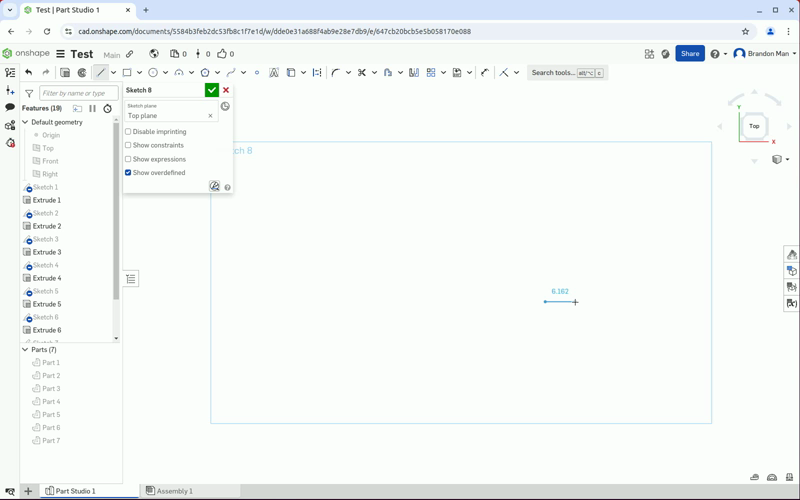
mouse_move(559, 313)
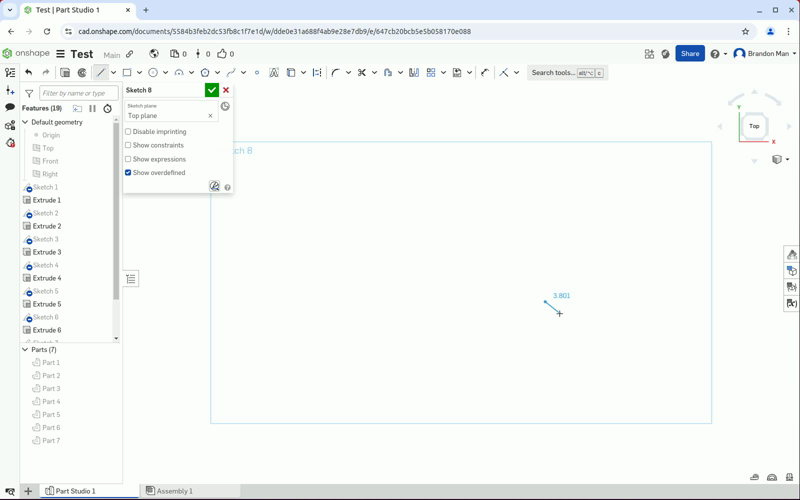
click(559, 313)
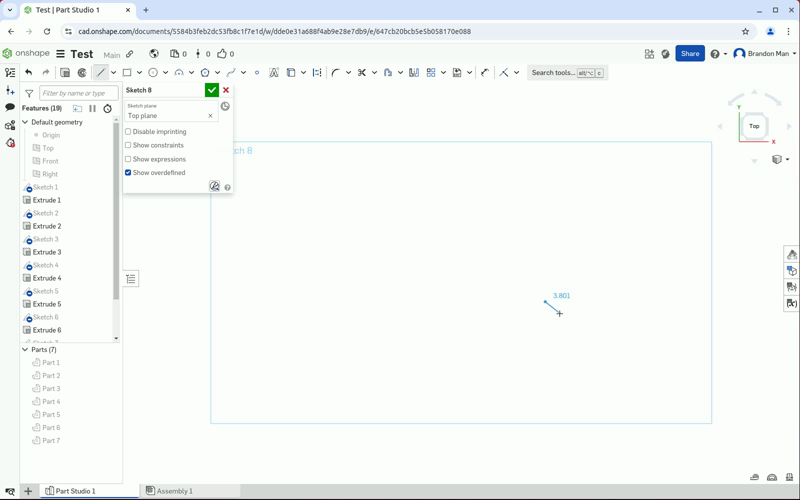
key_up(shift)
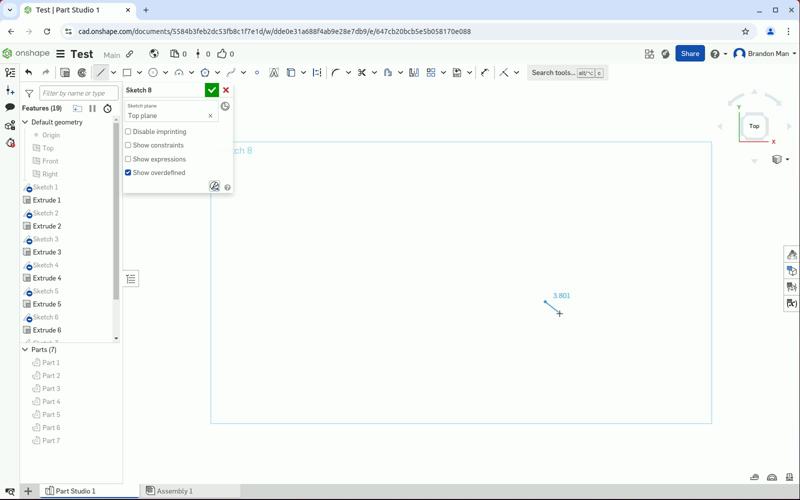
key_down(shift)
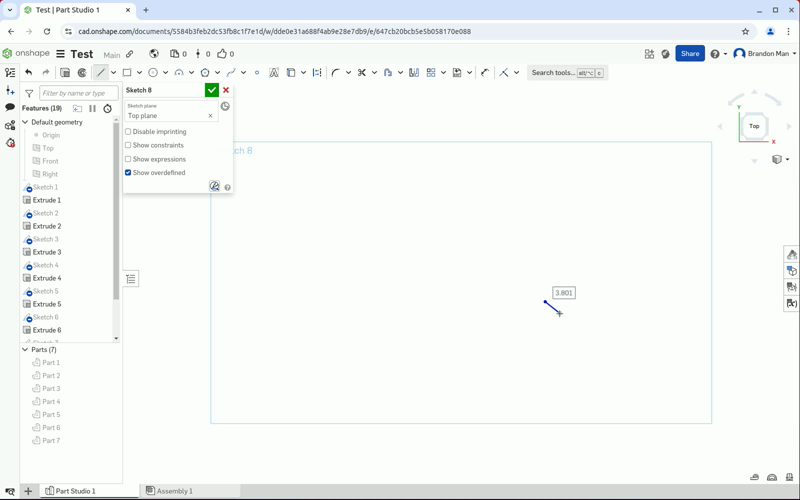
mouse_move(589, 313)
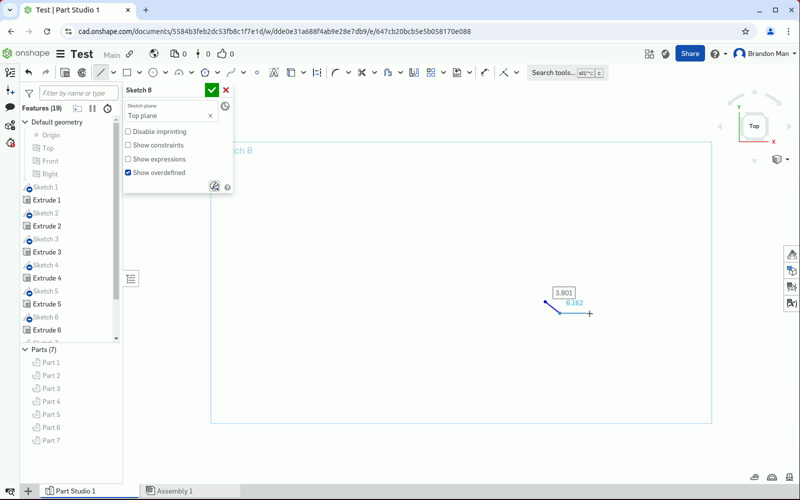
mouse_move(574, 301)
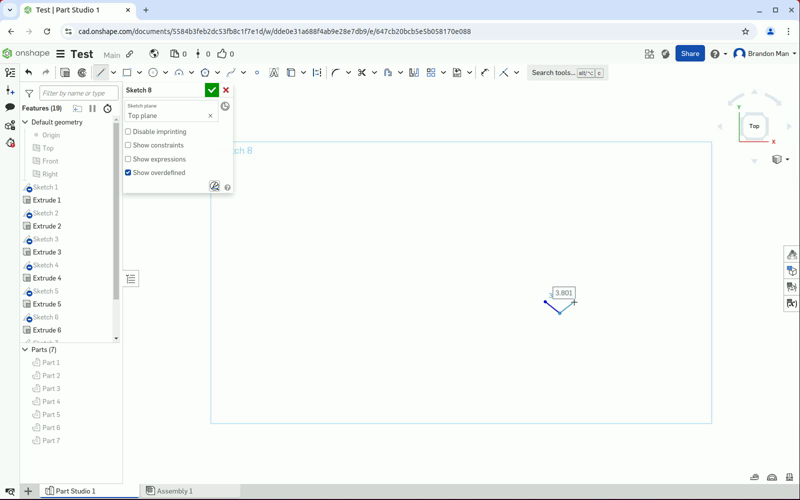
click(574, 301)
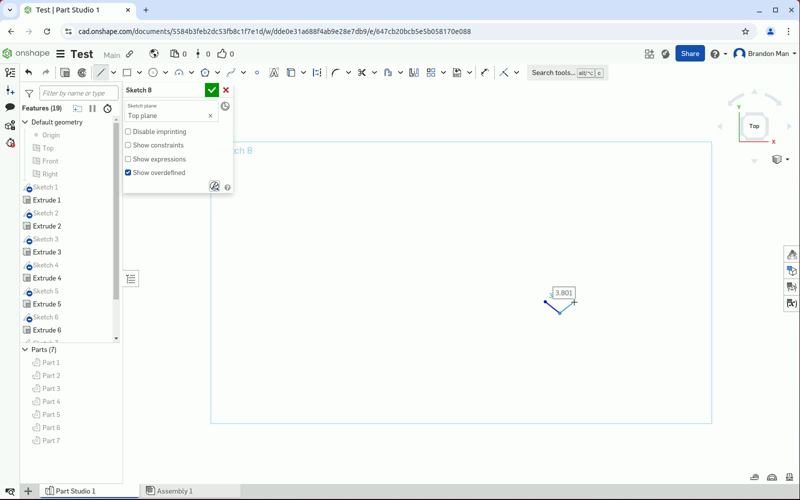
key_up(shift)
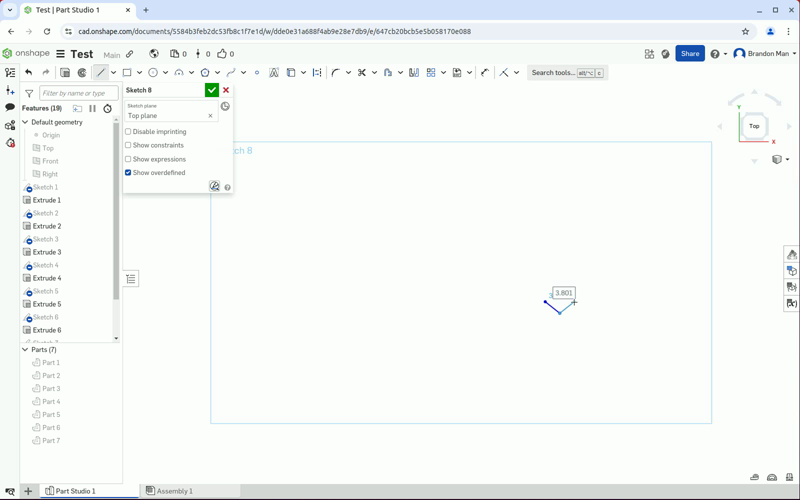
mouse_move(589, 301)
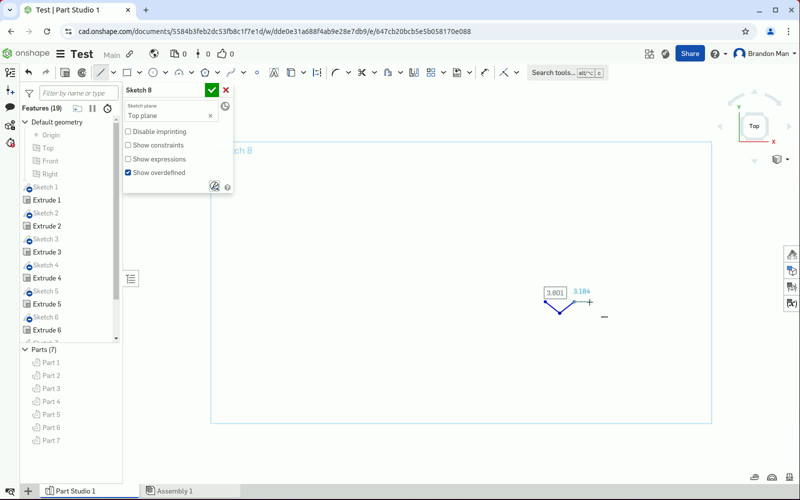
key_down(shift)
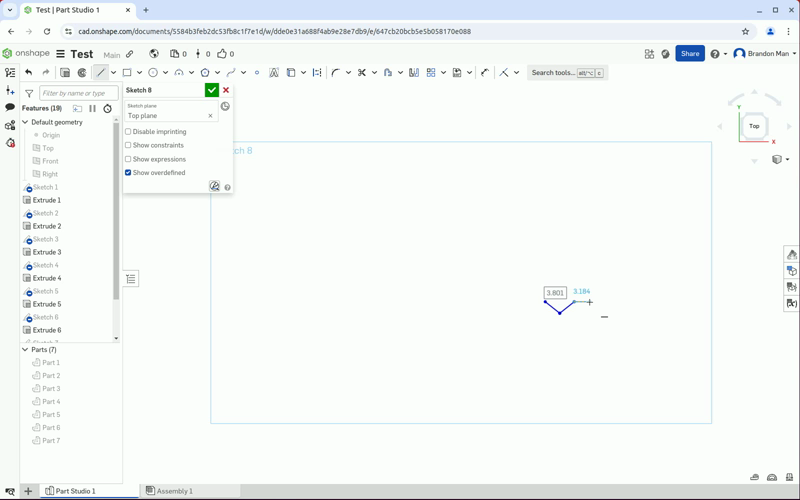
mouse_move(545, 301)
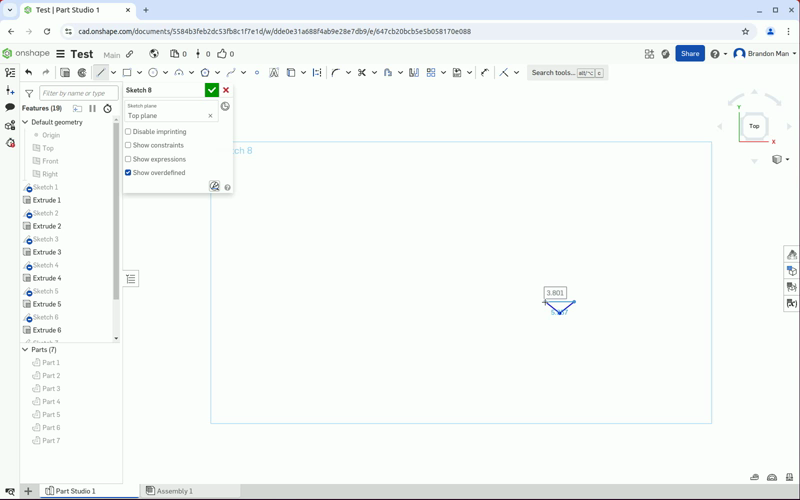
key_up(shift)
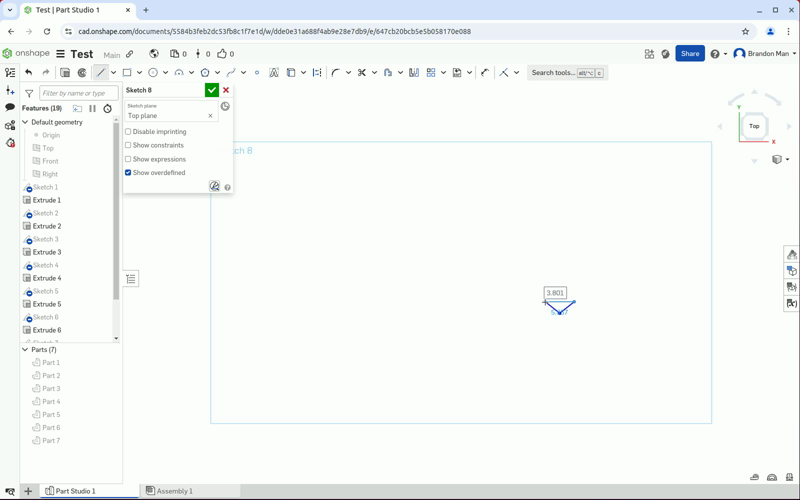
click(545, 301)
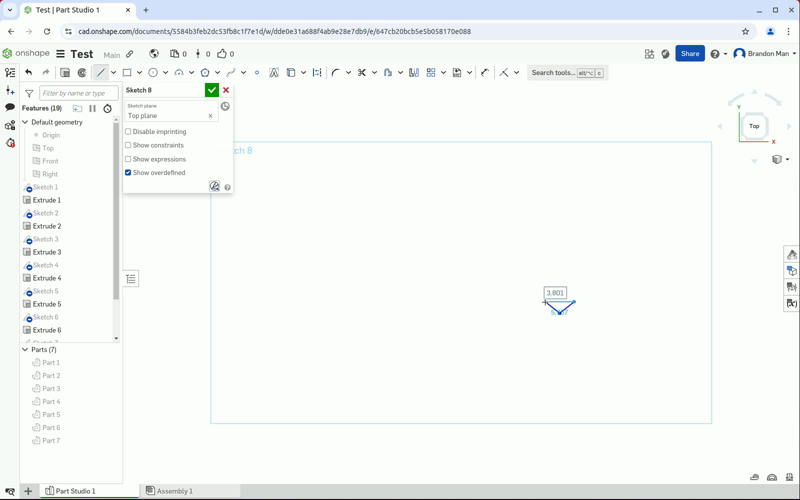
key(esc)
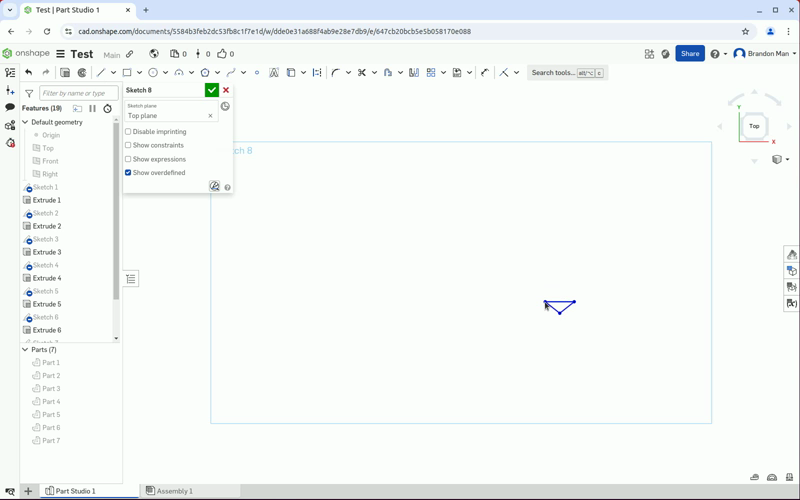
mouse_move(558, 309)
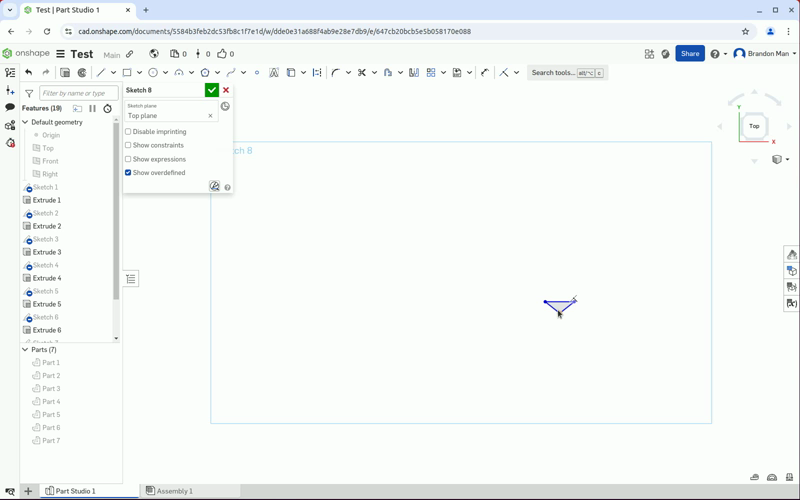
scroll(6)
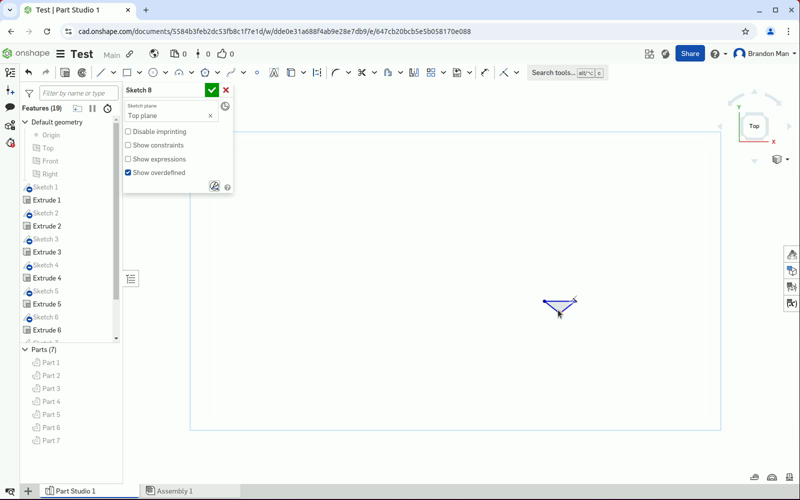
scroll(6)
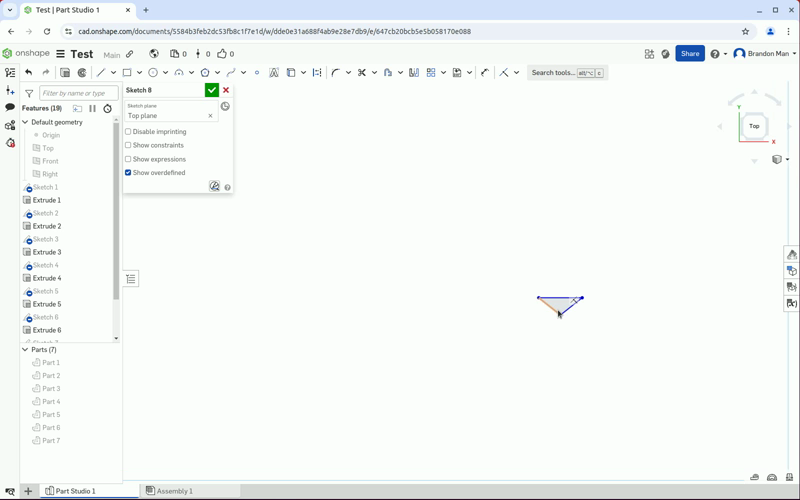
scroll(6)
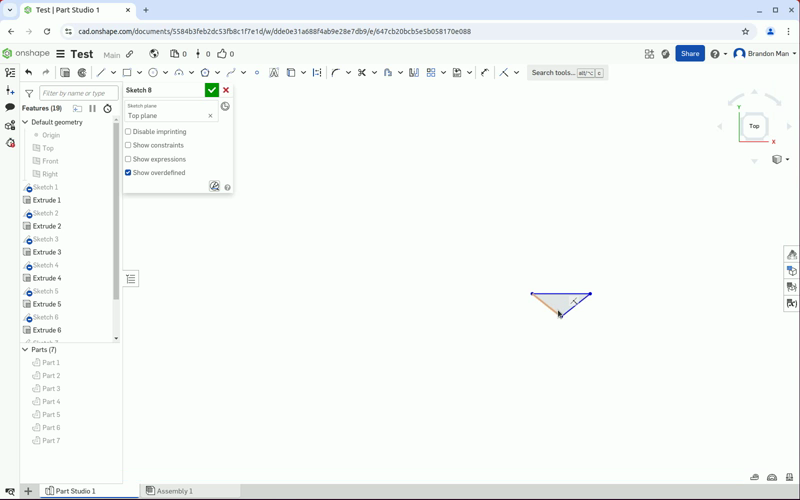
scroll(6)
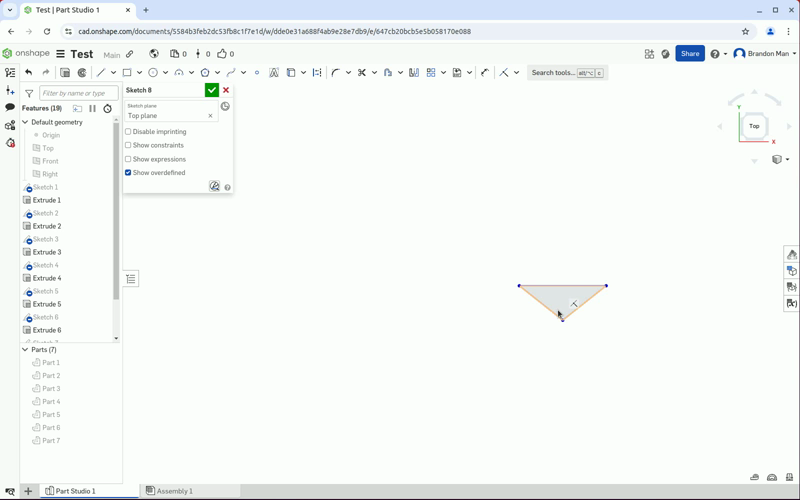
scroll(6)
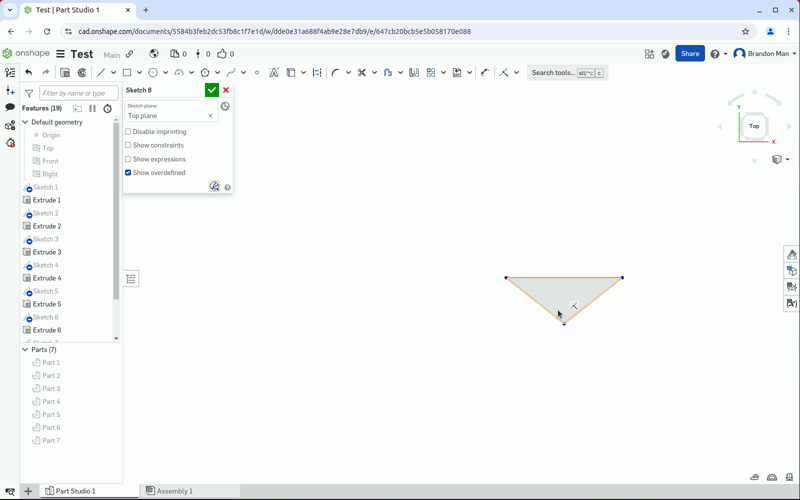
scroll(6)
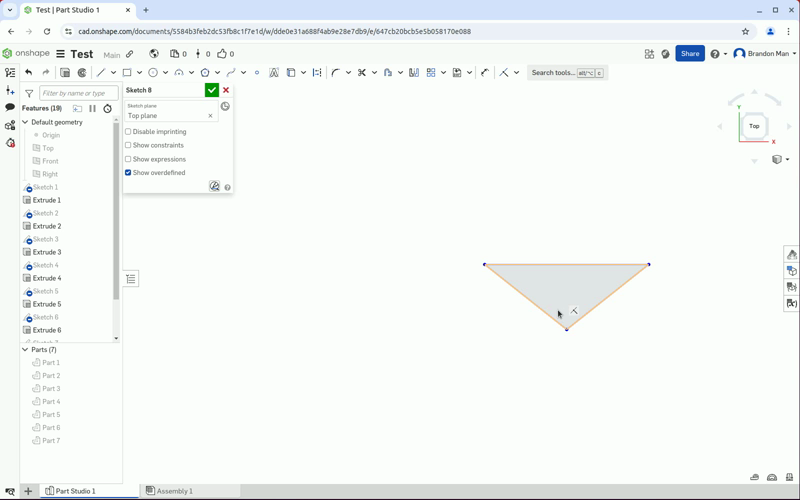
scroll(6)
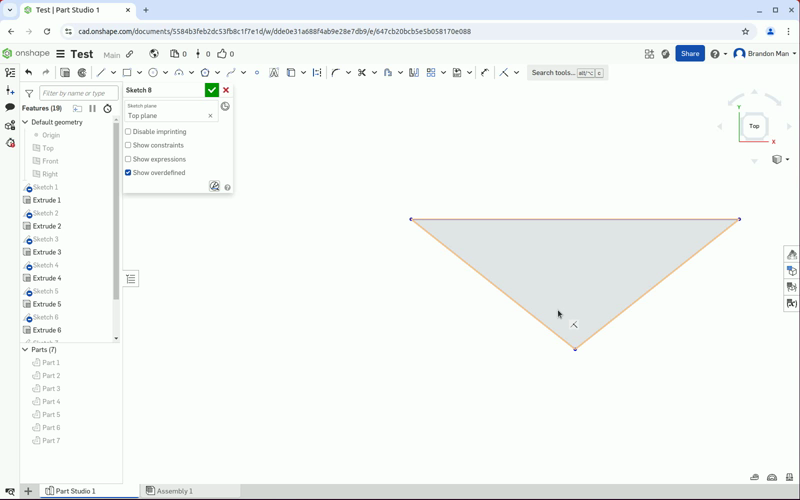
click(558, 309)
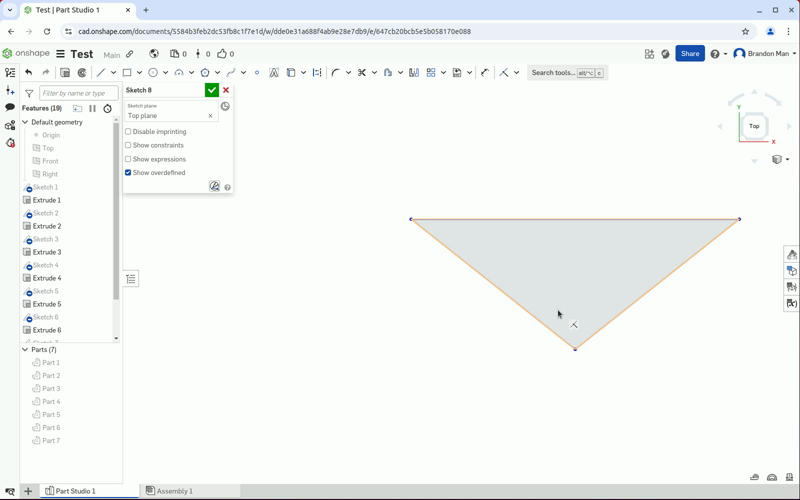
scroll(-6)
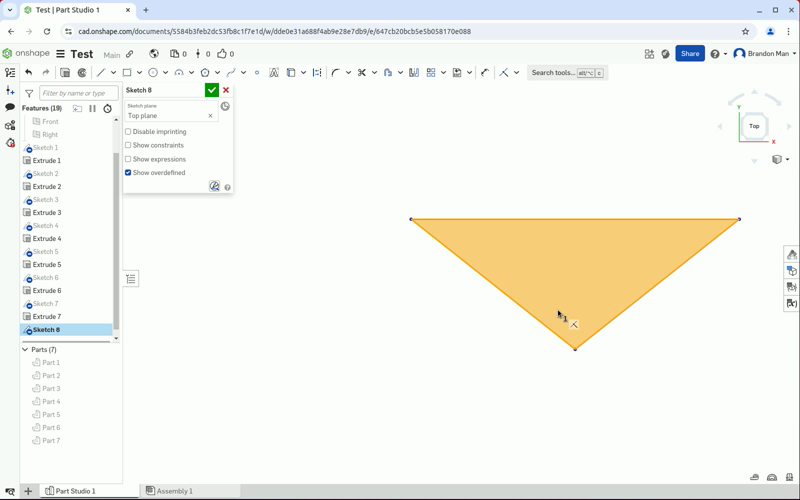
scroll(-6)
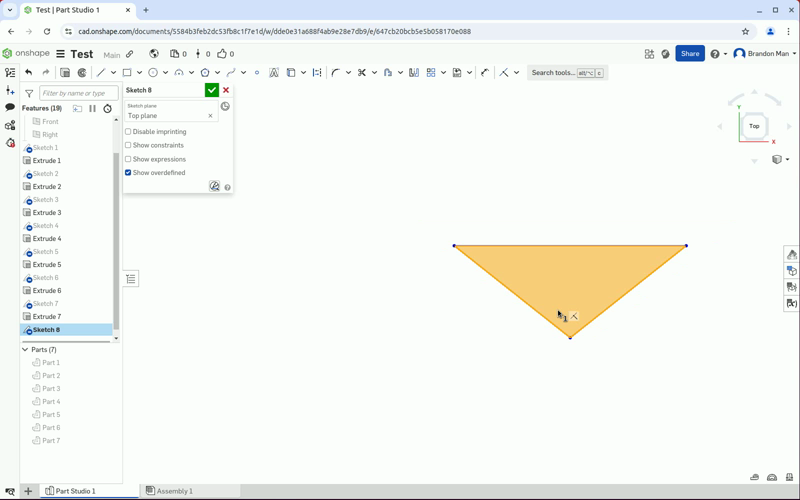
scroll(-6)
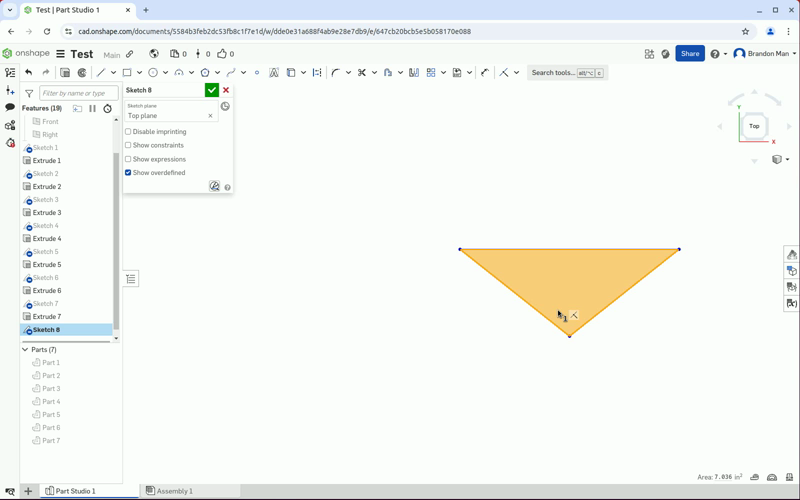
scroll(-6)
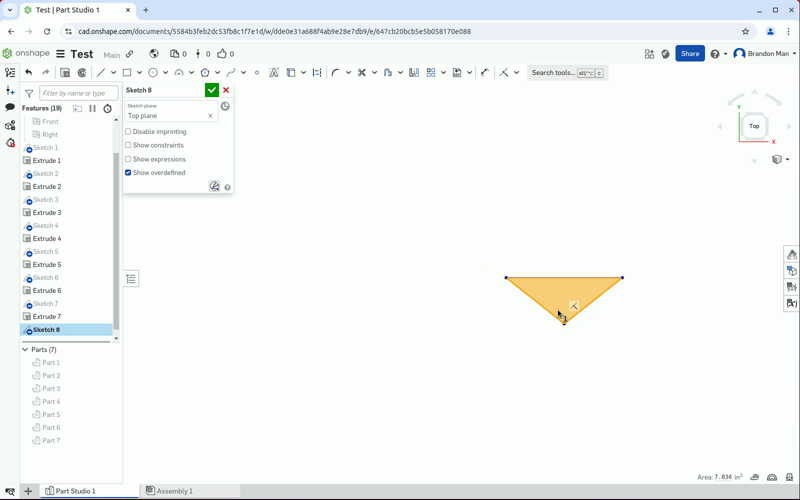
scroll(-6)
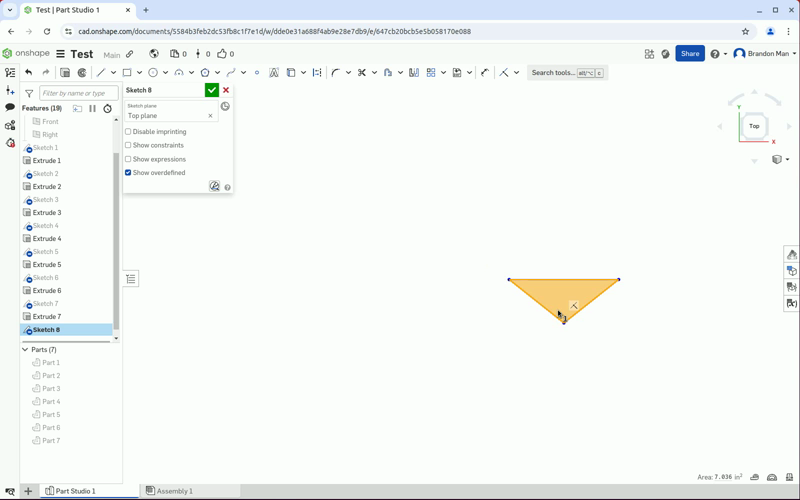
scroll(-6)
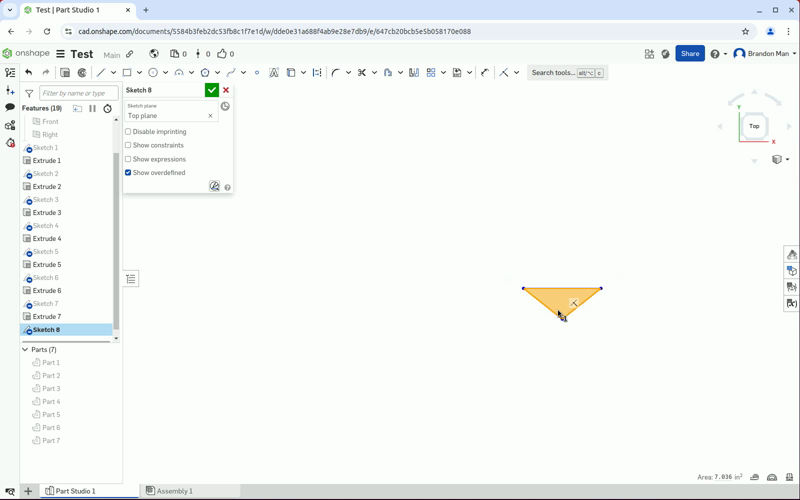
scroll(-6)
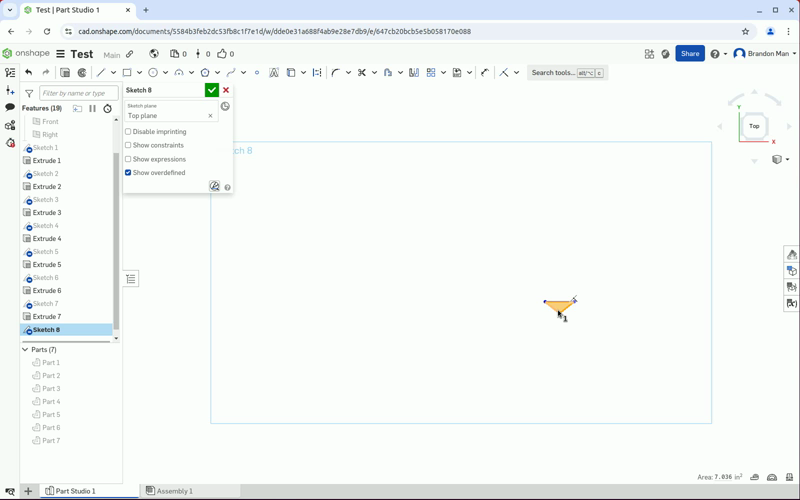
mouse_move(73, 352)
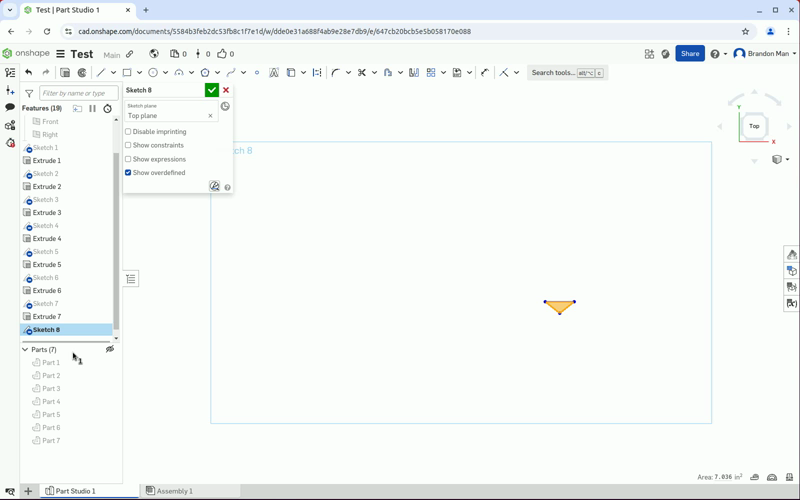
key(shift+y)
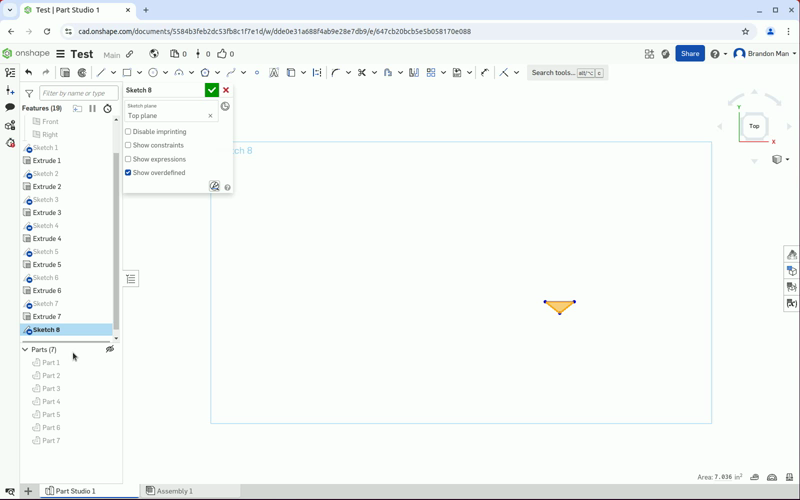
key(shift+e)
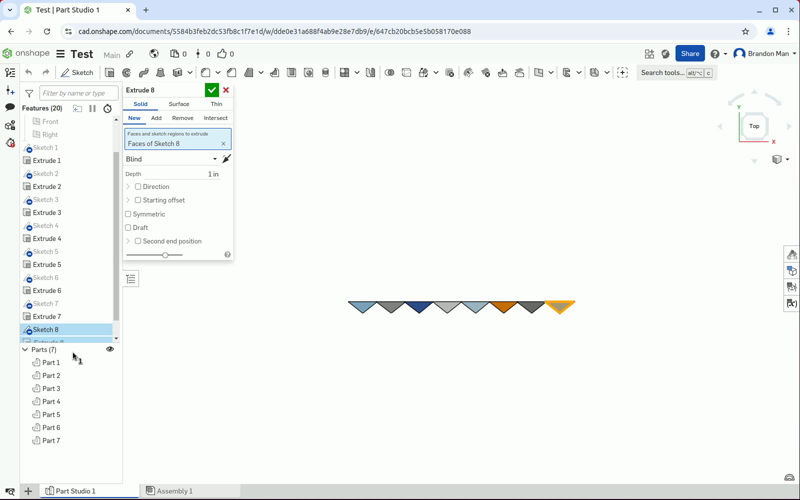
mouse_move(143, 106)
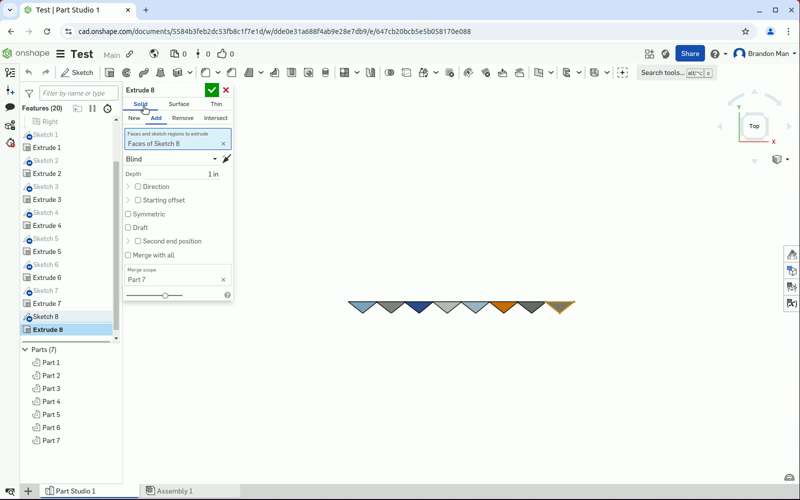
click(143, 106)
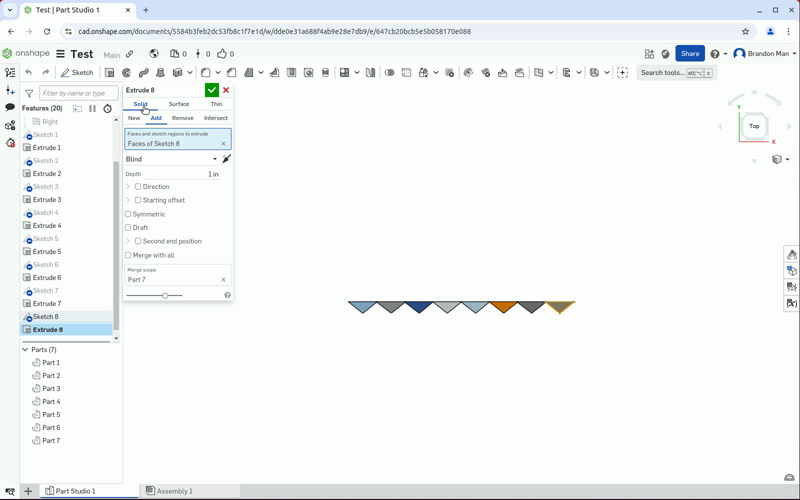
mouse_move(137, 120)
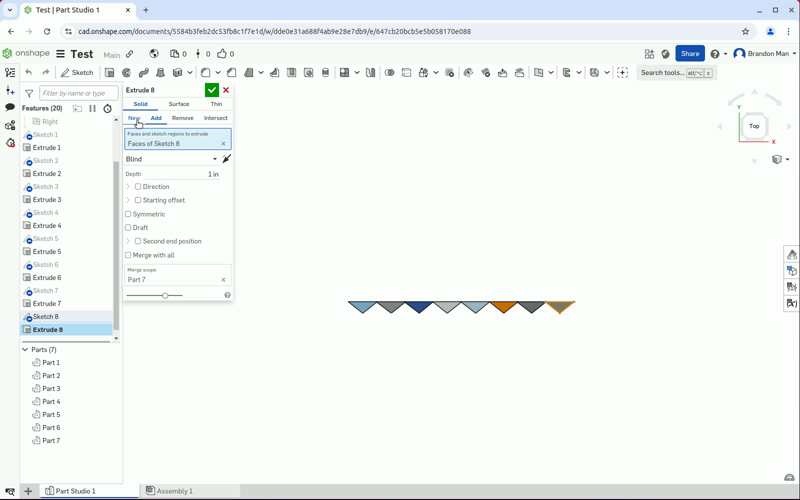
click(137, 120)
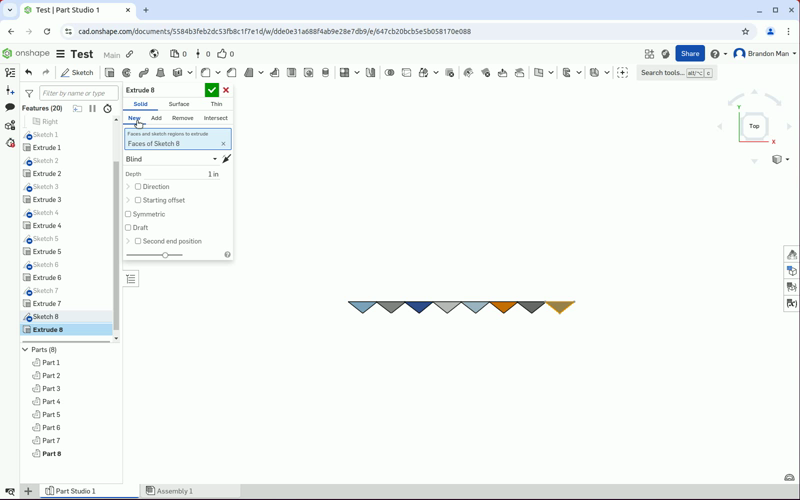
key(tab, 4)
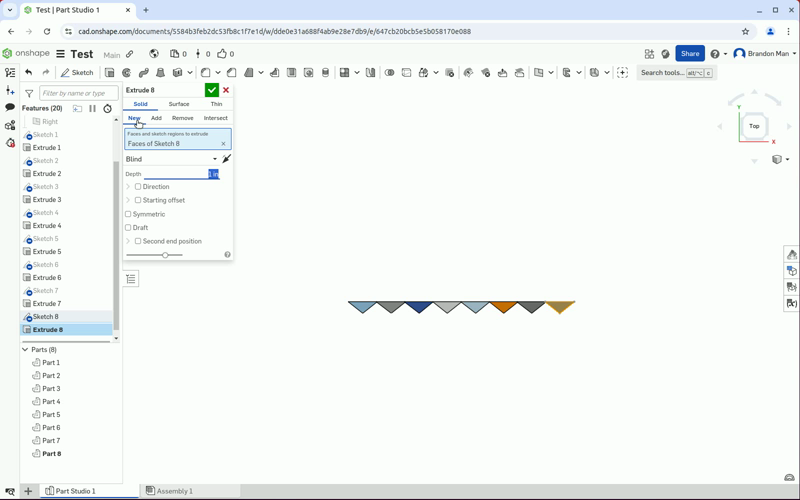
text(7.703)
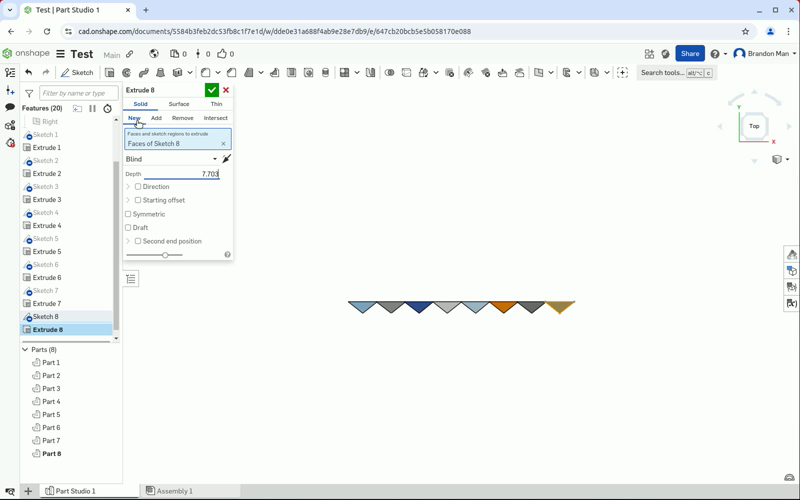
key(enter)
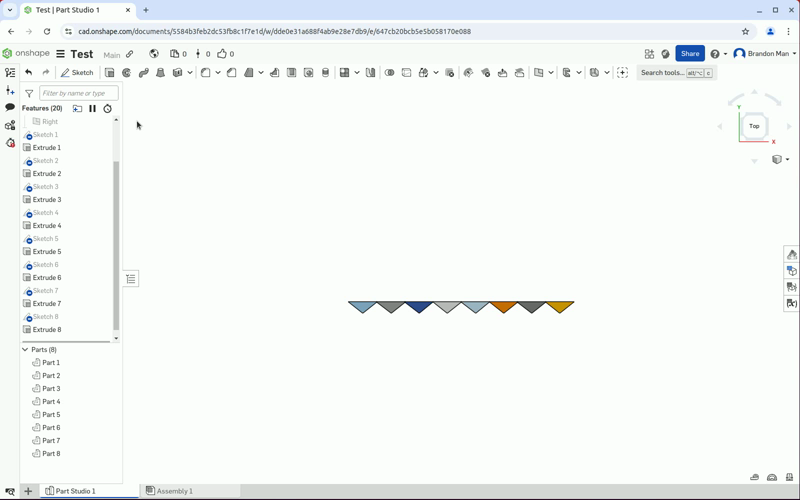
key(shift+h)
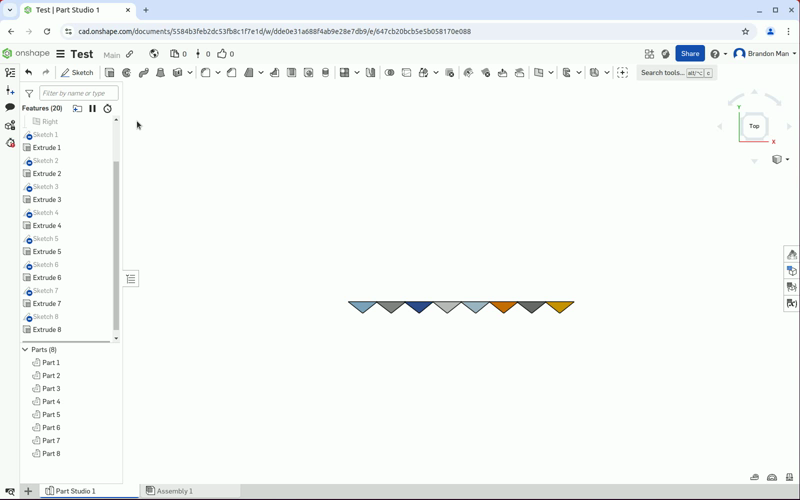
key(shift+h)
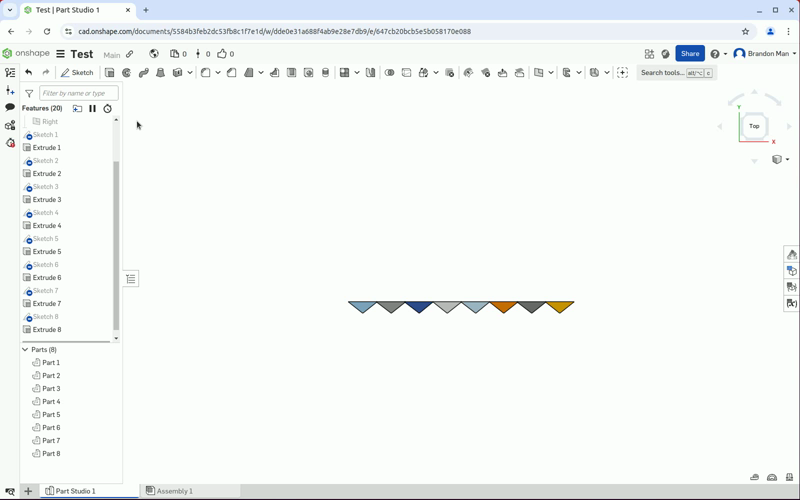
mouse_move(69, 137)
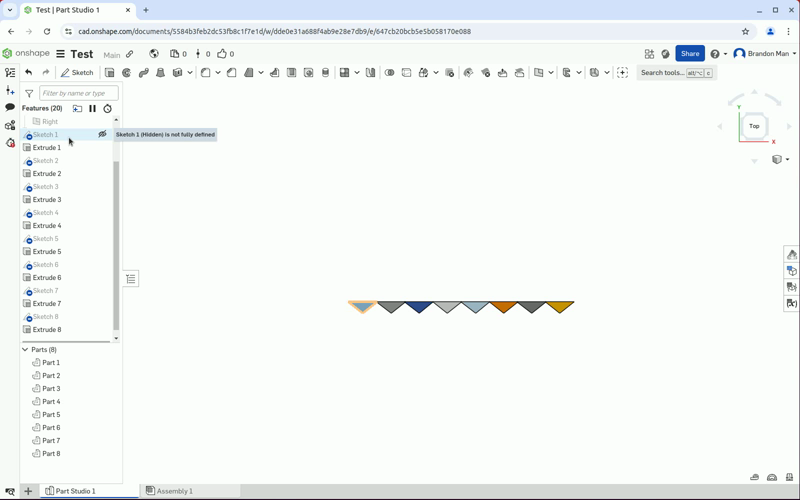
click(69, 137)
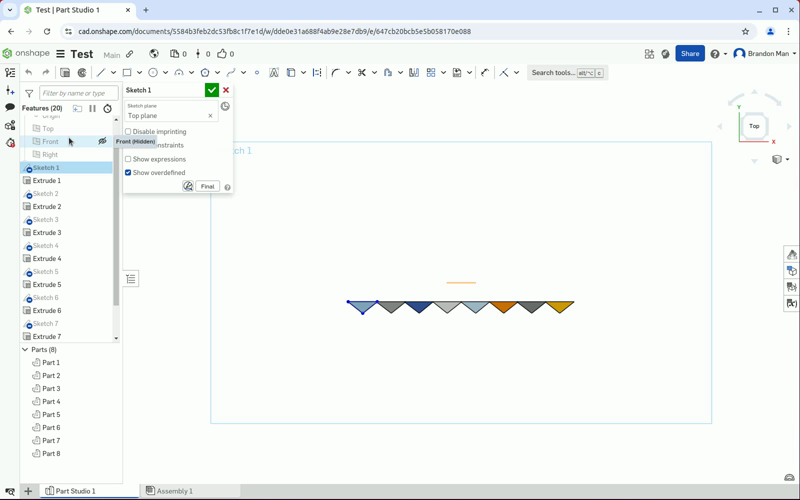
mouse_move(229, 92)
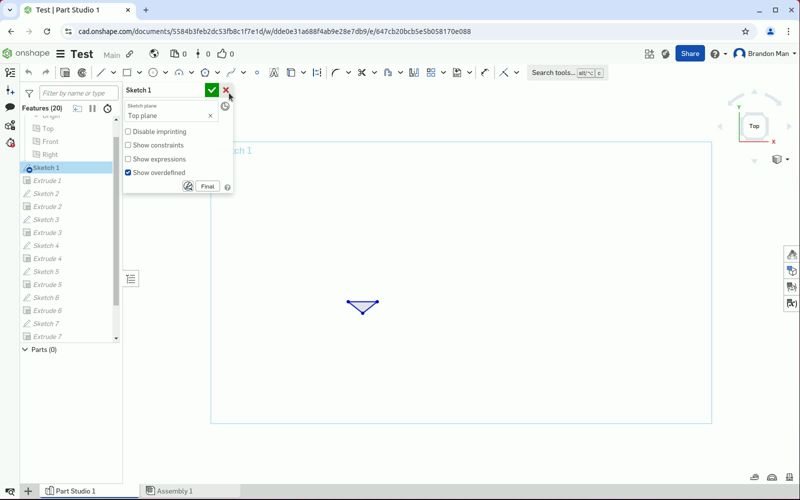
click(229, 92)
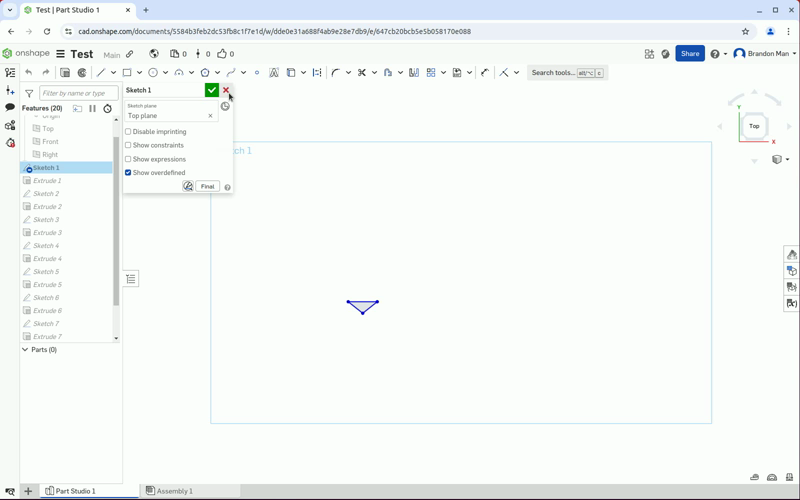
key(shift+s)
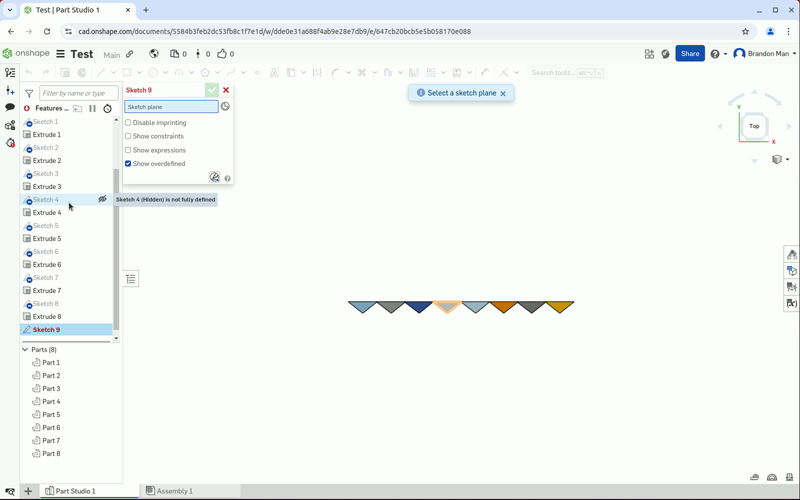
scroll(3)
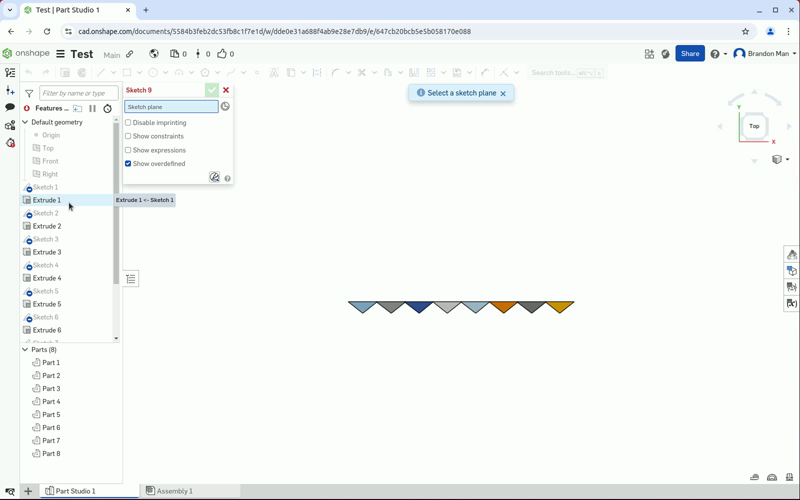
mouse_move(69, 150)
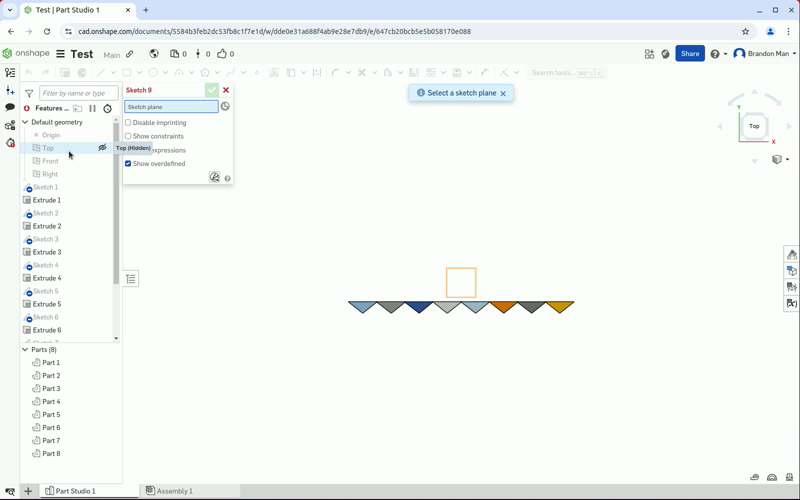
click(69, 150)
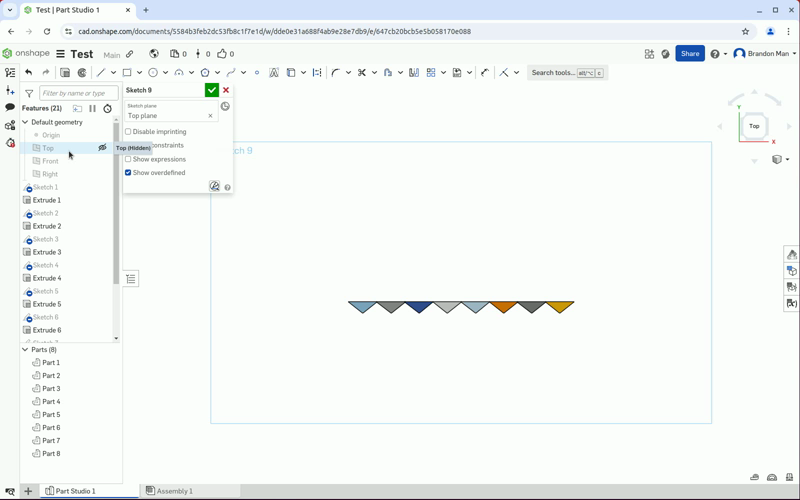
mouse_move(73, 352)
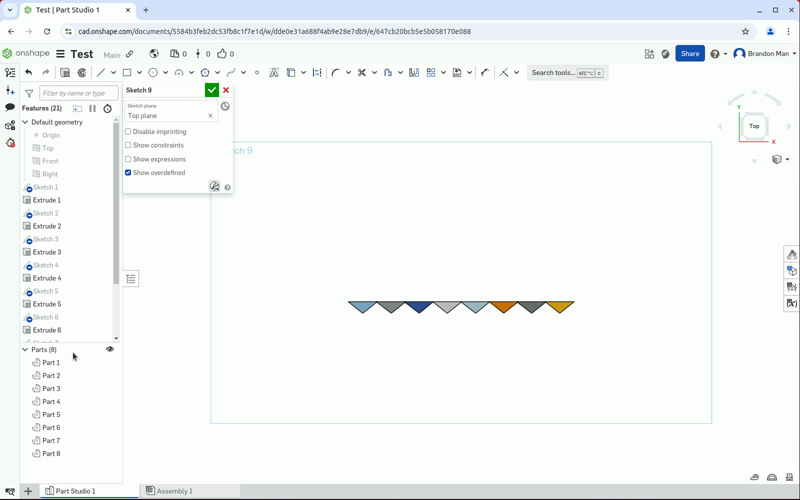
key(y)
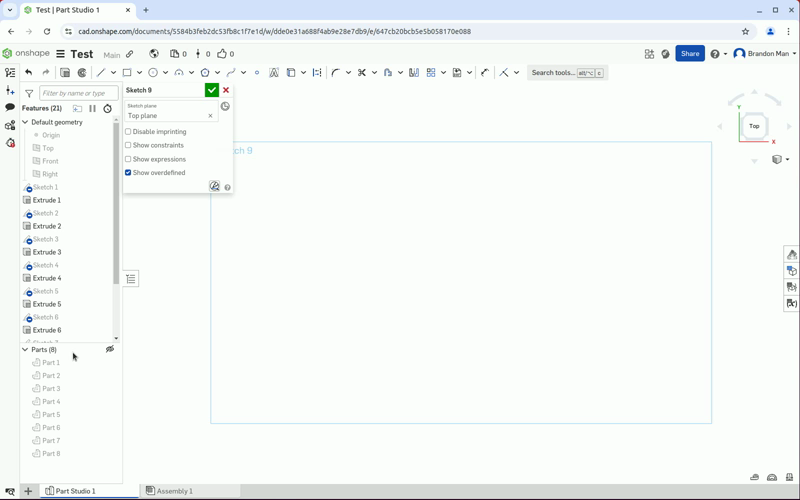
key(l)
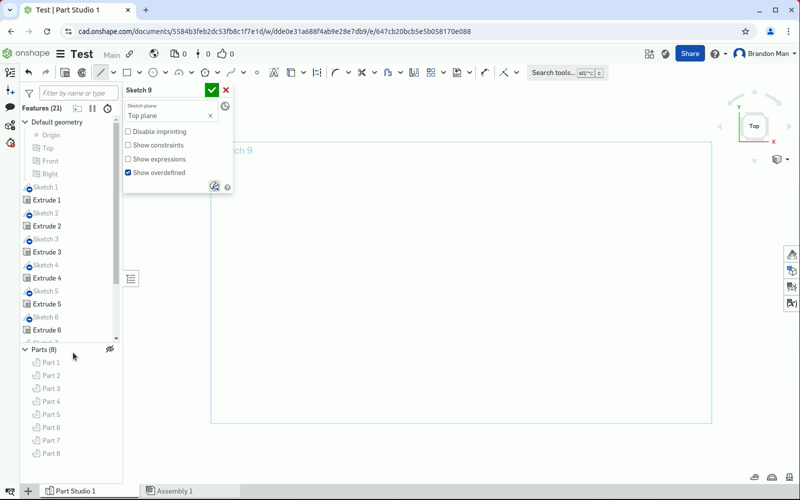
key_down(shift)
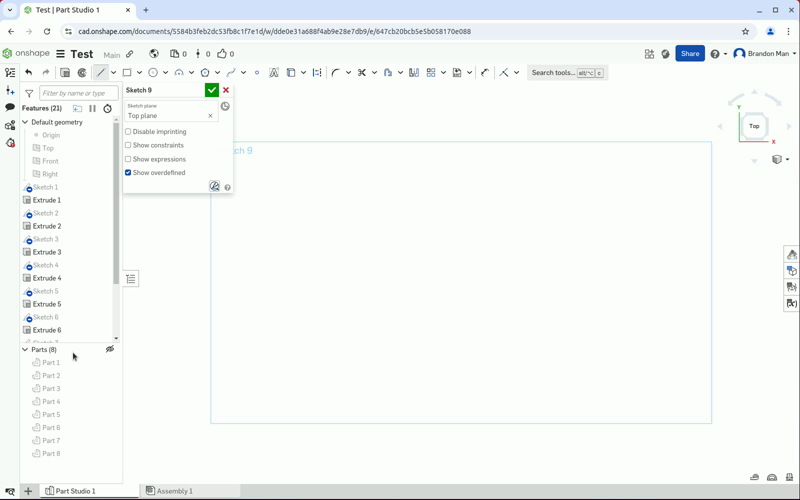
mouse_move(348, 301)
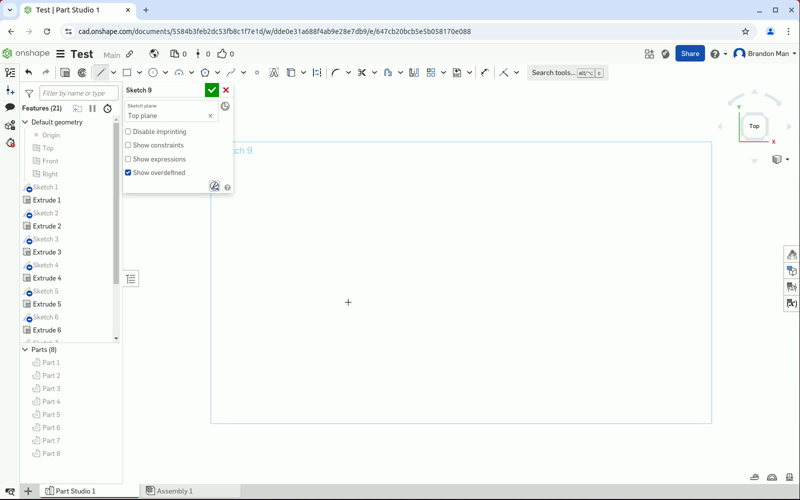
click(348, 301)
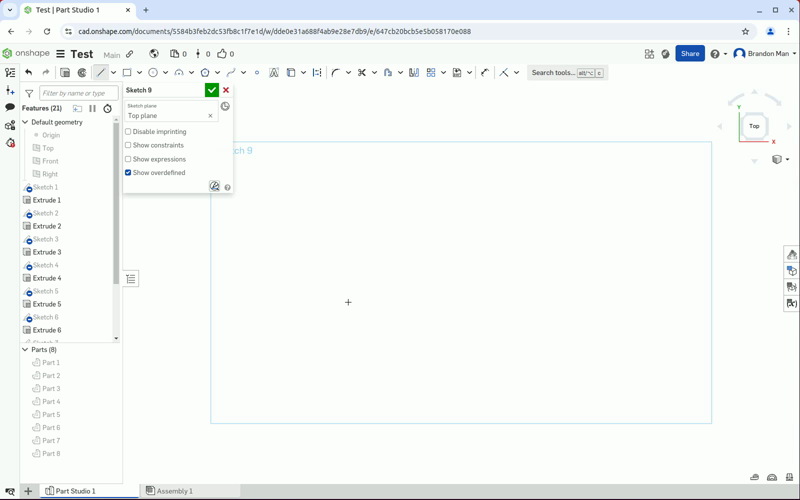
key_up(shift)
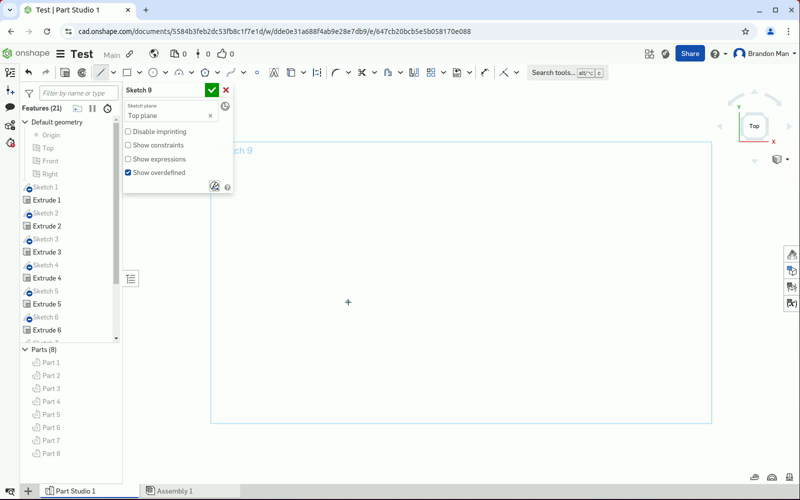
key_down(shift)
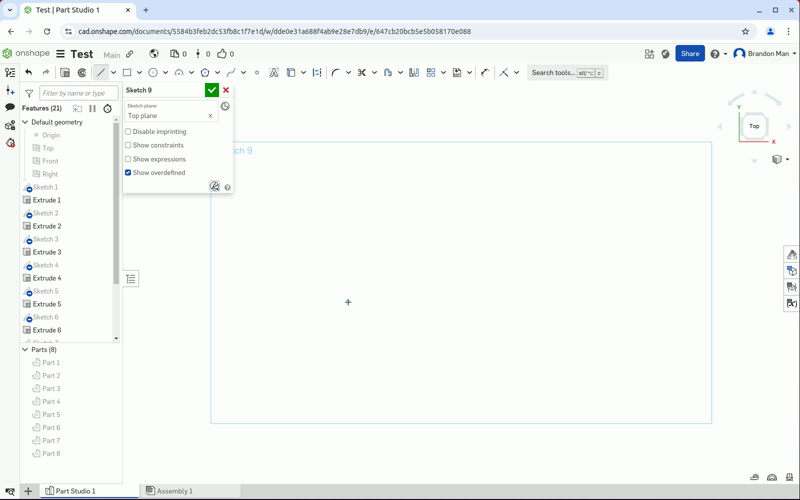
mouse_move(378, 301)
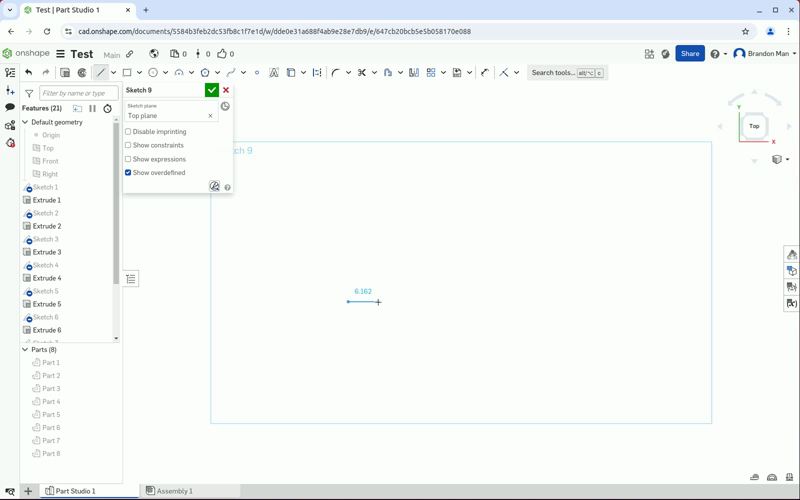
mouse_move(376, 301)
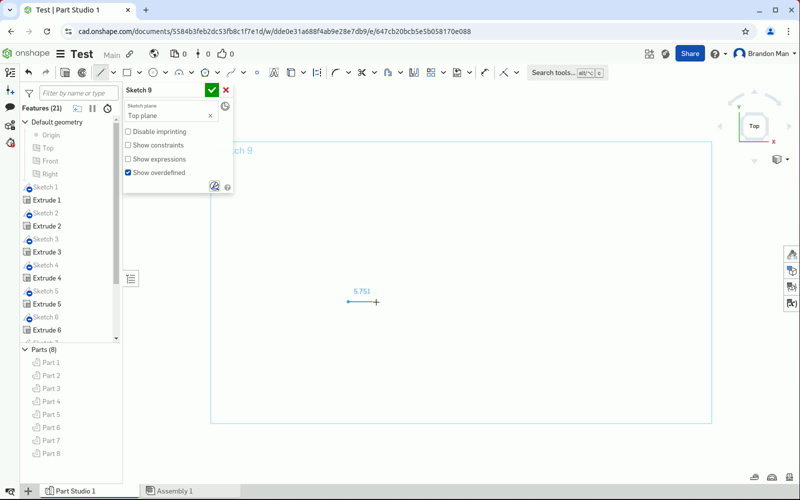
click(376, 301)
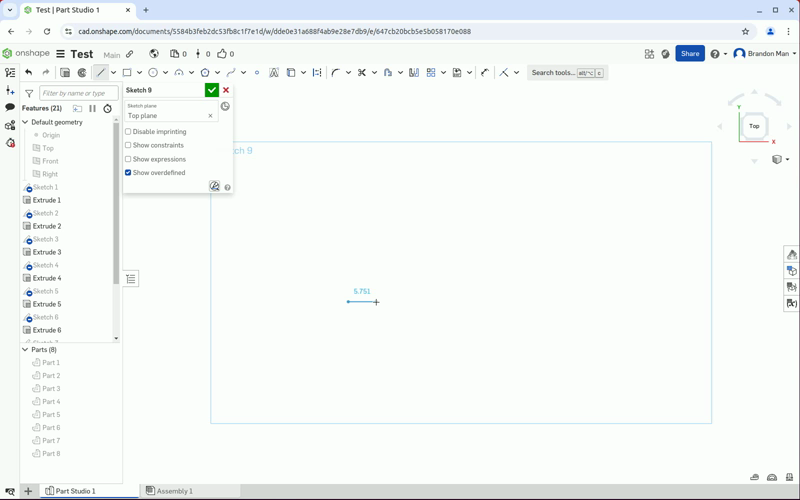
key_up(shift)
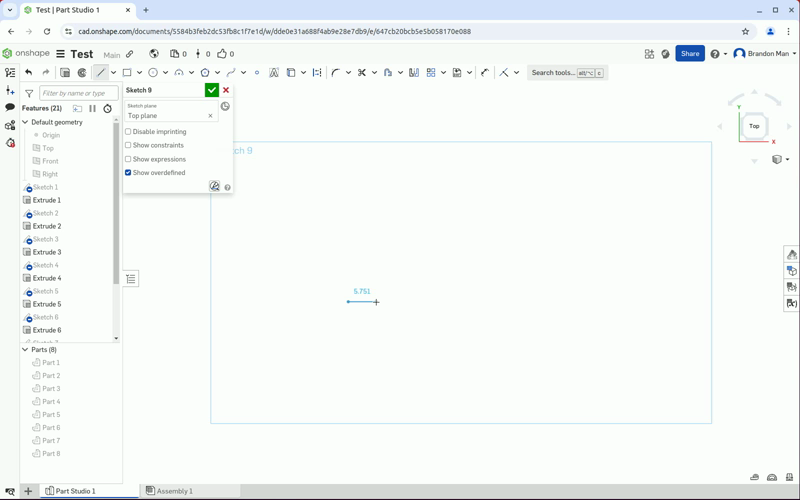
key_down(shift)
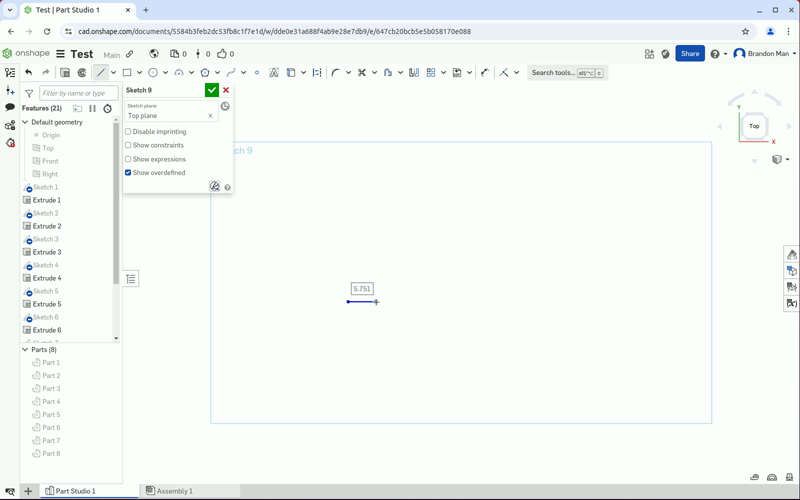
mouse_move(406, 301)
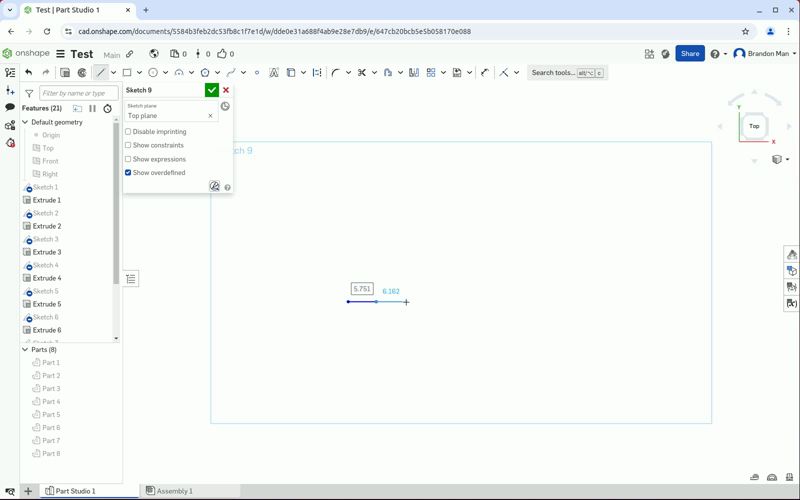
mouse_move(404, 301)
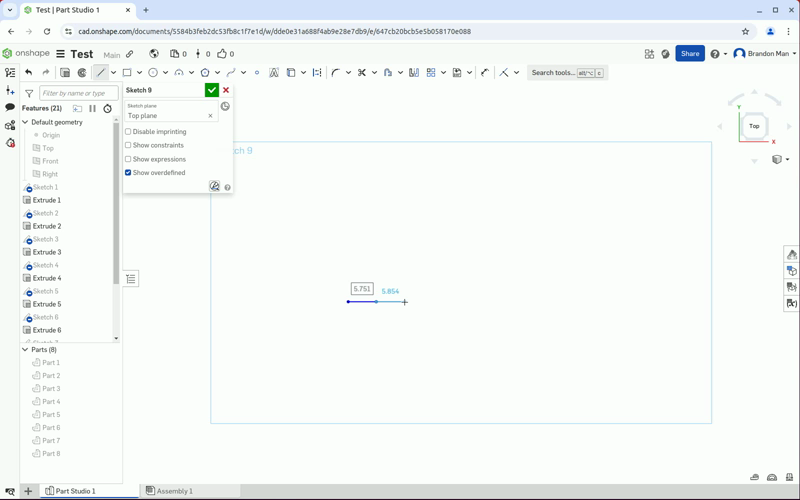
click(404, 301)
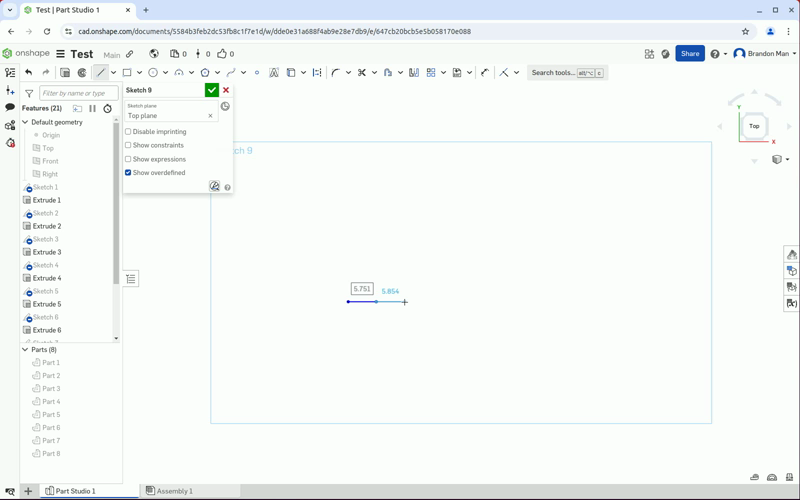
key_up(shift)
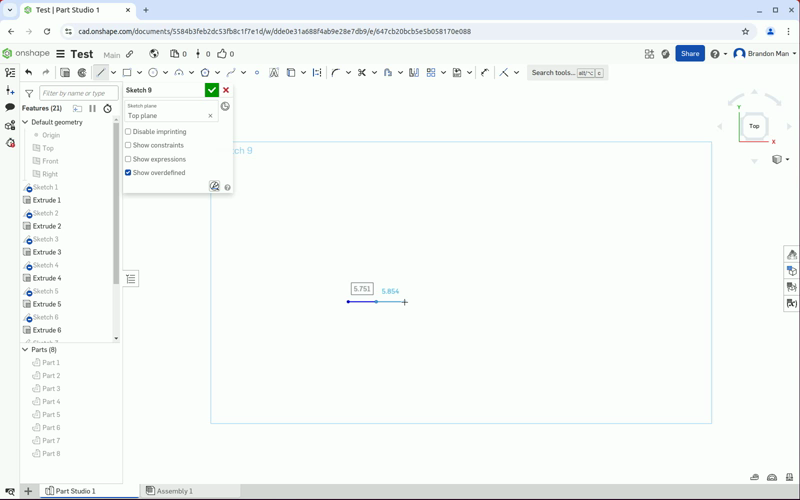
key_down(shift)
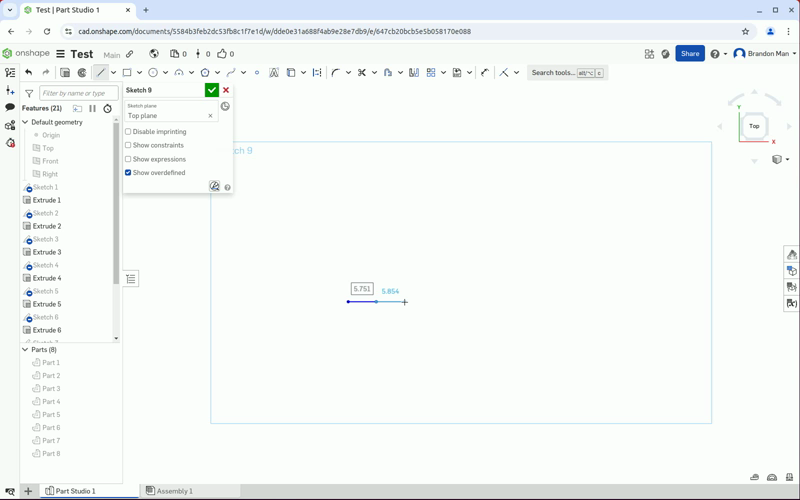
mouse_move(434, 301)
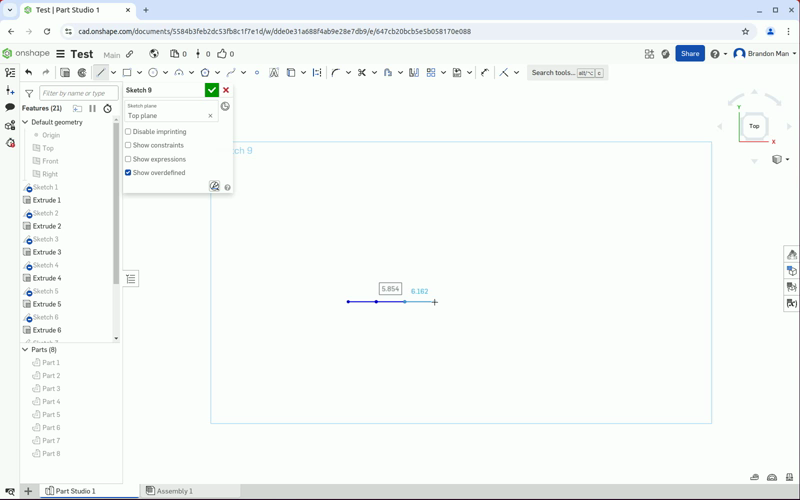
mouse_move(433, 301)
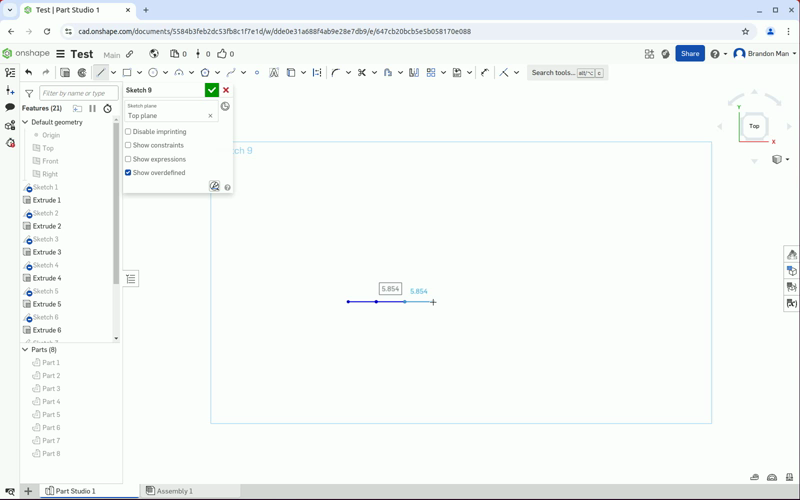
click(433, 301)
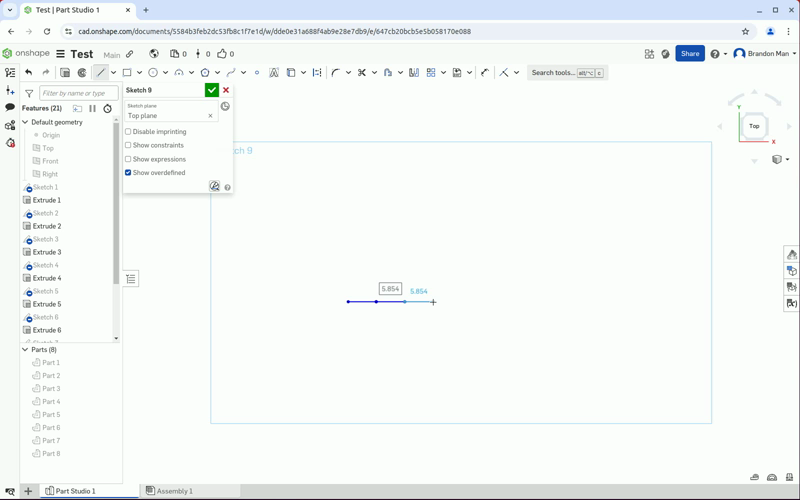
key_up(shift)
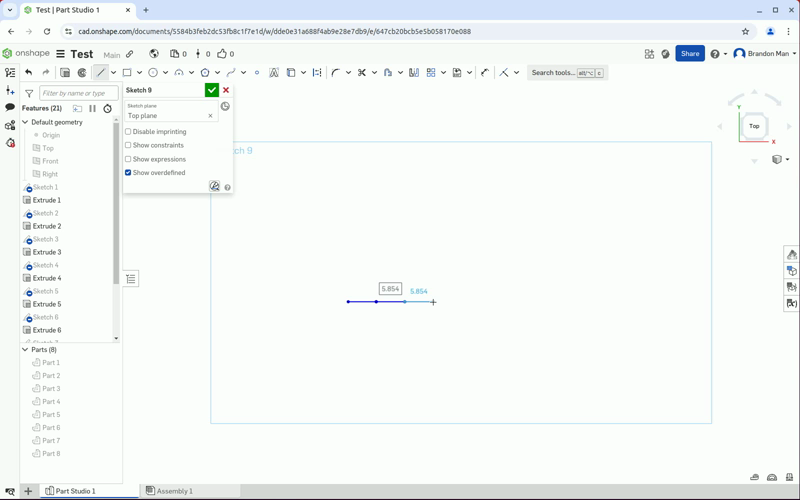
key_down(shift)
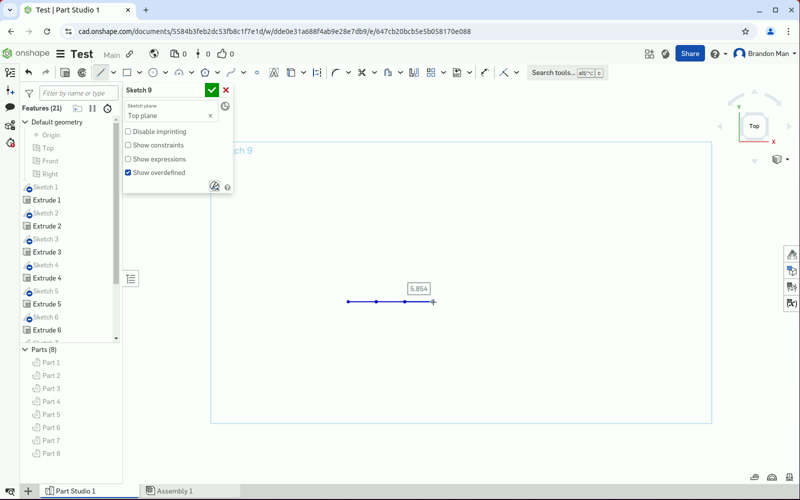
mouse_move(463, 301)
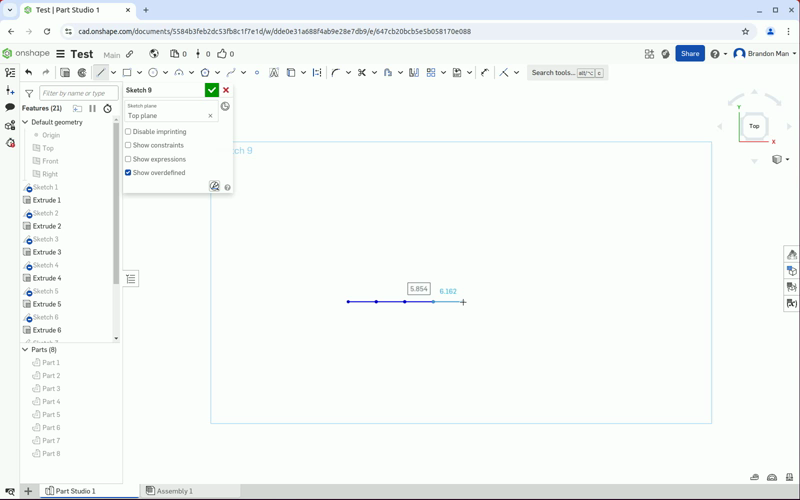
mouse_move(461, 301)
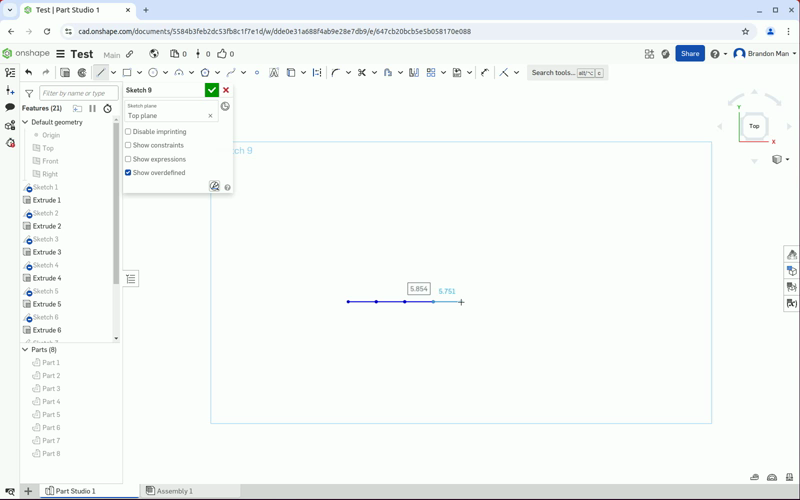
click(461, 301)
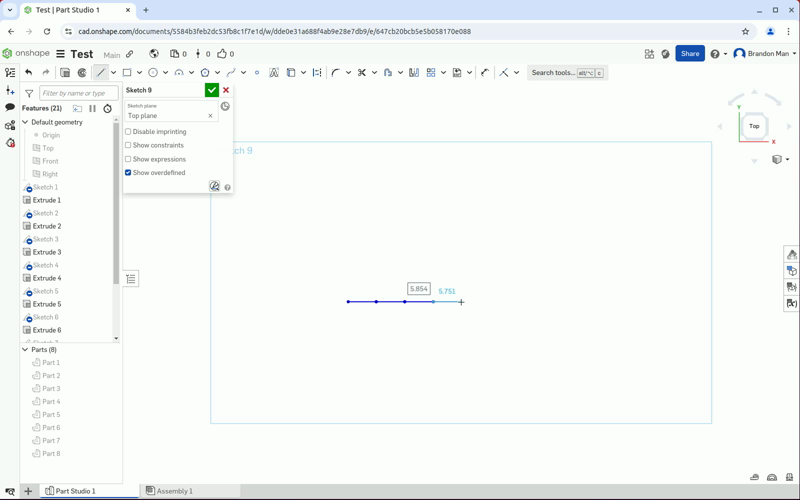
key_up(shift)
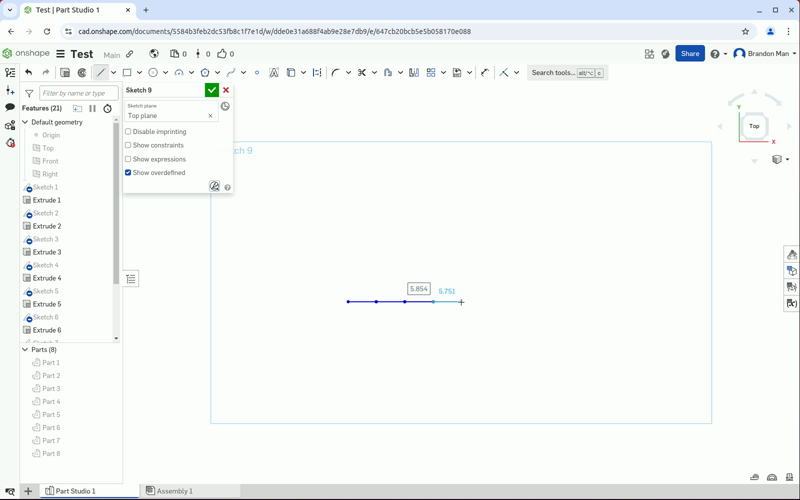
key_down(shift)
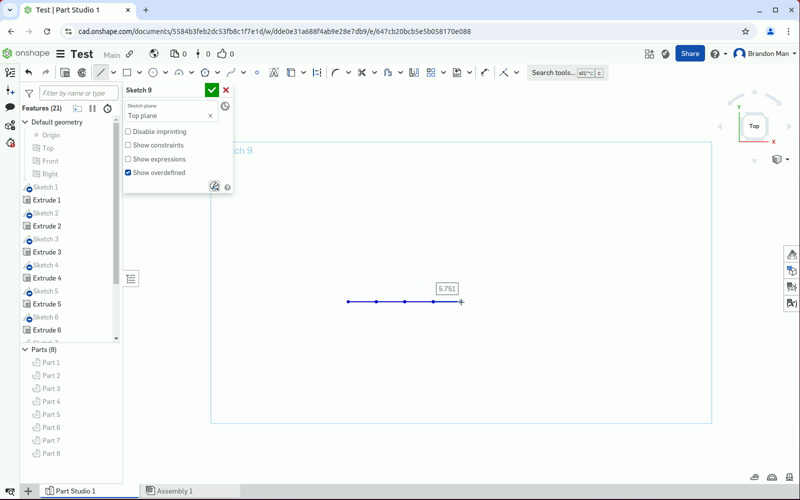
mouse_move(491, 301)
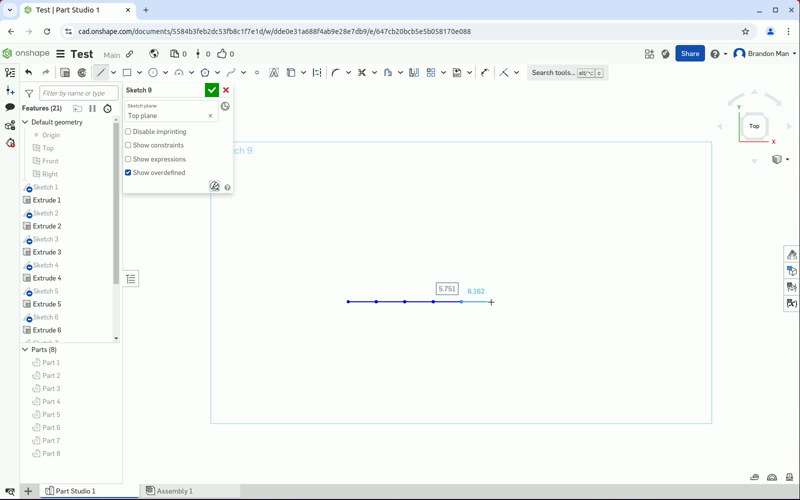
mouse_move(487, 301)
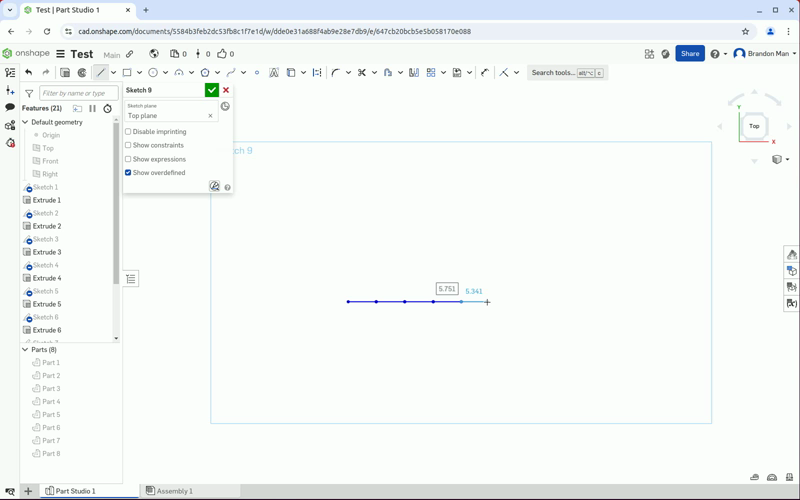
click(487, 301)
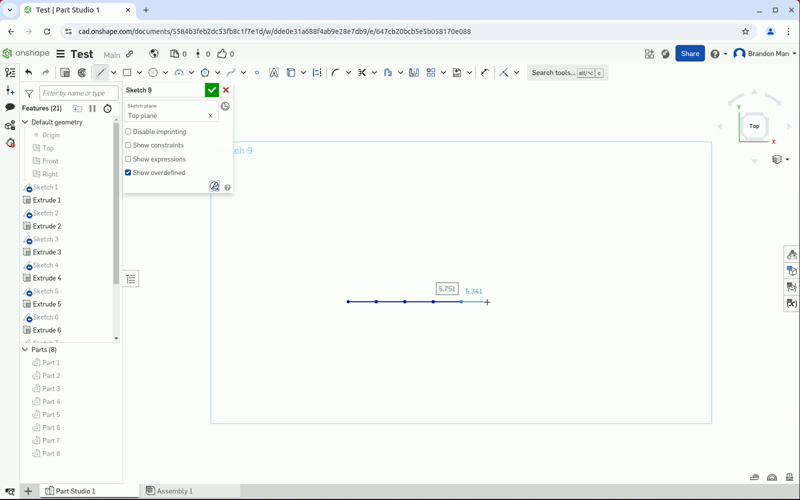
key_up(shift)
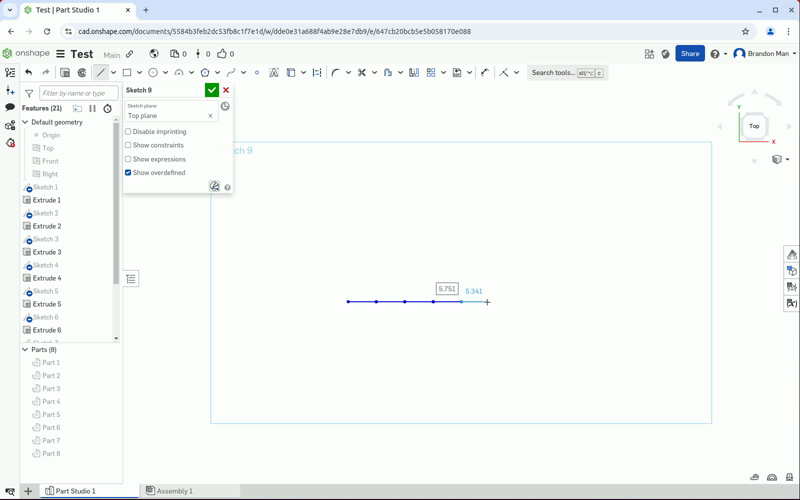
key_down(shift)
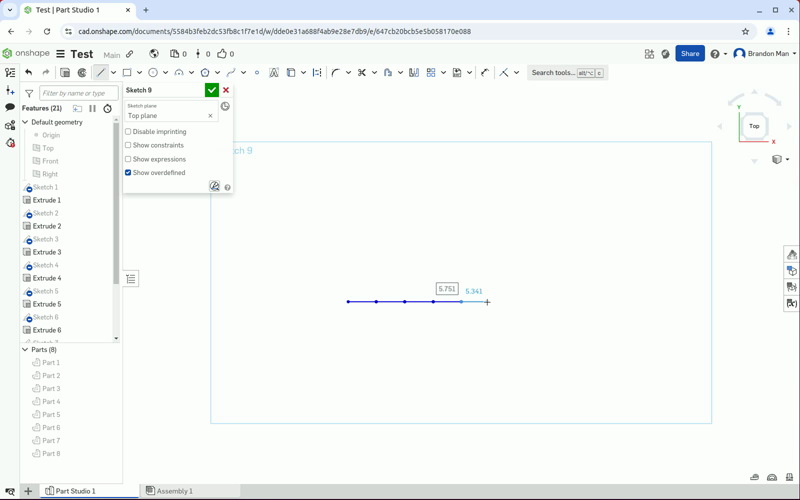
mouse_move(517, 301)
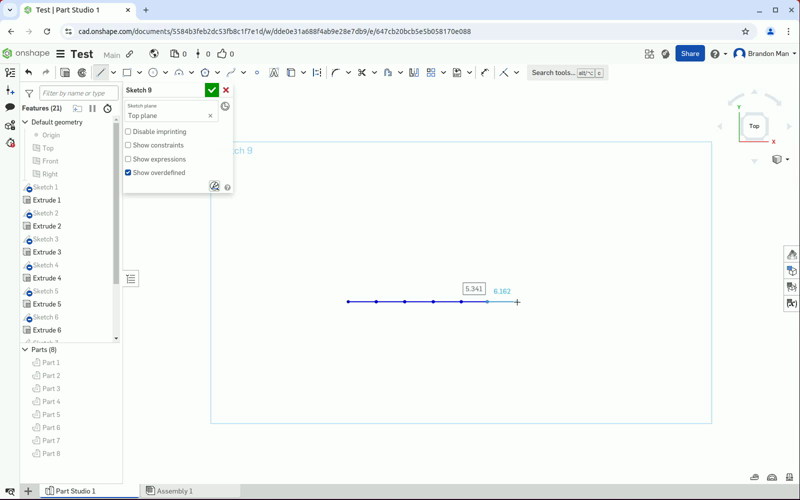
mouse_move(515, 301)
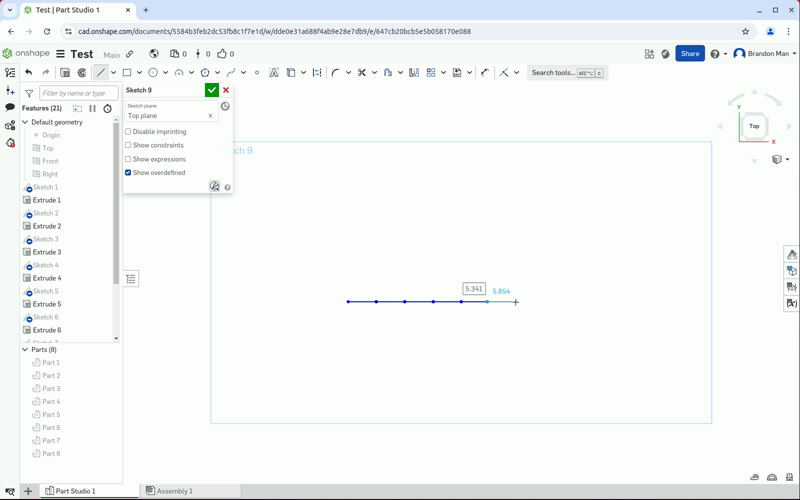
click(515, 301)
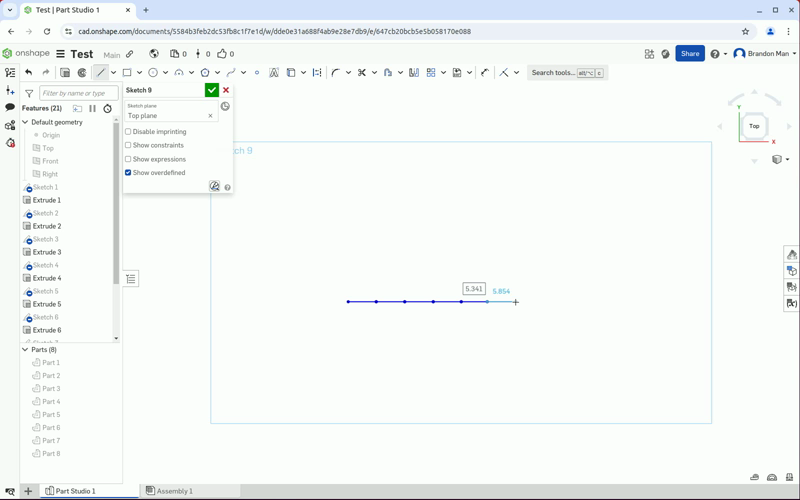
key_up(shift)
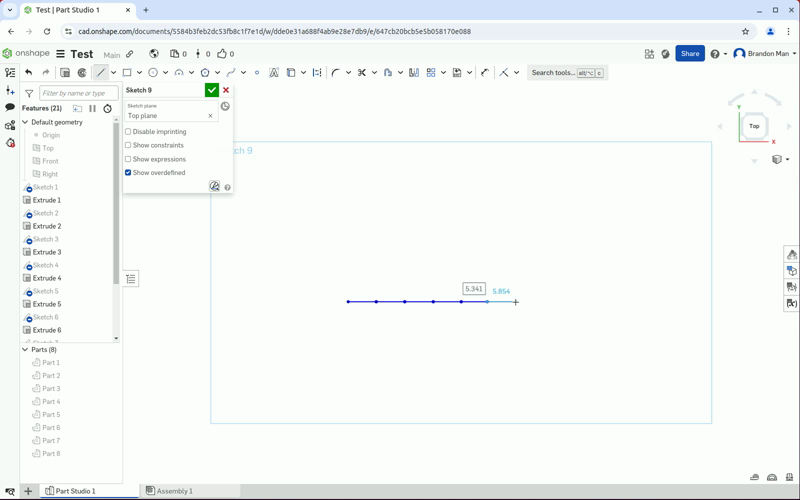
key_down(shift)
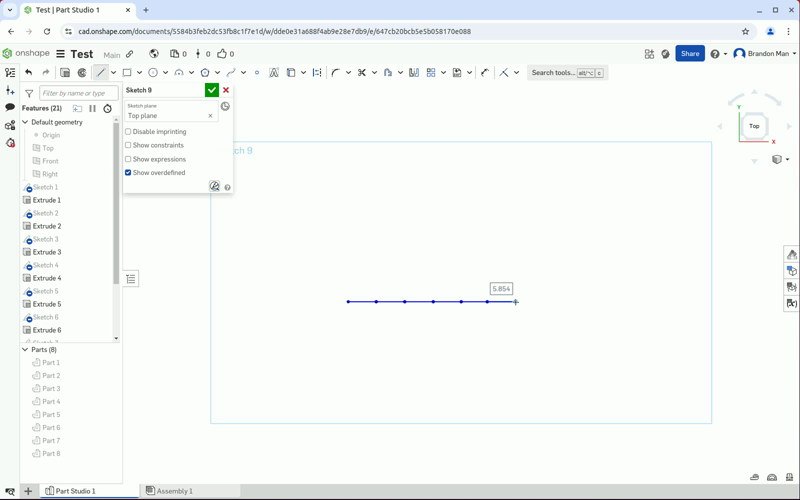
mouse_move(545, 301)
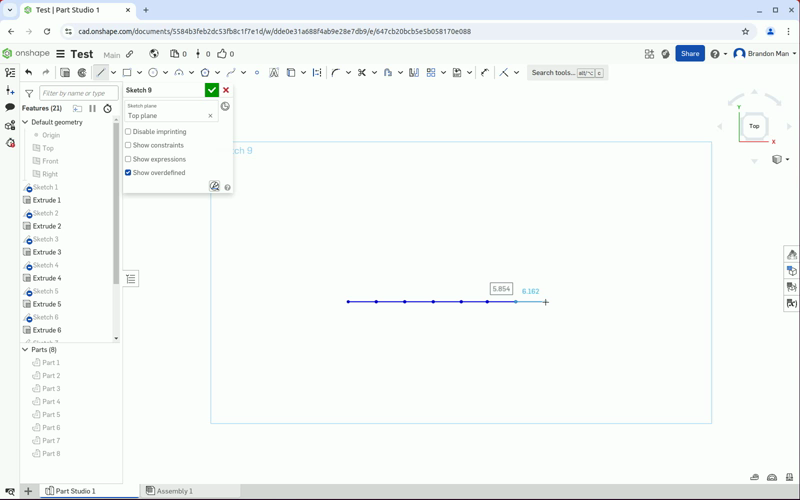
mouse_move(543, 301)
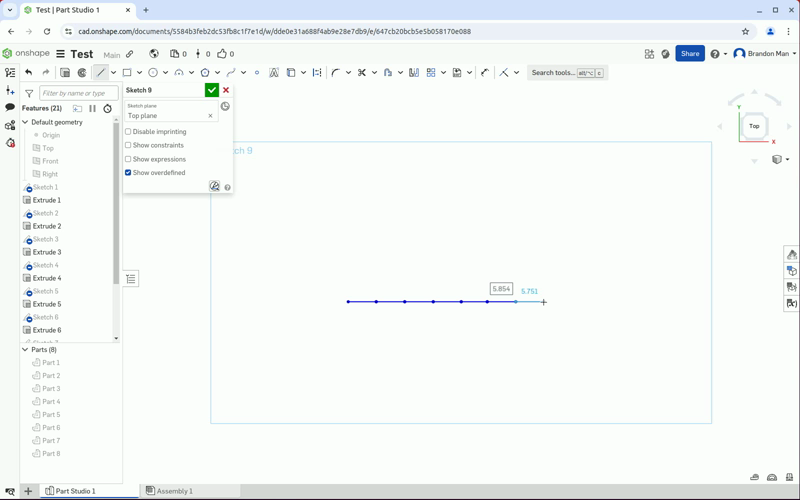
click(543, 301)
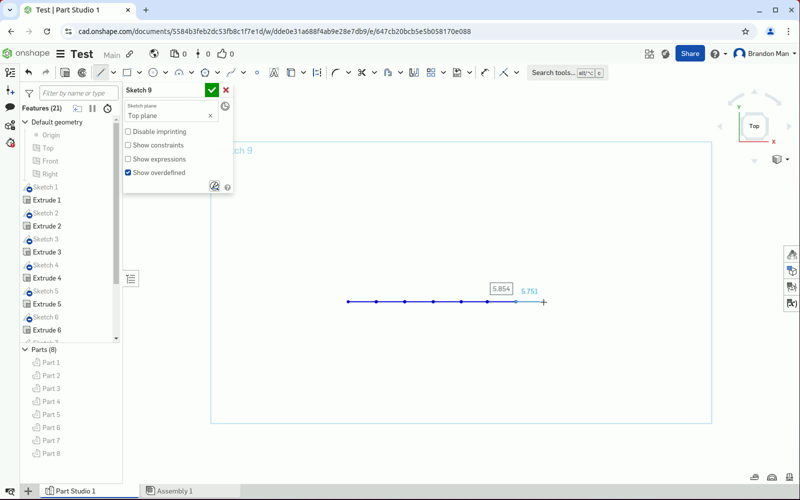
key_up(shift)
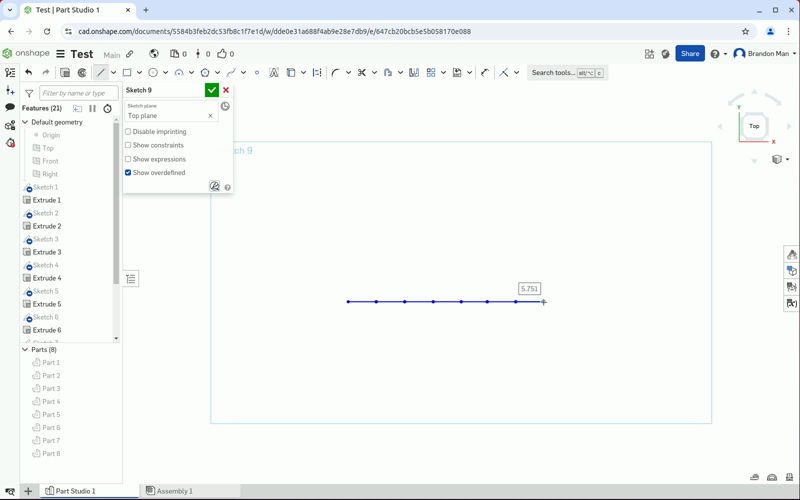
key_down(shift)
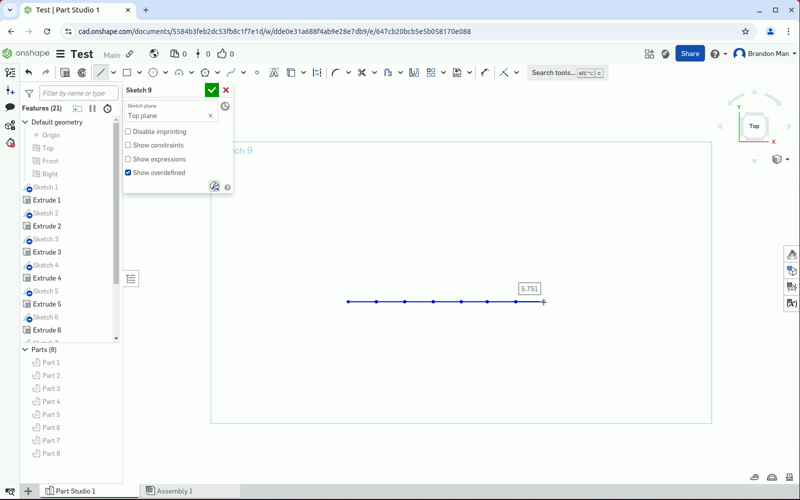
mouse_move(573, 301)
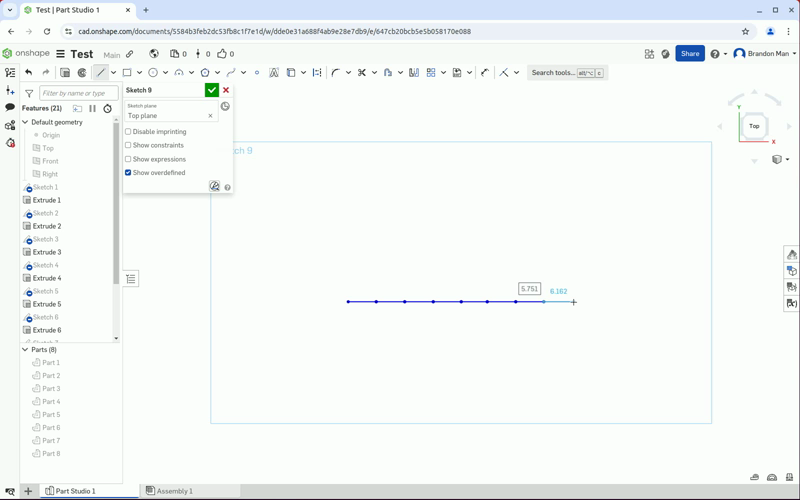
mouse_move(572, 301)
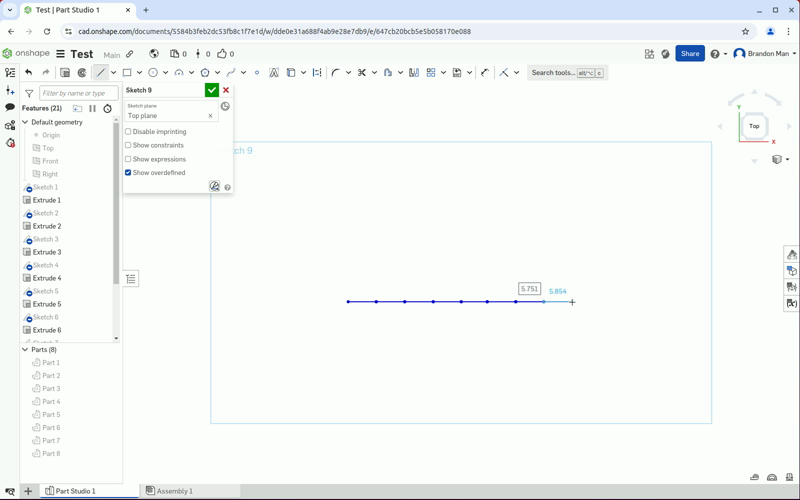
click(572, 301)
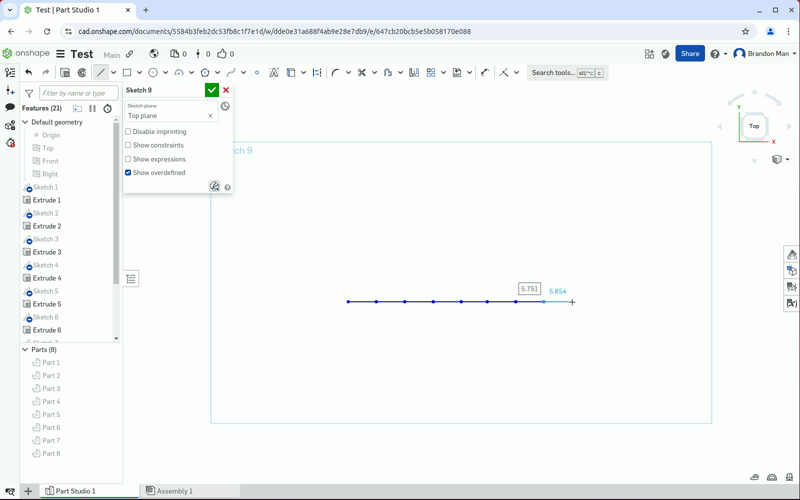
key_up(shift)
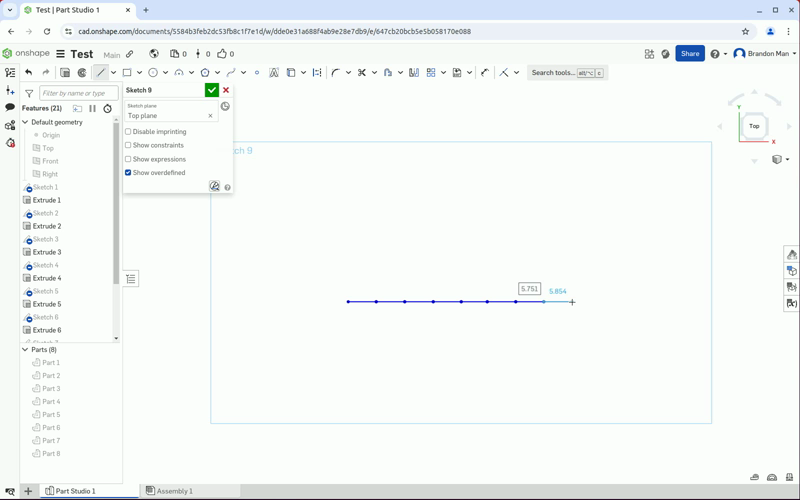
key_down(shift)
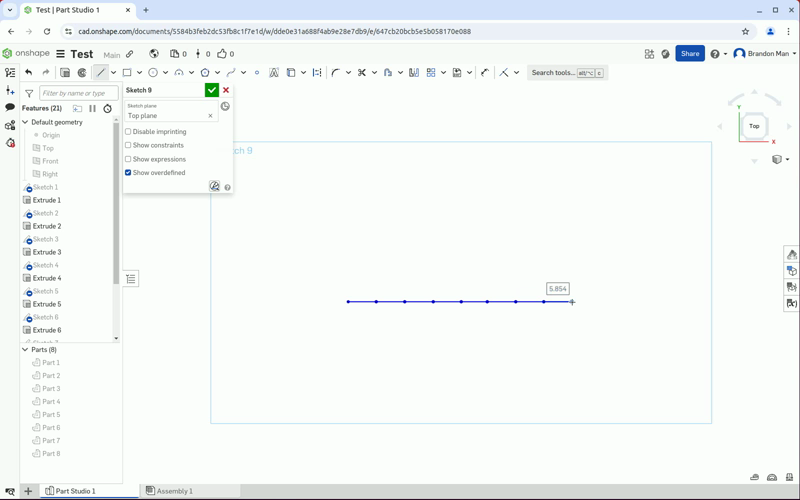
mouse_move(589, 301)
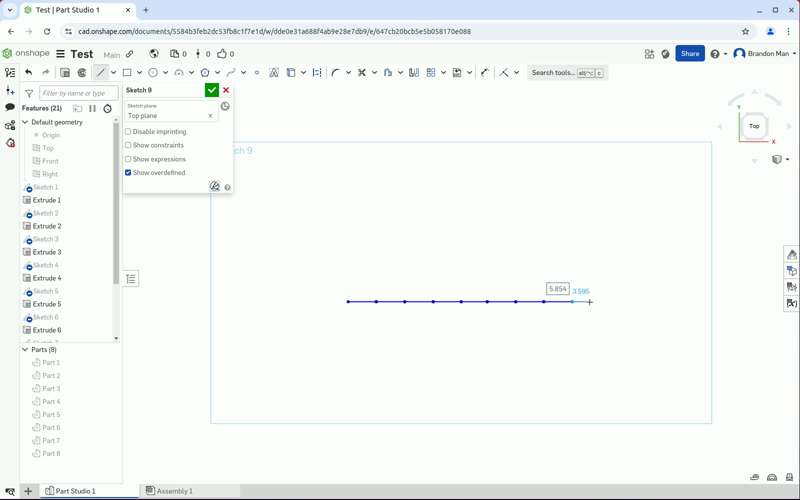
mouse_move(572, 264)
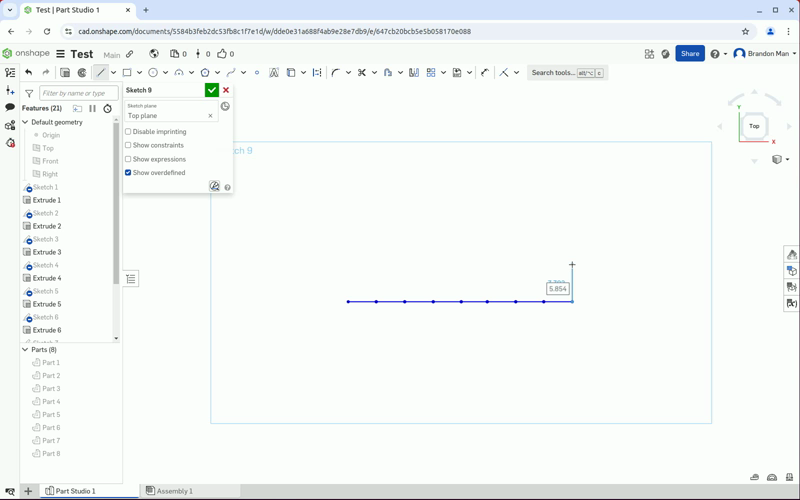
click(572, 264)
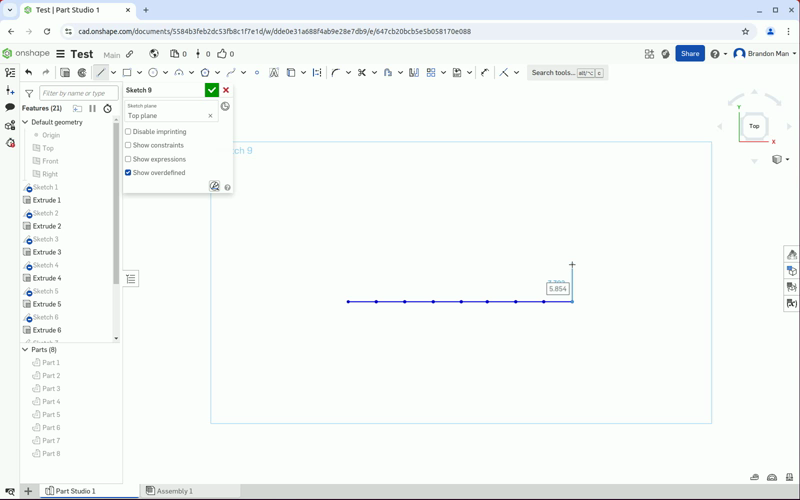
key_up(shift)
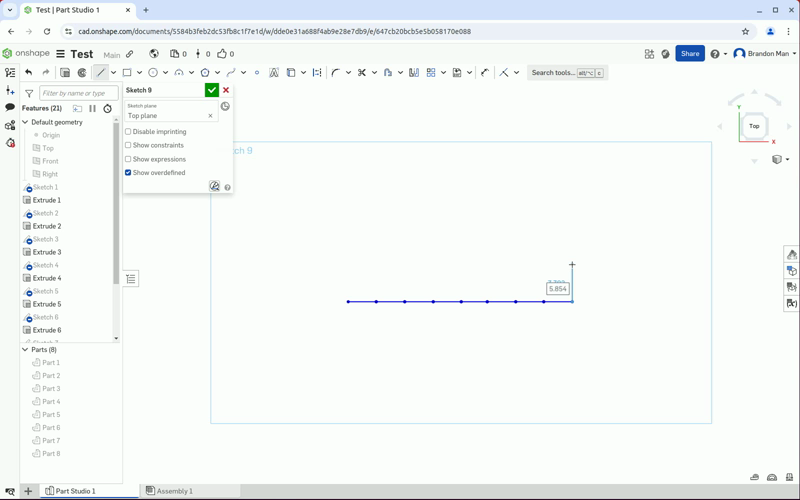
key_down(shift)
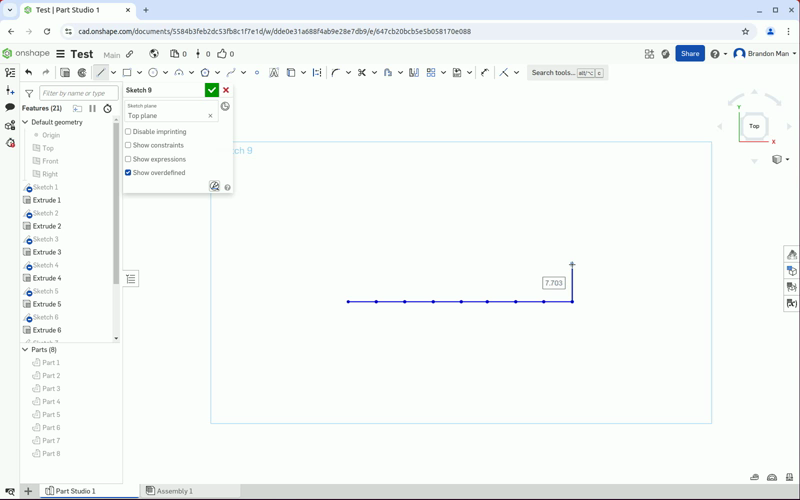
mouse_move(348, 264)
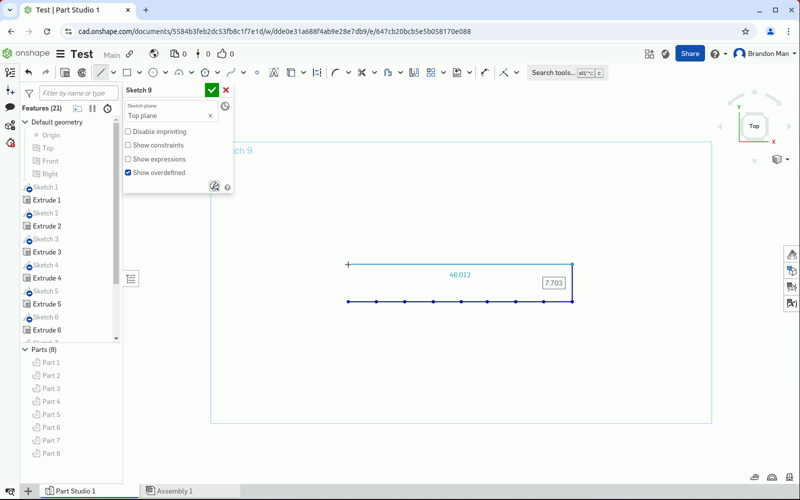
click(348, 264)
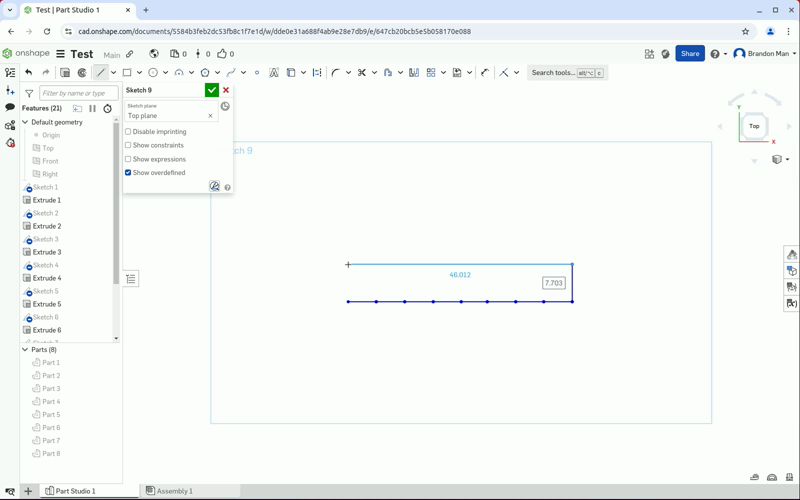
key_up(shift)
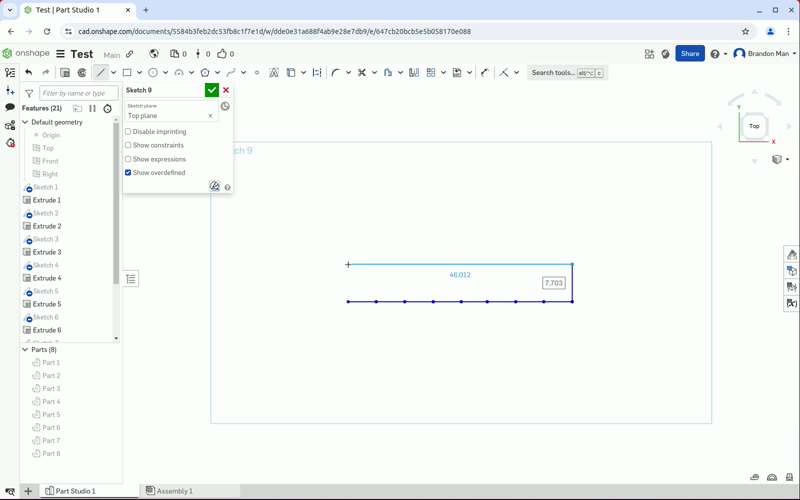
mouse_move(378, 264)
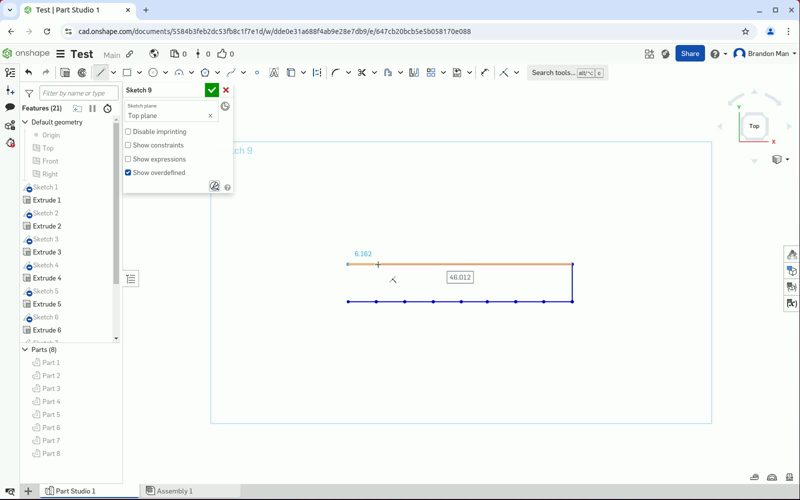
key_down(shift)
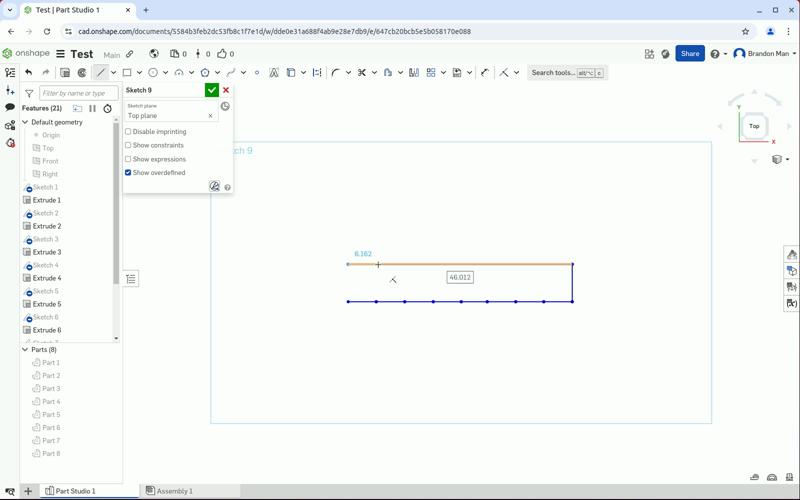
mouse_move(348, 301)
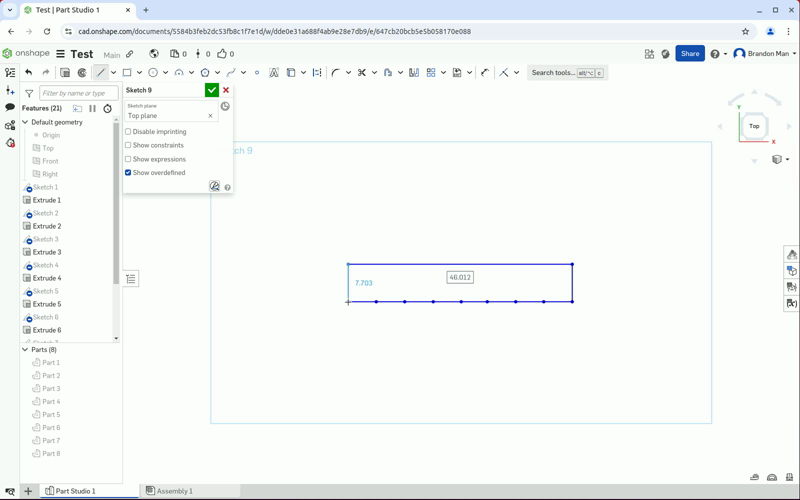
key_up(shift)
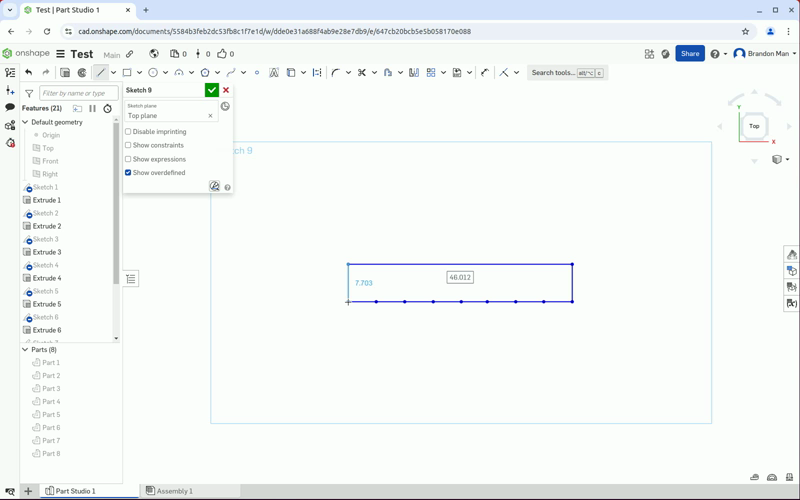
click(348, 301)
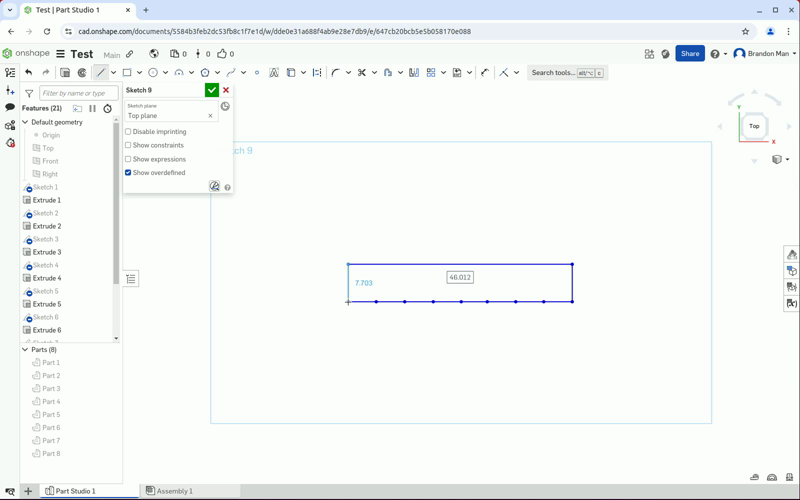
key(esc)
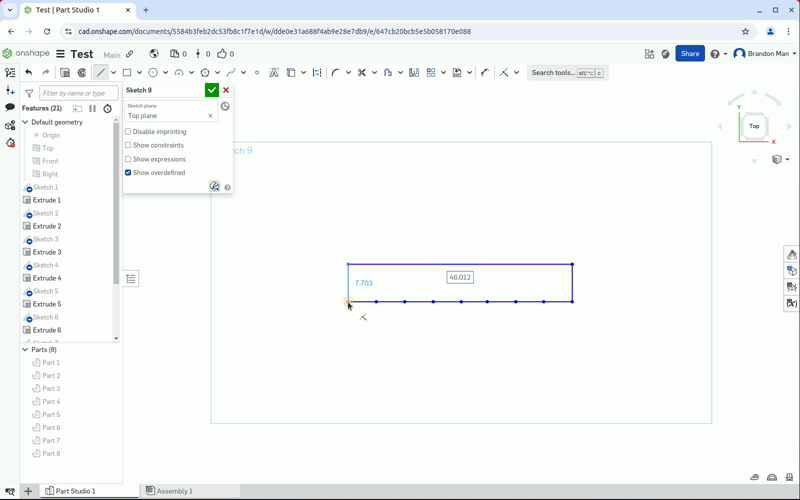
mouse_move(384, 272)
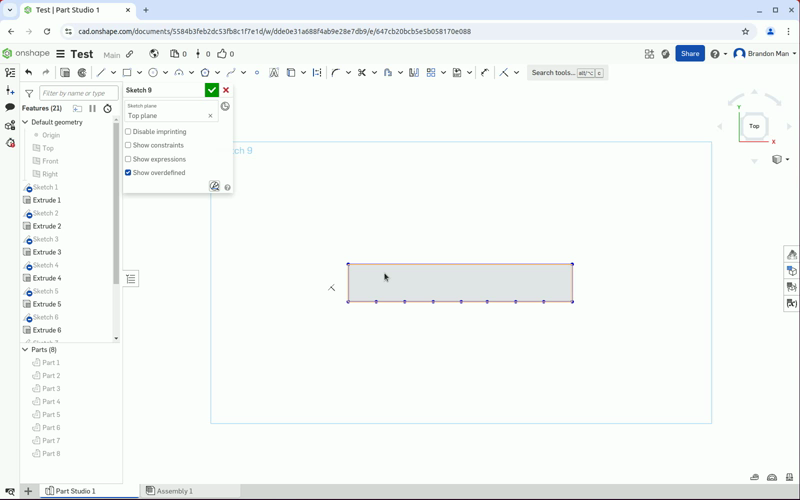
click(384, 272)
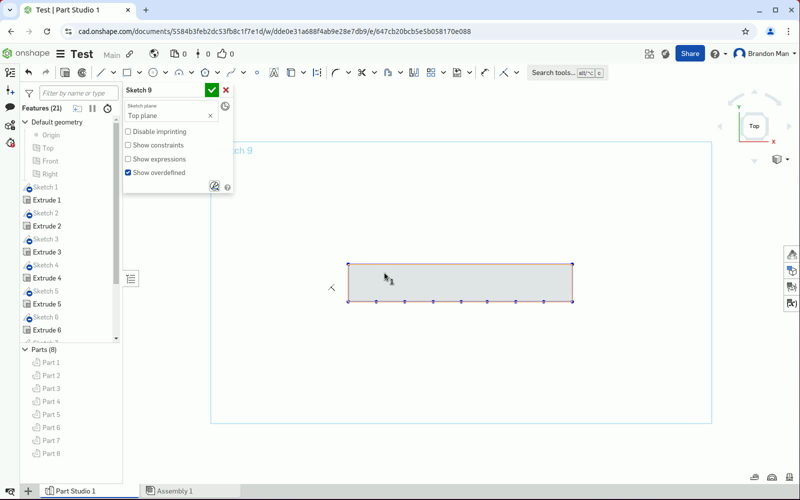
mouse_move(73, 352)
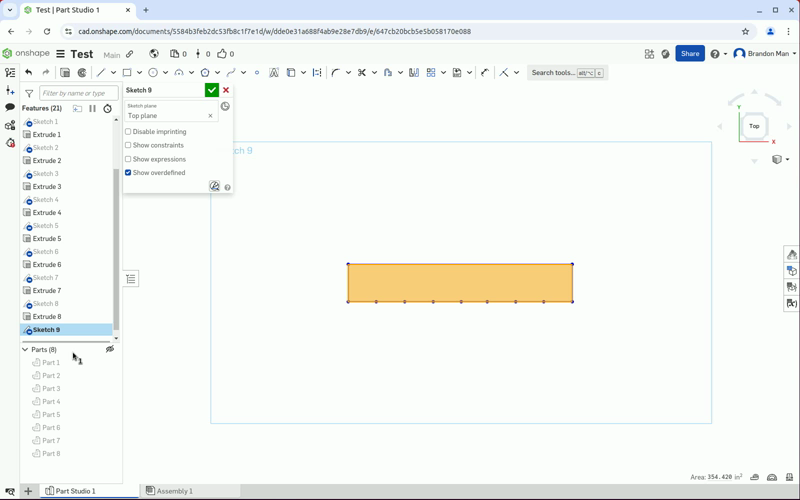
key(shift+y)
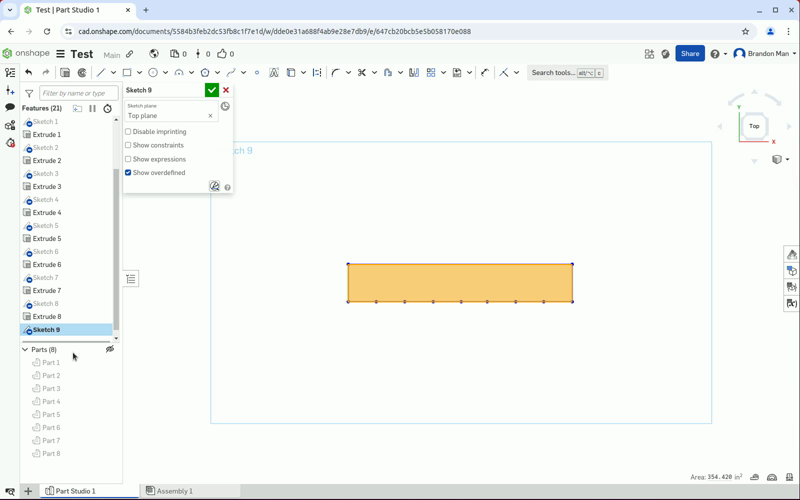
key(shift+e)
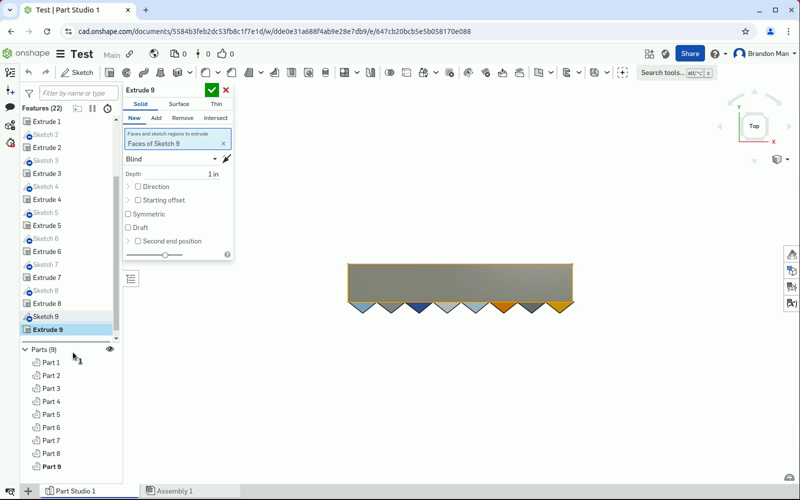
mouse_move(143, 106)
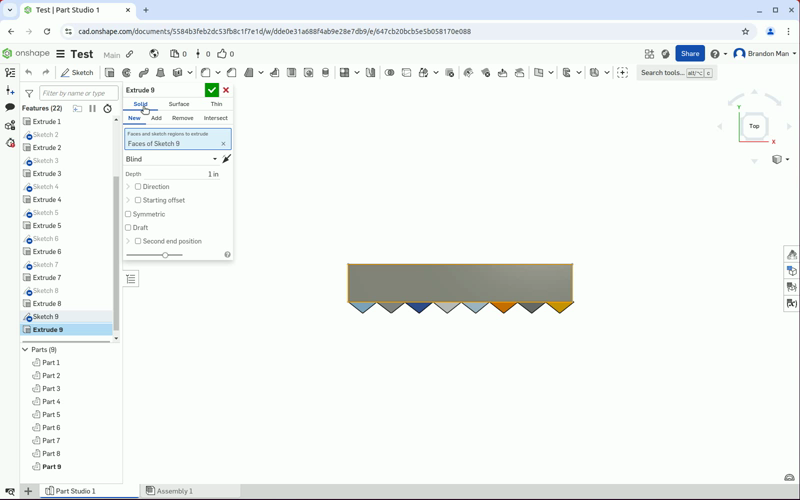
click(143, 106)
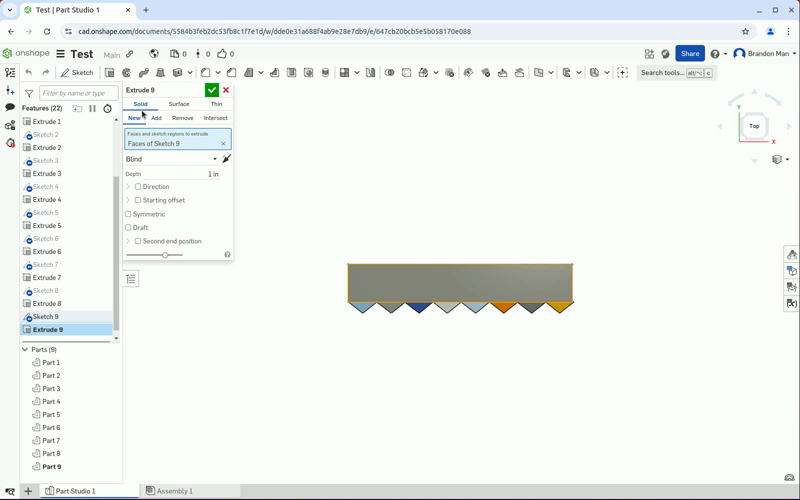
mouse_move(137, 120)
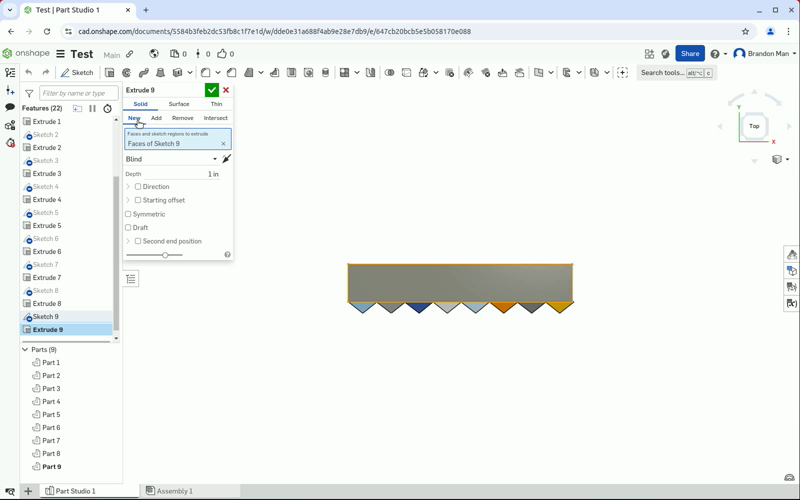
click(137, 120)
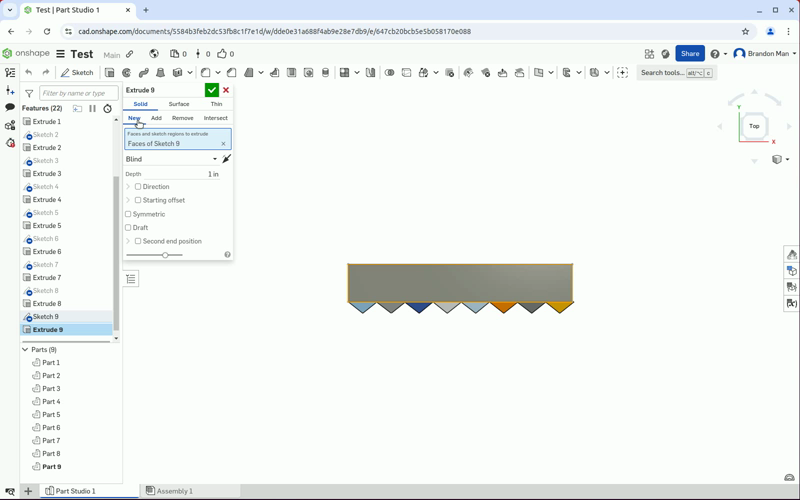
key(tab, 4)
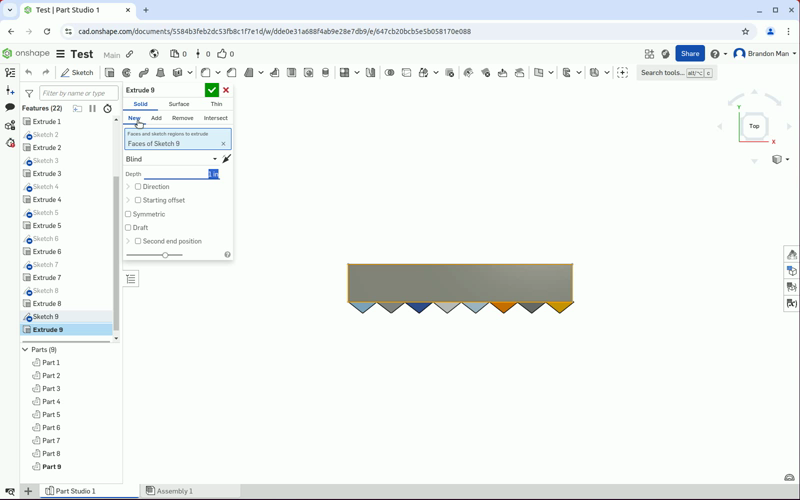
text(7.703)
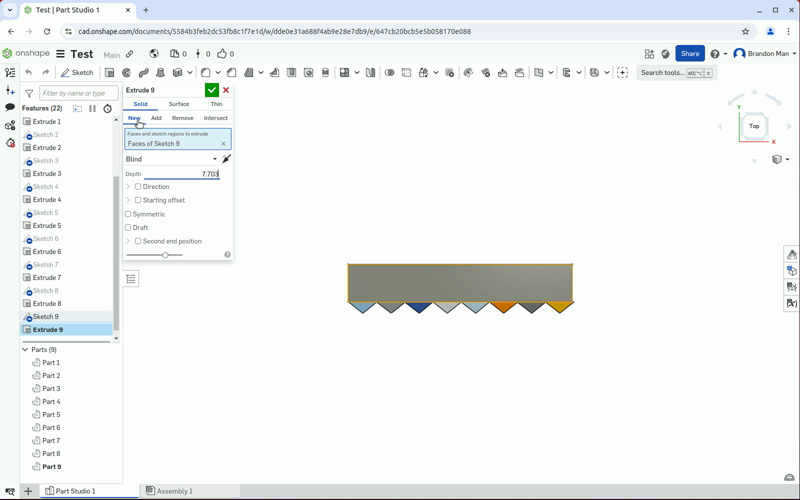
key(enter)
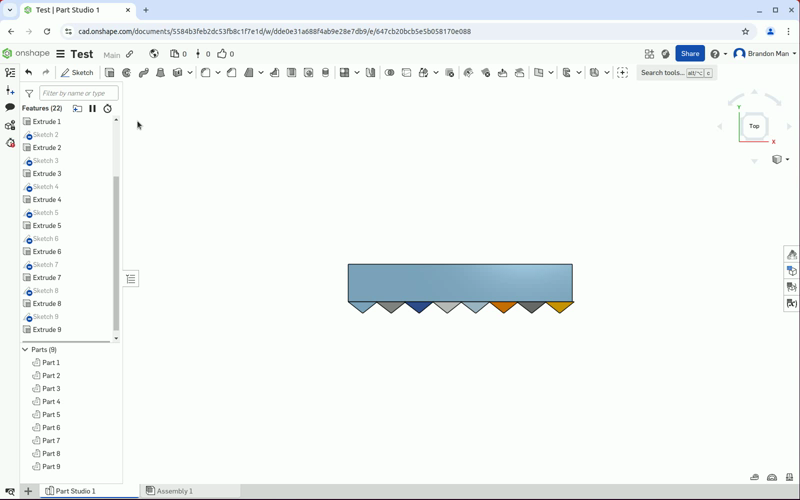
key(shift+h)
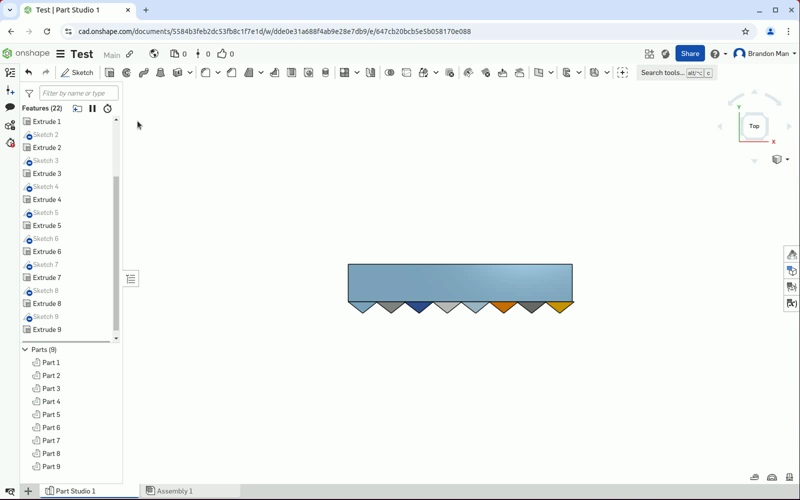
key(shift+h)
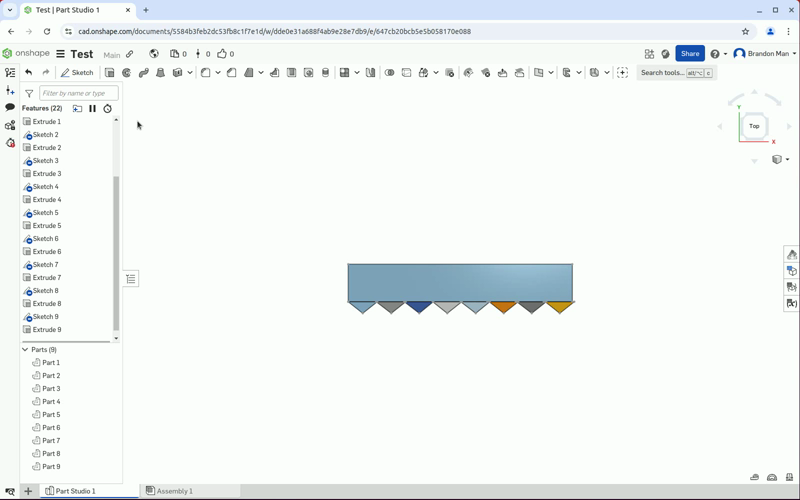
key(shift+7)
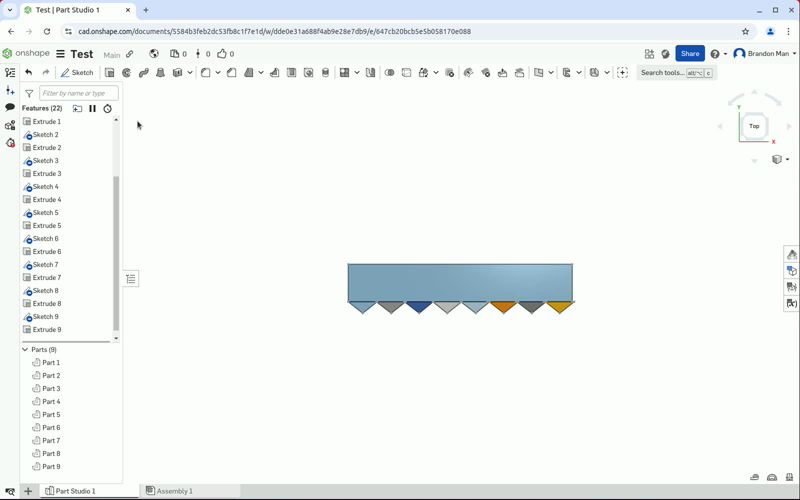
key(up, 3)
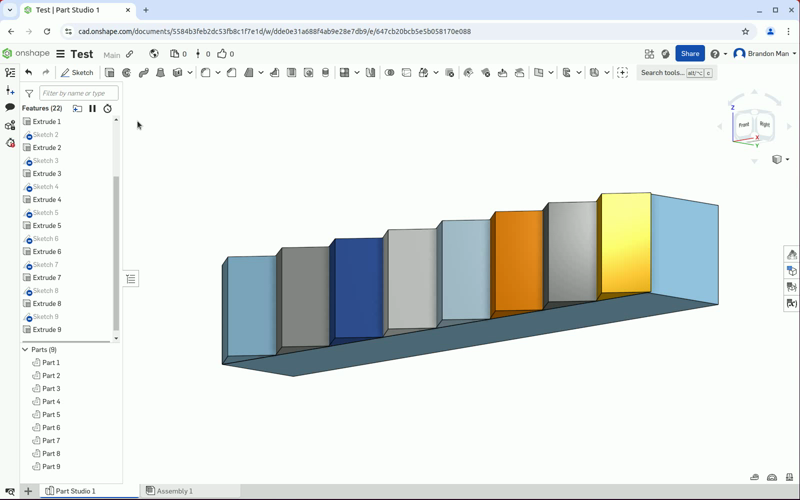
key(left, 3)
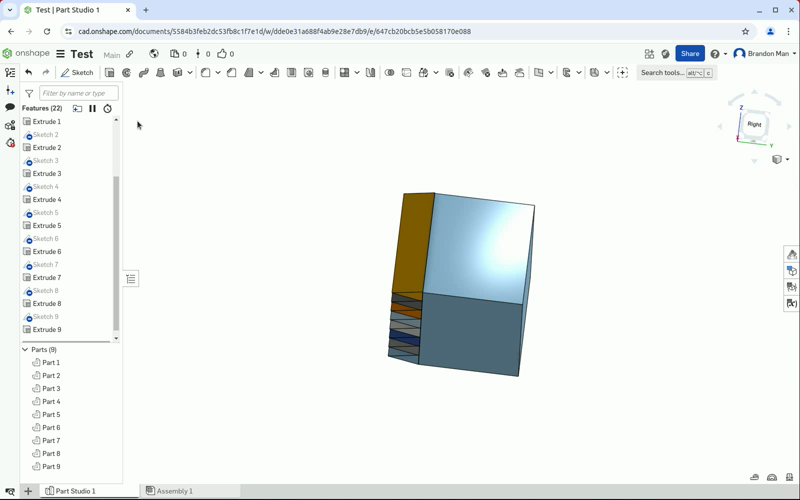
key(right, 3)
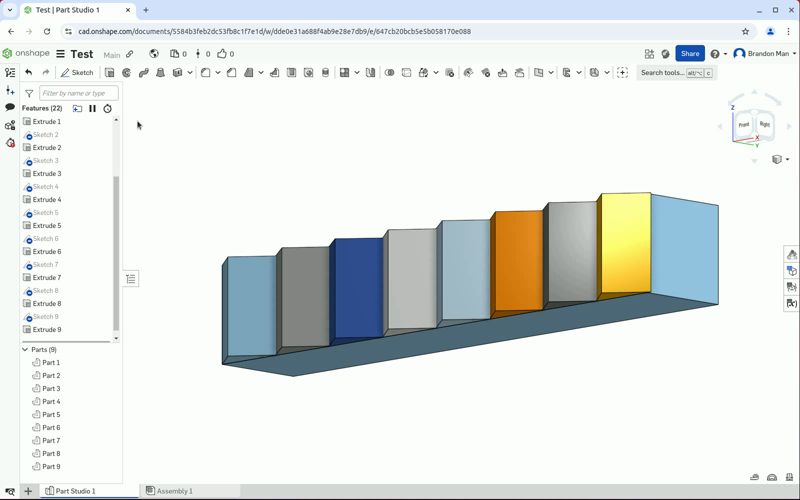
key(down, 3)
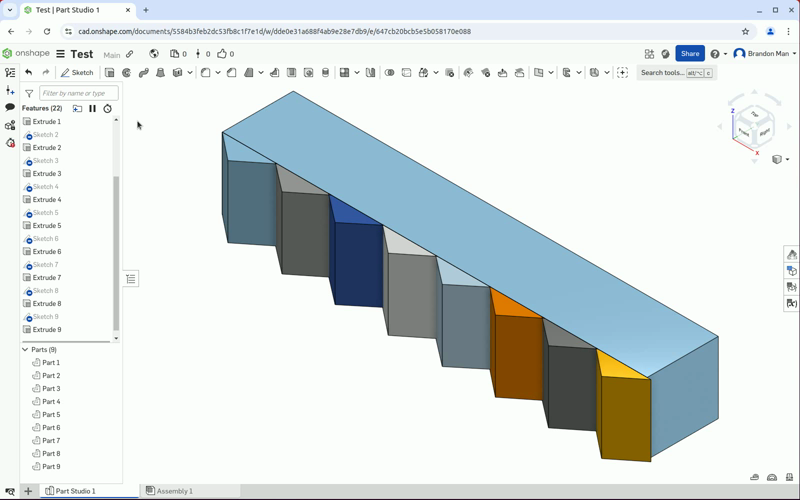
mouse_move(69, 111)
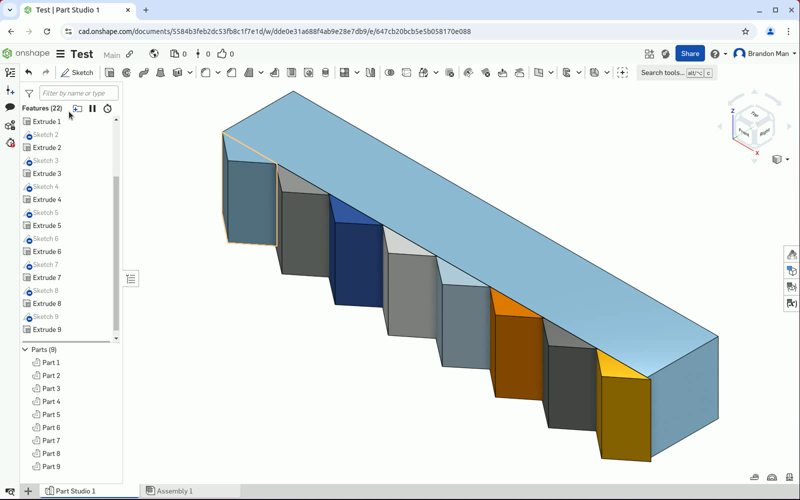
click(69, 111)